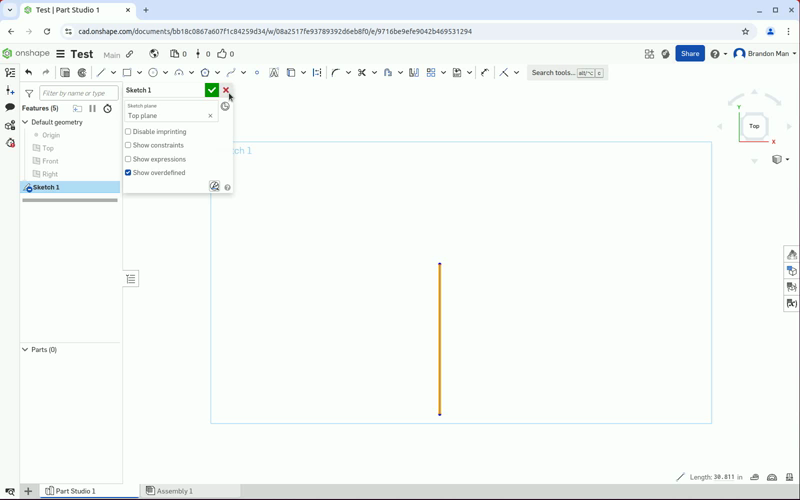
key(shift+h)
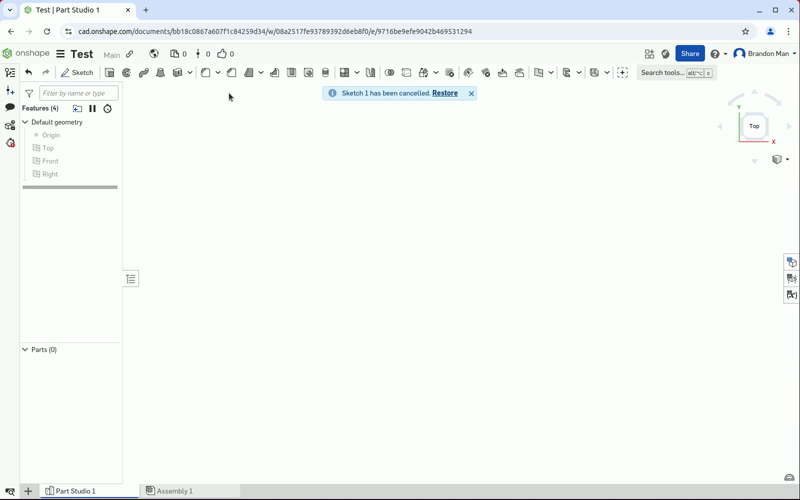
mouse_move(73, 352)
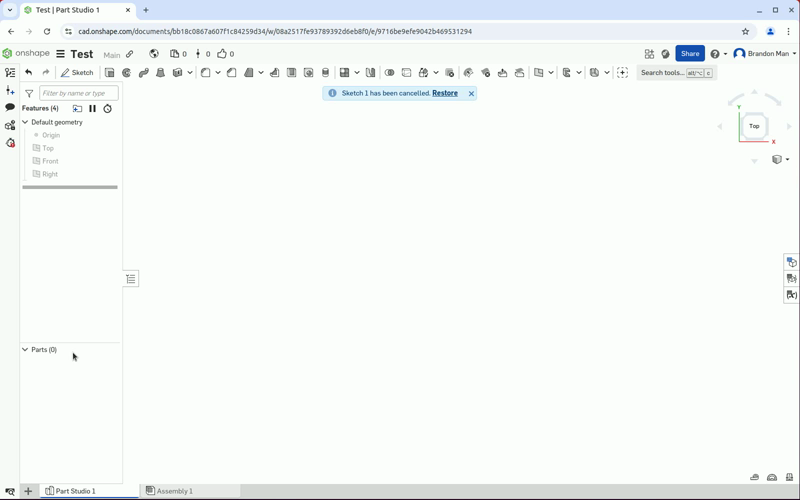
key(y)
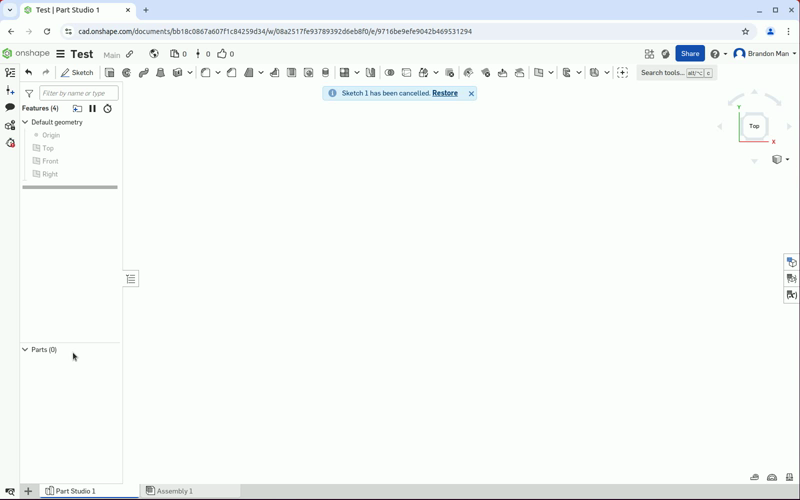
key(shift+p)
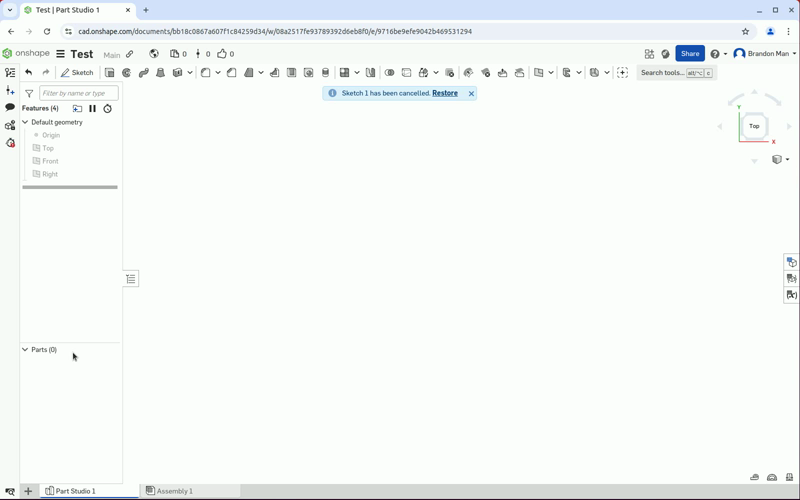
key(space)
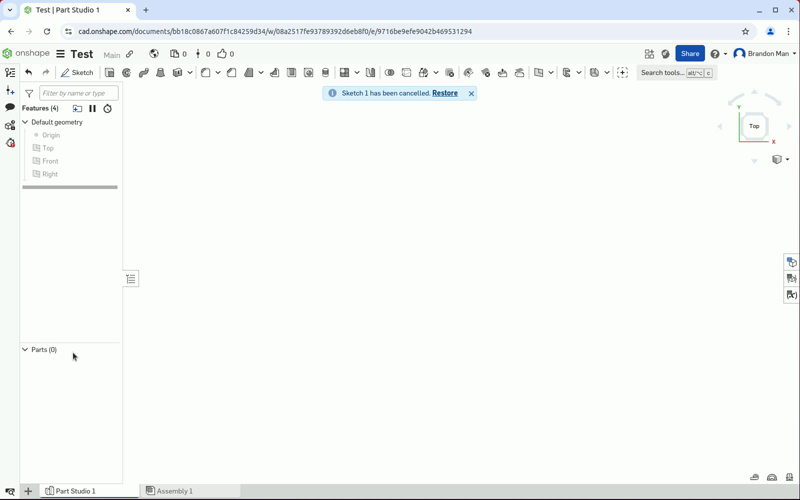
key_down(shift)
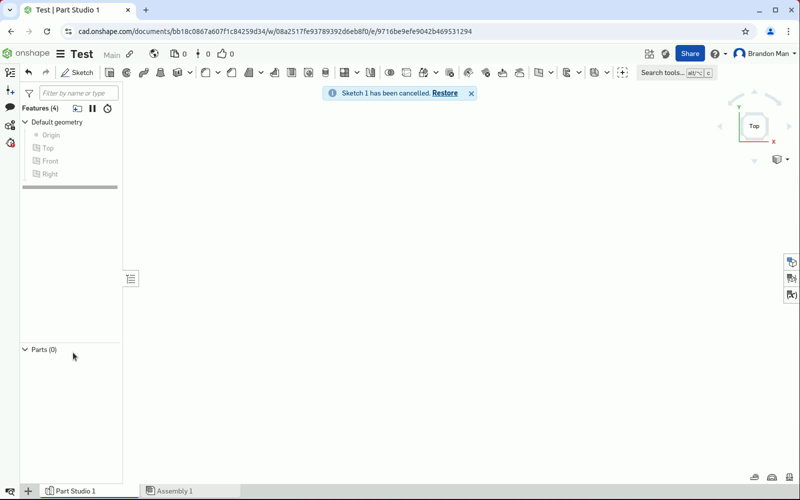
key(up)
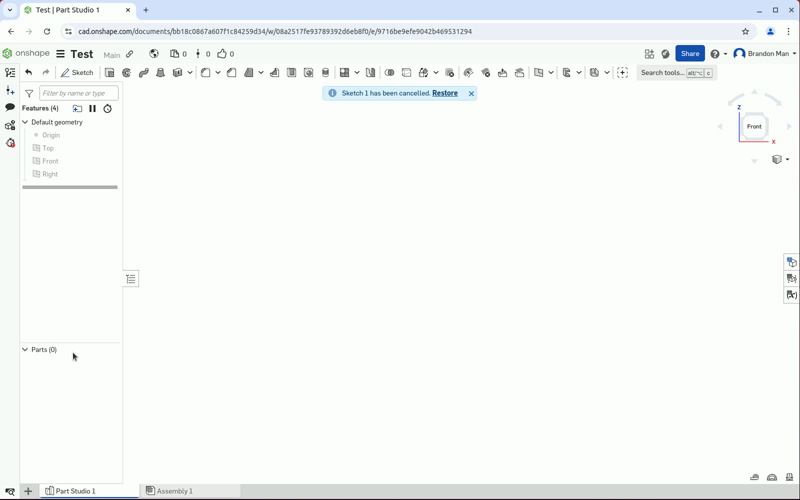
key_up(shift)
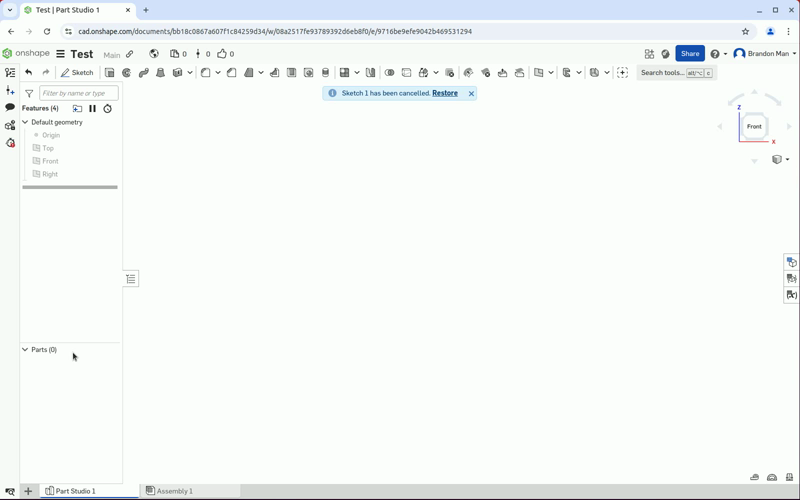
key(space)
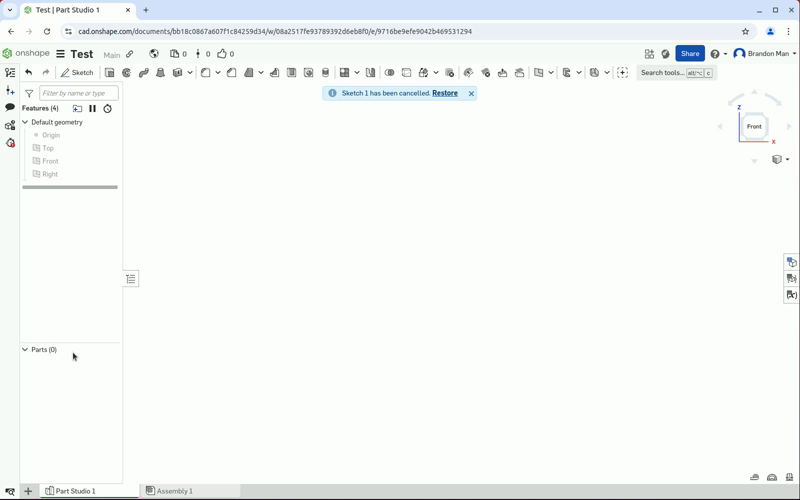
key_down(shift)
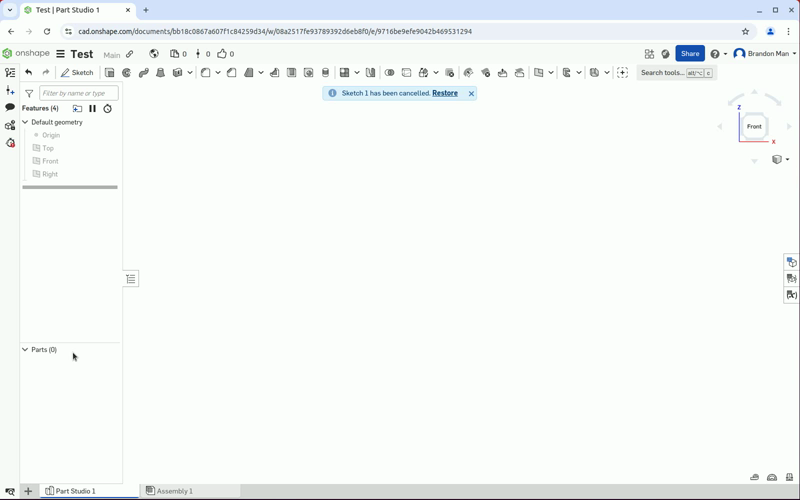
key(left)
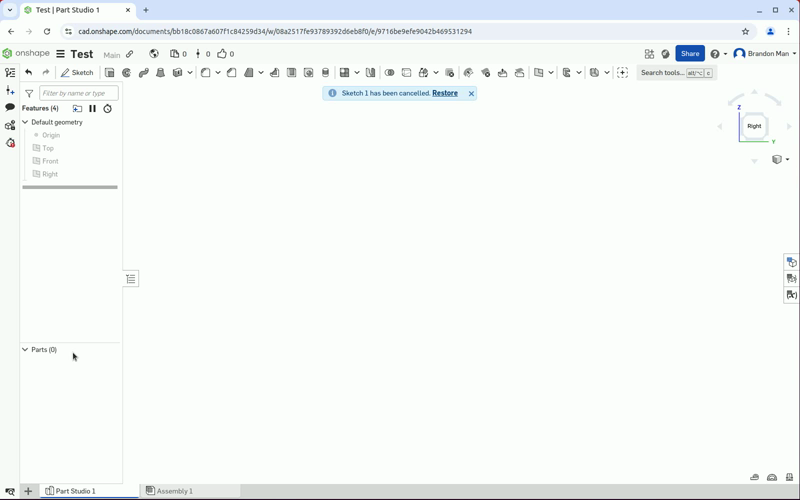
key_up(shift)
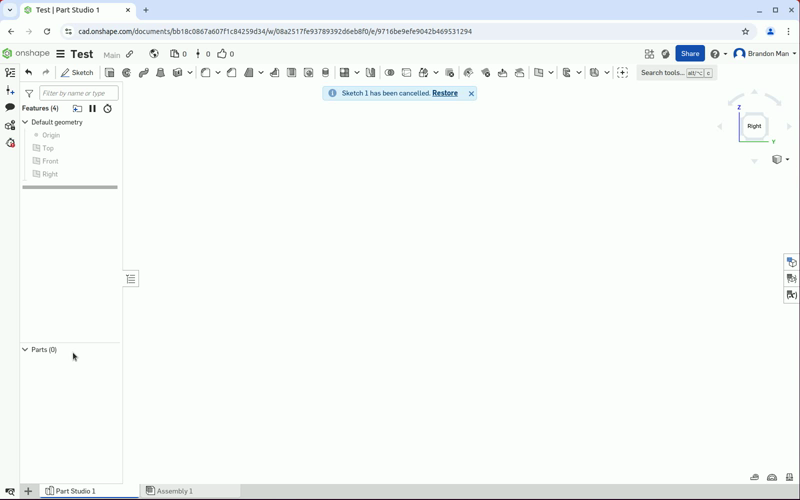
mouse_move(73, 352)
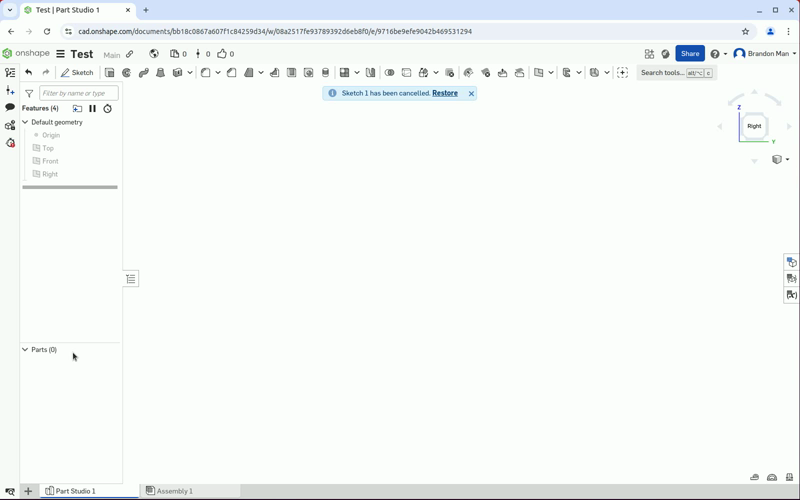
key(shift+y)
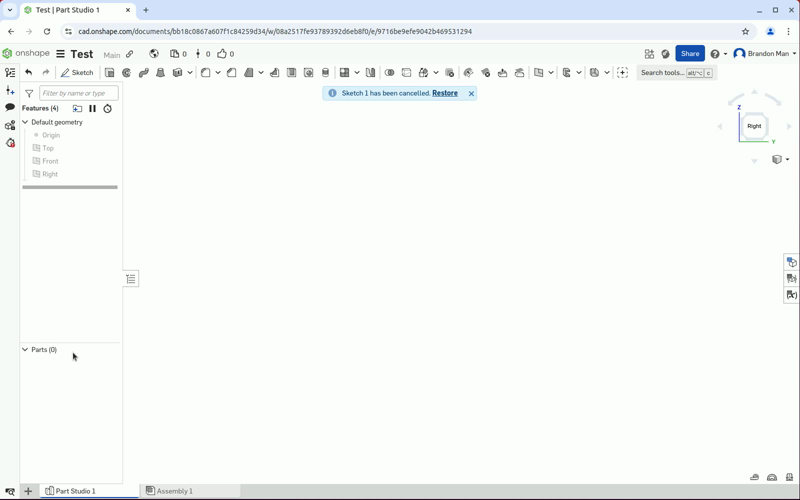
key(shift+s)
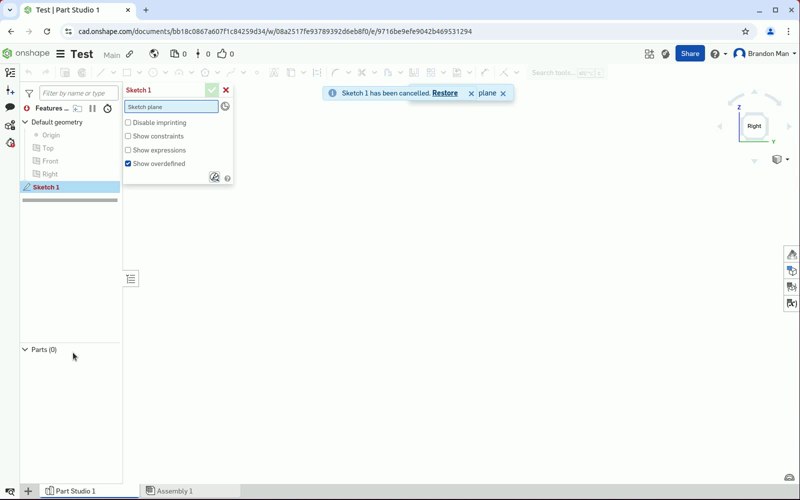
mouse_move(73, 176)
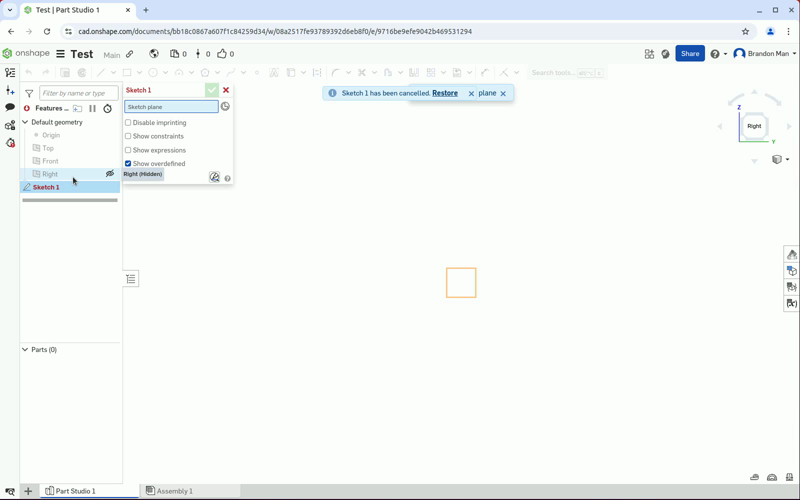
click(73, 176)
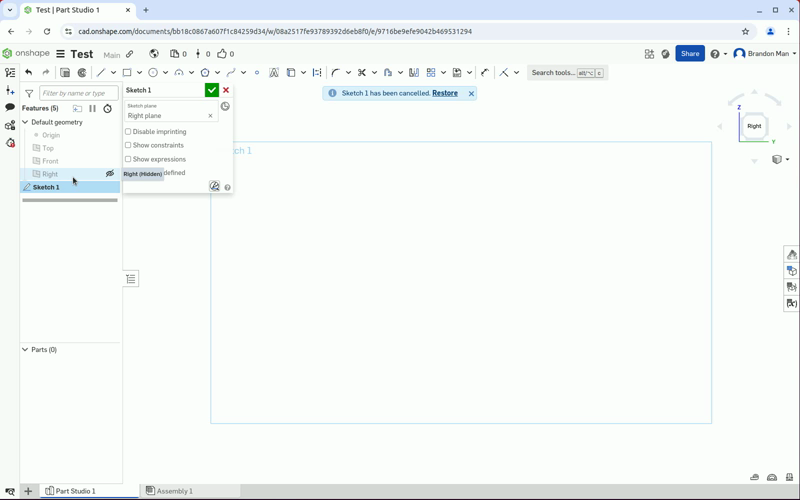
mouse_move(73, 352)
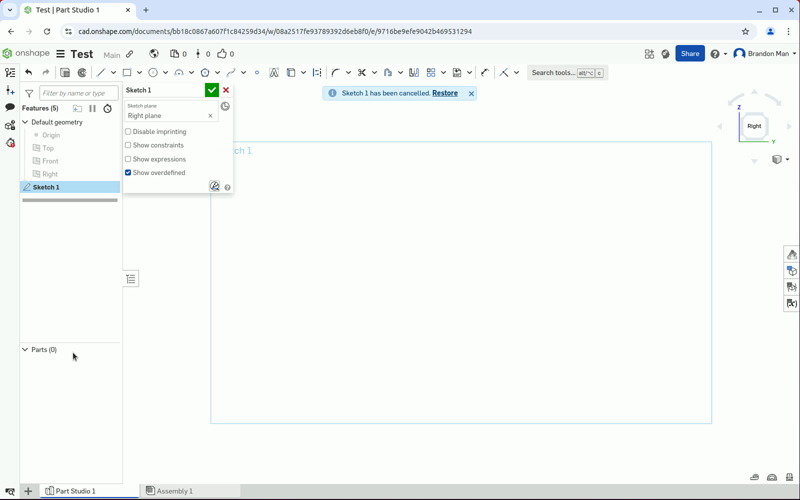
key(y)
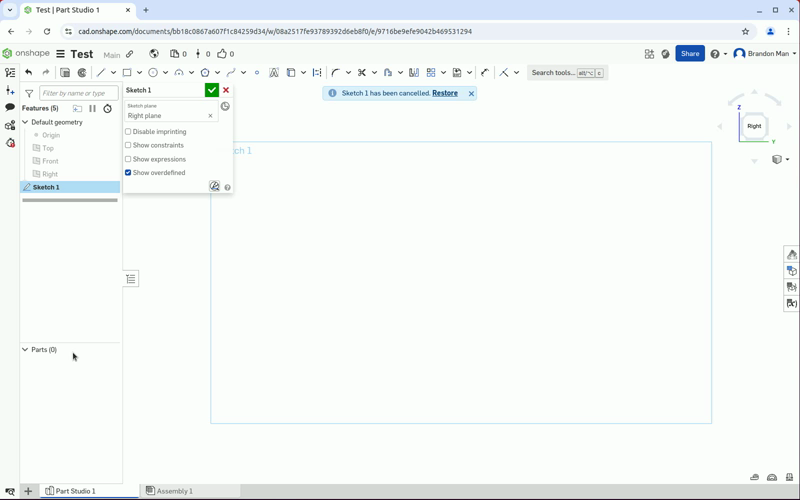
key(l)
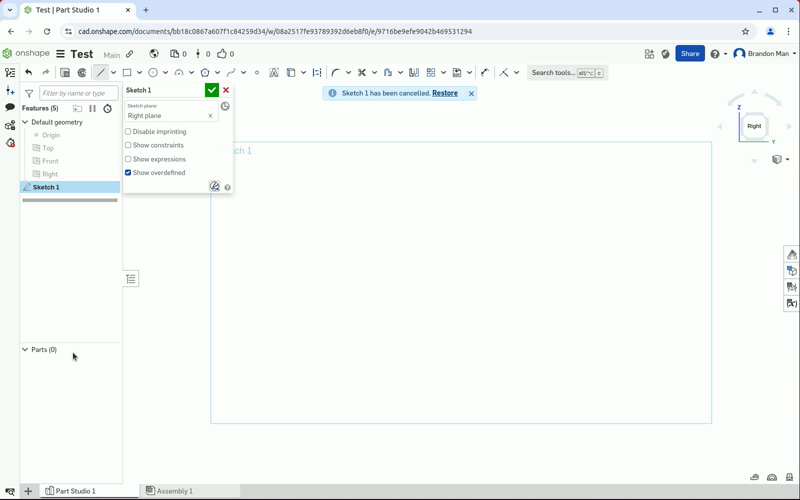
key_down(shift)
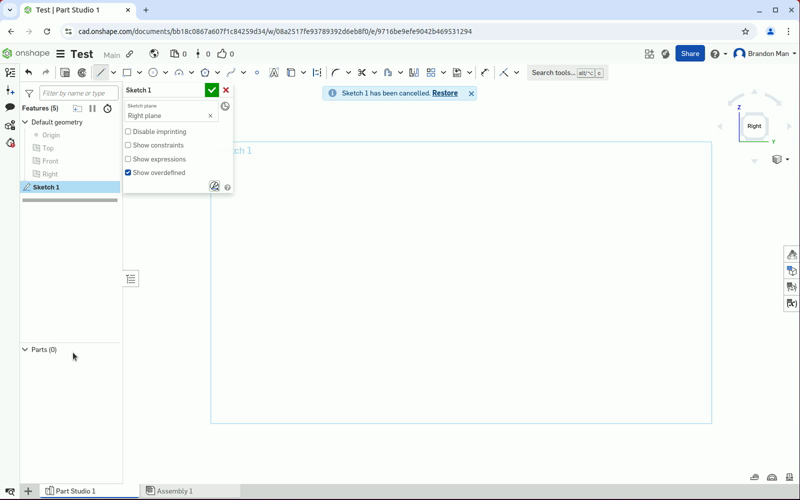
mouse_move(348, 291)
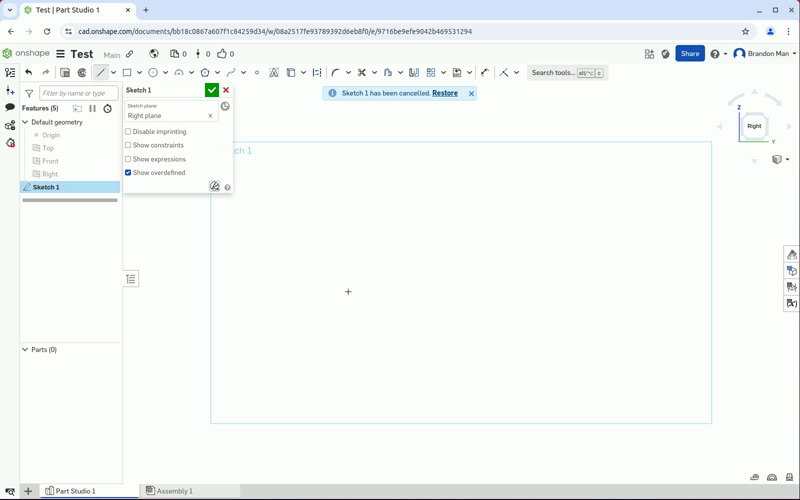
click(348, 291)
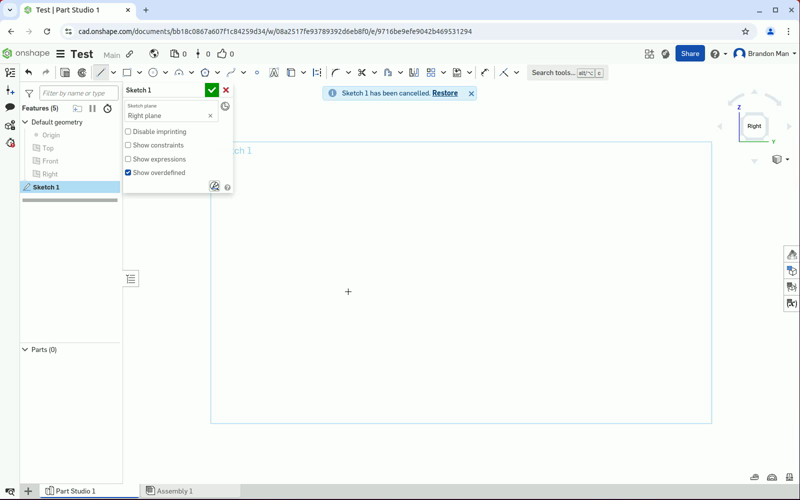
key_up(shift)
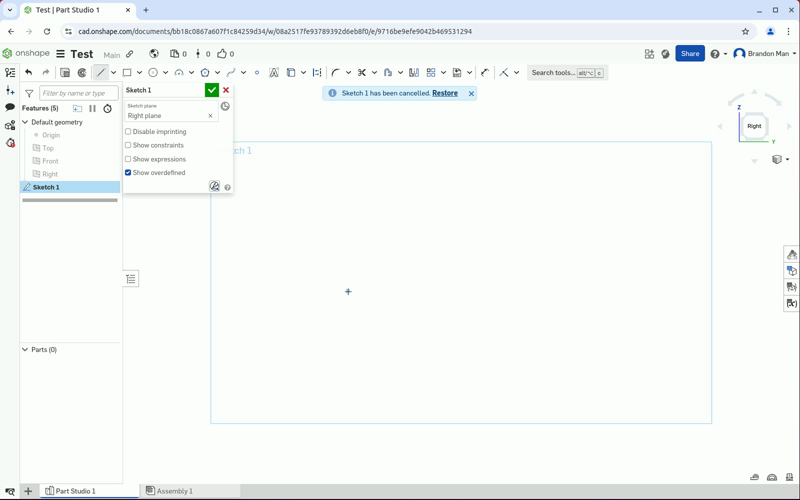
key_down(shift)
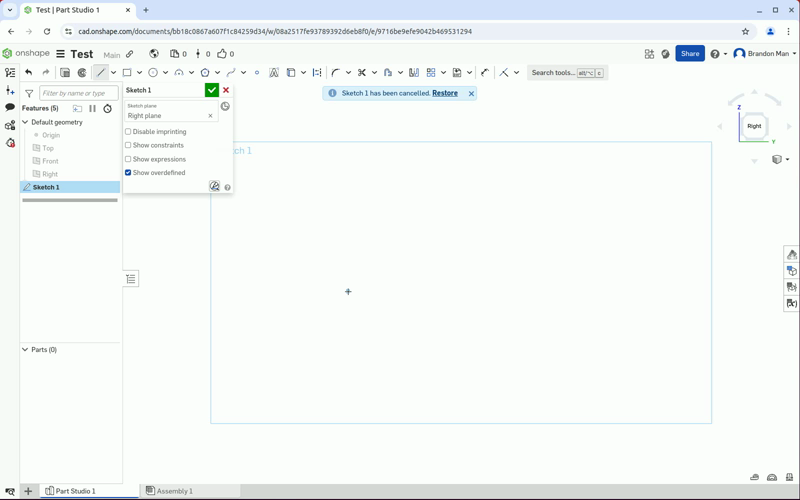
mouse_move(572, 291)
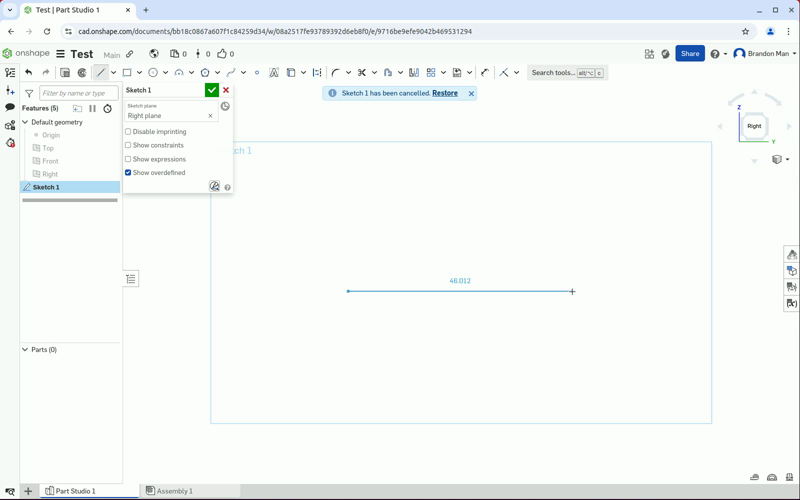
click(572, 291)
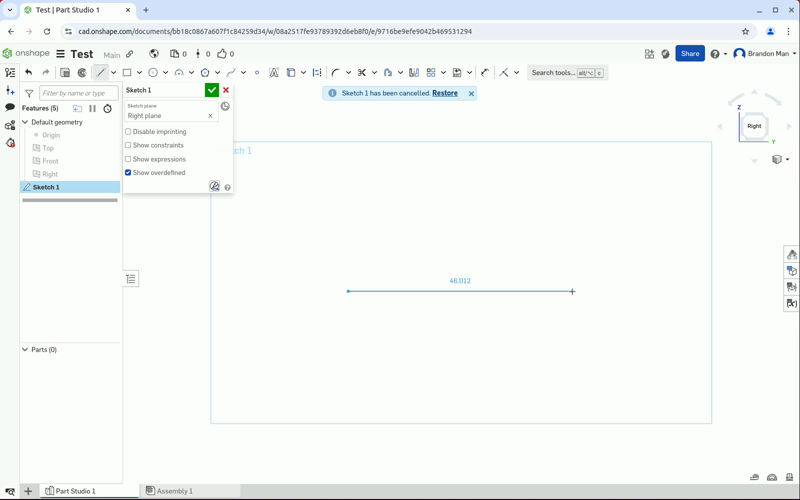
key_up(shift)
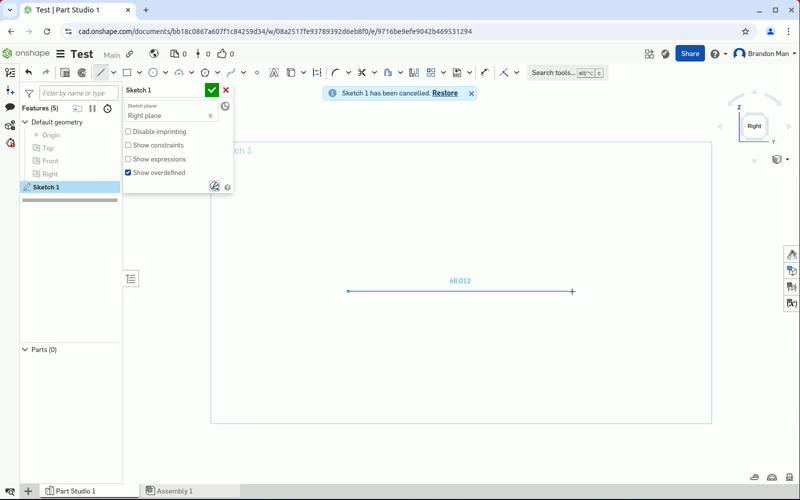
key_down(shift)
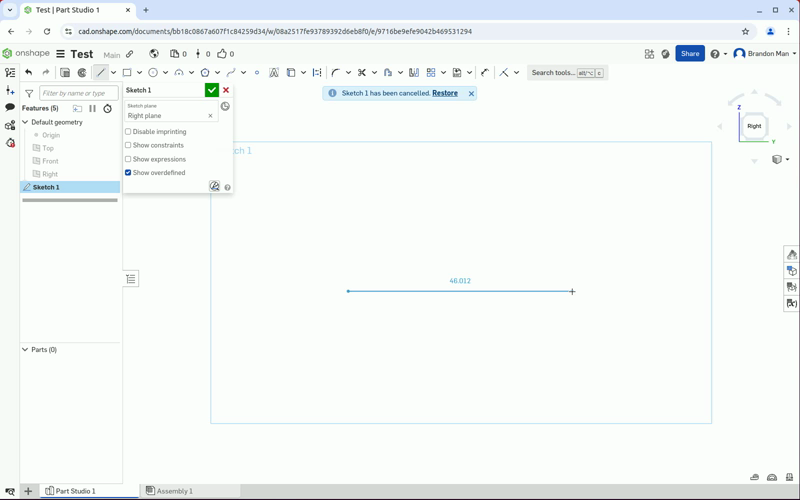
mouse_move(589, 291)
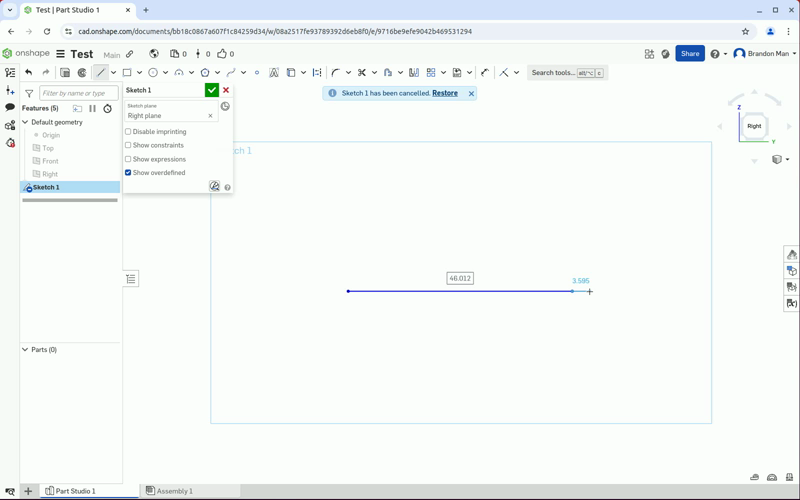
mouse_move(572, 274)
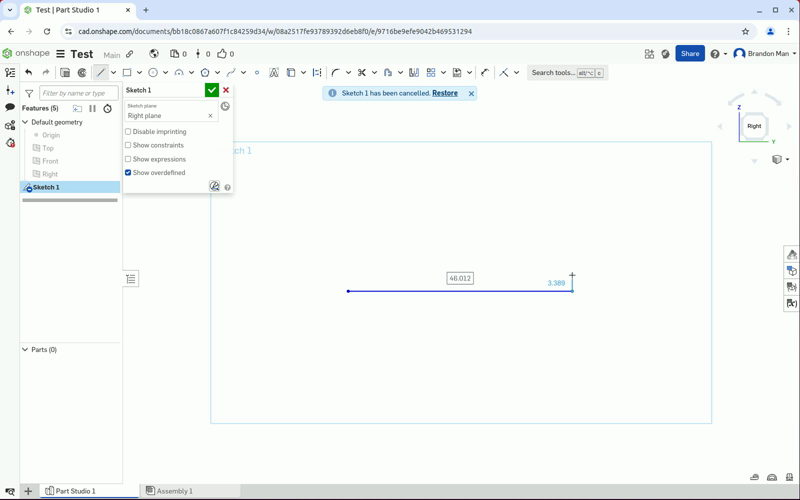
click(572, 274)
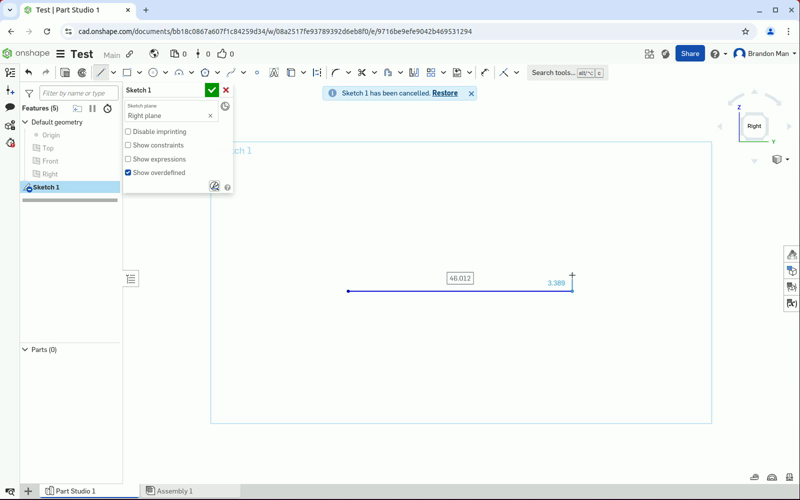
key_up(shift)
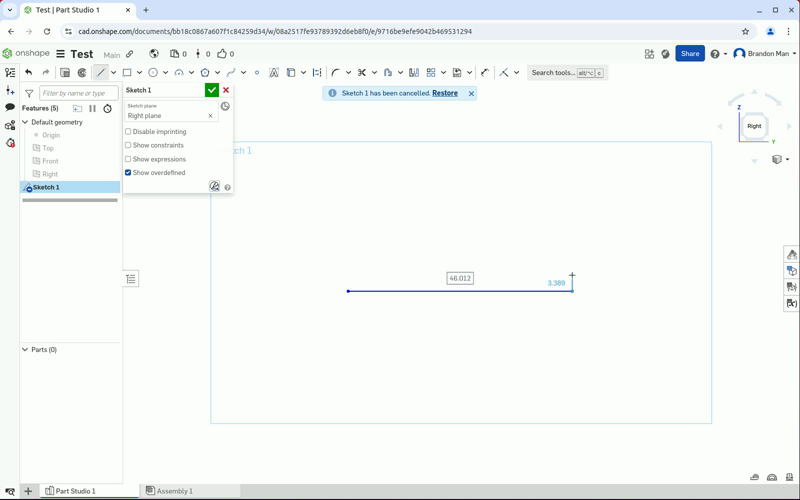
key_down(shift)
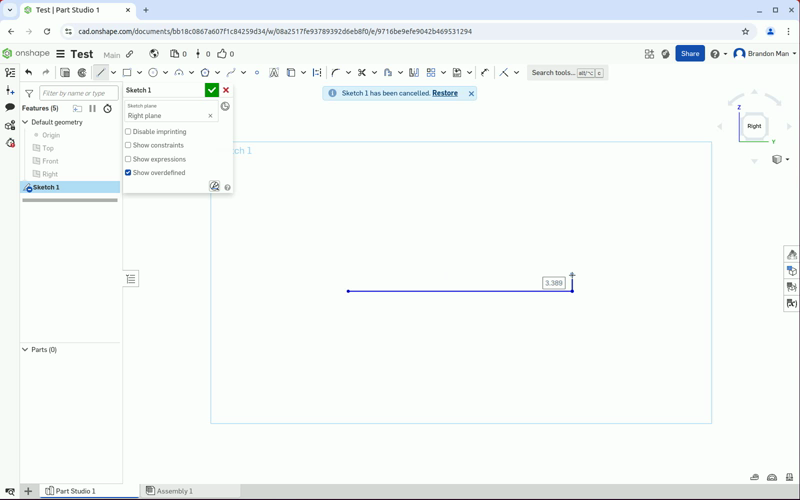
mouse_move(348, 274)
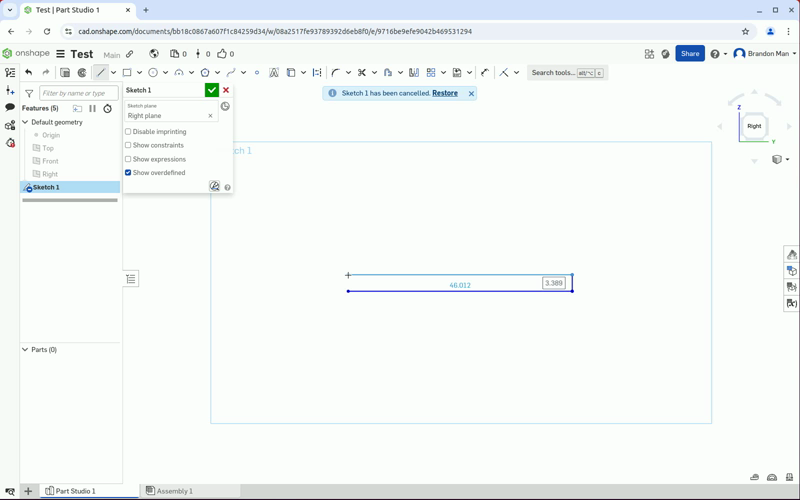
click(348, 274)
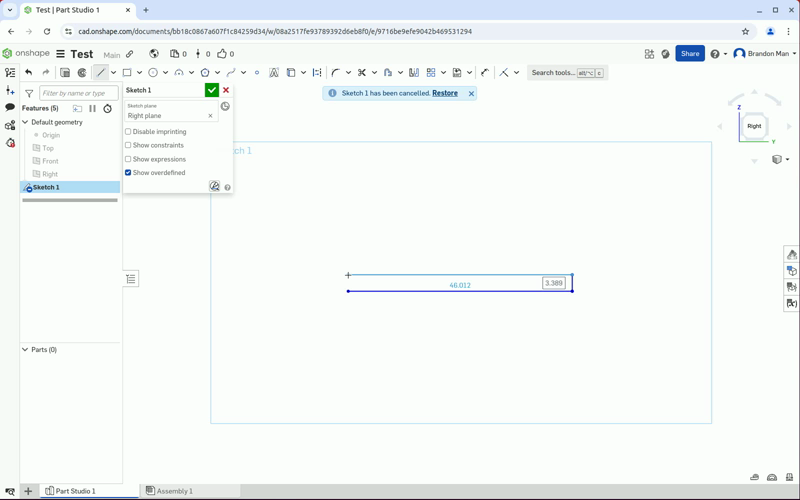
key_up(shift)
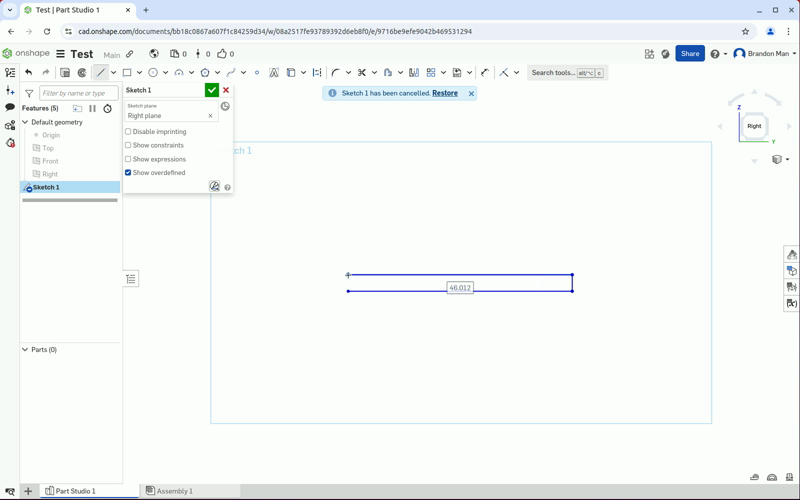
mouse_move(378, 274)
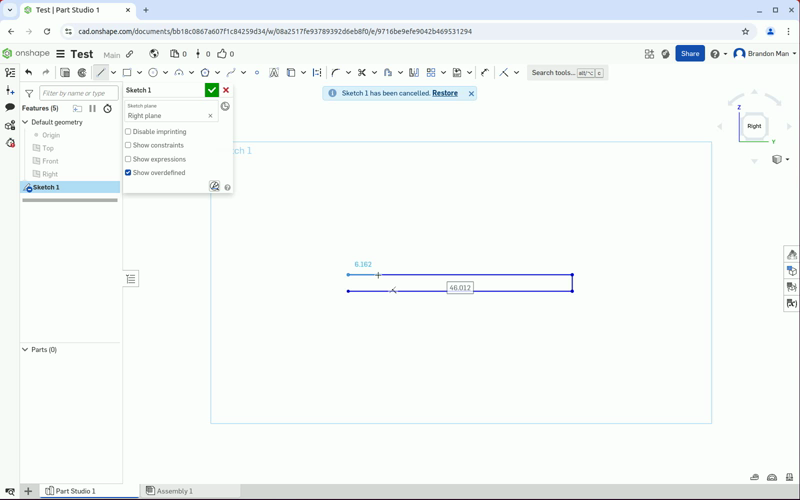
key_down(shift)
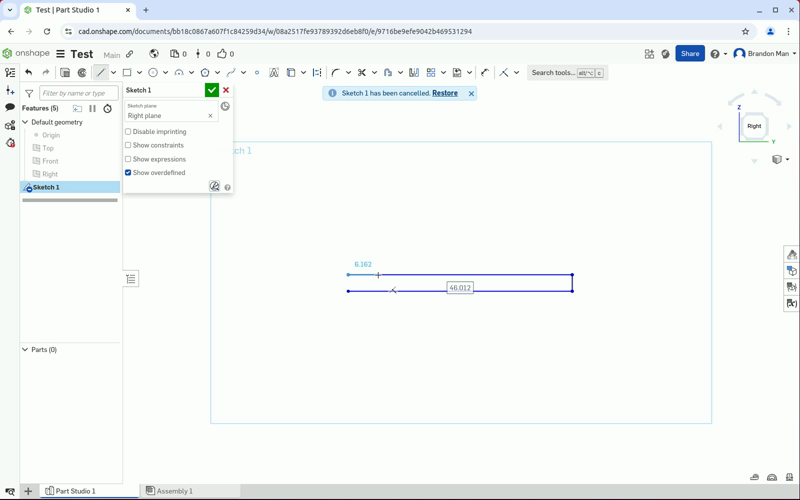
mouse_move(348, 291)
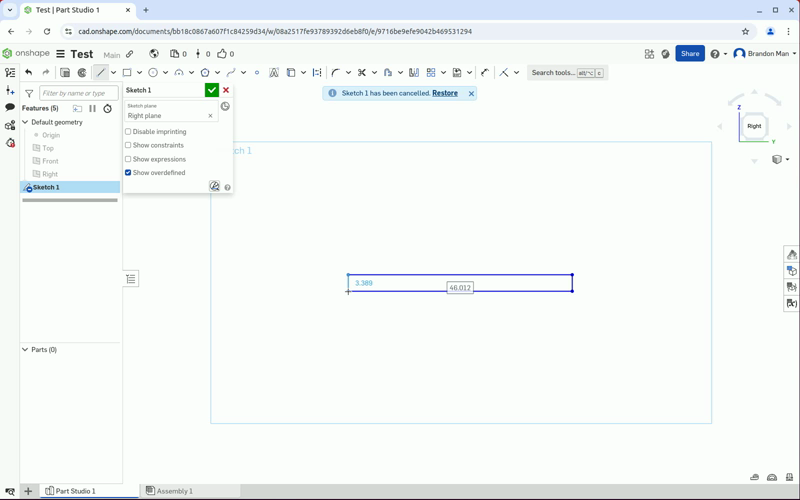
key_up(shift)
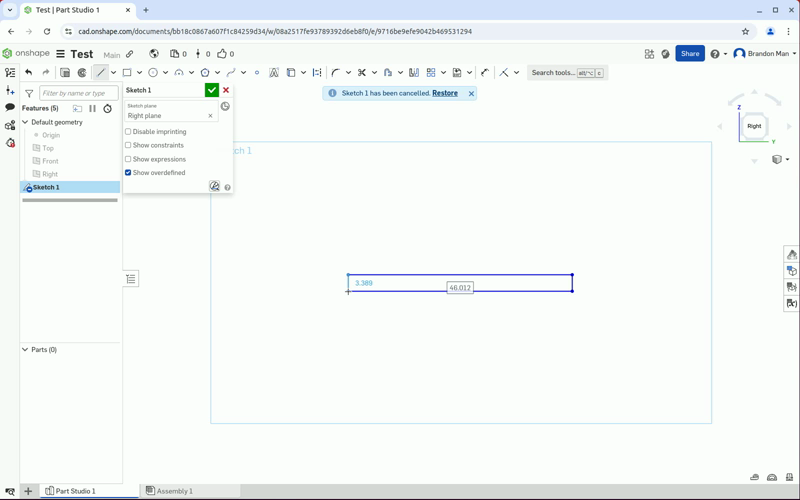
click(348, 291)
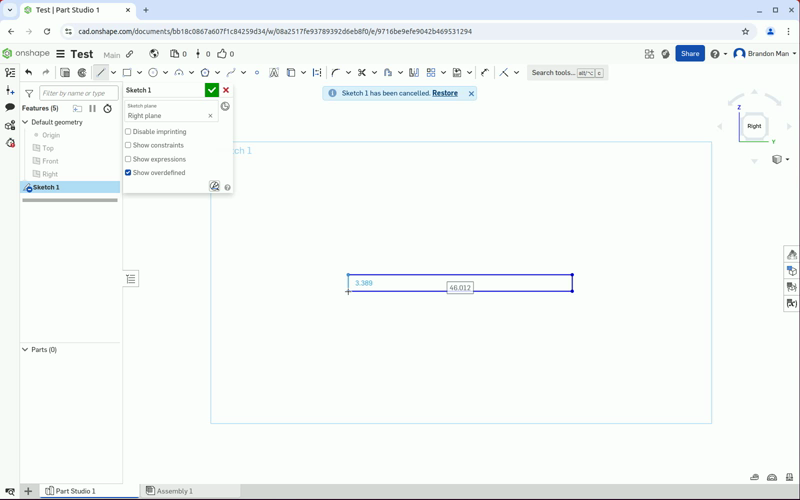
key(esc)
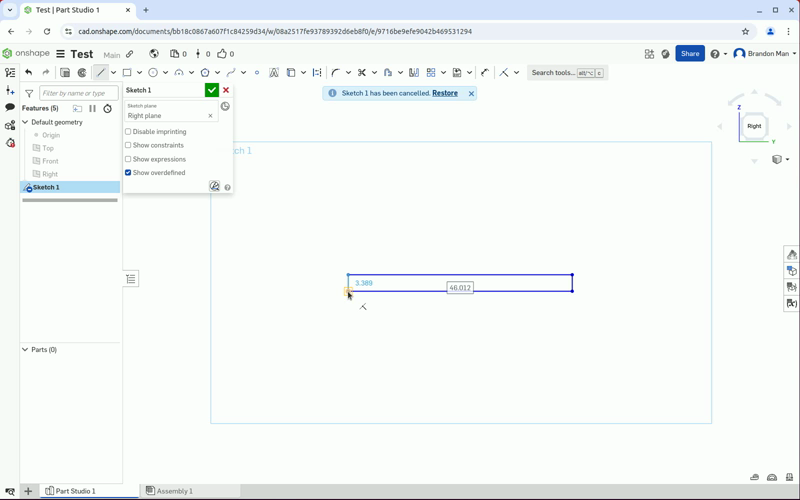
mouse_move(531, 282)
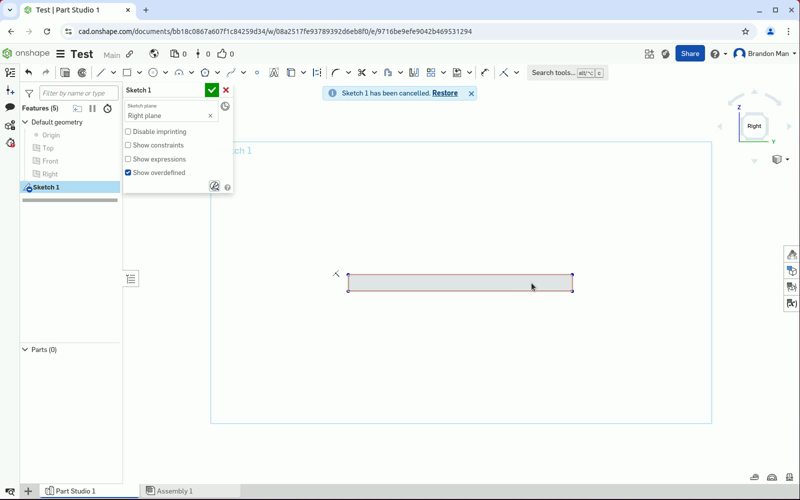
click(531, 282)
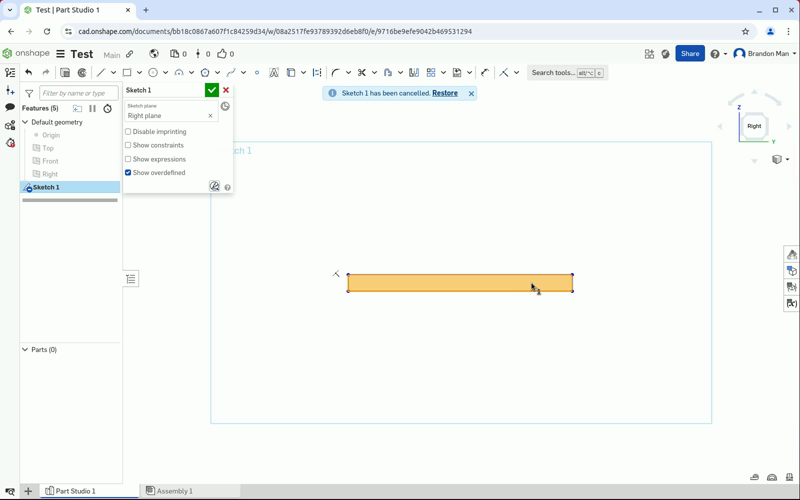
mouse_move(73, 352)
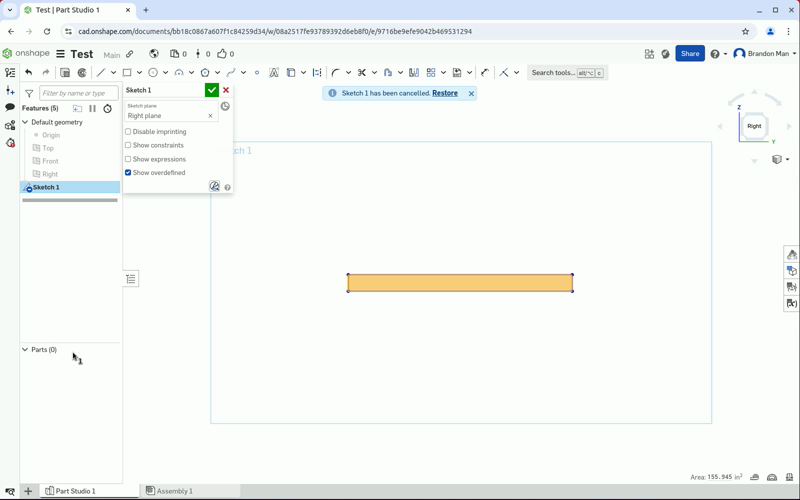
key(shift+y)
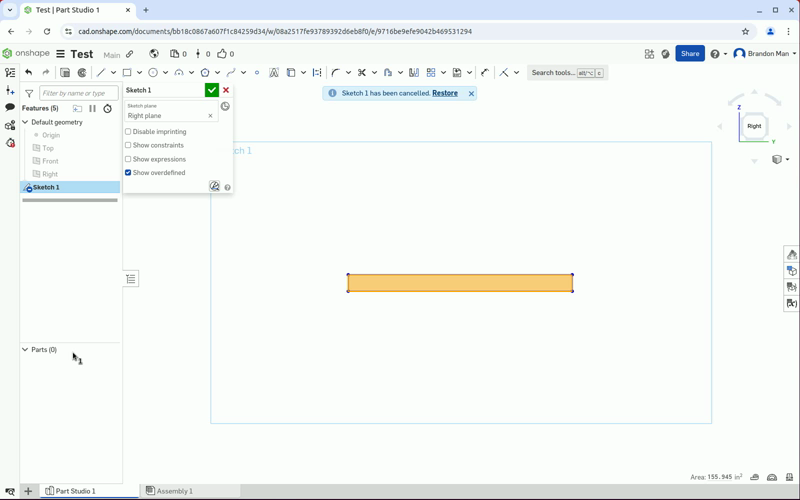
key(shift+e)
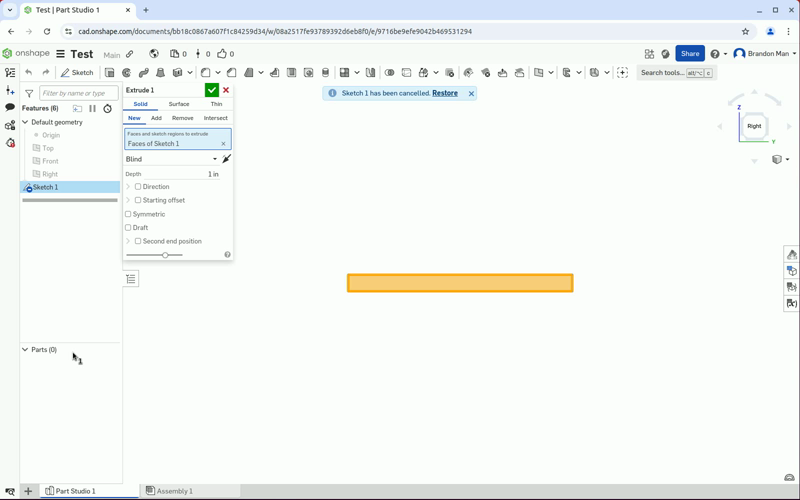
mouse_move(143, 106)
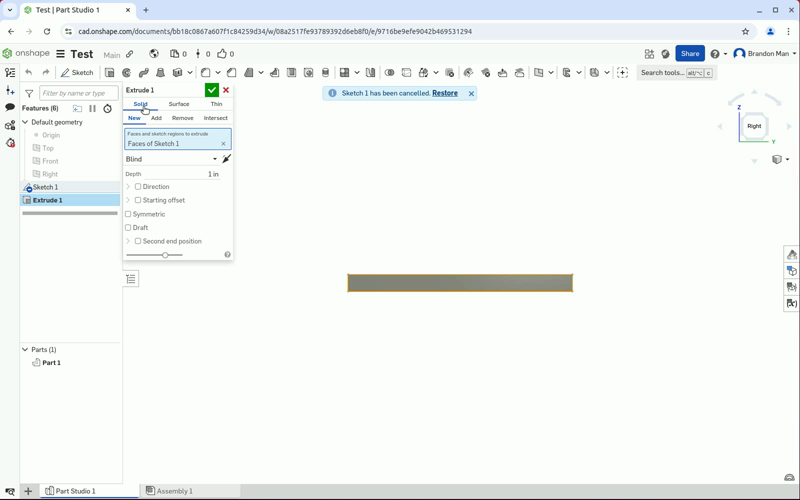
click(143, 106)
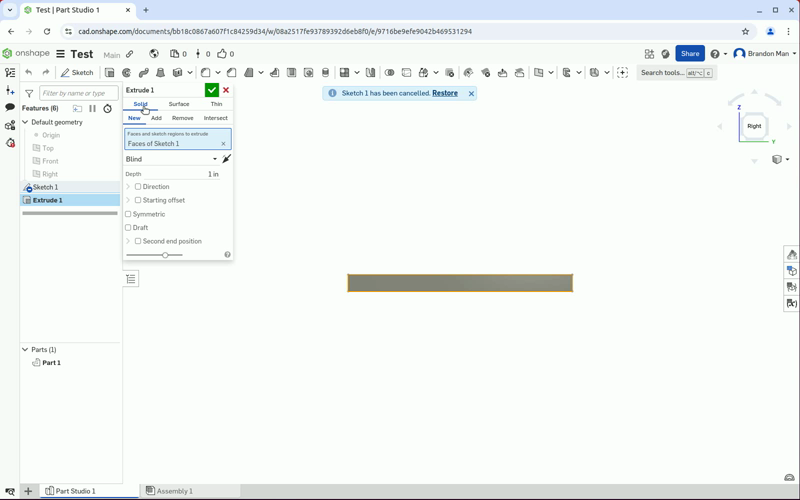
mouse_move(137, 120)
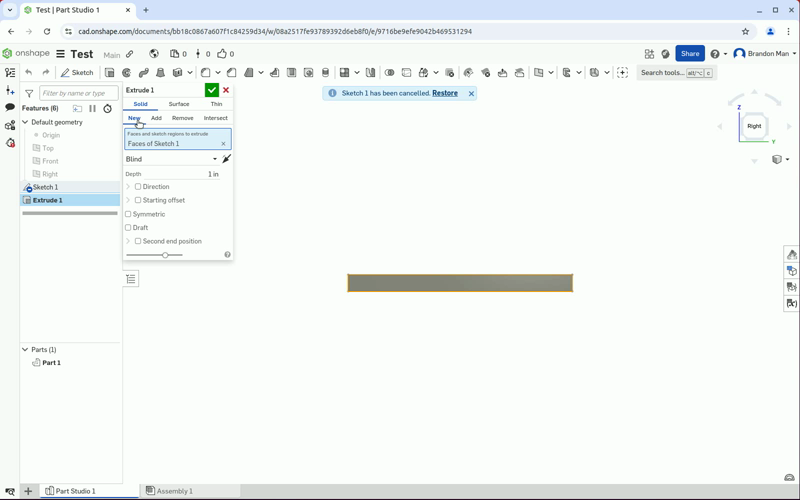
click(137, 120)
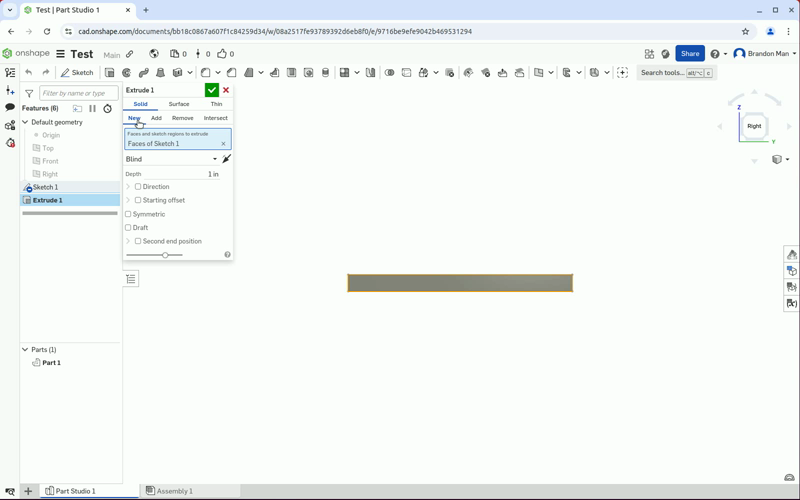
key(tab, 4)
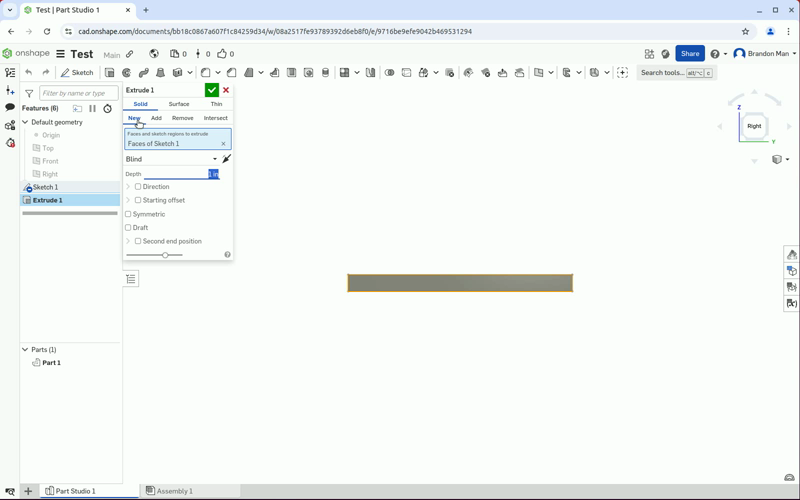
text(1.444)
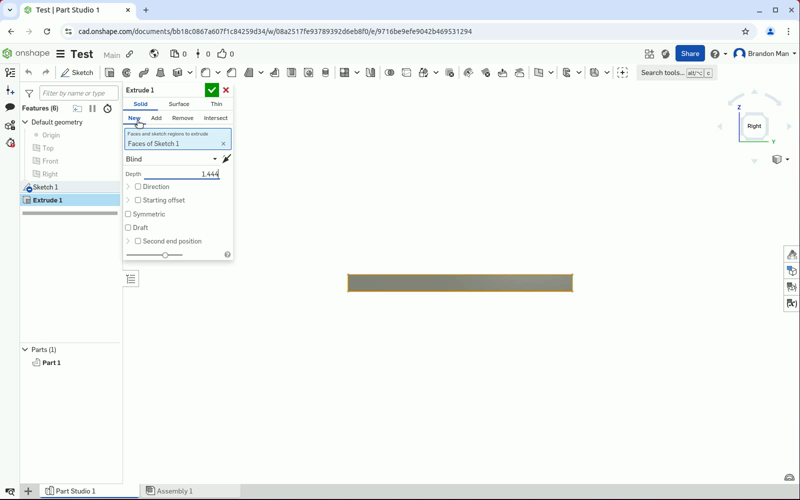
key(enter)
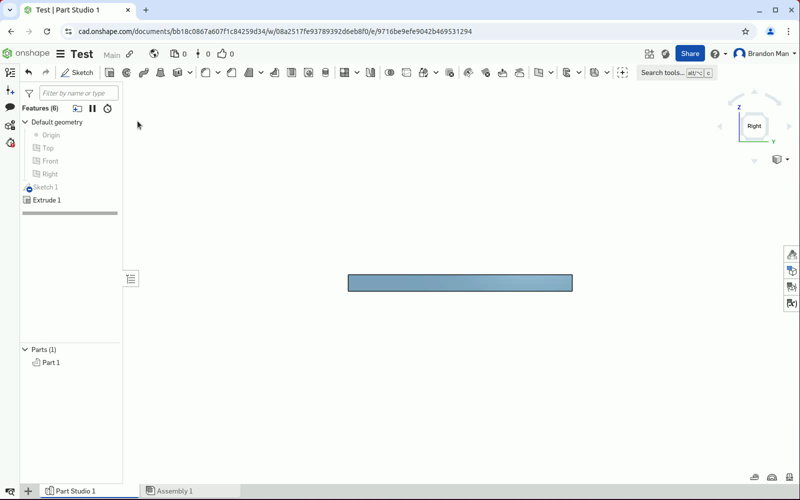
key(shift+h)
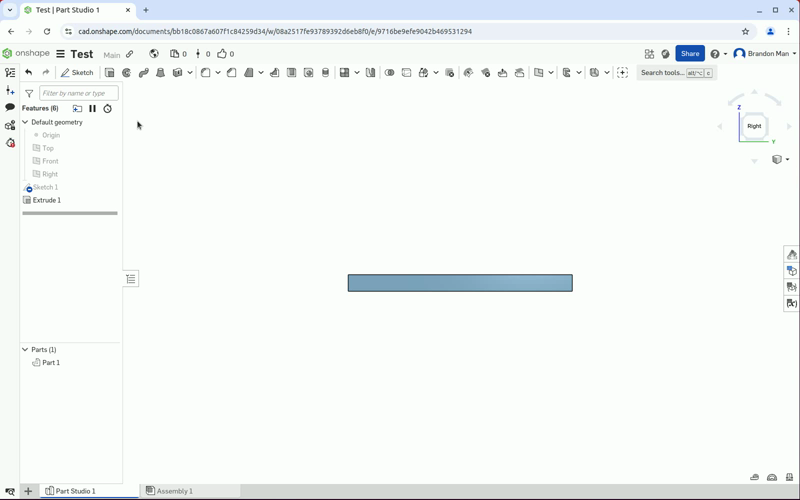
key(shift+h)
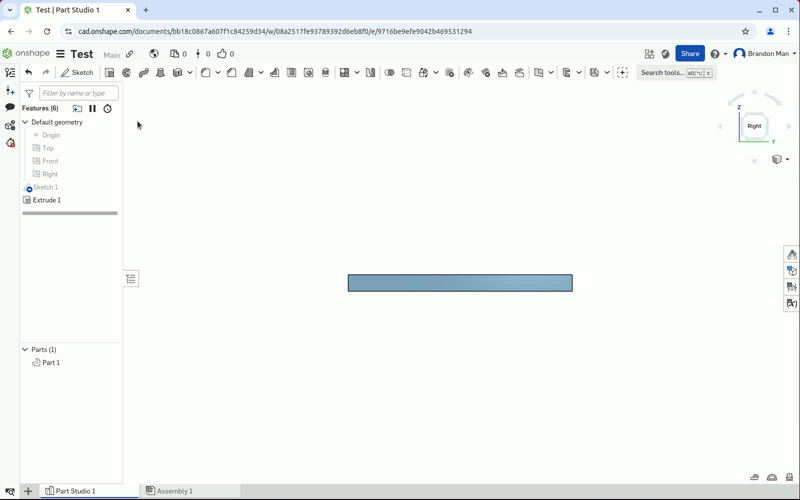
mouse_move(73, 189)
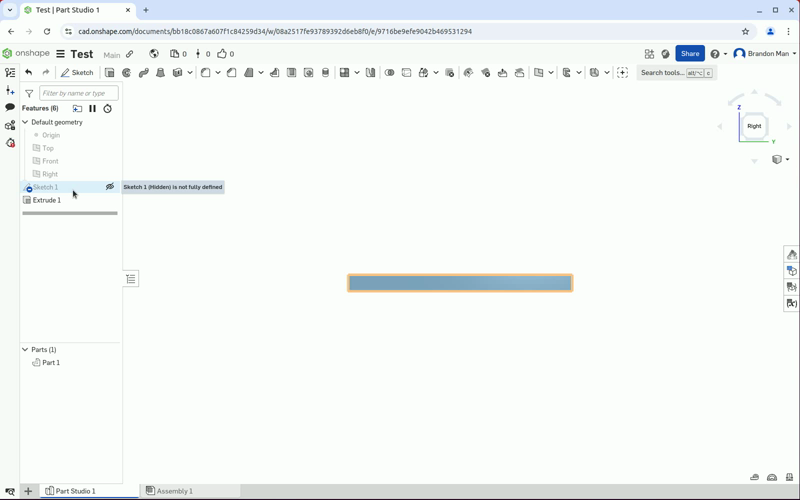
click(73, 189)
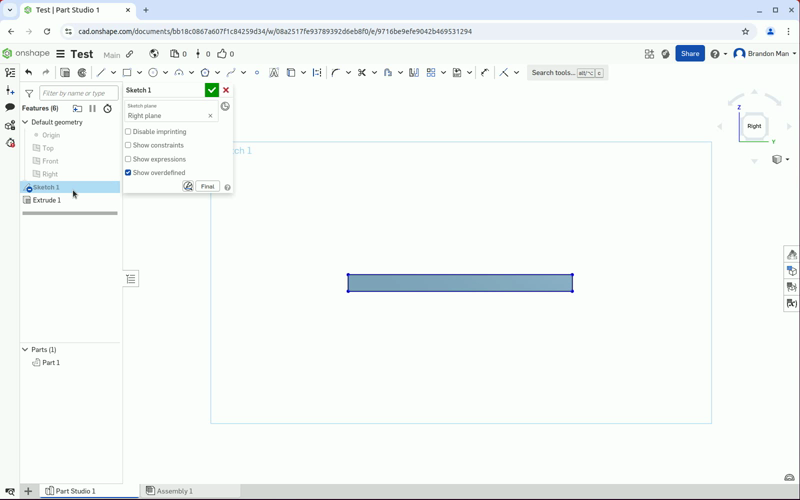
mouse_move(229, 92)
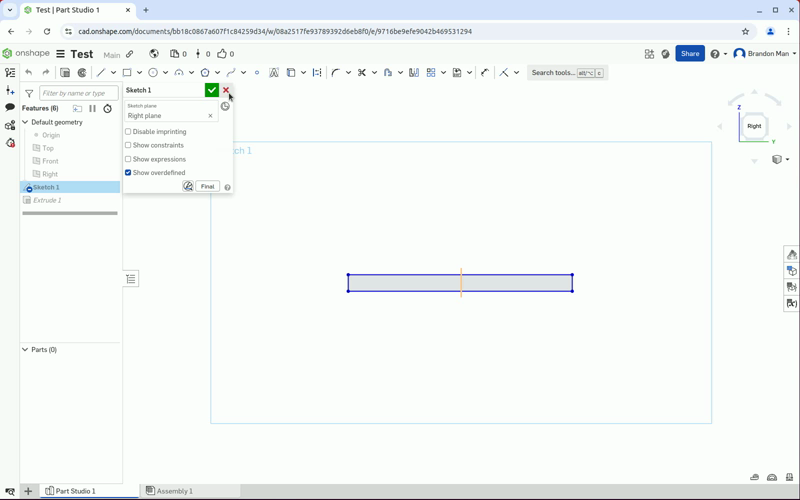
click(229, 92)
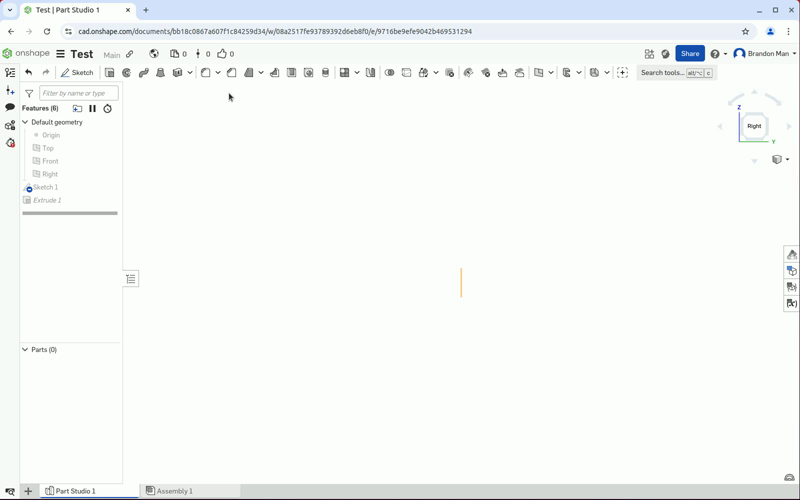
mouse_move(541, 75)
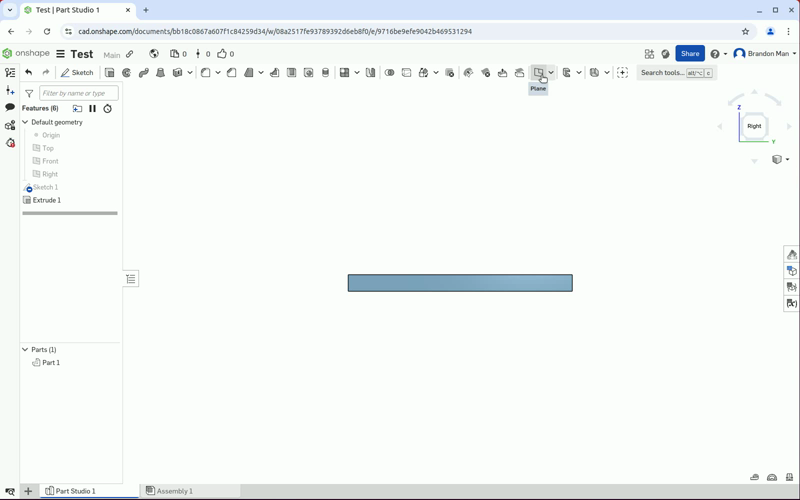
click(541, 75)
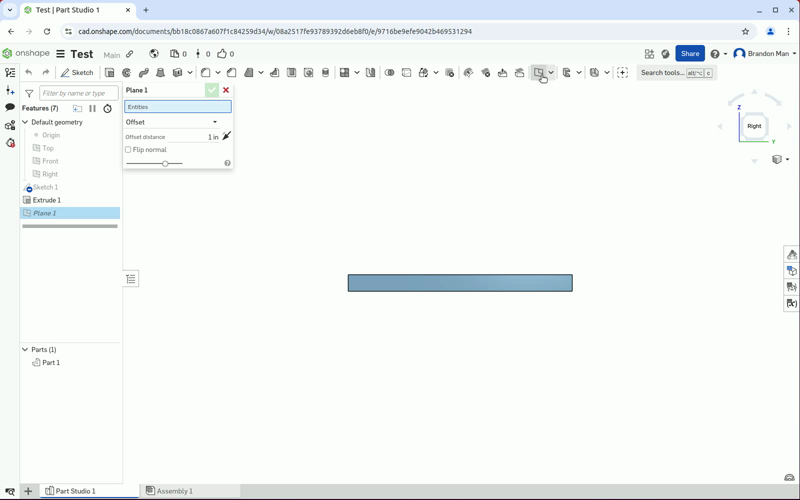
mouse_move(73, 176)
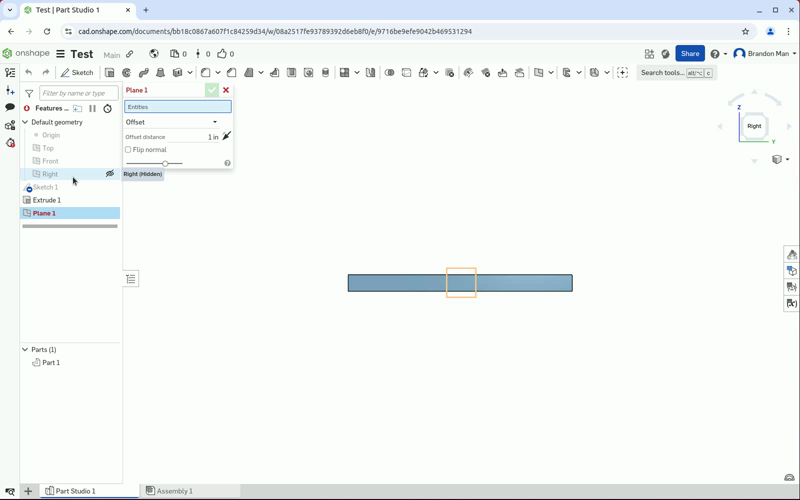
click(73, 176)
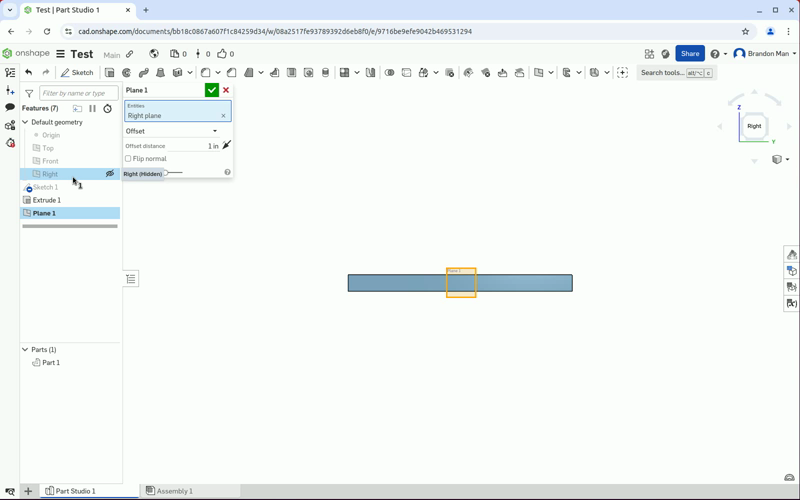
key(tab, 2)
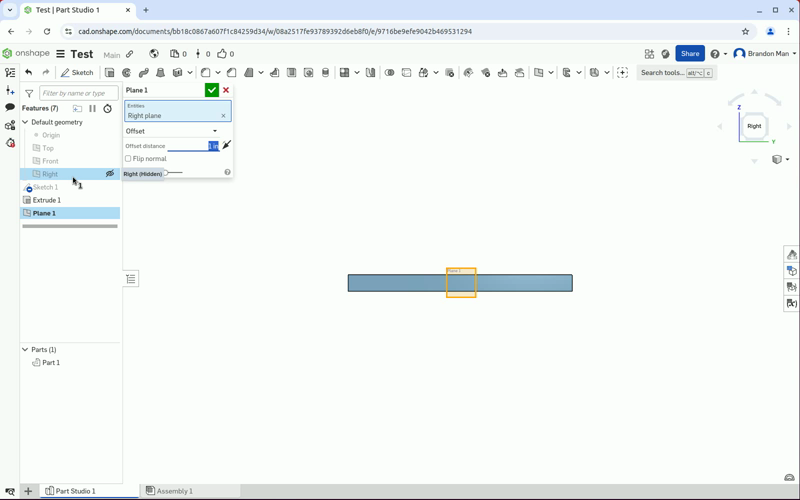
text(1.448)
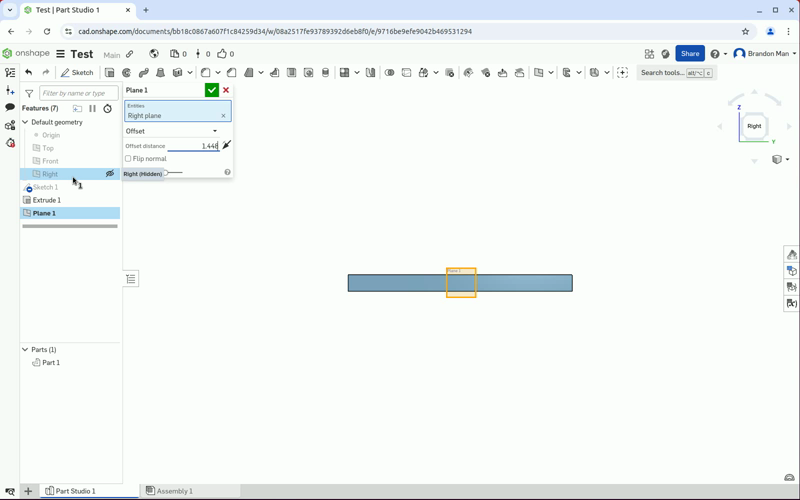
key(enter, 2)
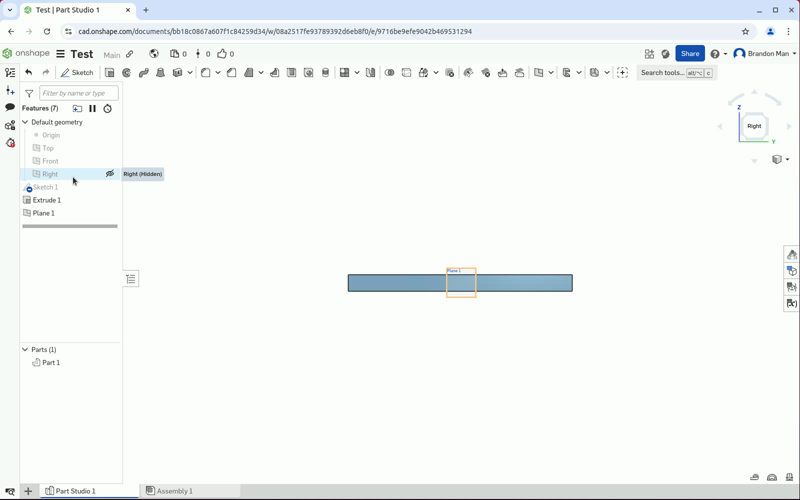
key(shift+s)
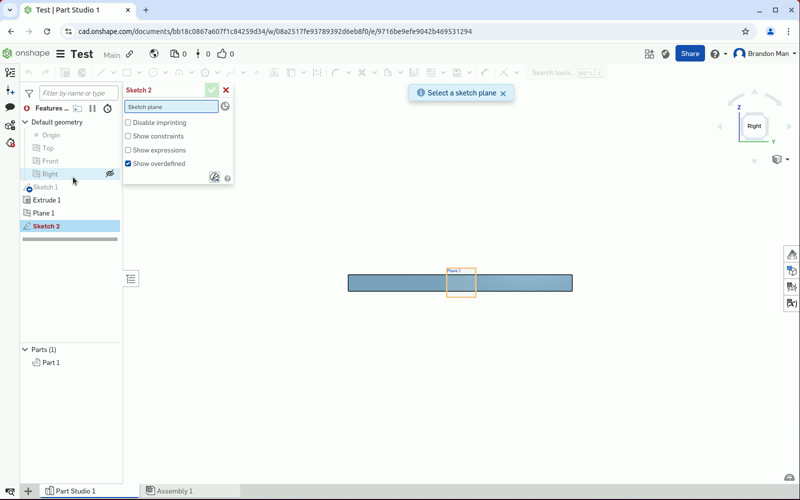
mouse_move(73, 215)
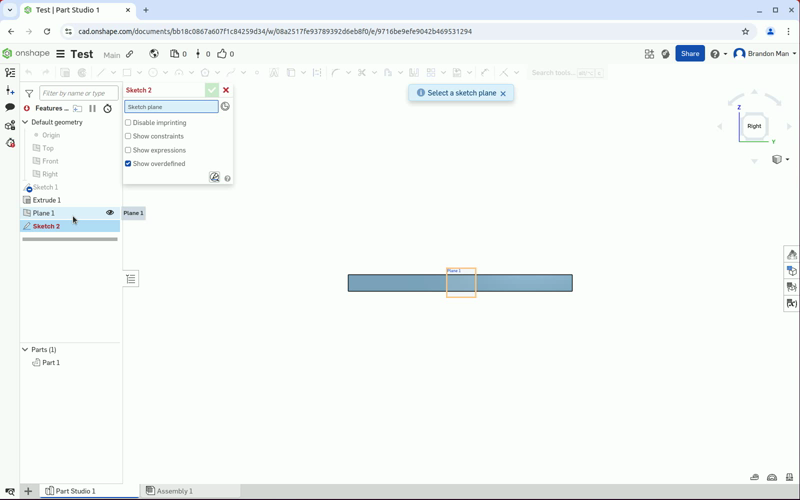
click(73, 215)
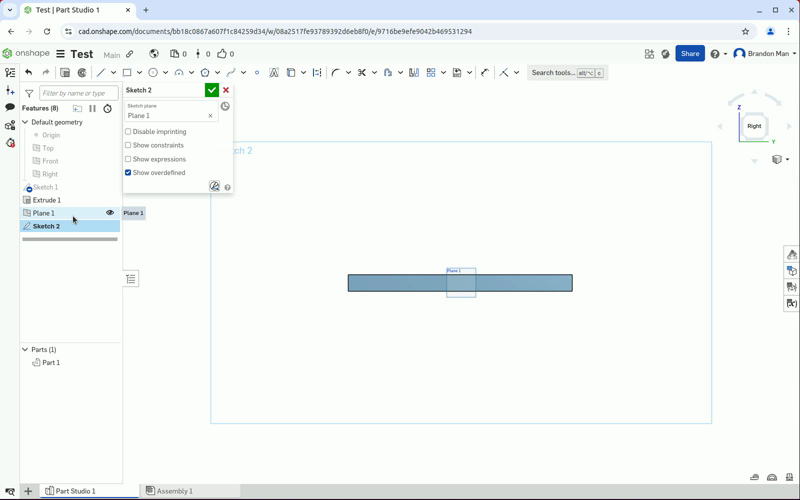
mouse_move(73, 352)
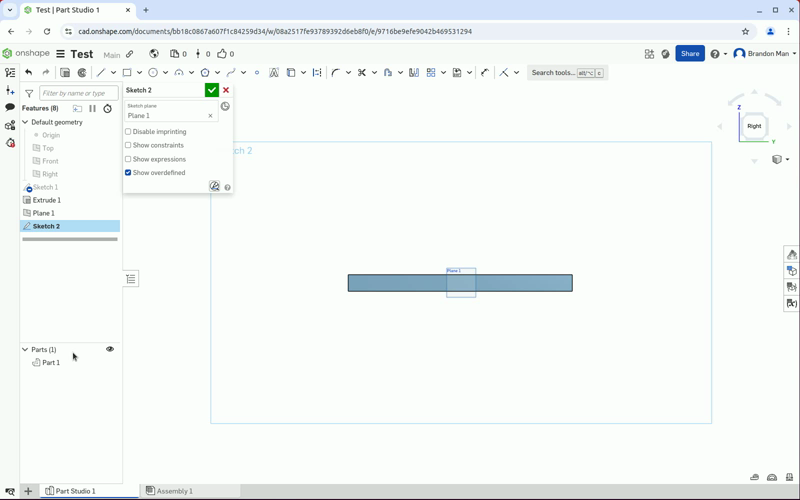
key(y)
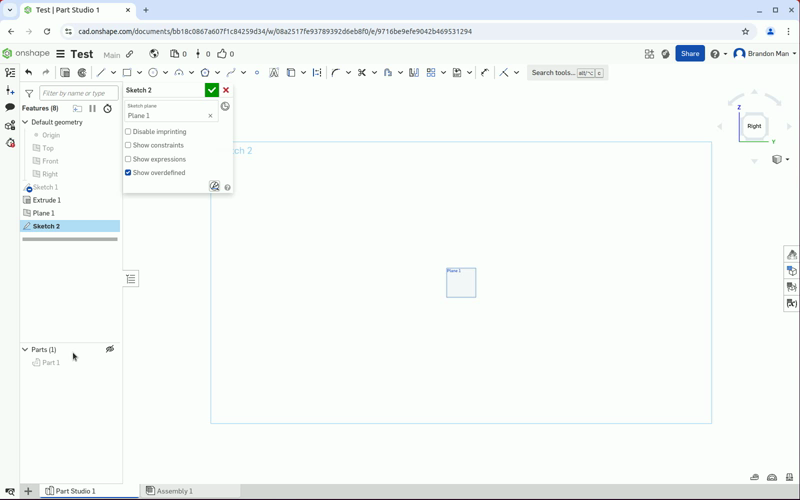
key(l)
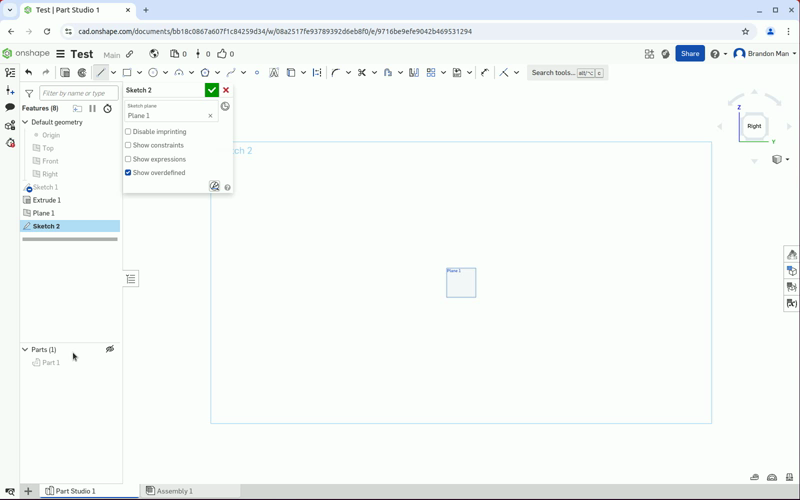
key_down(shift)
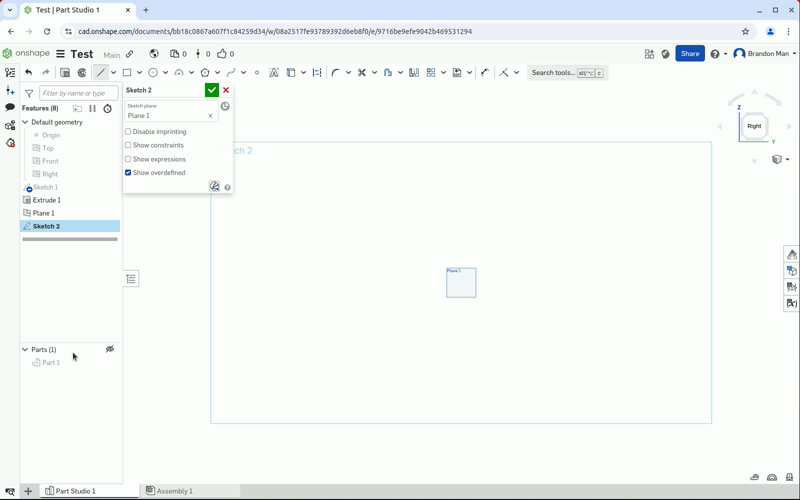
mouse_move(348, 280)
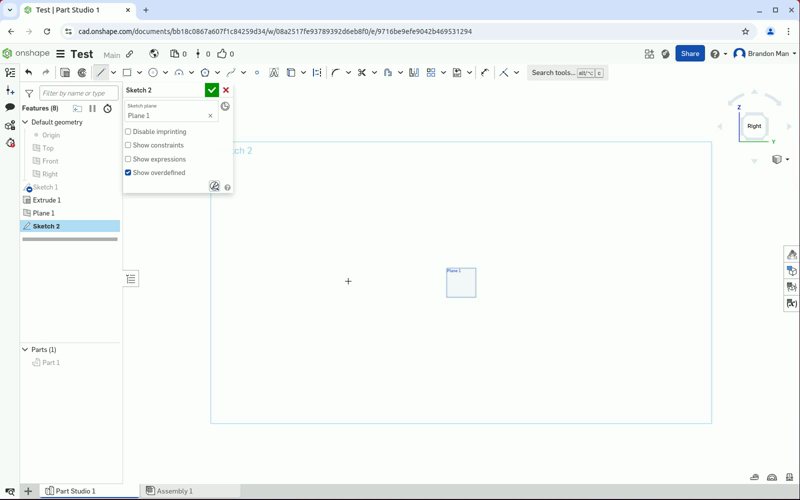
click(348, 280)
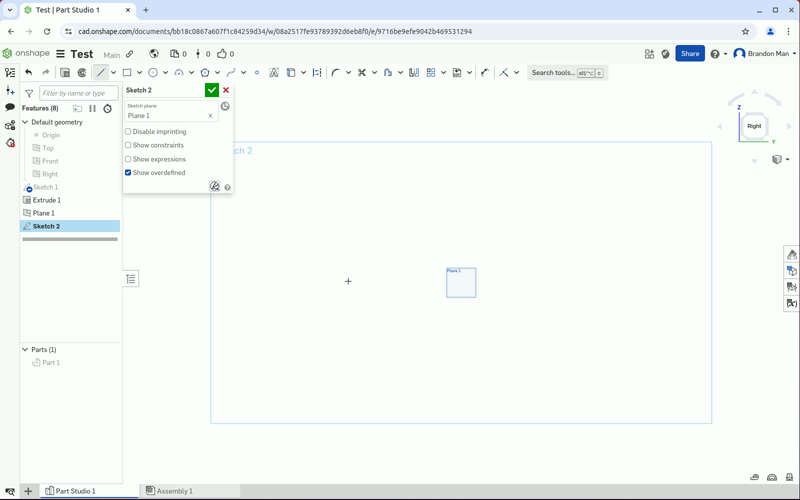
key_up(shift)
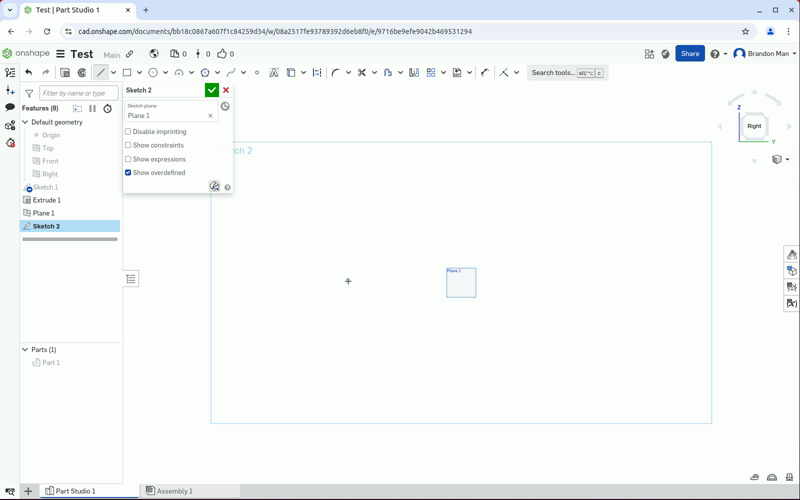
key_down(shift)
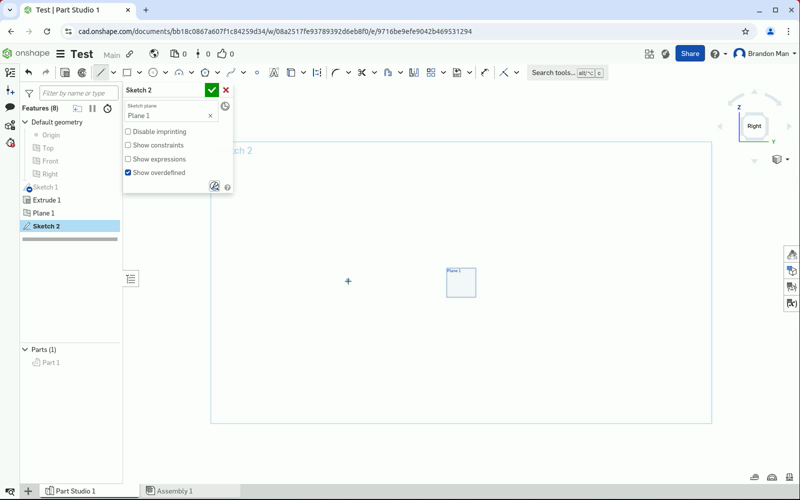
mouse_move(378, 280)
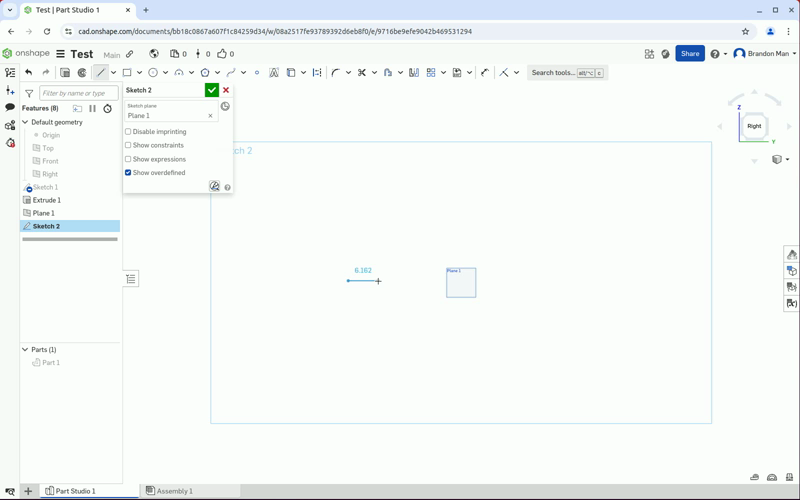
mouse_move(351, 280)
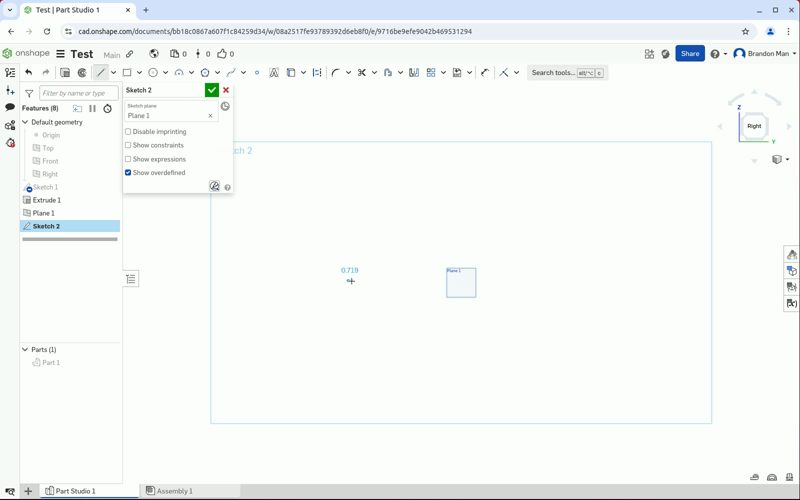
scroll(6)
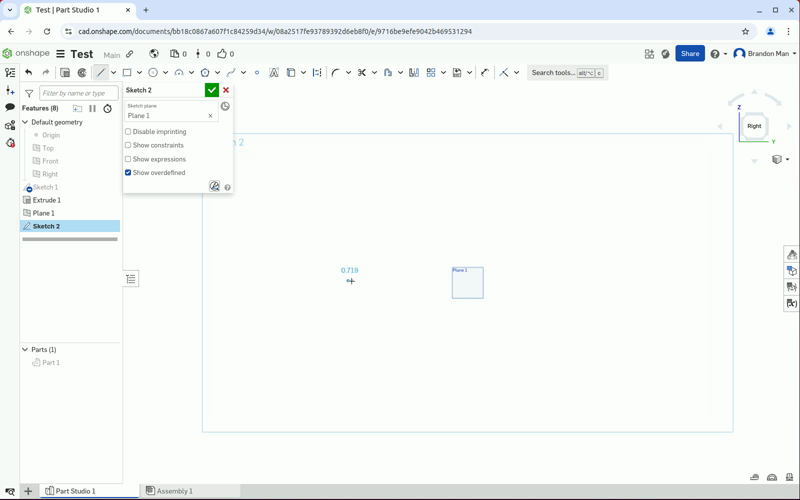
scroll(6)
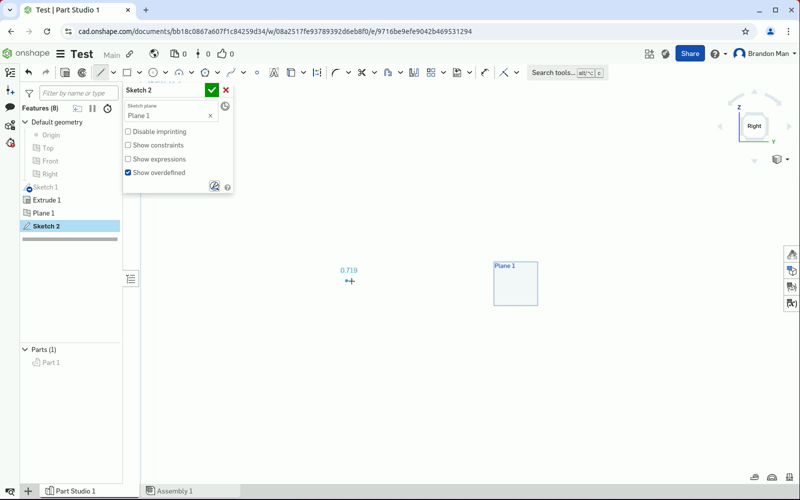
scroll(6)
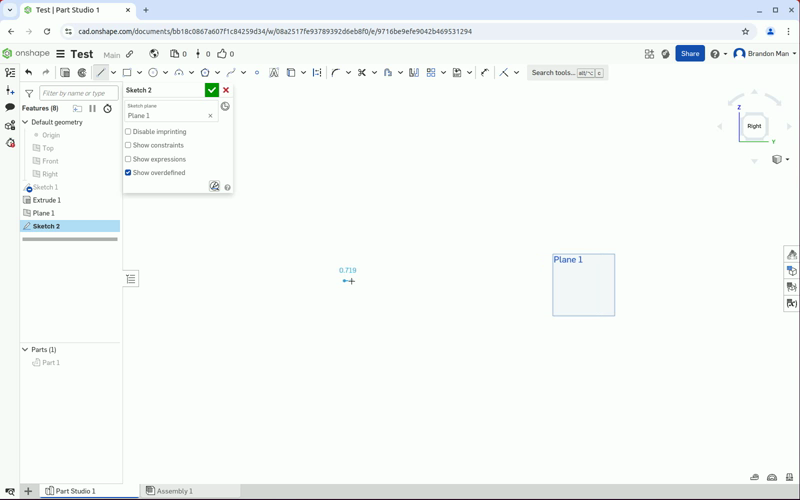
scroll(6)
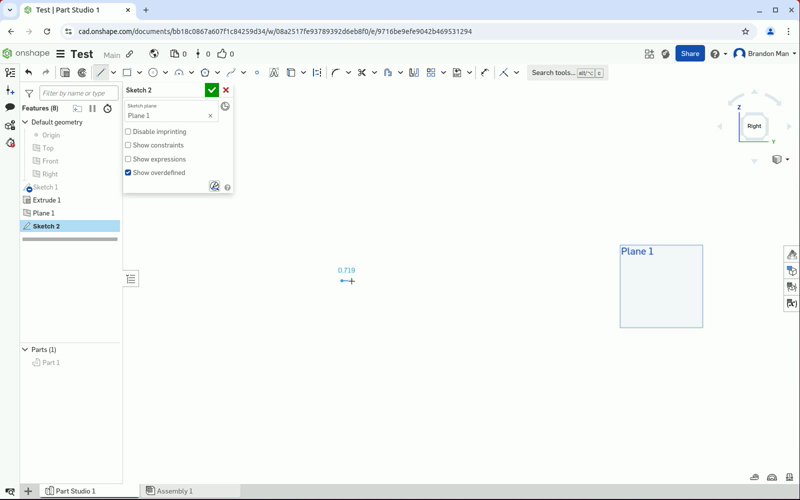
scroll(6)
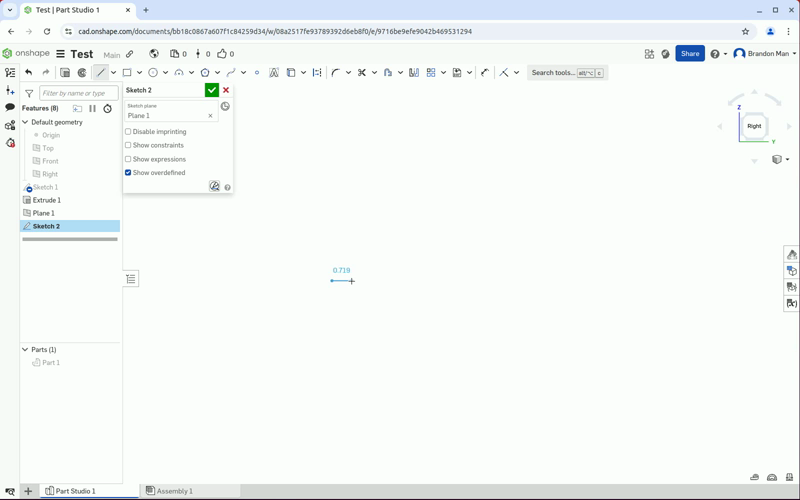
scroll(6)
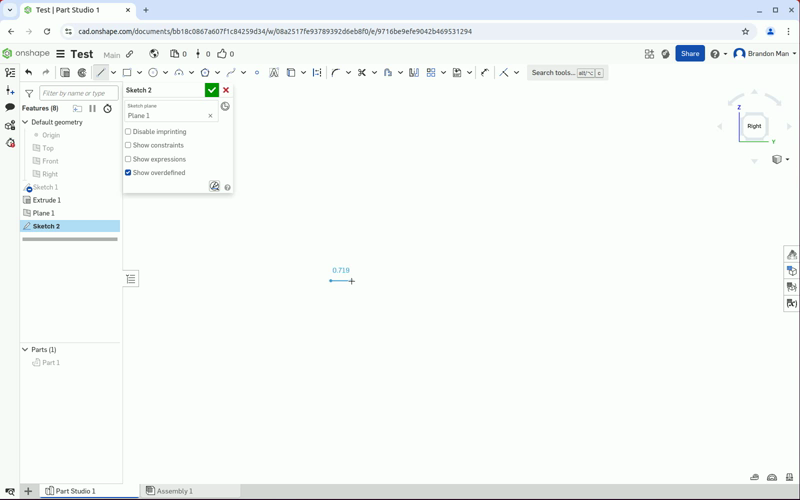
scroll(6)
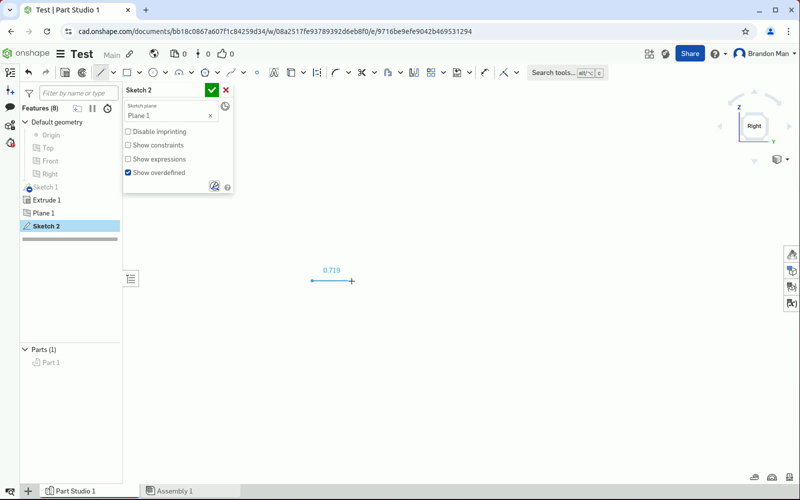
click(351, 280)
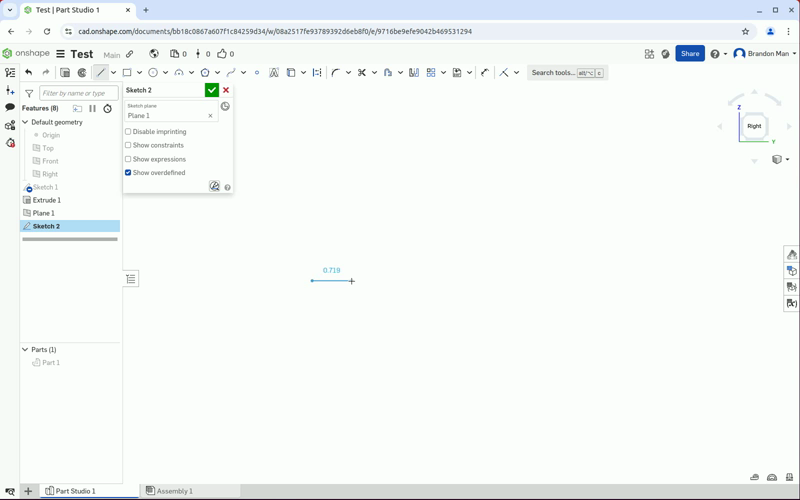
scroll(-6)
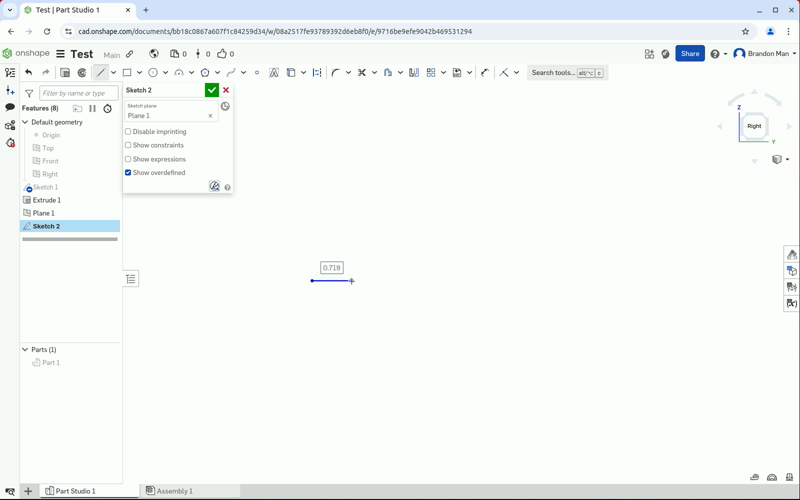
scroll(-6)
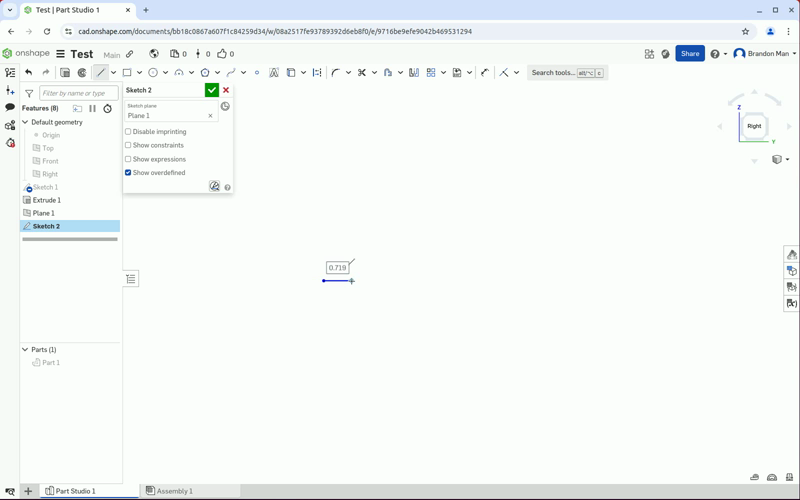
scroll(-6)
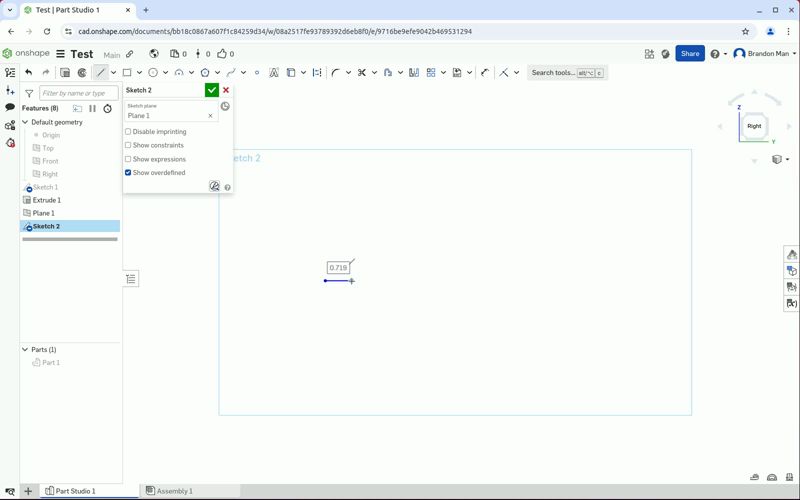
scroll(-6)
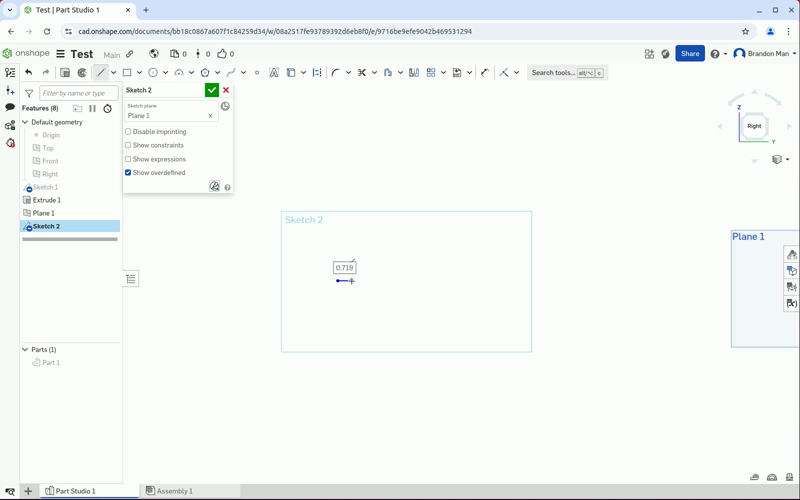
scroll(-6)
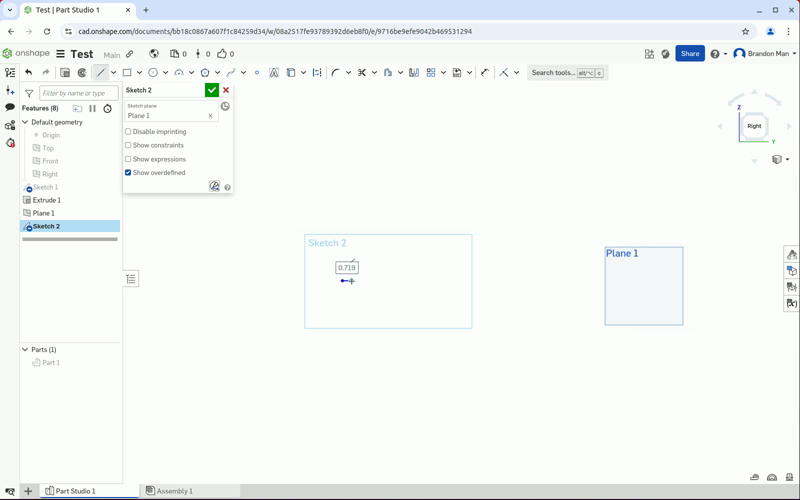
scroll(-6)
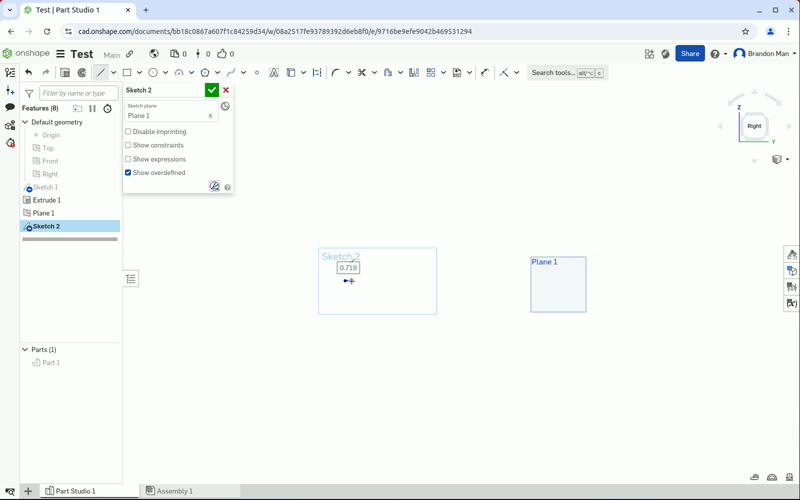
scroll(-6)
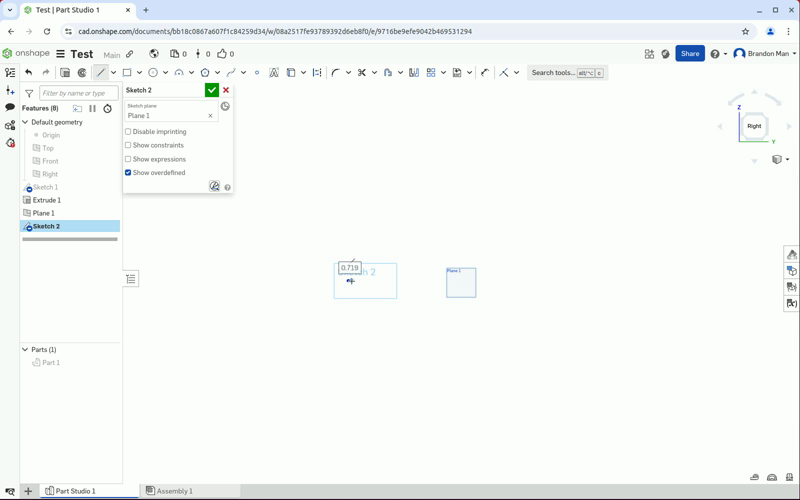
key_up(shift)
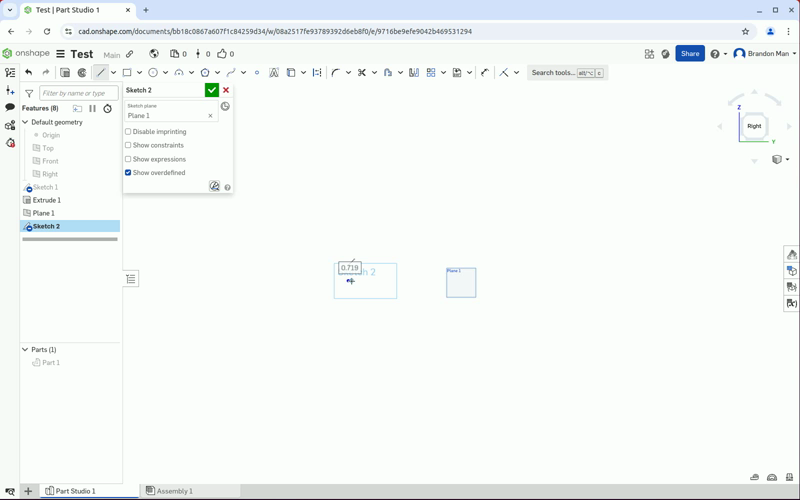
key_down(shift)
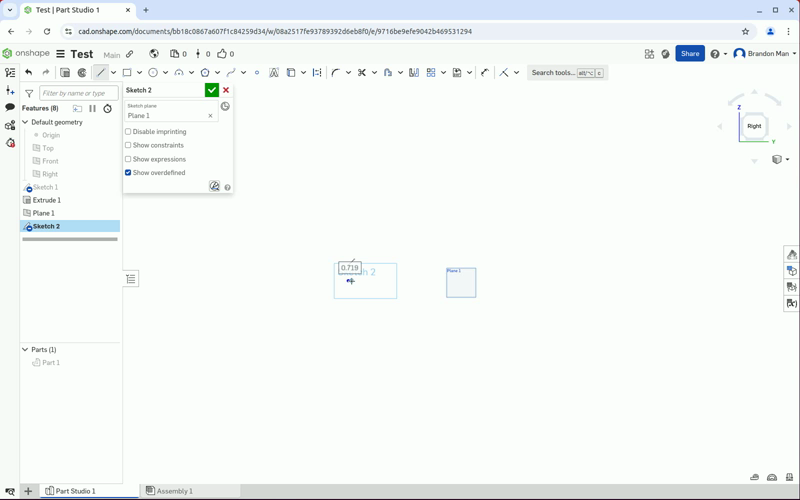
mouse_move(381, 280)
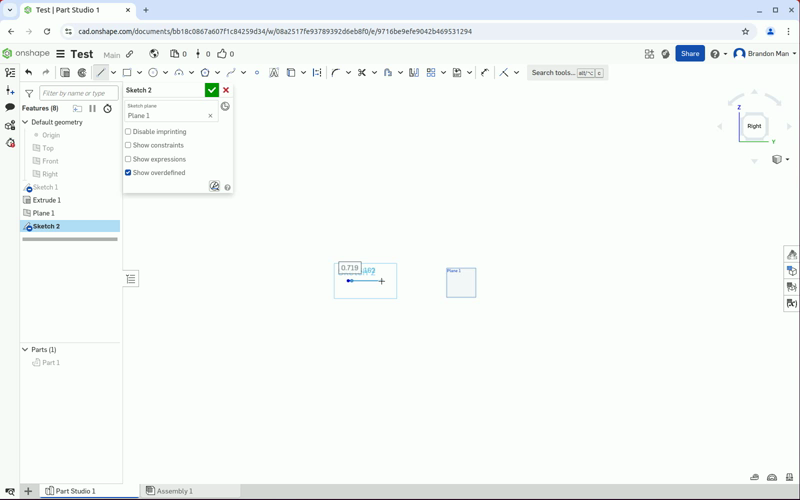
mouse_move(351, 273)
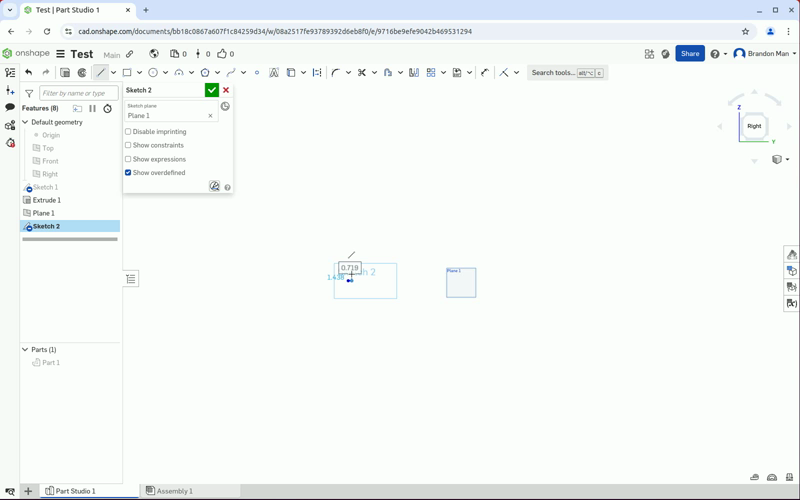
scroll(6)
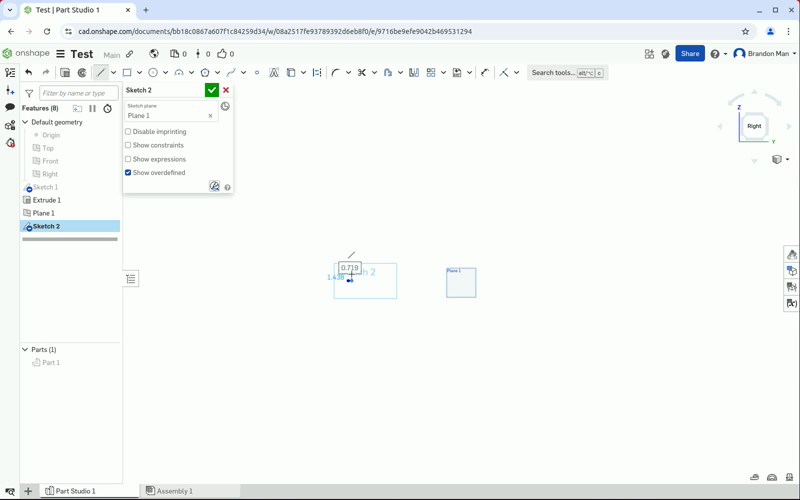
scroll(6)
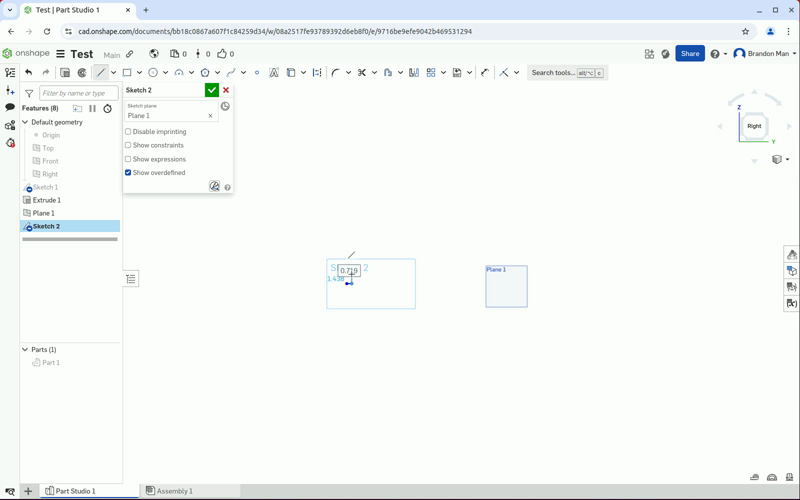
scroll(6)
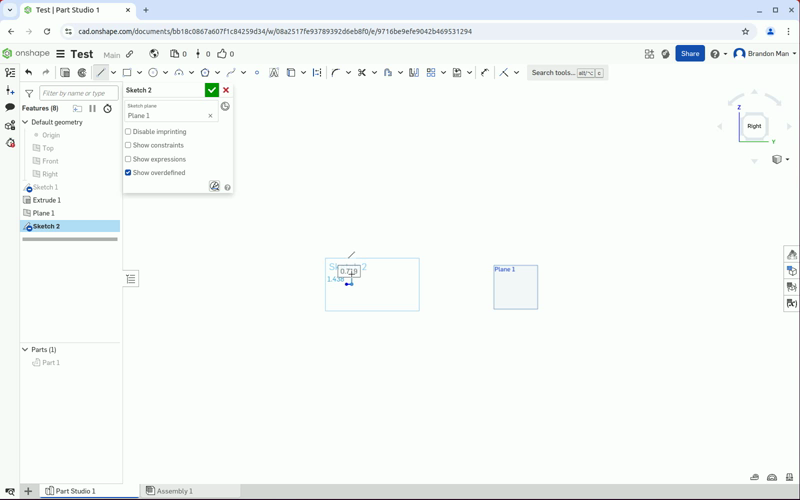
scroll(6)
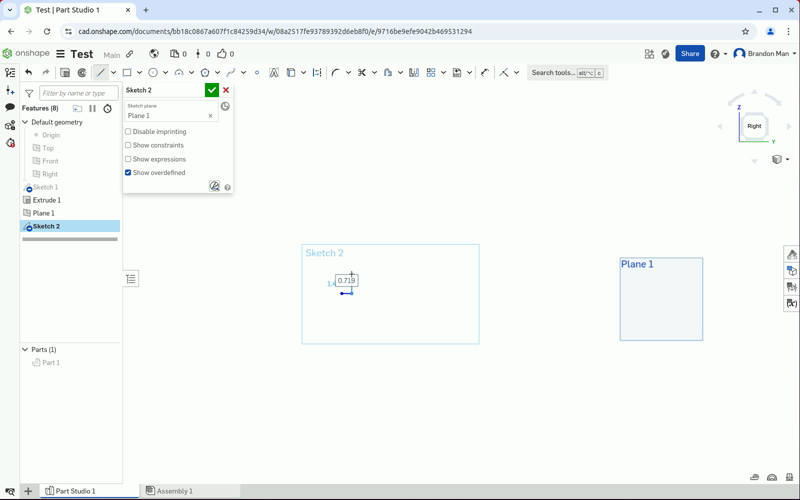
scroll(6)
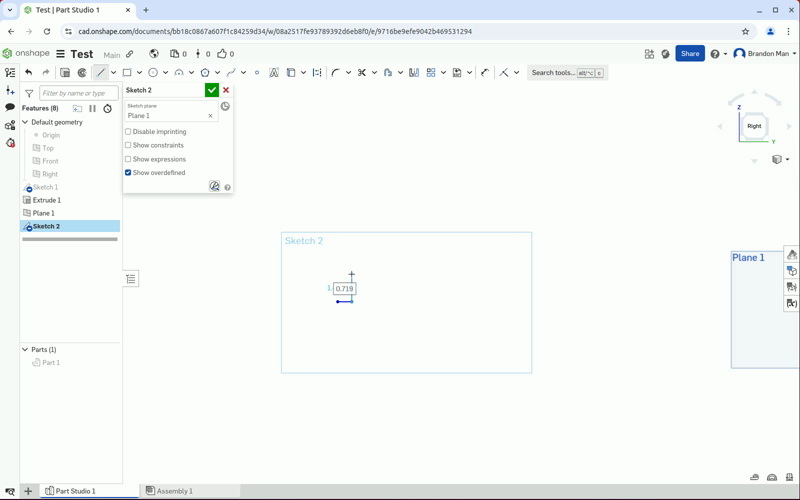
scroll(6)
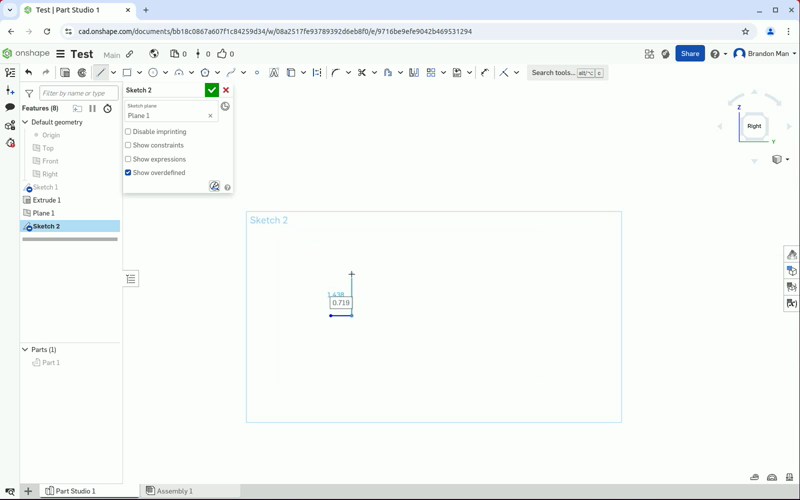
scroll(6)
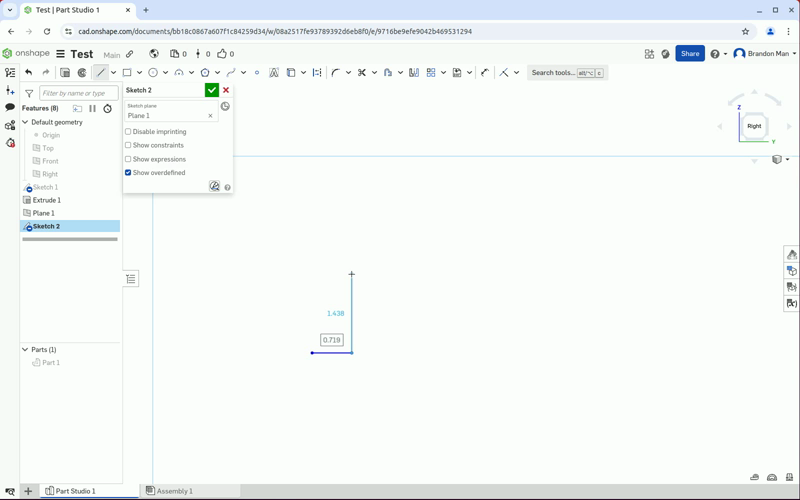
click(351, 273)
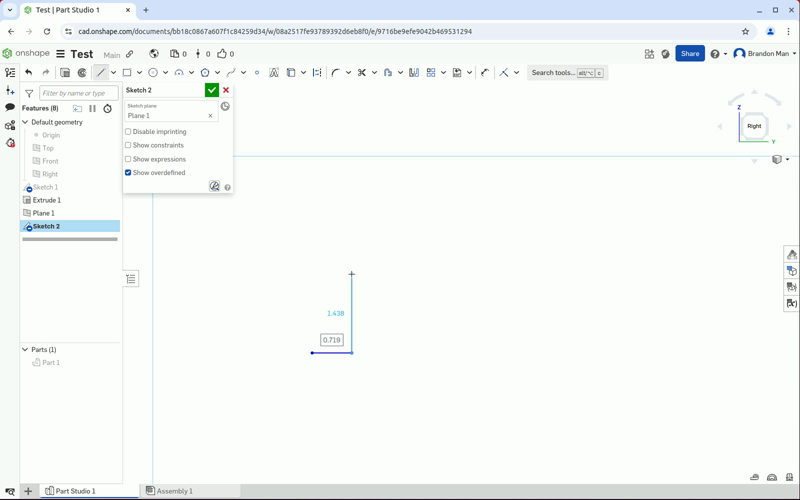
scroll(-6)
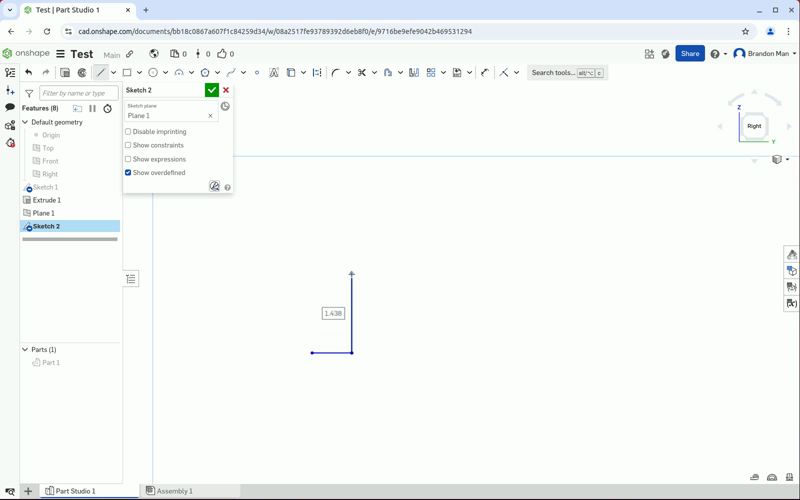
scroll(-6)
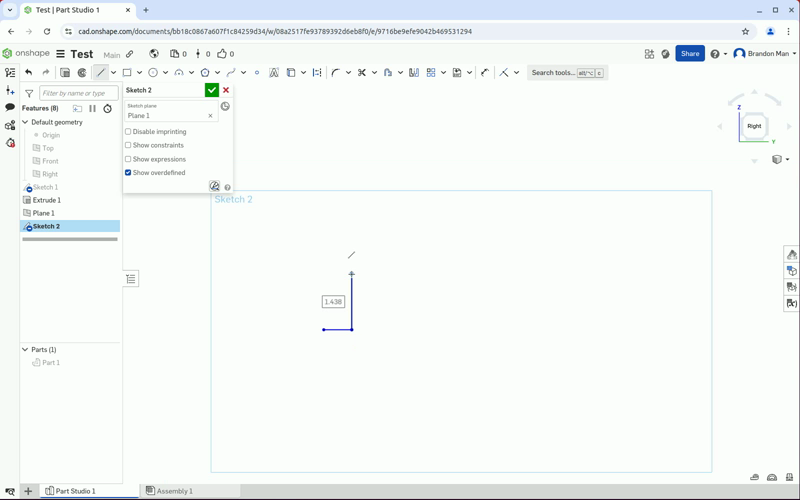
scroll(-6)
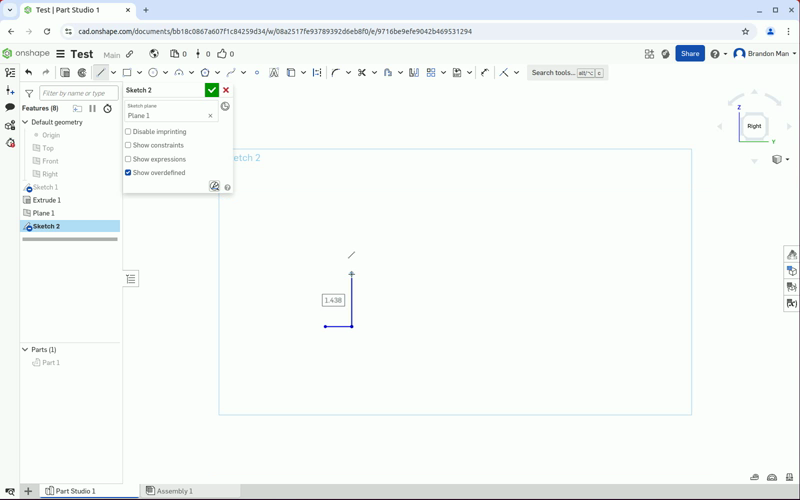
scroll(-6)
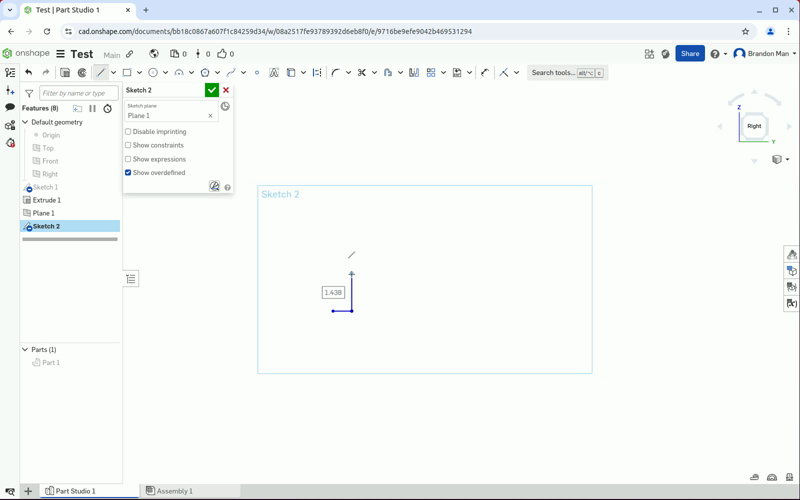
scroll(-6)
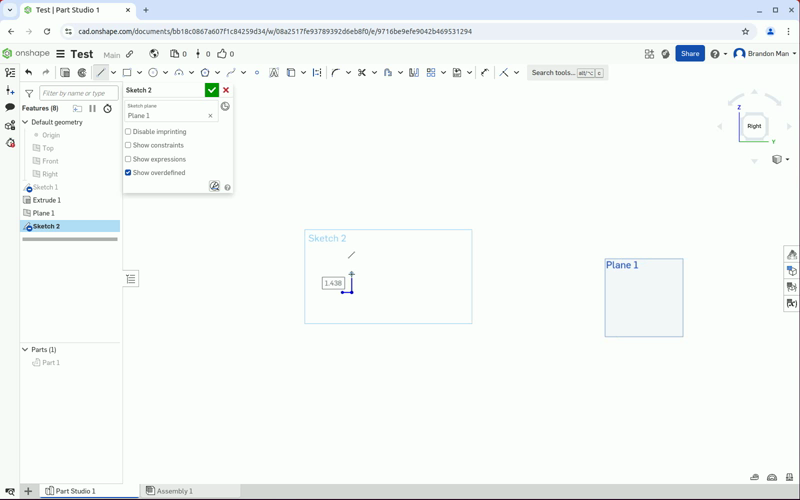
scroll(-6)
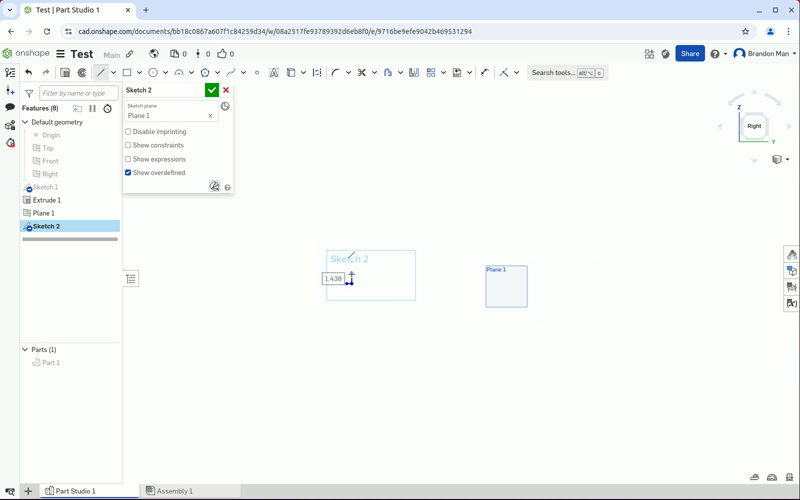
scroll(-6)
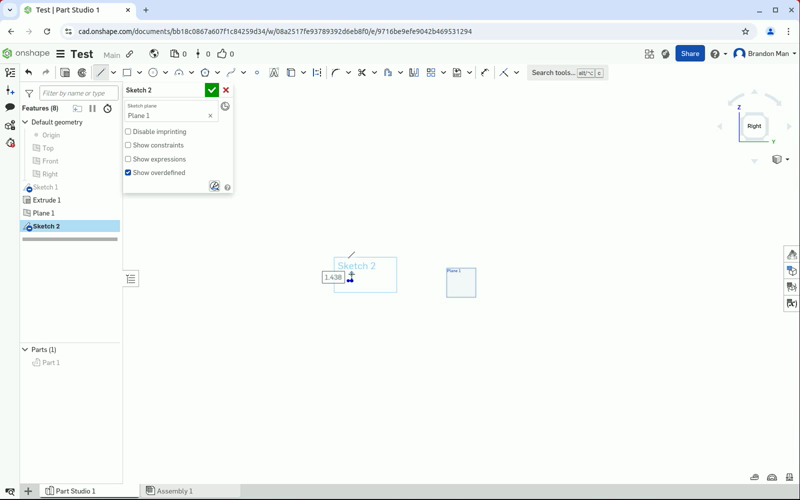
key_up(shift)
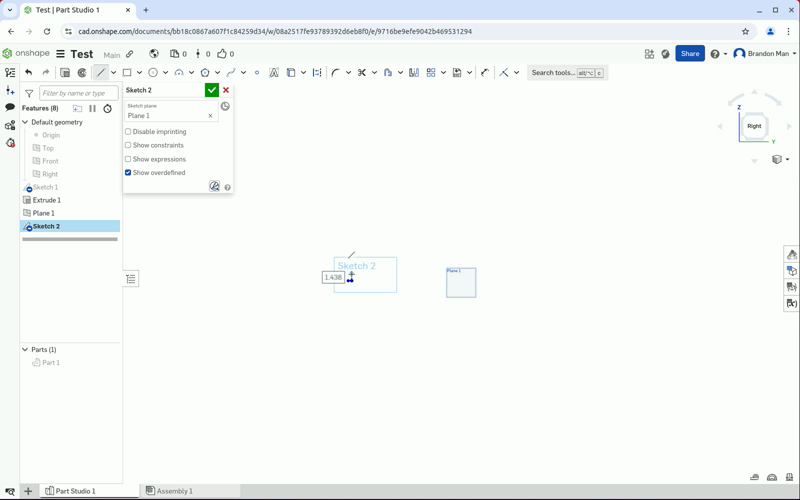
key_down(shift)
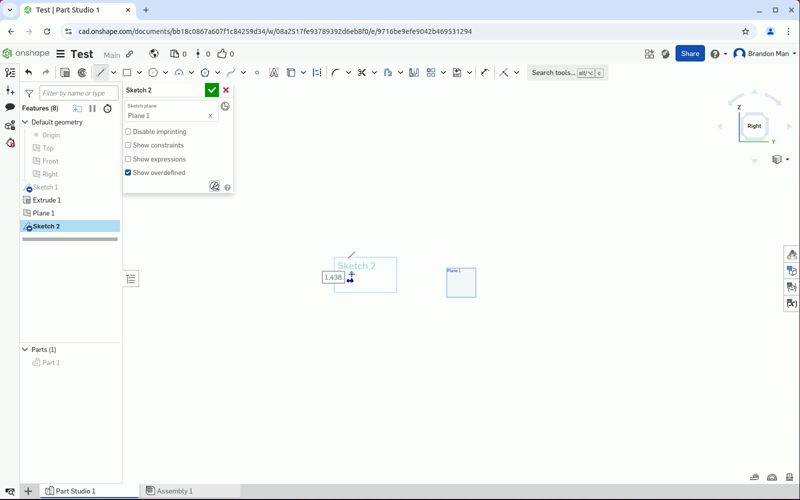
mouse_move(381, 273)
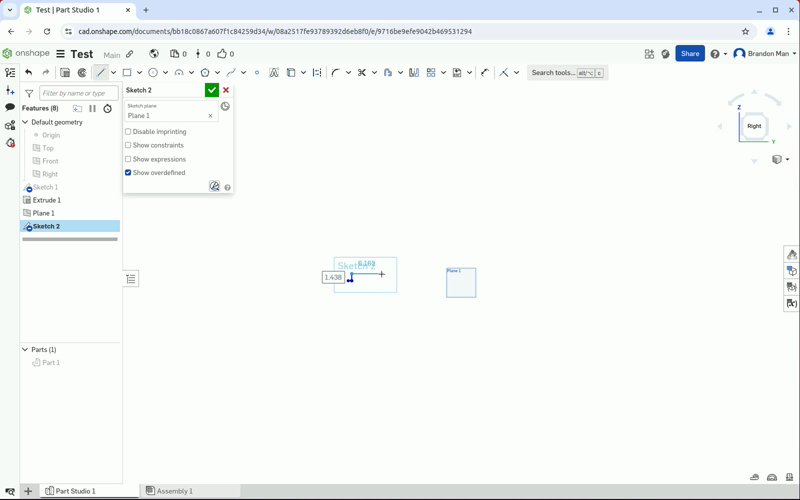
mouse_move(348, 273)
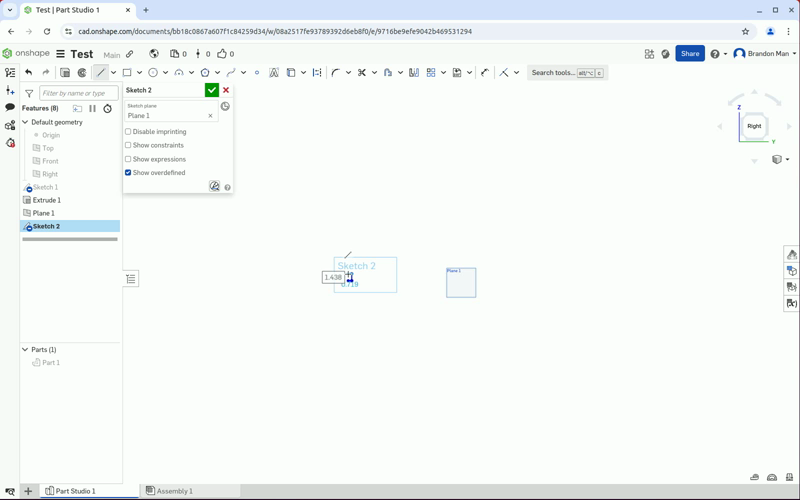
scroll(6)
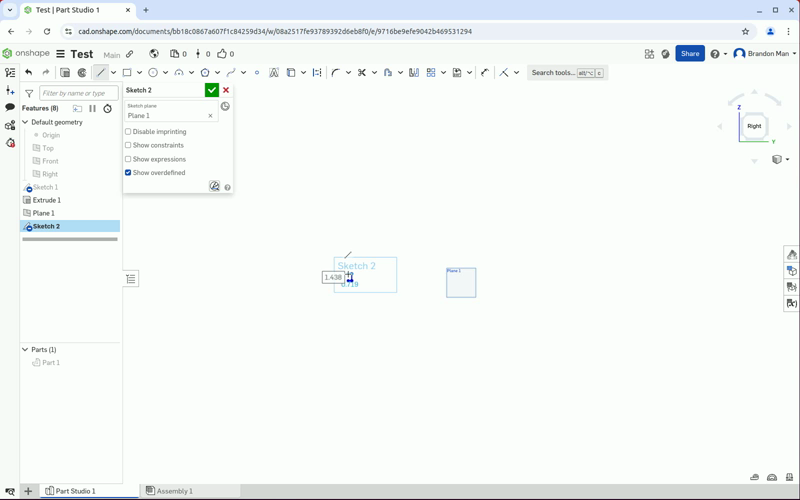
scroll(6)
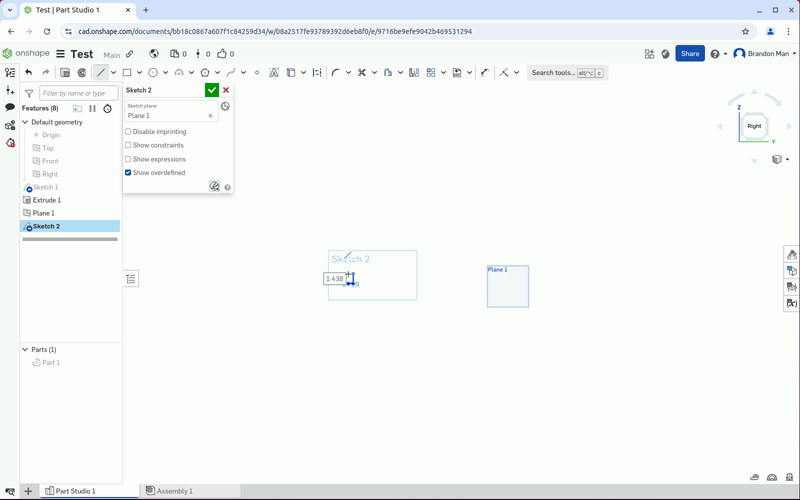
scroll(6)
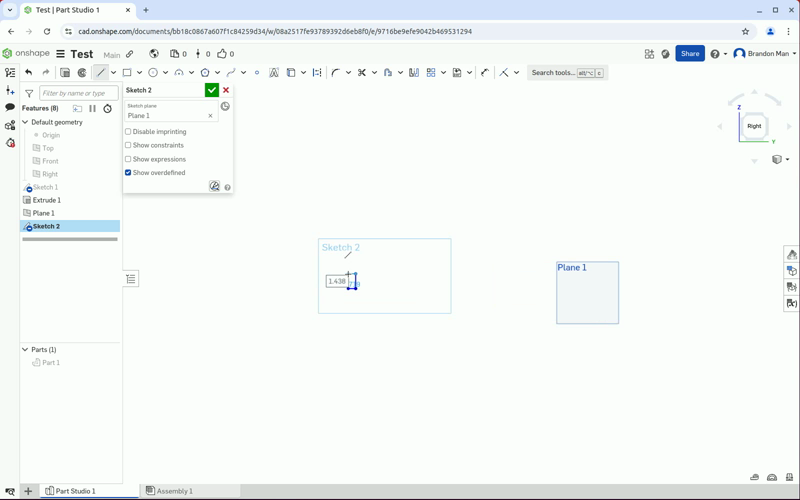
scroll(6)
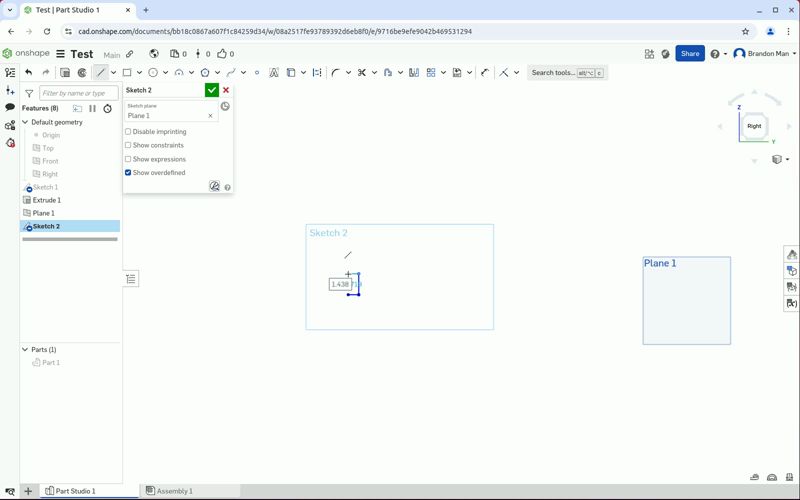
scroll(6)
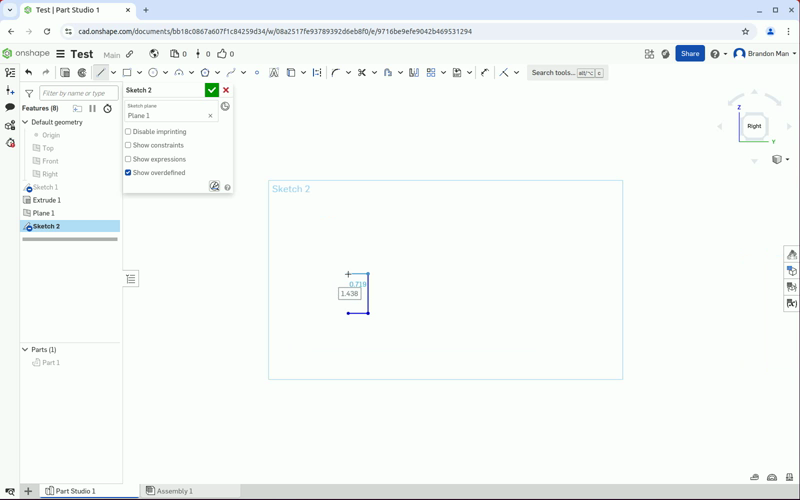
scroll(6)
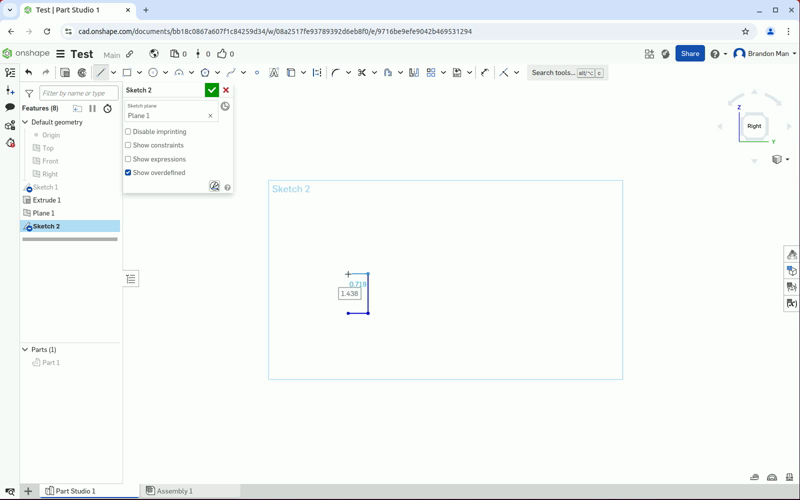
scroll(6)
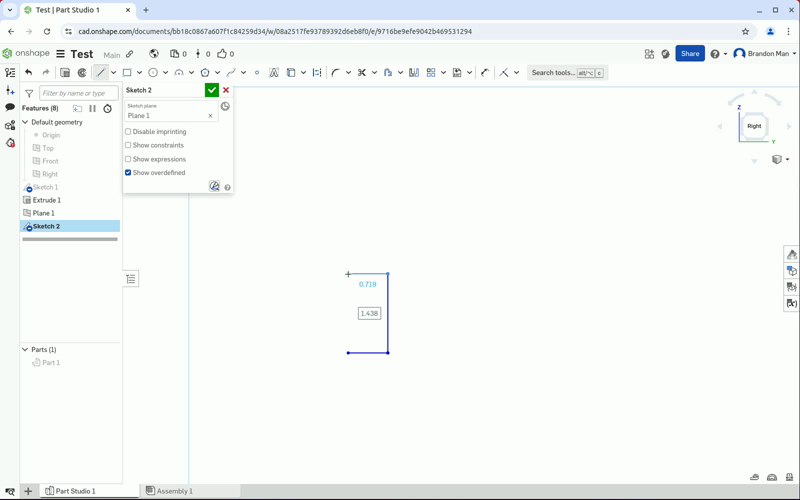
click(348, 273)
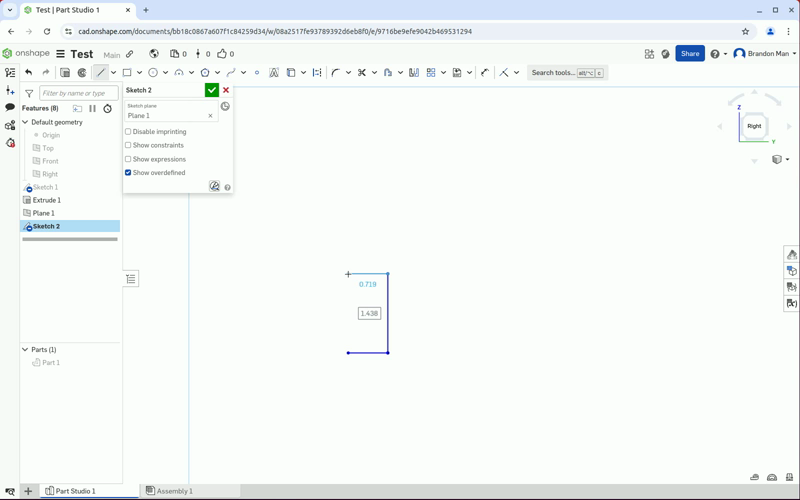
scroll(-6)
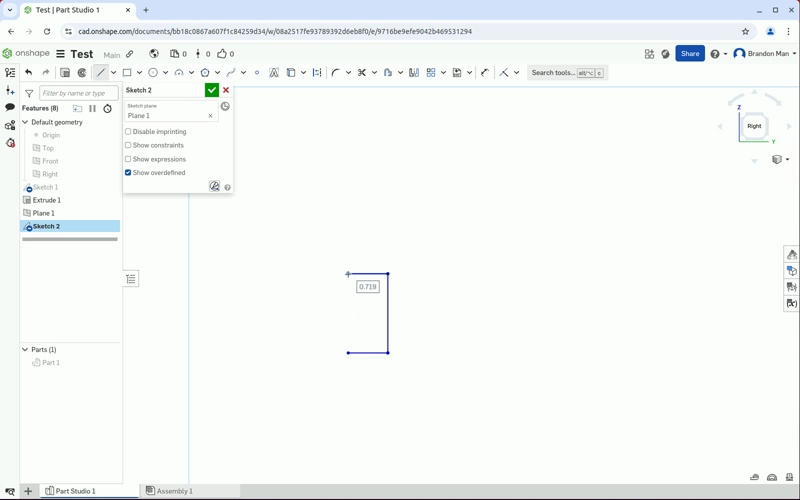
scroll(-6)
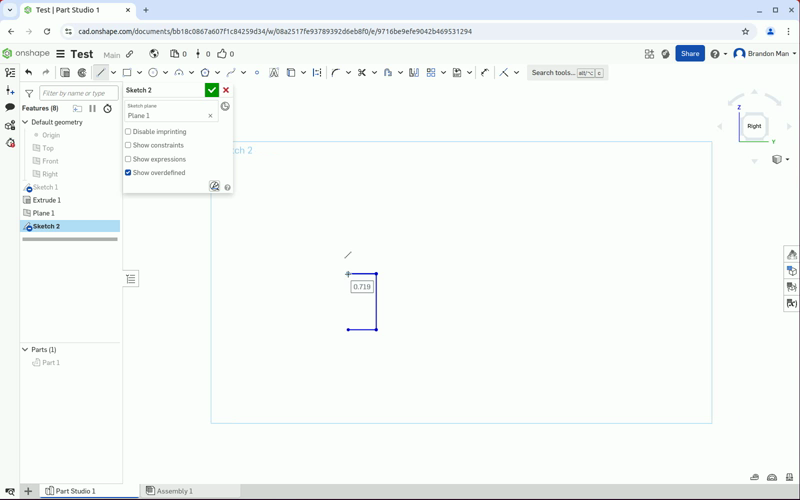
scroll(-6)
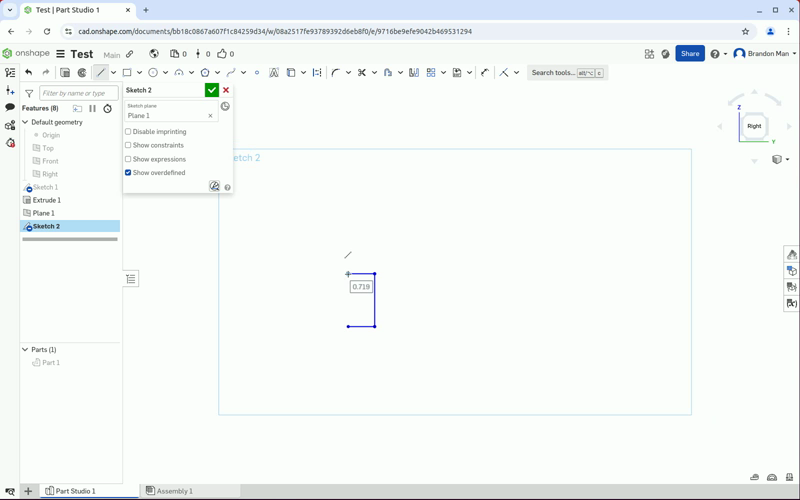
scroll(-6)
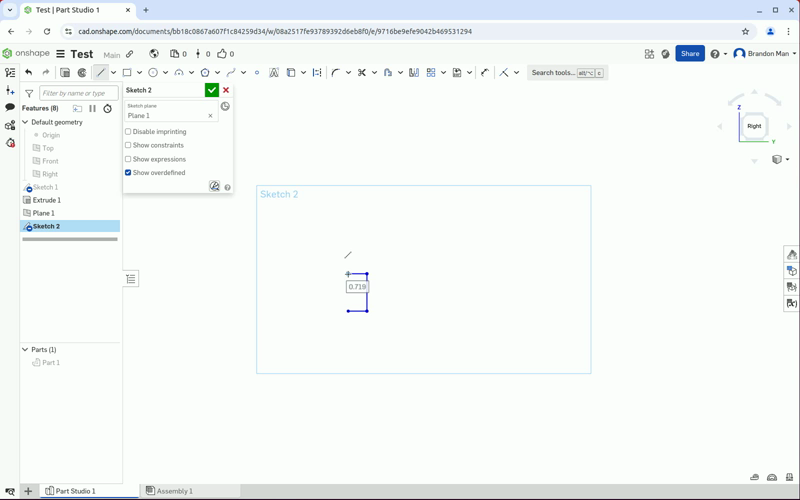
scroll(-6)
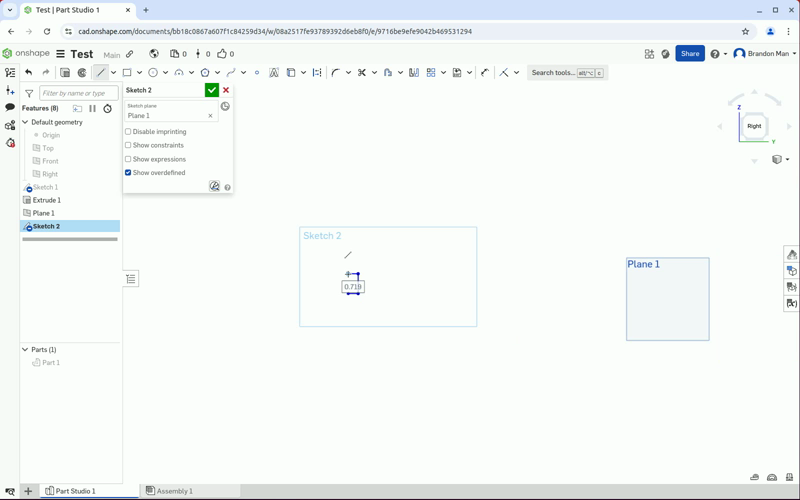
scroll(-6)
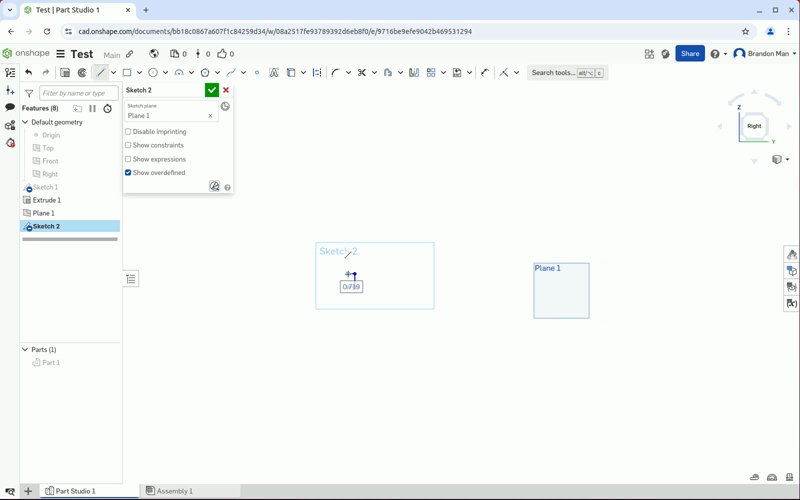
scroll(-6)
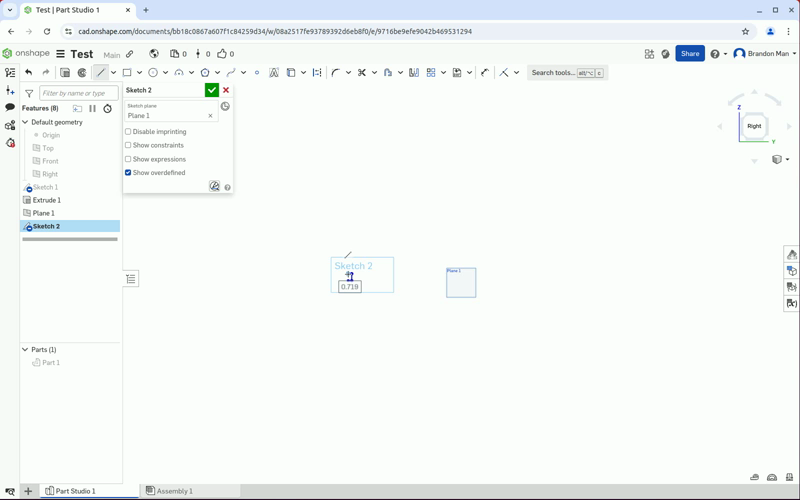
key_up(shift)
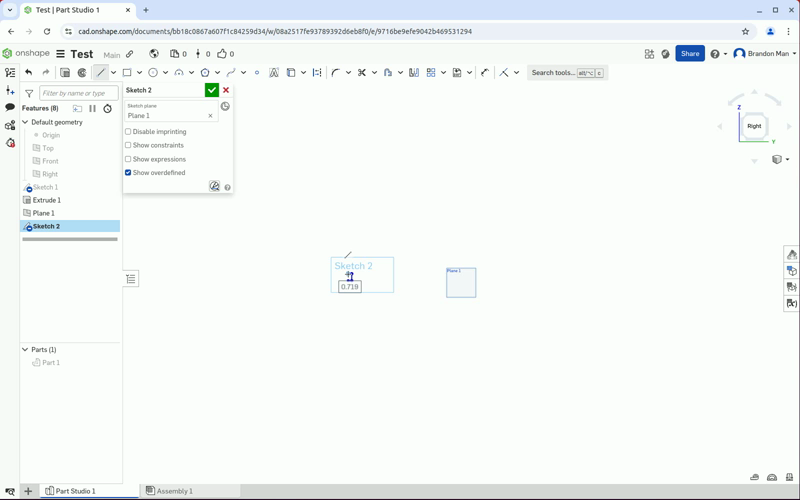
mouse_move(378, 273)
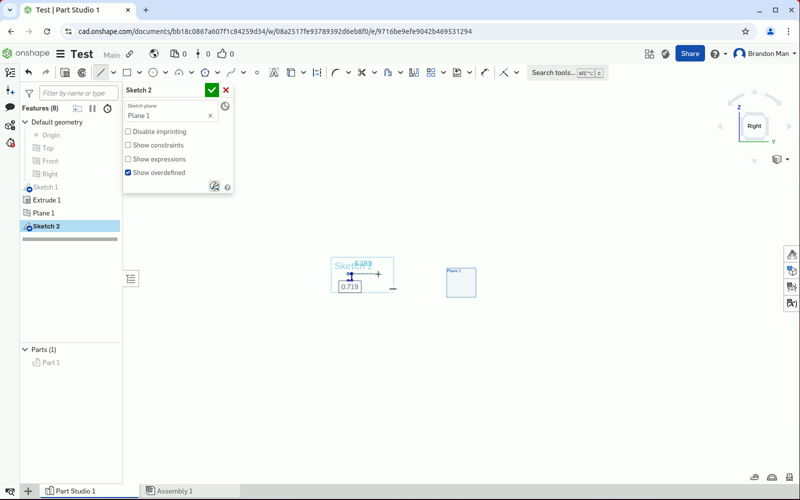
key_down(shift)
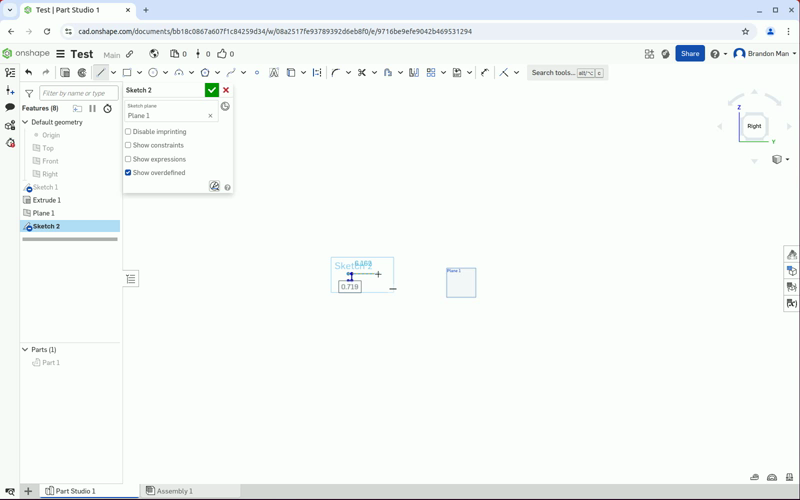
mouse_move(348, 280)
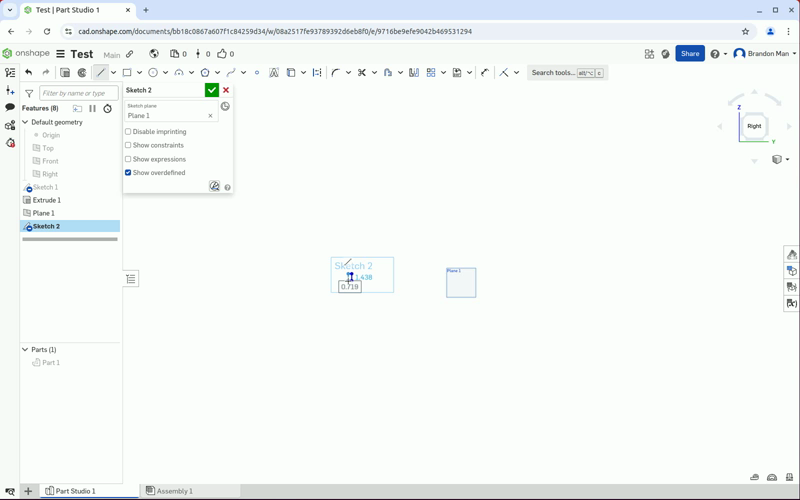
scroll(6)
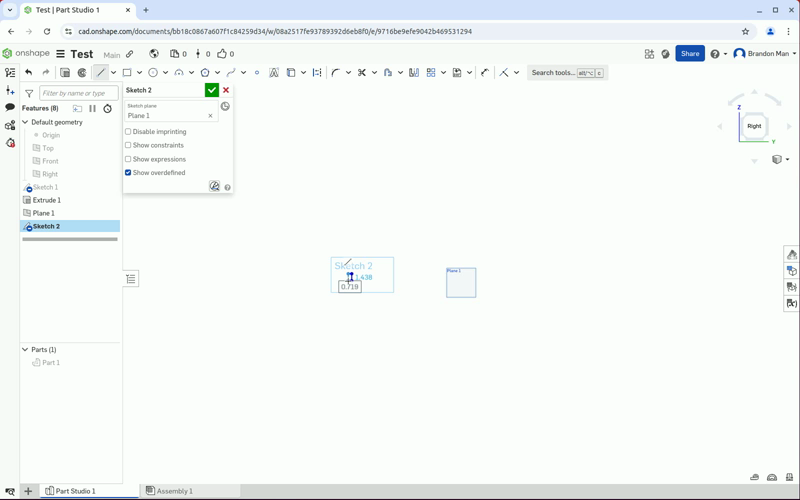
scroll(6)
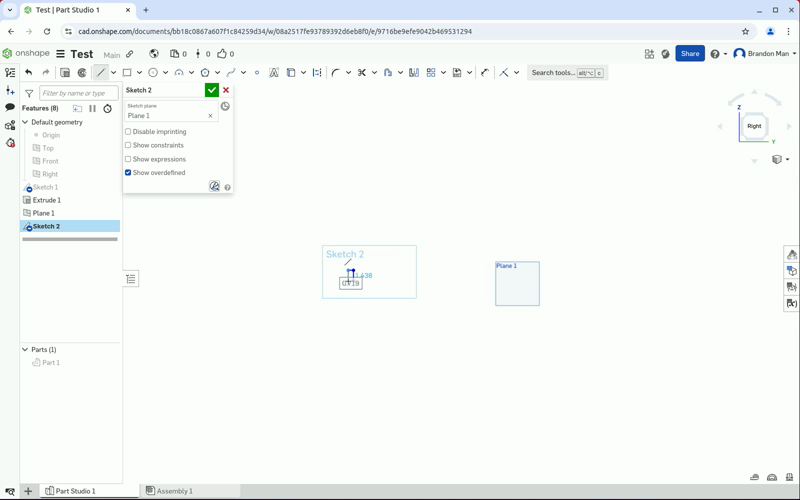
scroll(6)
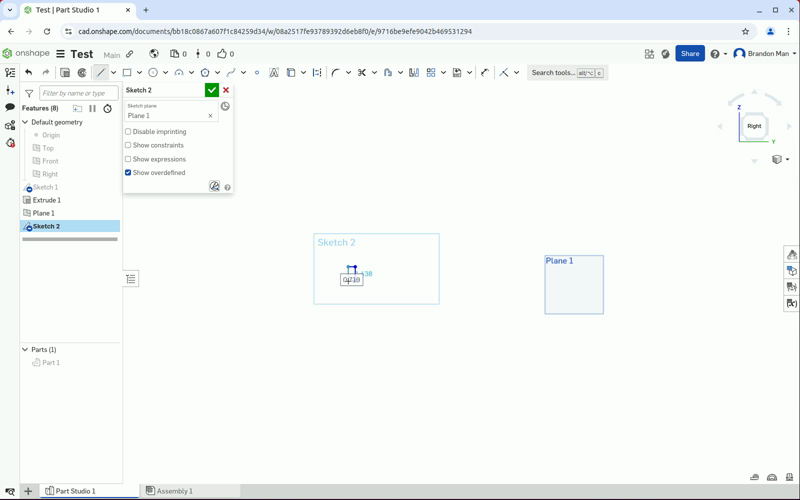
scroll(6)
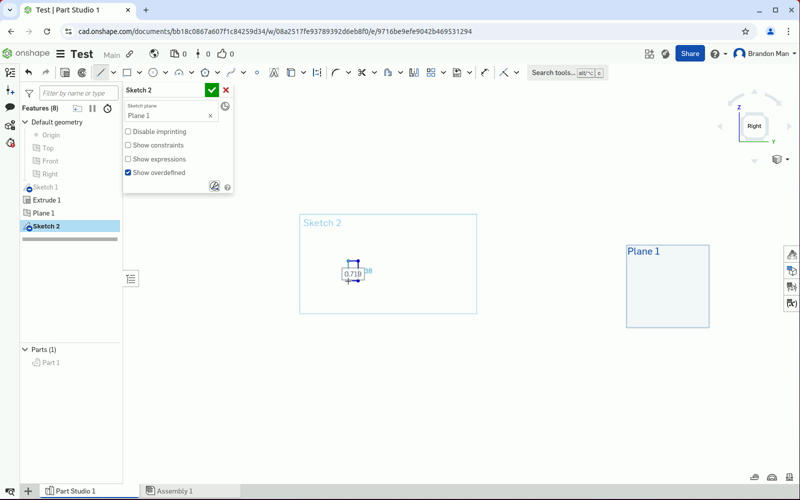
scroll(6)
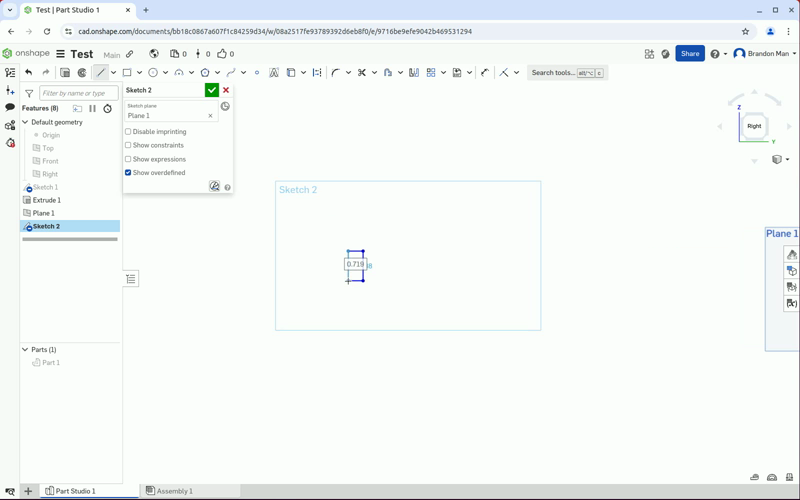
scroll(6)
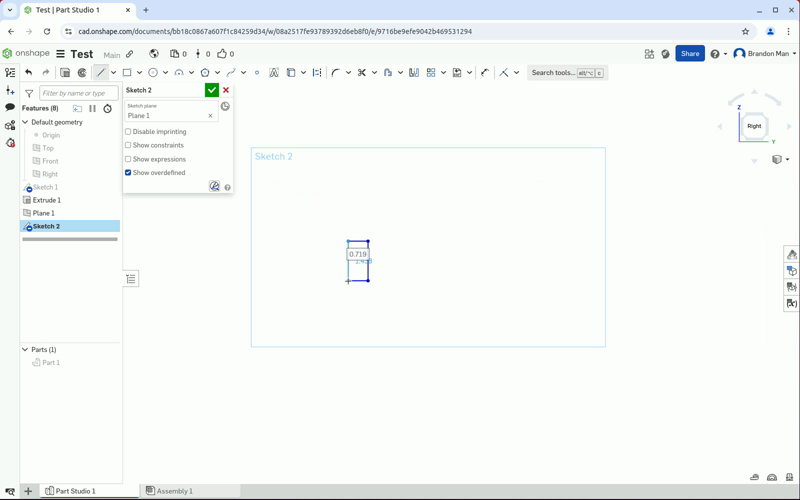
scroll(6)
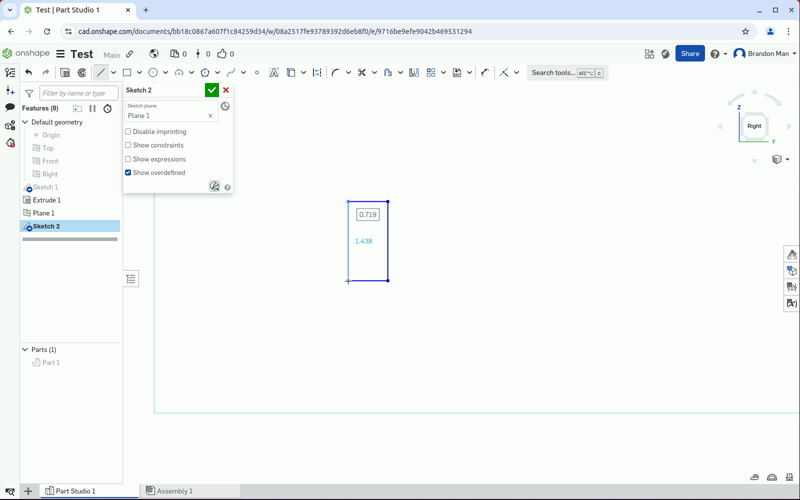
key_up(shift)
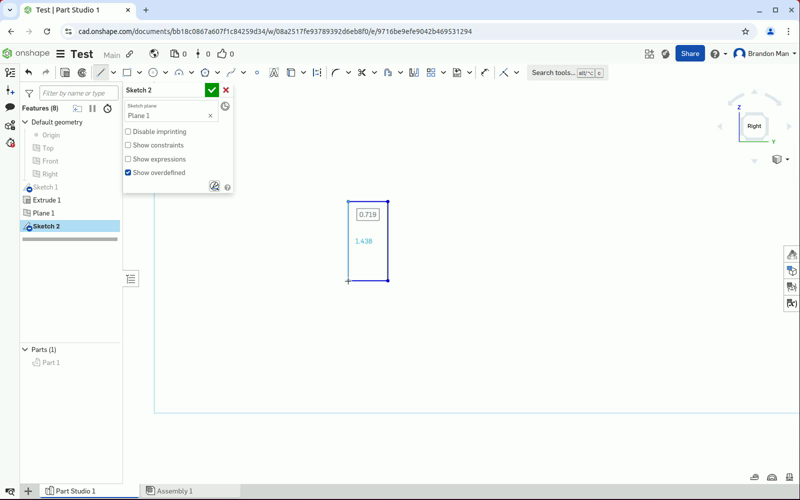
click(348, 280)
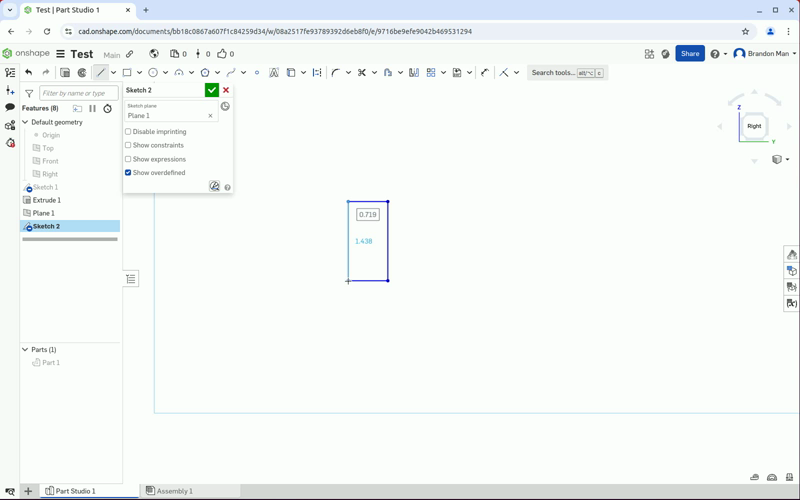
scroll(-6)
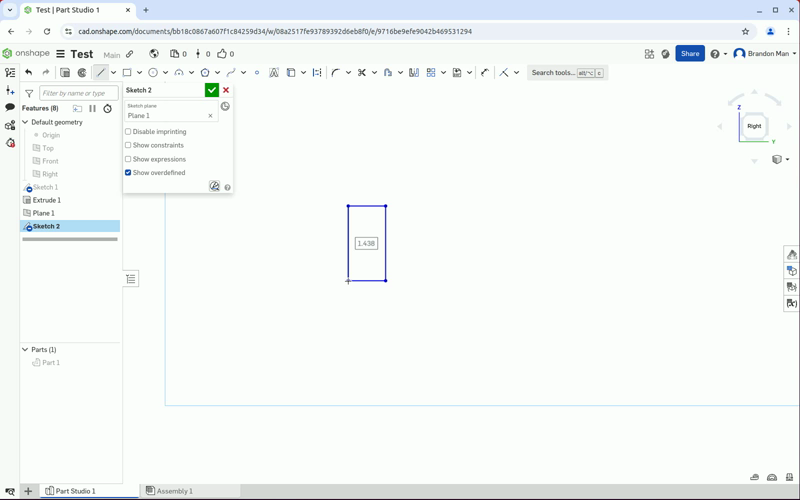
scroll(-6)
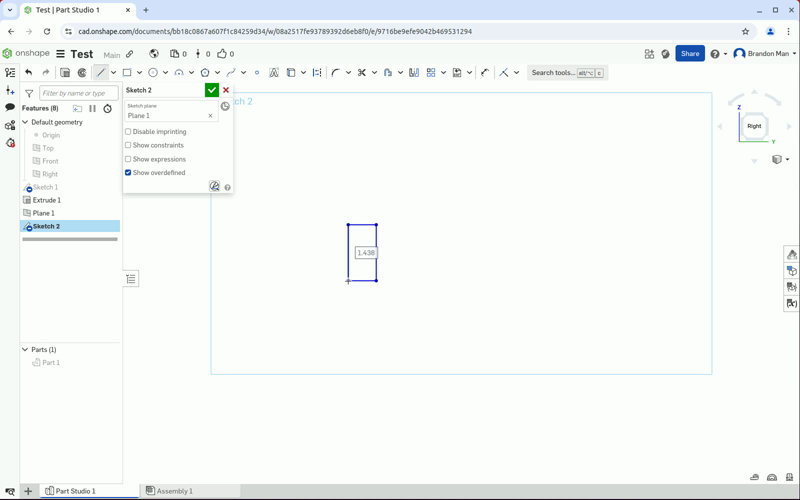
scroll(-6)
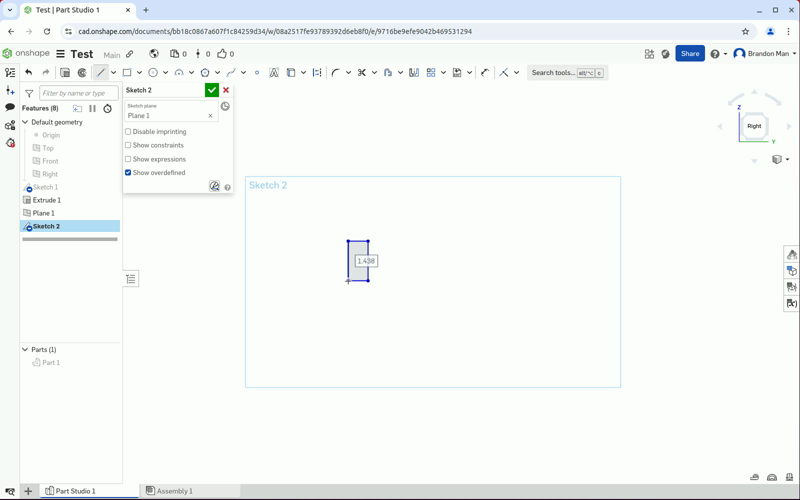
scroll(-6)
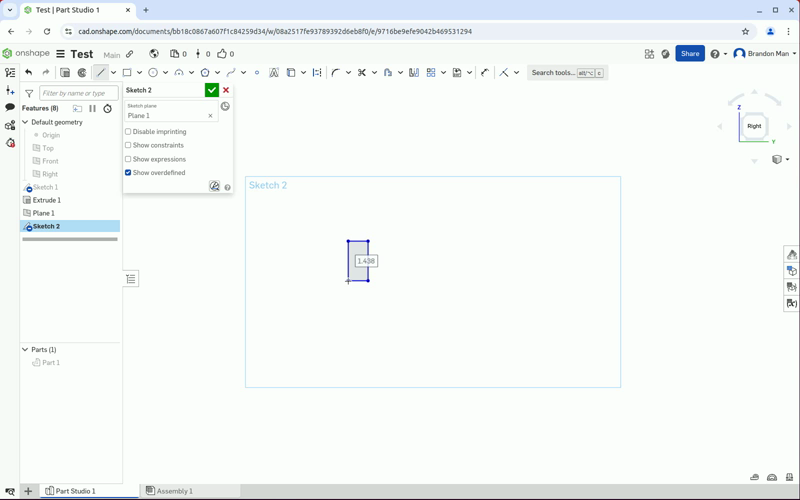
scroll(-6)
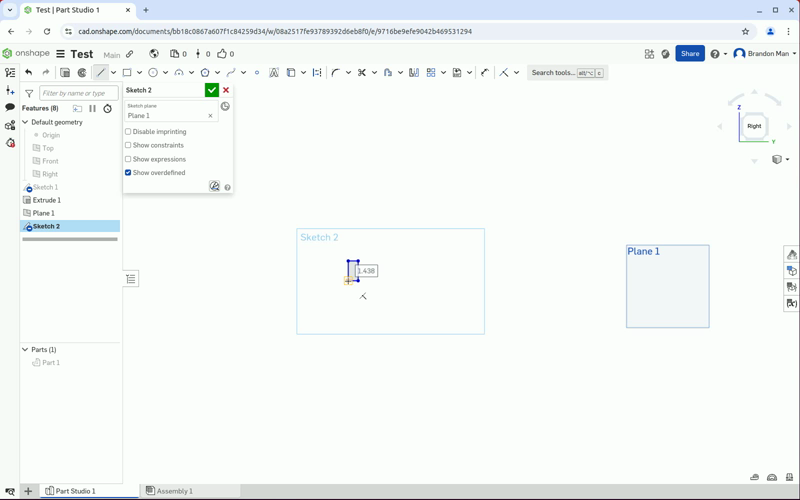
scroll(-6)
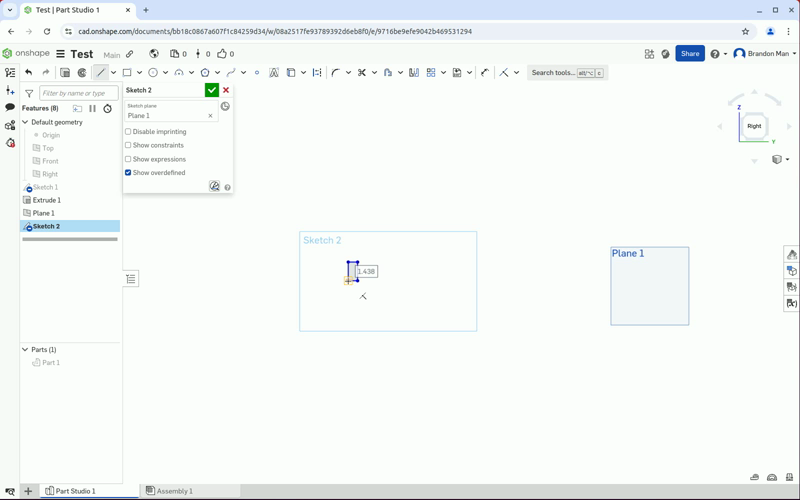
scroll(-6)
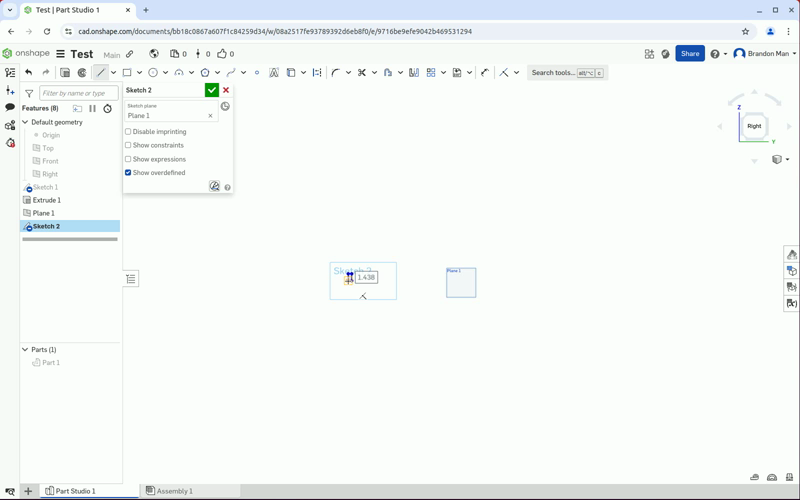
key(esc)
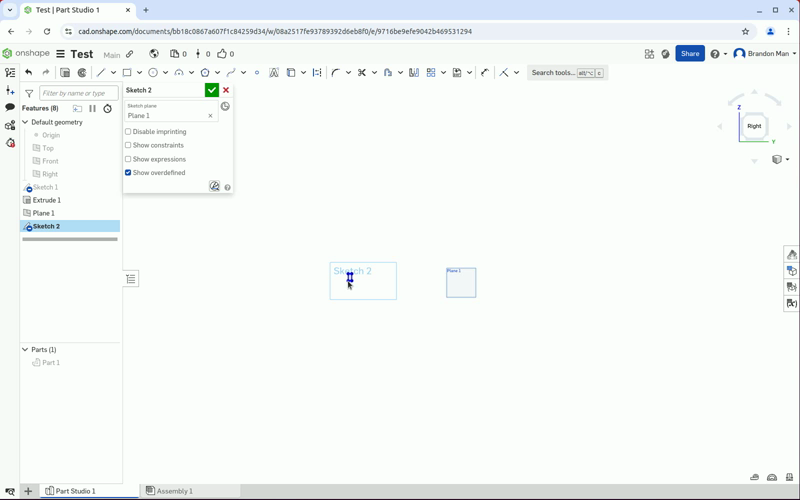
mouse_move(349, 276)
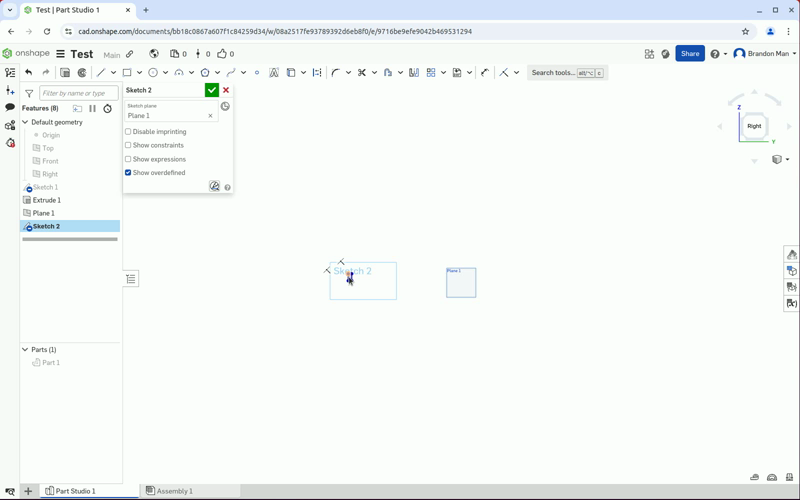
scroll(6)
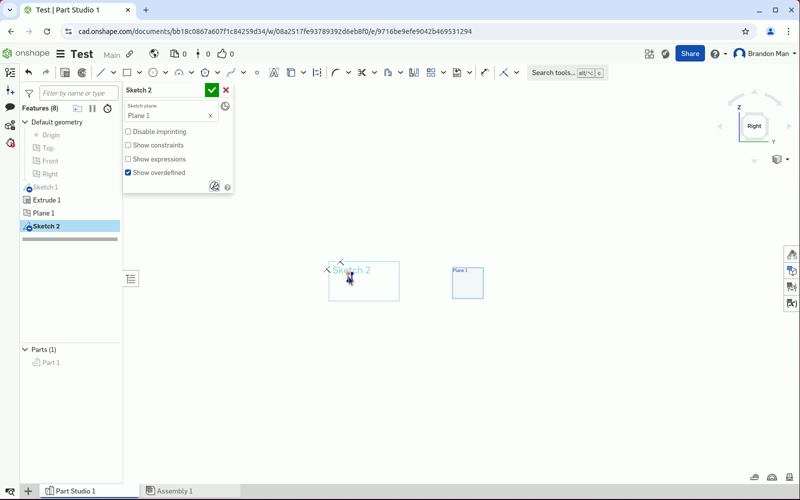
scroll(6)
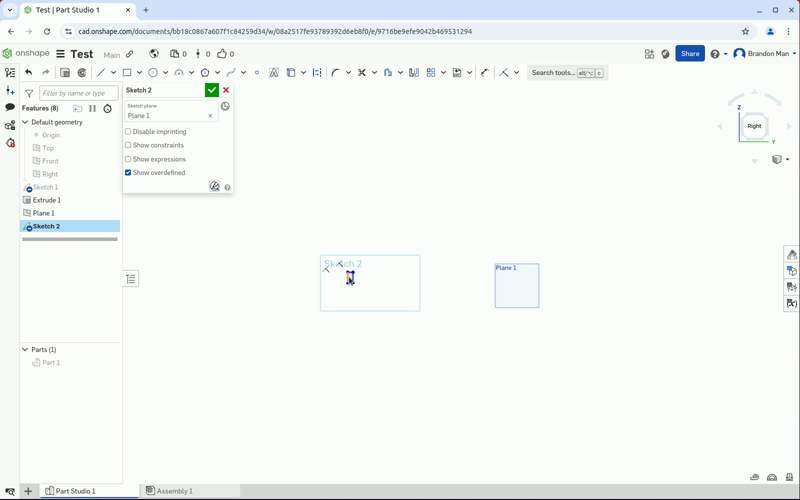
scroll(6)
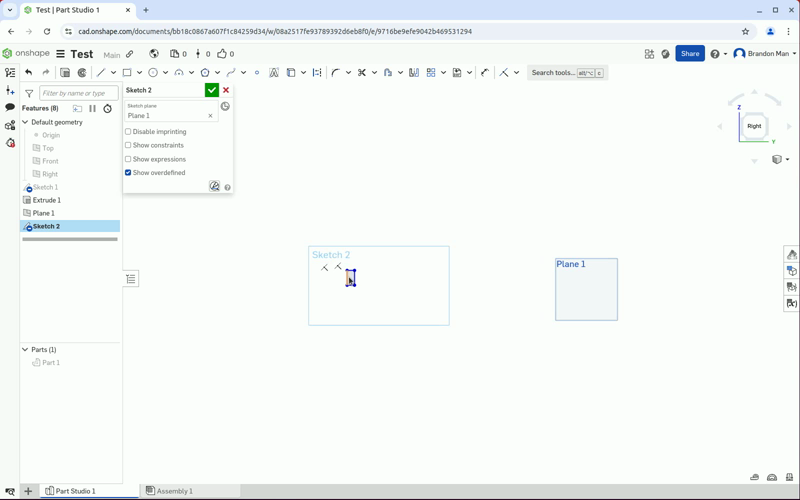
scroll(6)
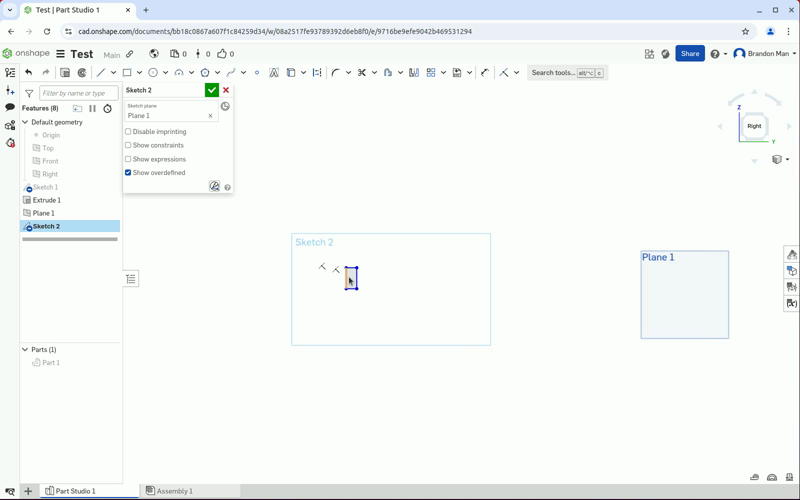
scroll(6)
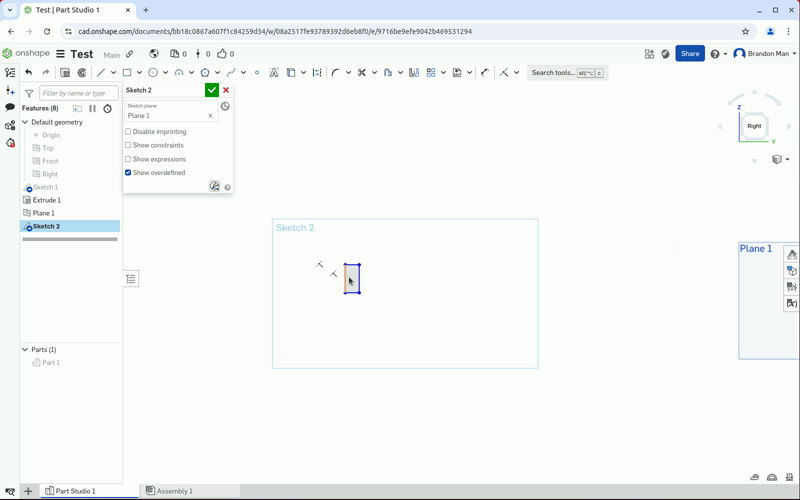
scroll(6)
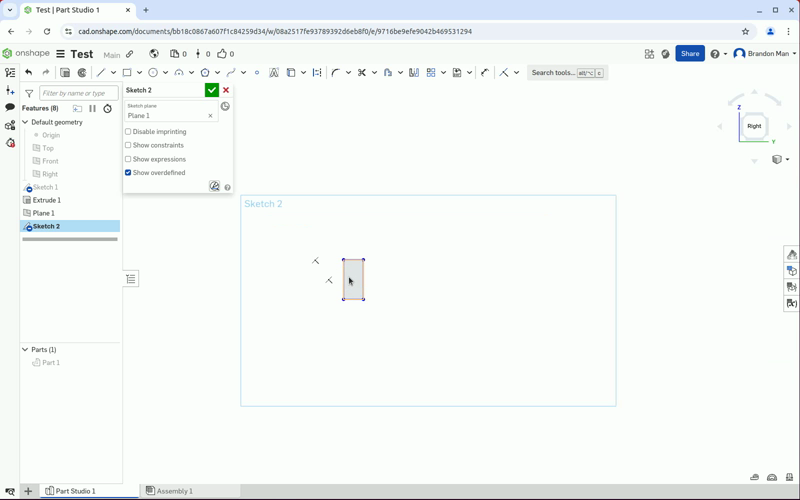
scroll(6)
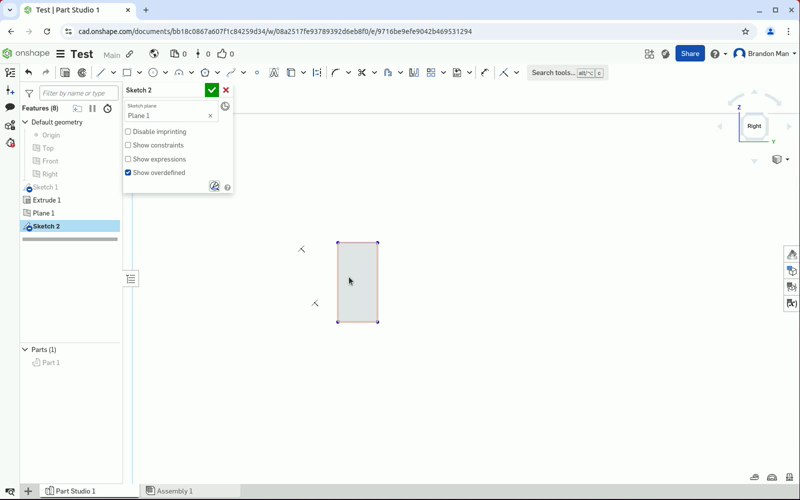
click(349, 276)
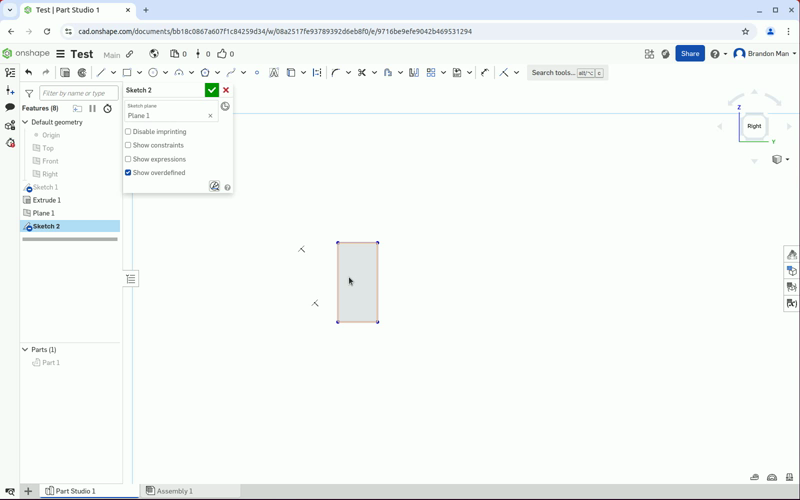
scroll(-6)
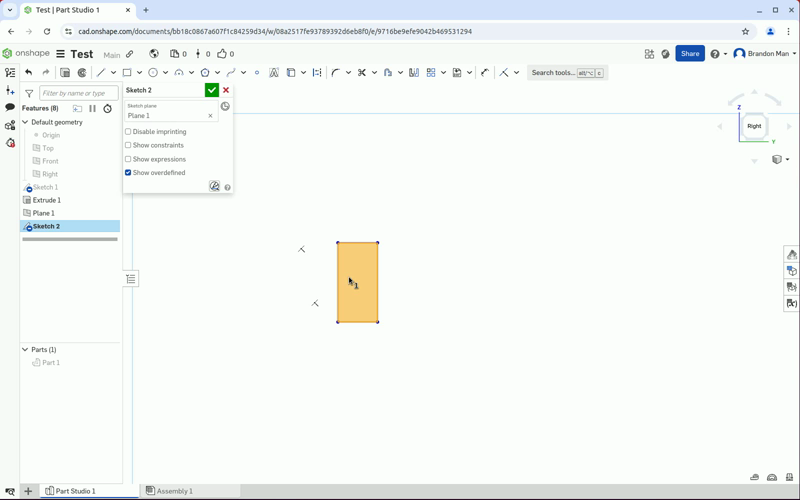
scroll(-6)
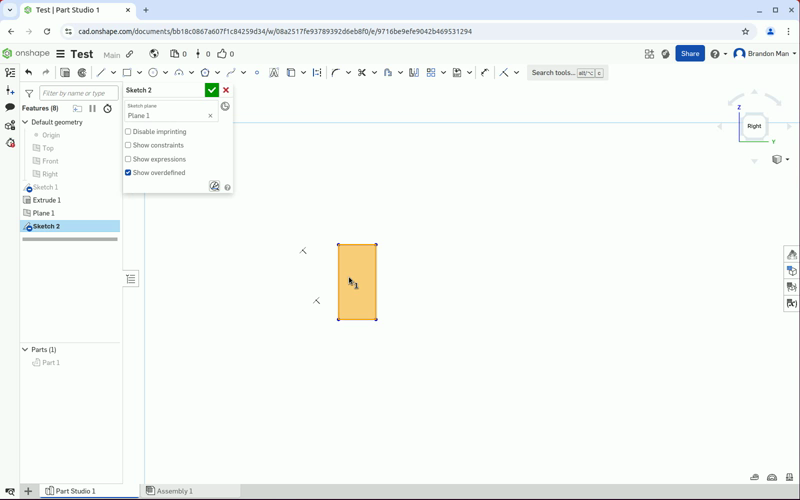
scroll(-6)
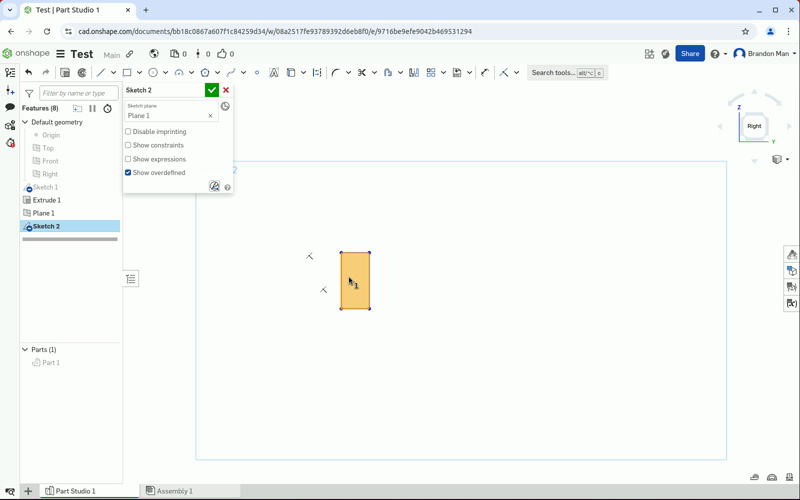
scroll(-6)
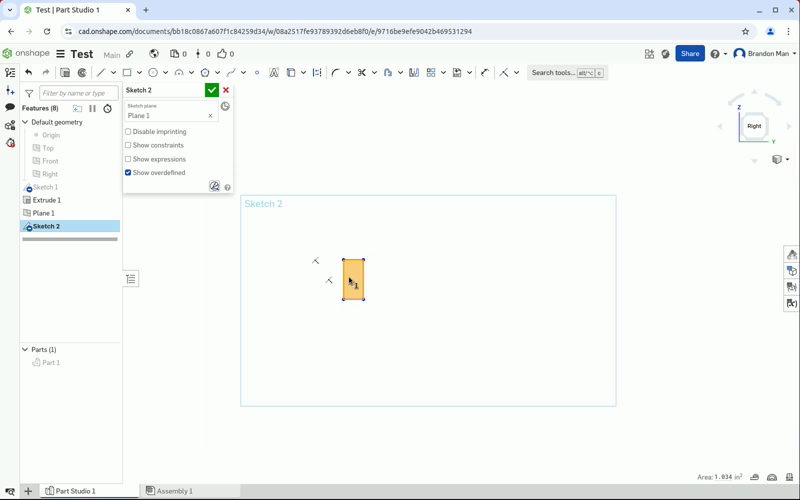
scroll(-6)
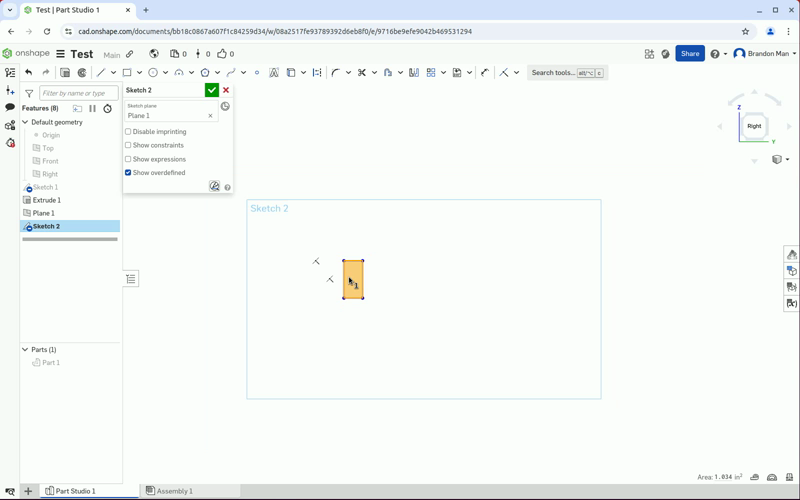
scroll(-6)
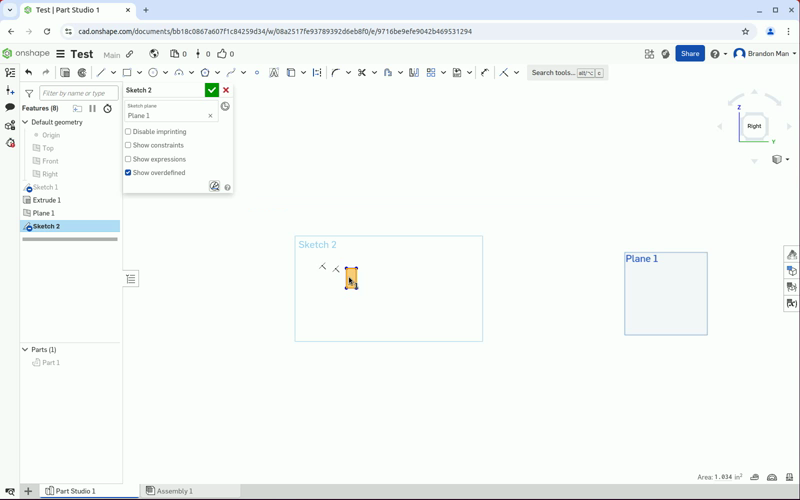
scroll(-6)
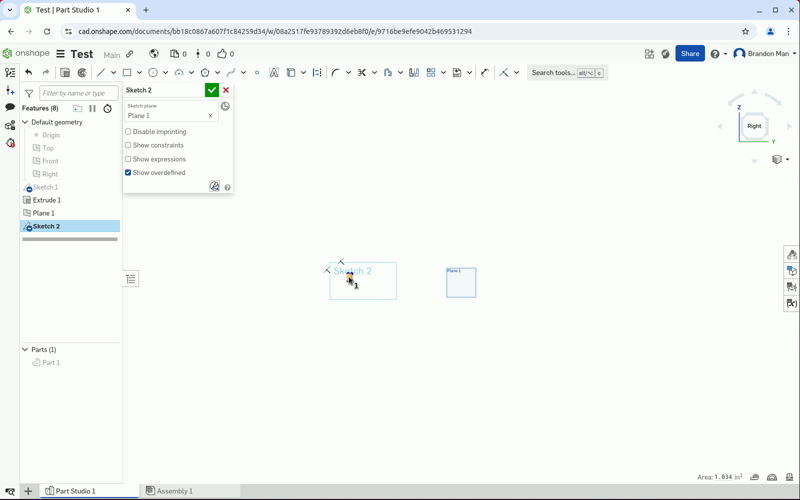
mouse_move(73, 352)
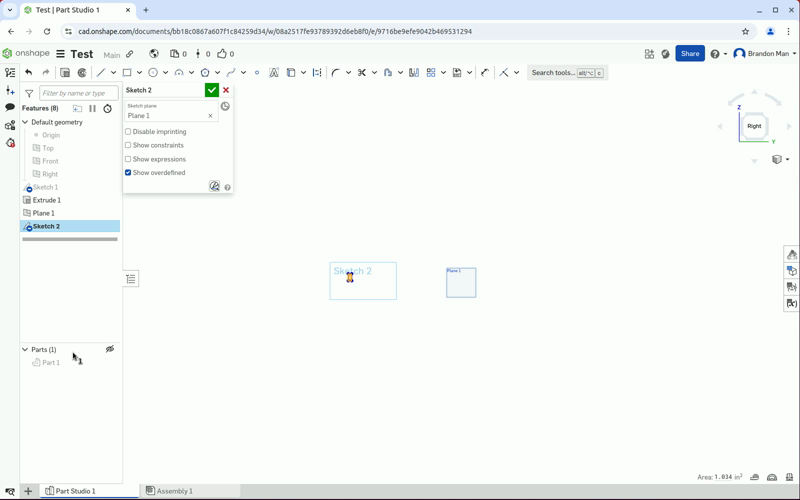
key(shift+y)
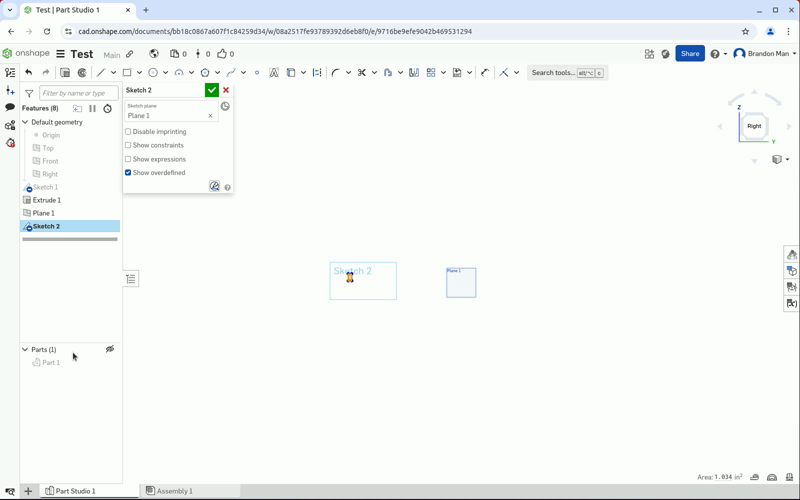
key(shift+e)
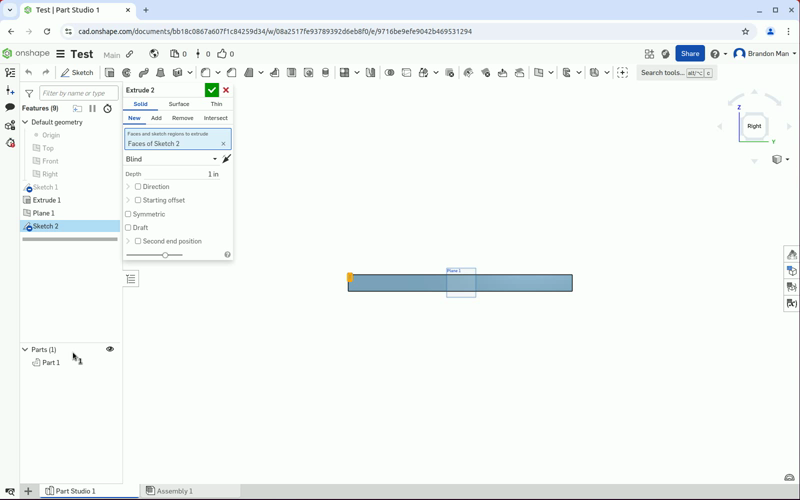
mouse_move(143, 106)
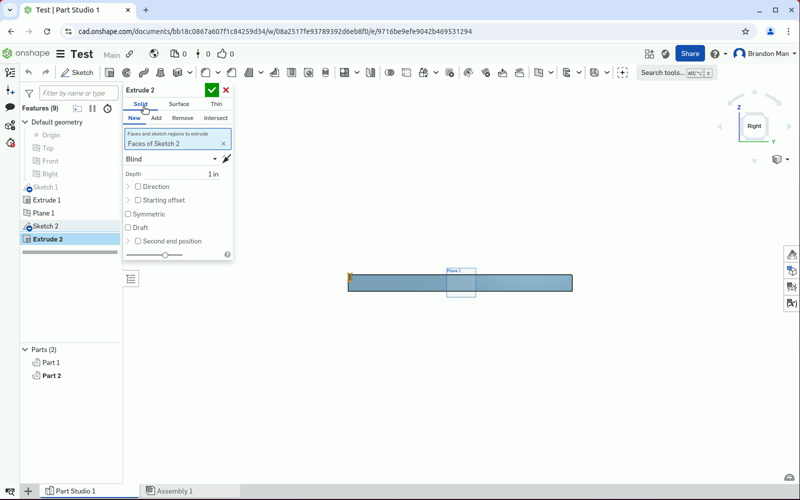
click(143, 106)
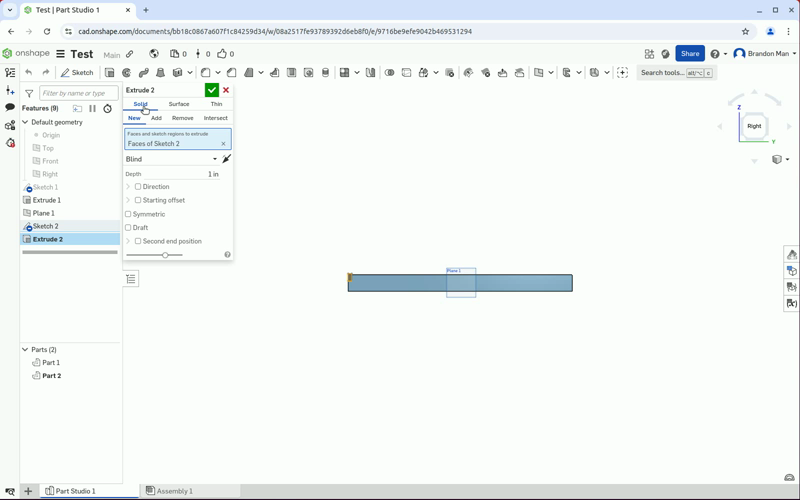
mouse_move(186, 120)
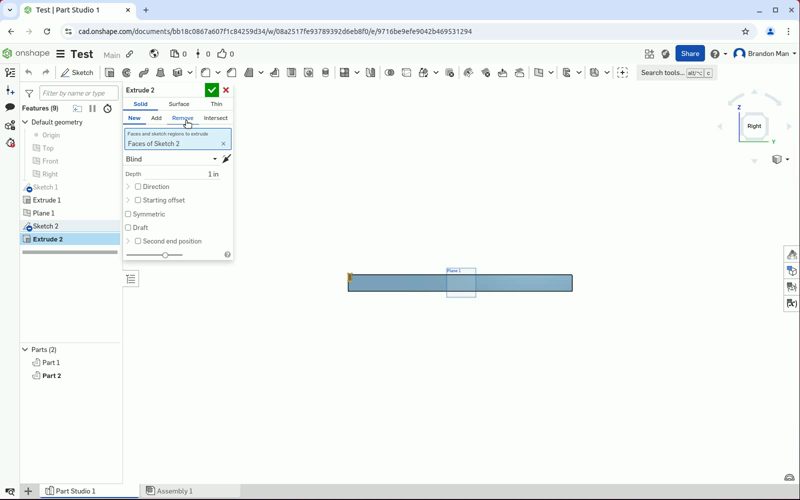
click(186, 120)
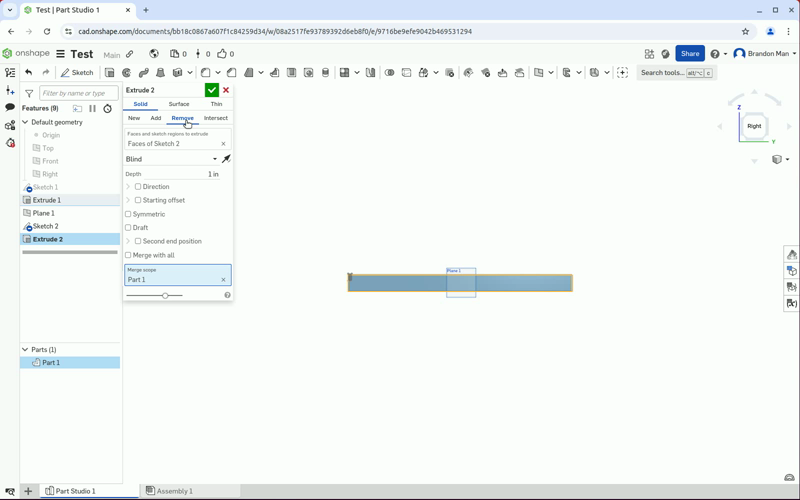
key(tab, 4)
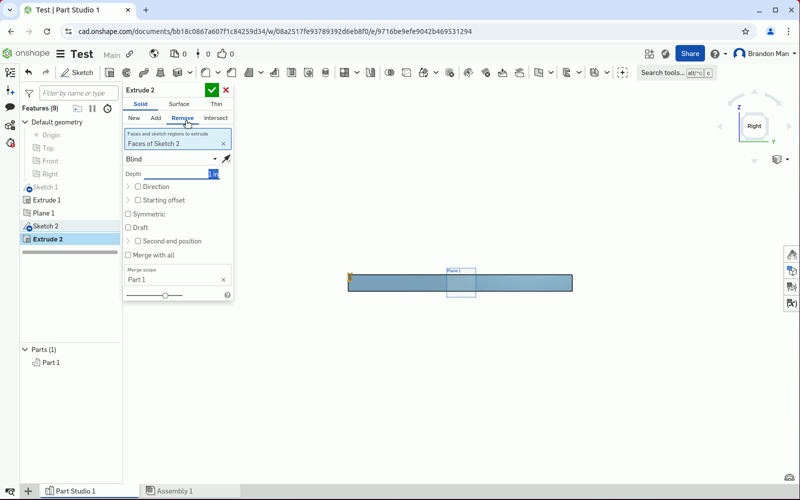
text(1.926)
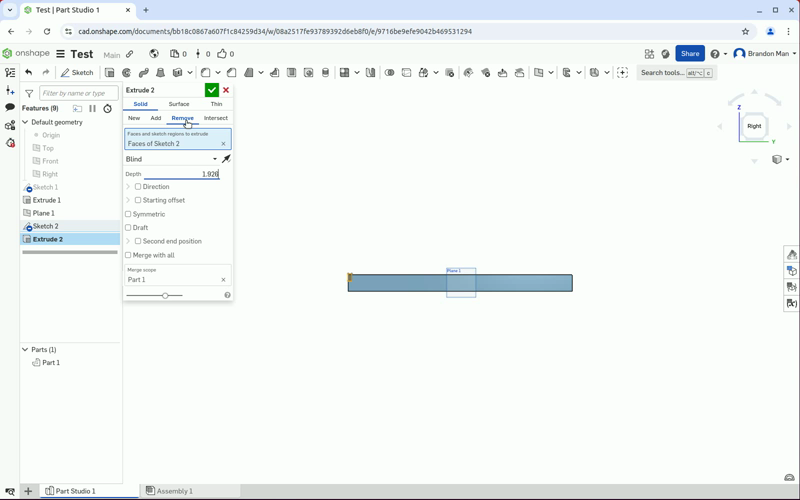
key(tab, 6)
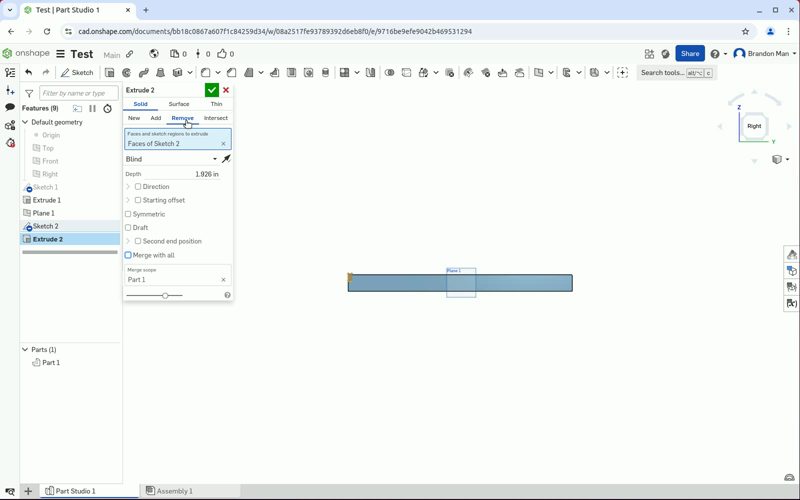
key(space)
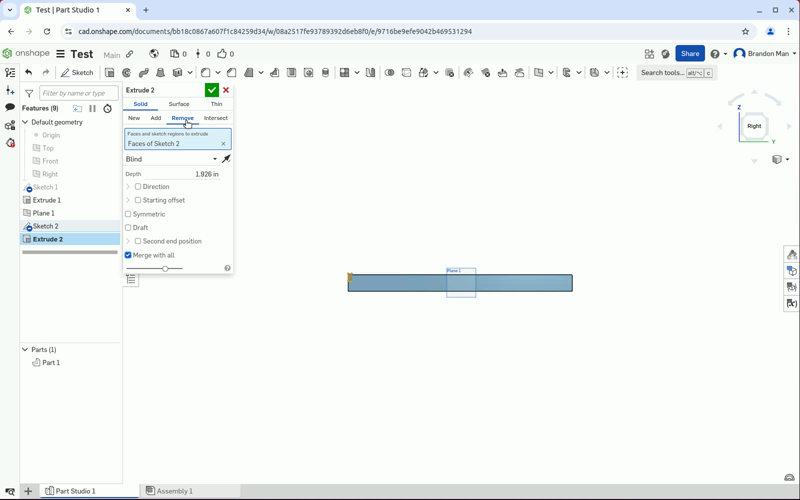
key(enter)
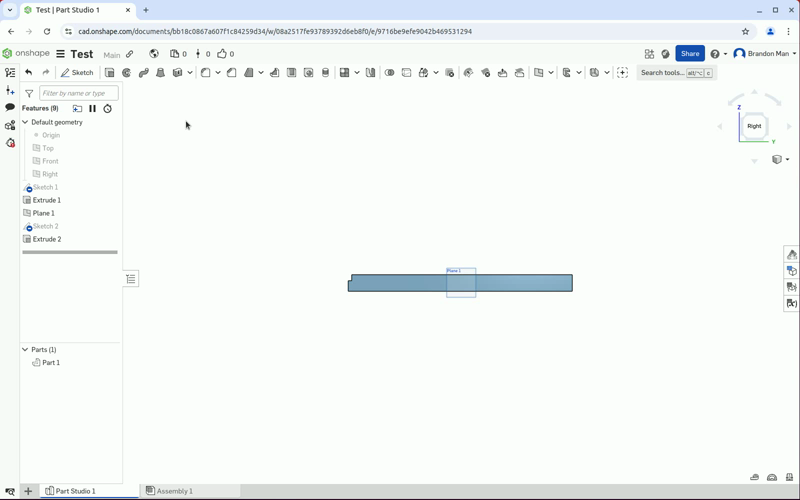
key(shift+h)
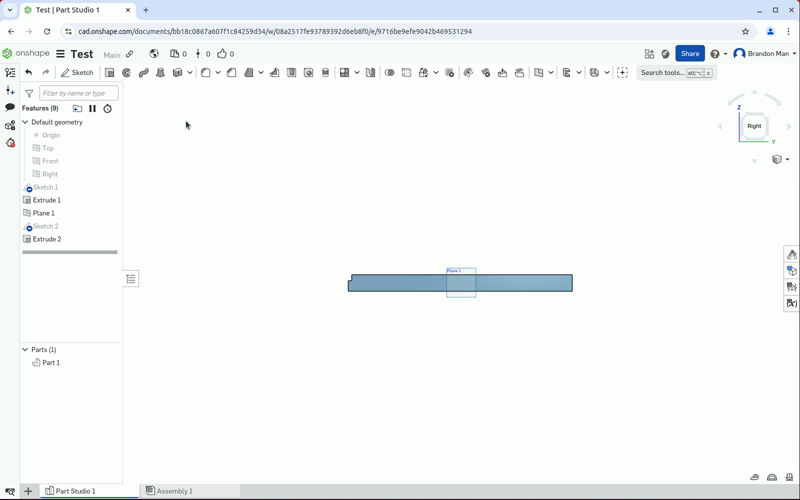
key(shift+h)
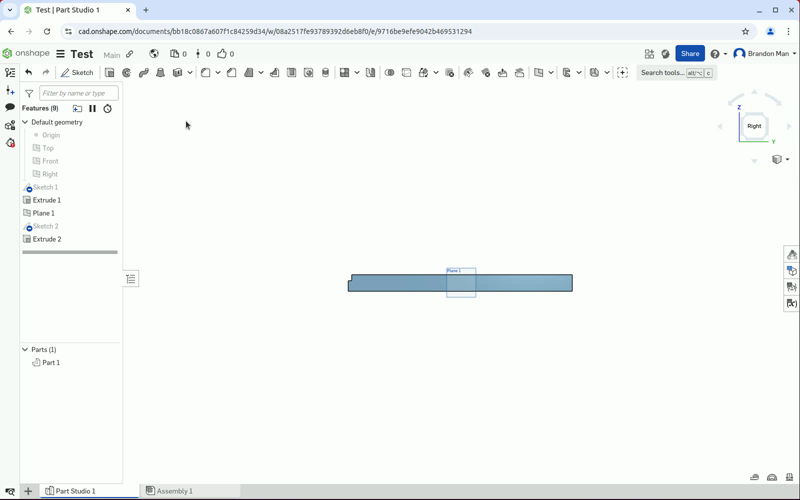
mouse_move(73, 189)
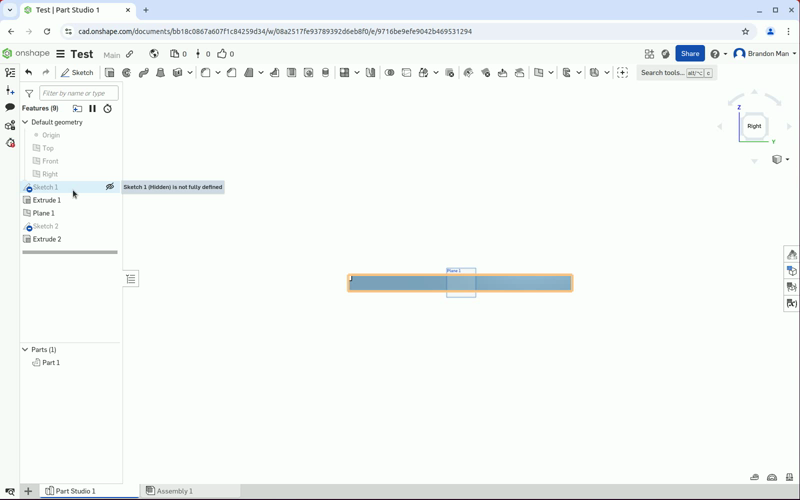
click(73, 189)
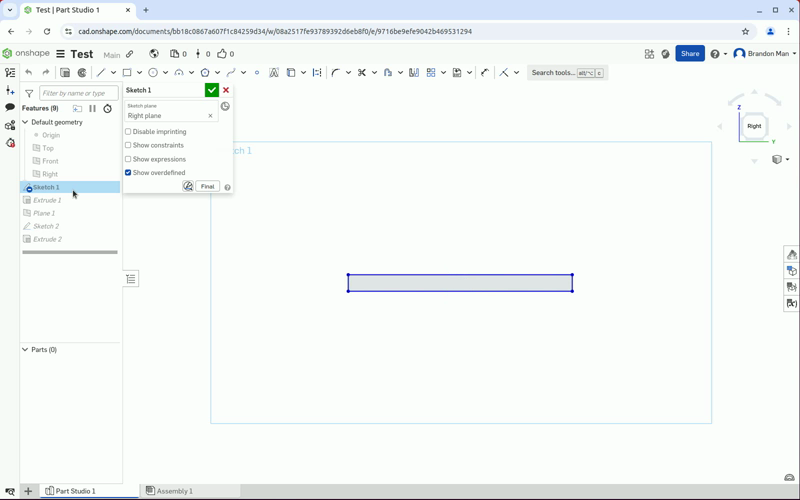
mouse_move(229, 92)
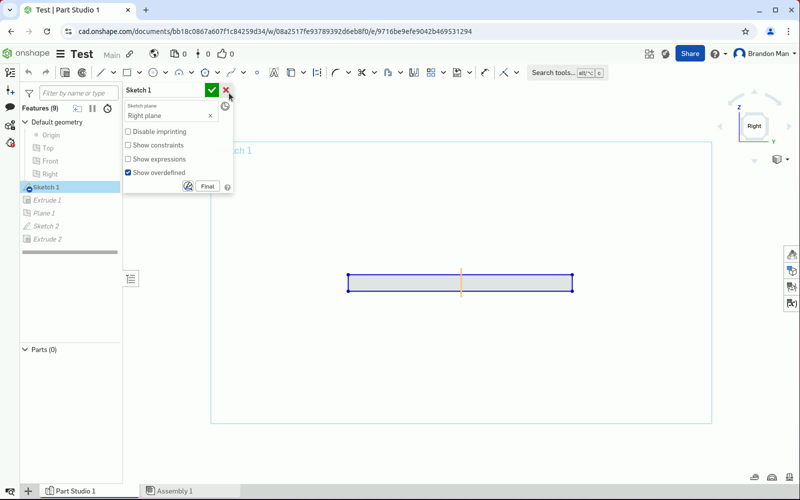
click(229, 92)
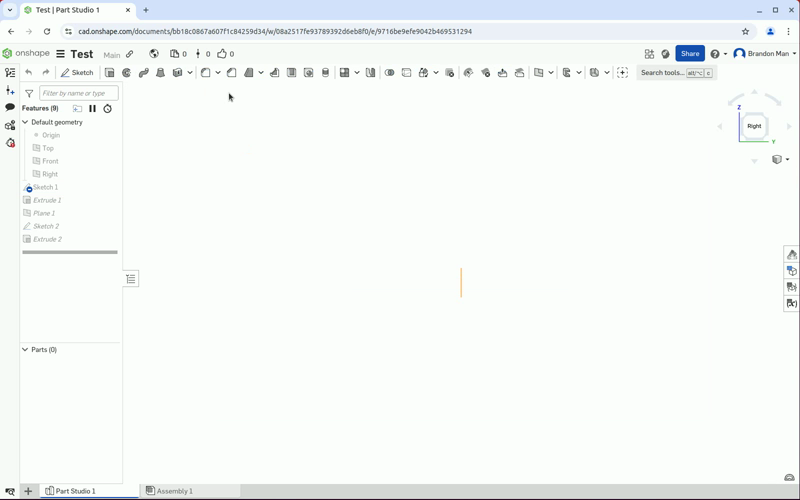
key(shift+s)
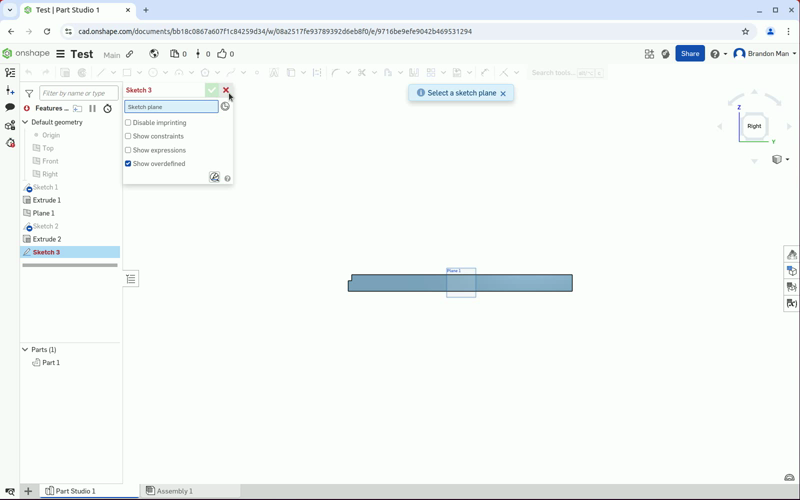
mouse_move(73, 215)
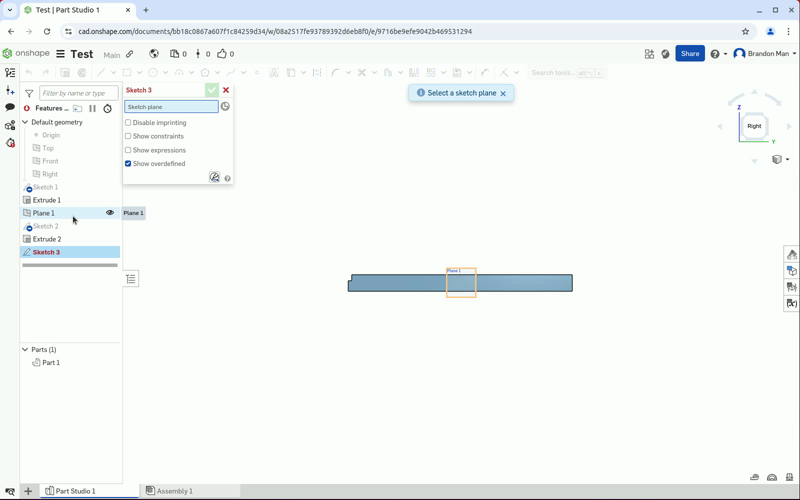
click(73, 215)
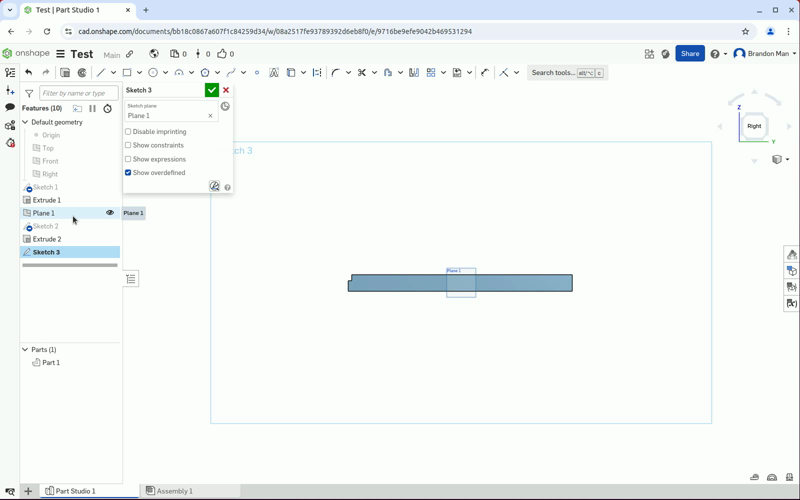
mouse_move(73, 352)
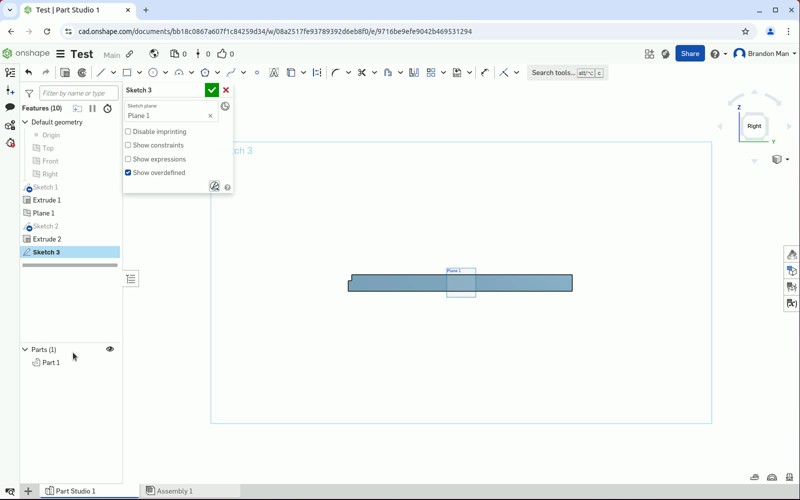
key(y)
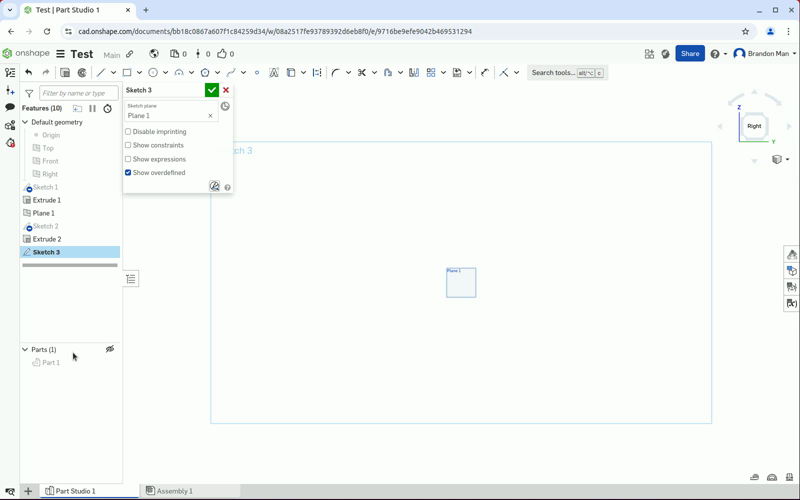
key(l)
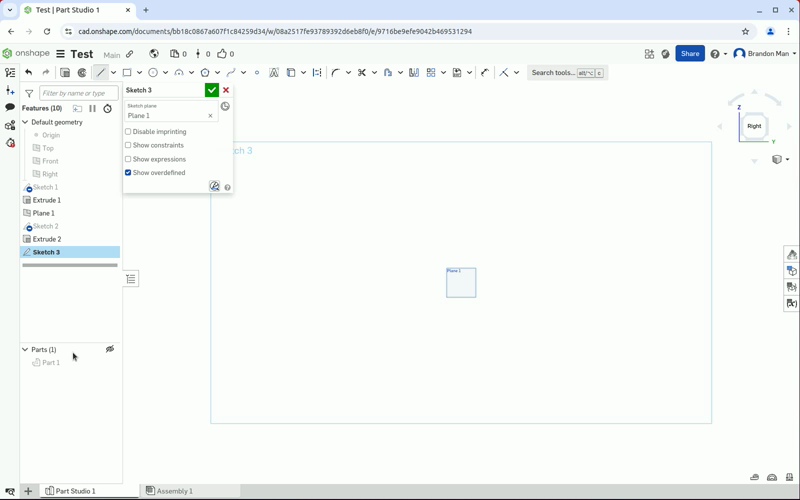
key_down(shift)
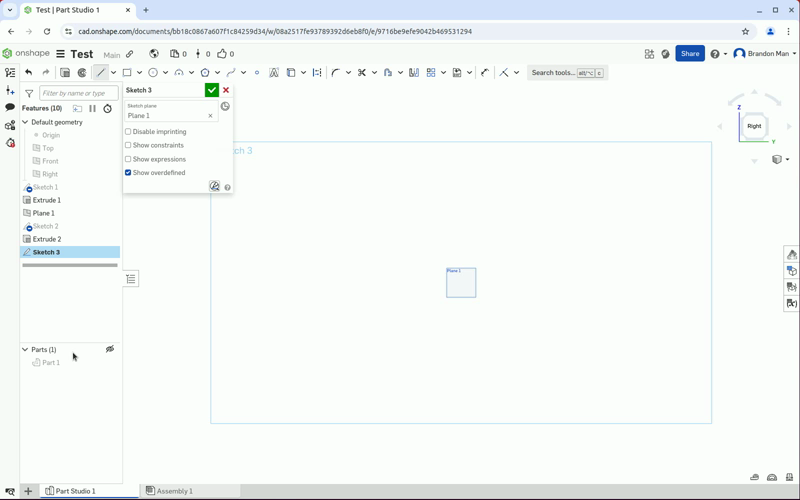
mouse_move(348, 291)
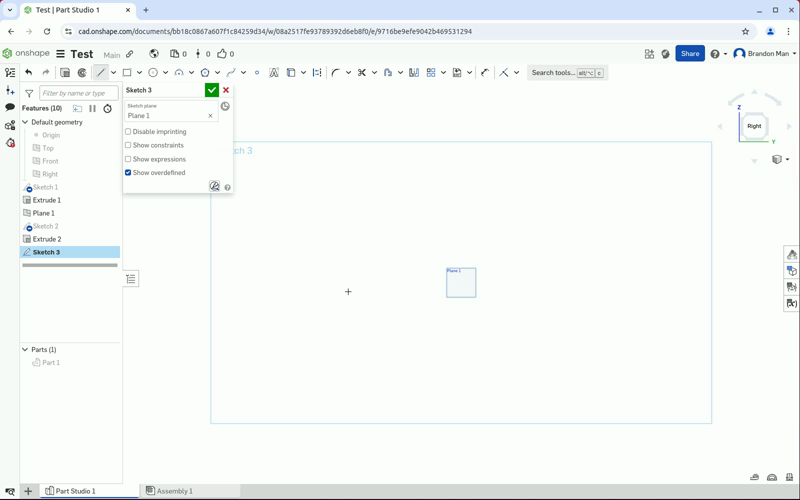
click(348, 291)
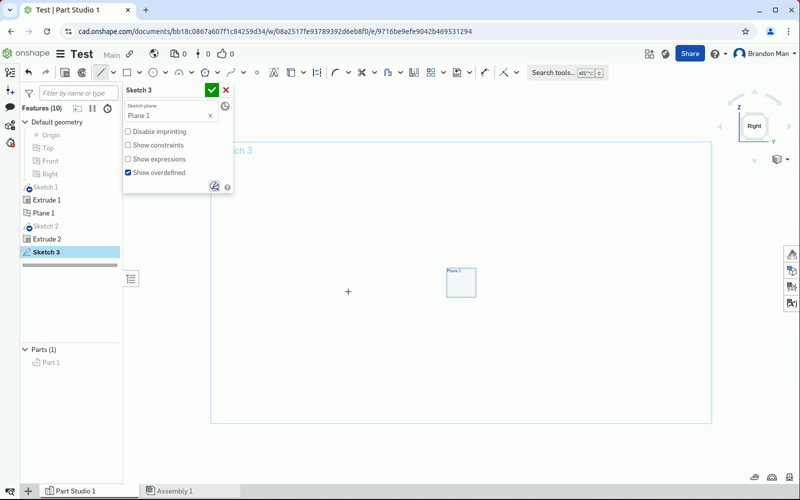
key_up(shift)
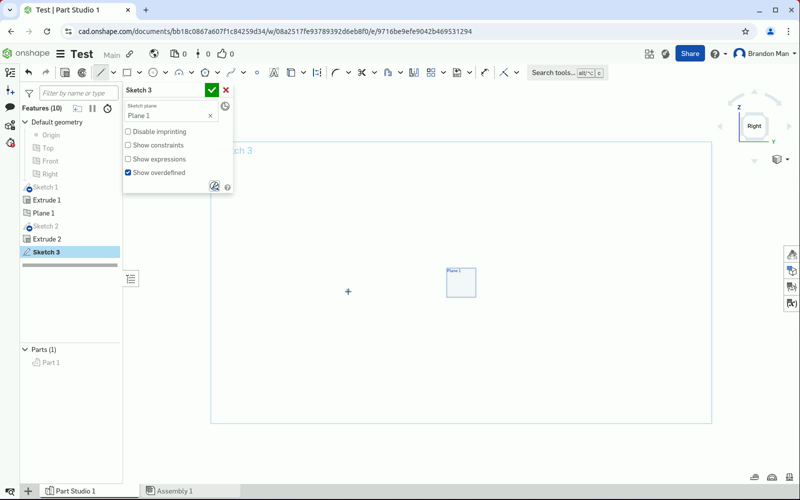
key_down(shift)
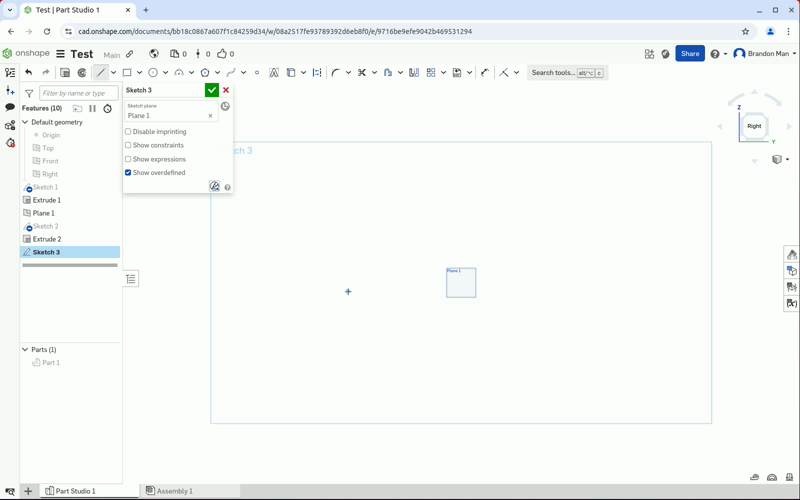
mouse_move(378, 291)
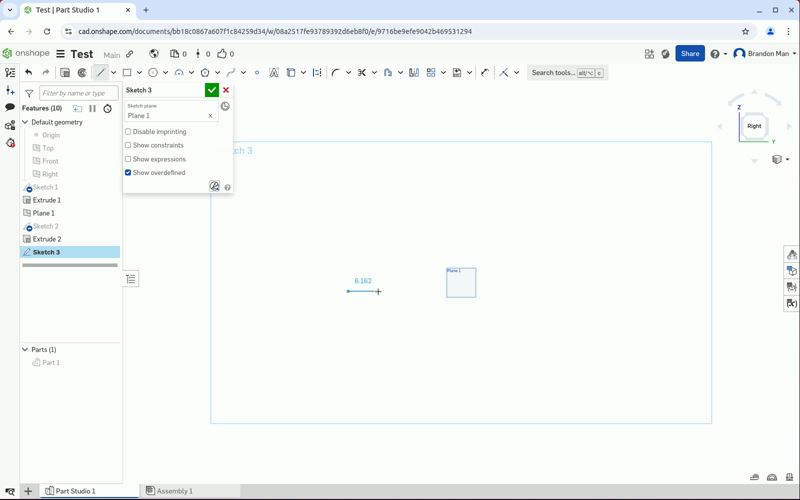
mouse_move(351, 291)
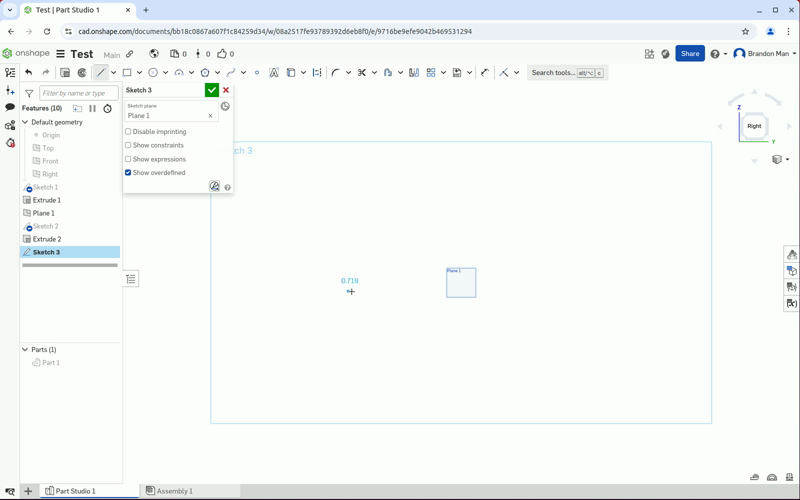
scroll(6)
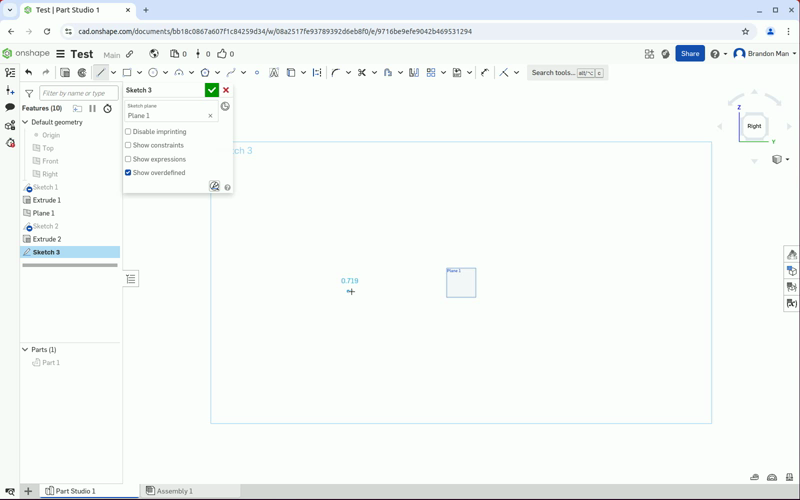
scroll(6)
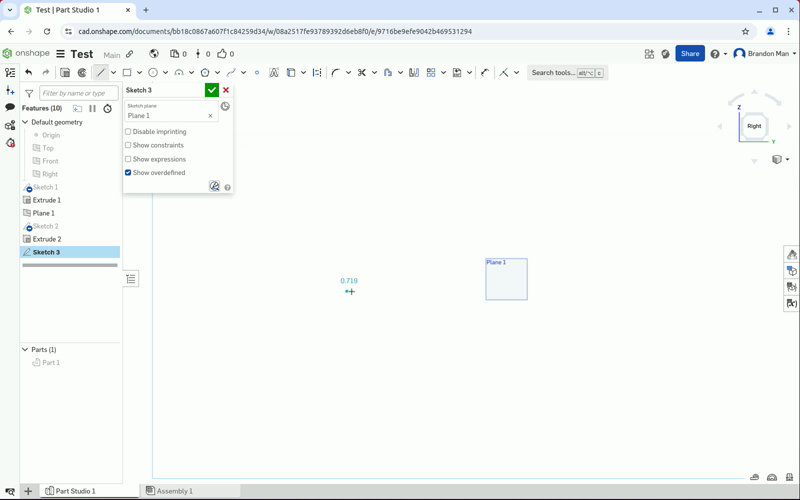
scroll(6)
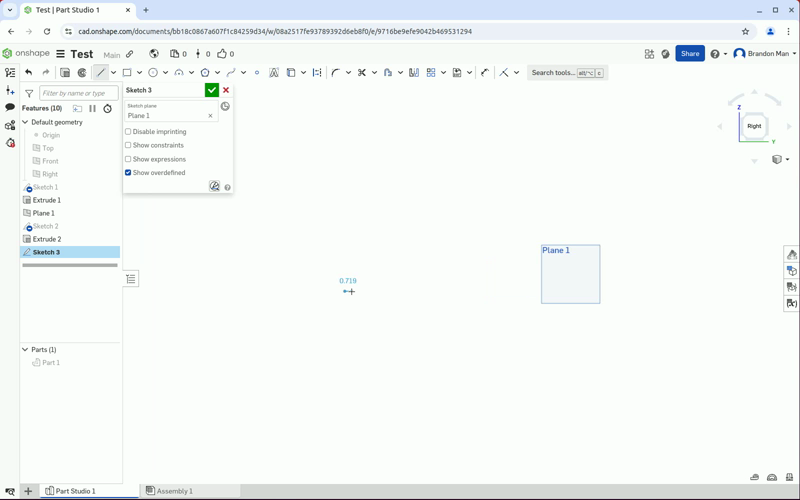
scroll(6)
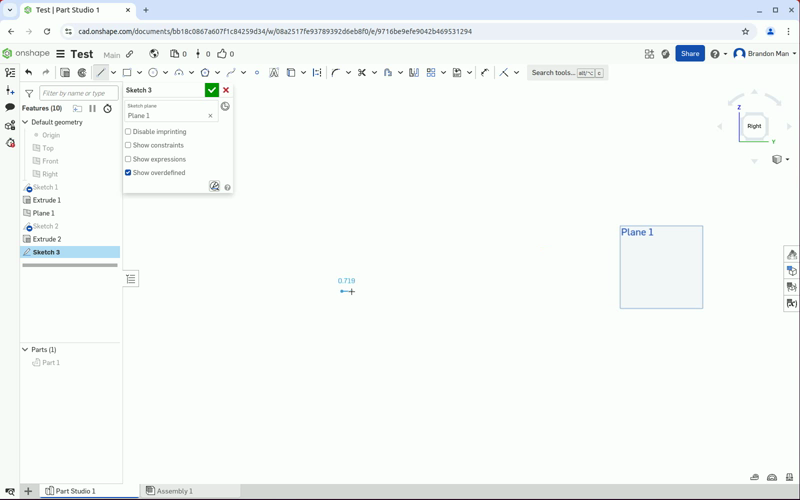
scroll(6)
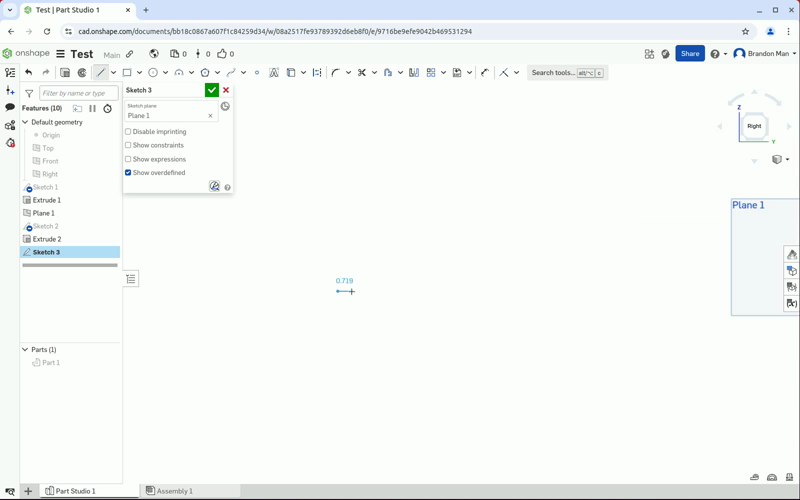
scroll(6)
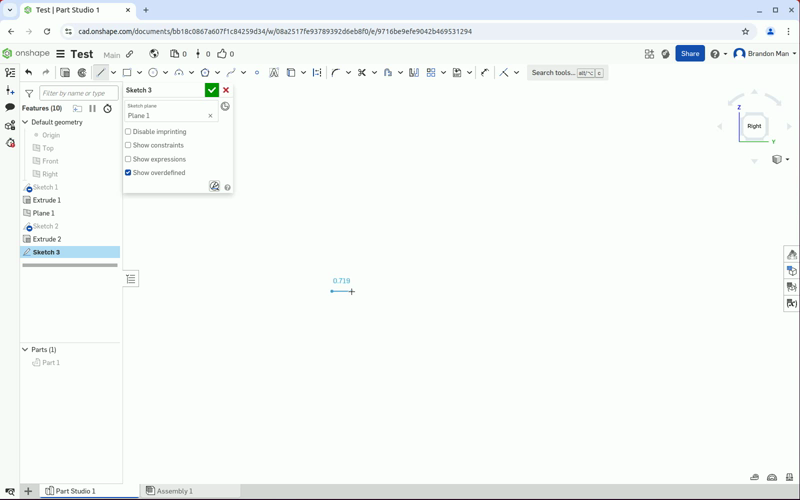
scroll(6)
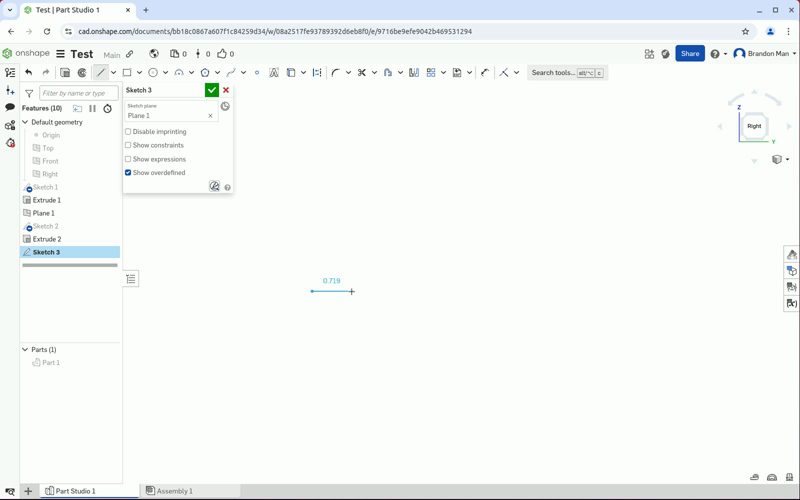
click(351, 291)
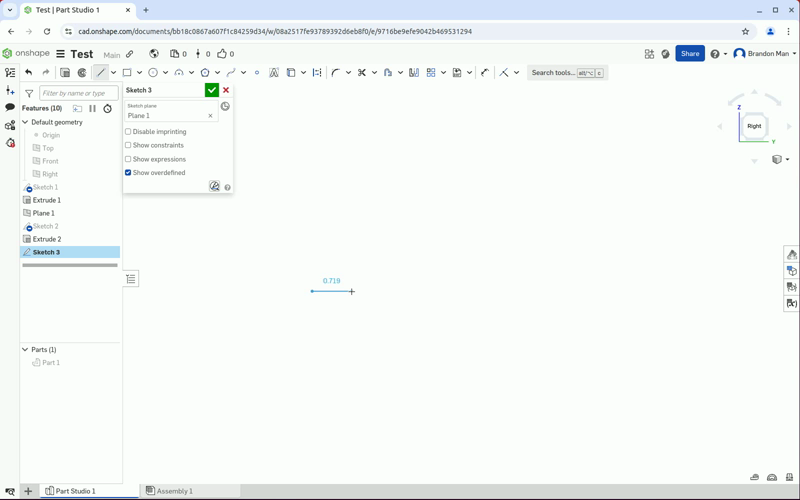
scroll(-6)
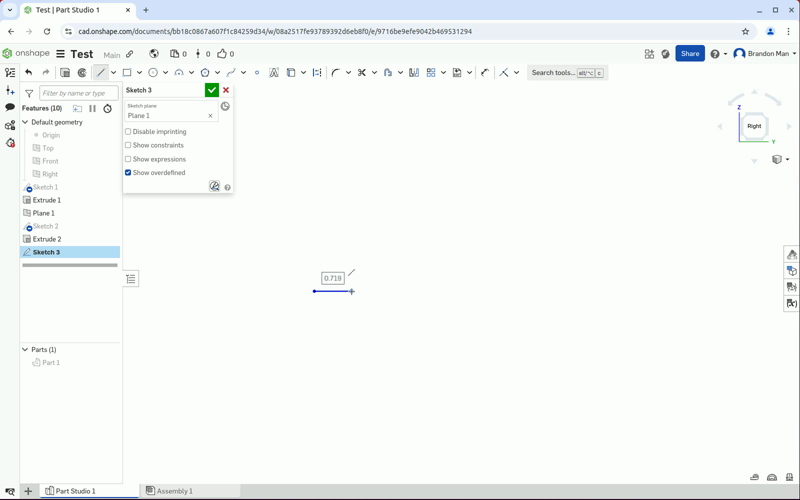
scroll(-6)
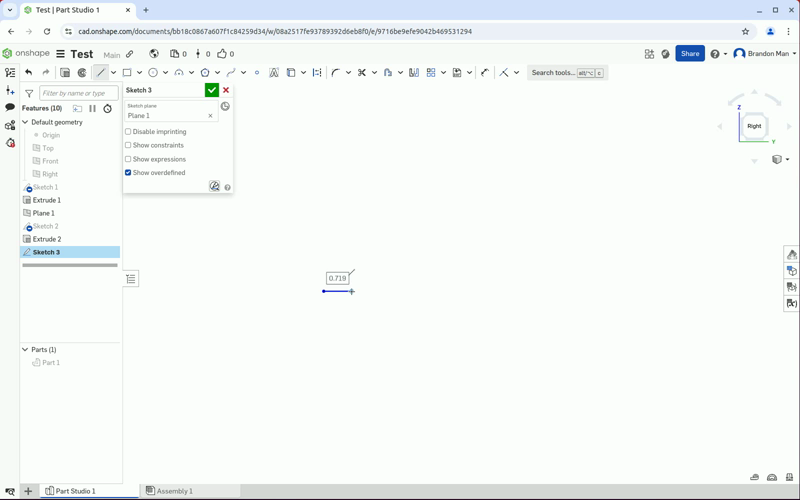
scroll(-6)
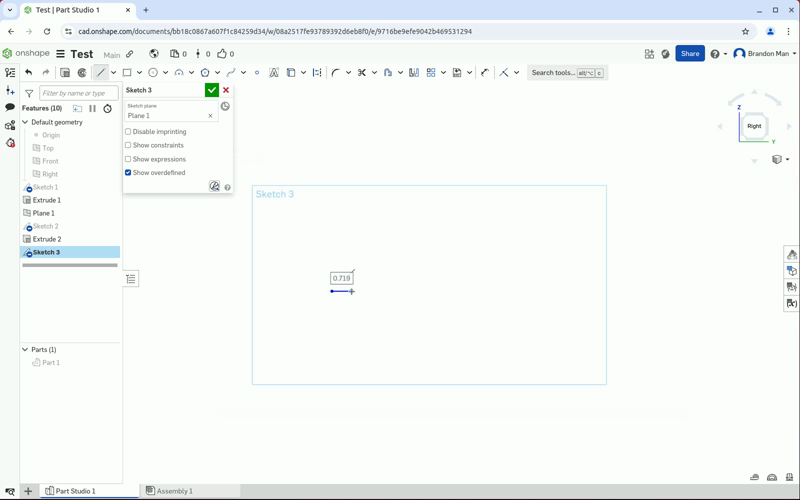
scroll(-6)
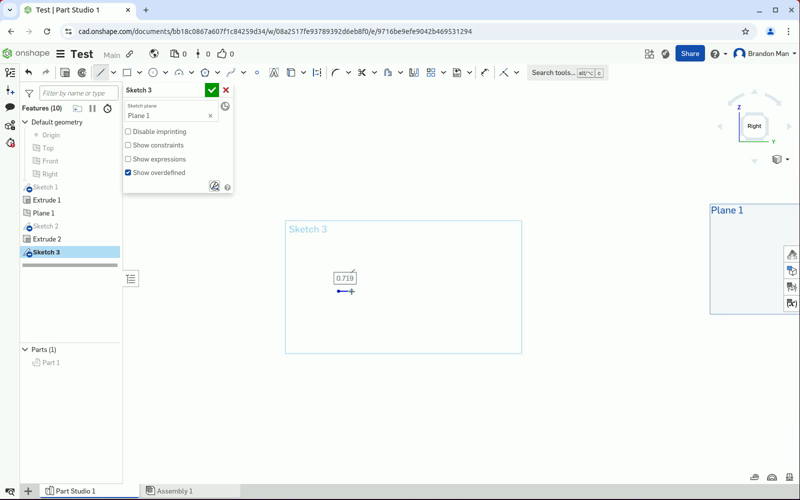
scroll(-6)
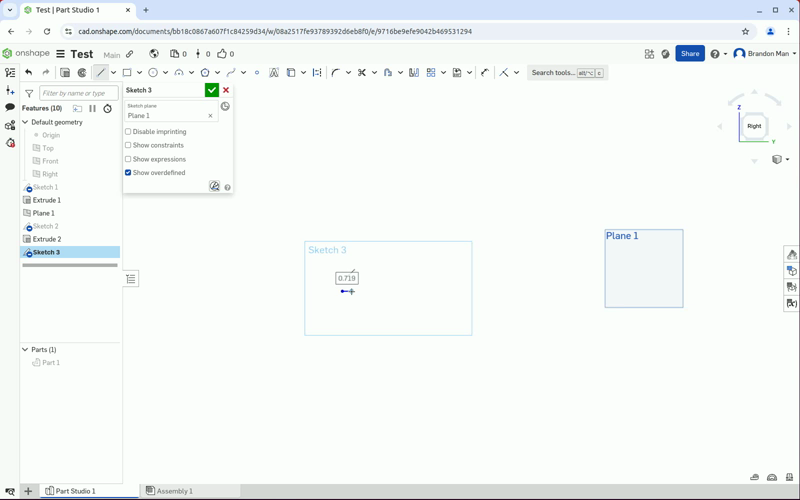
scroll(-6)
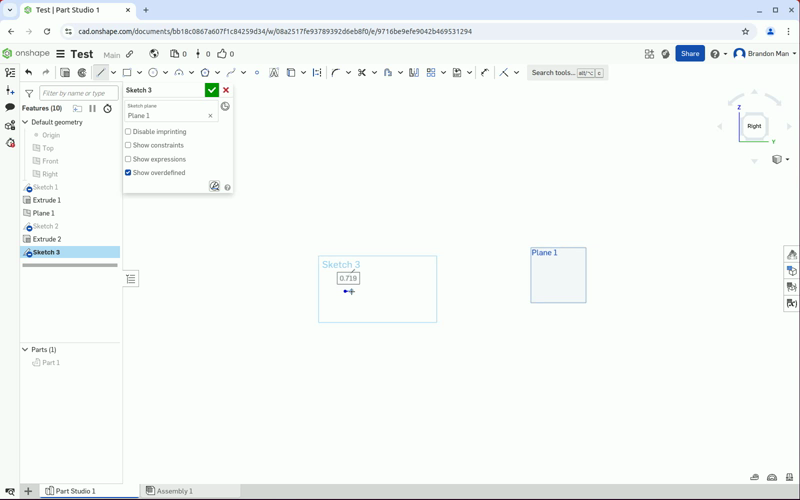
scroll(-6)
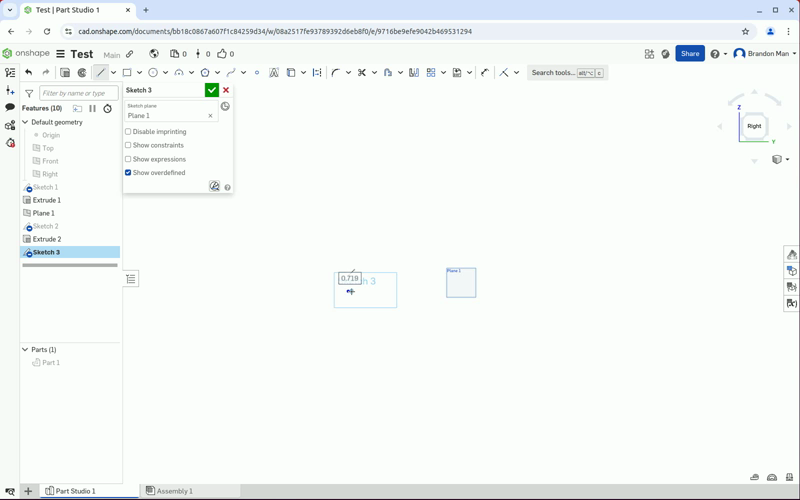
key_up(shift)
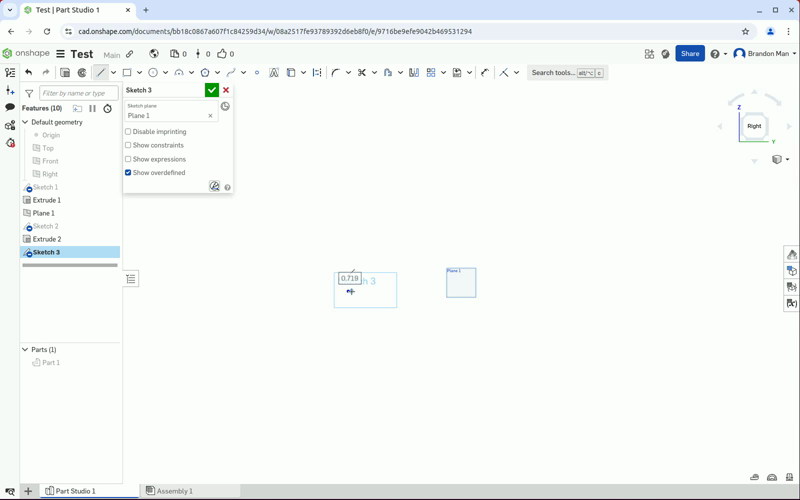
key_down(shift)
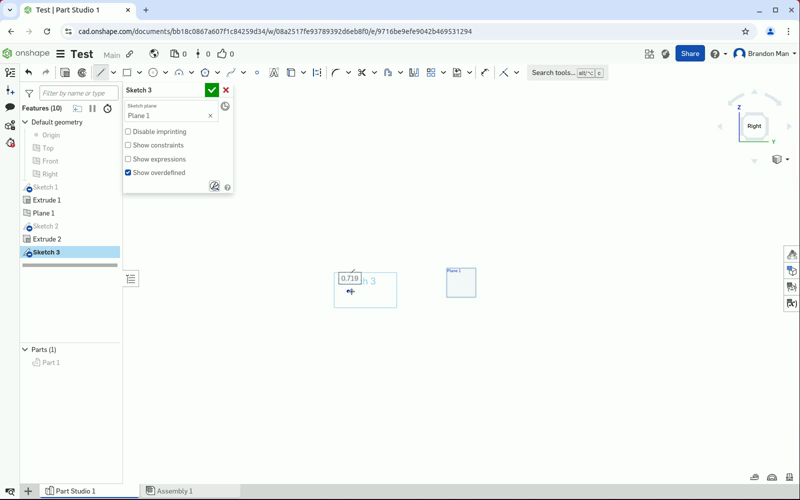
mouse_move(381, 291)
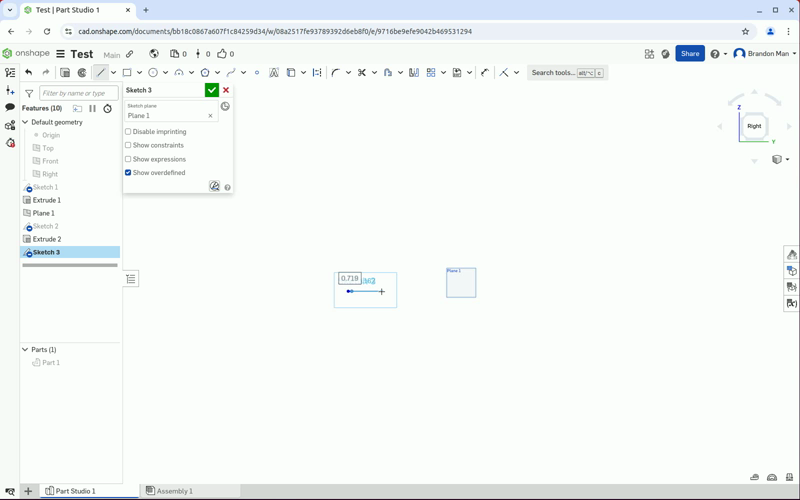
mouse_move(351, 284)
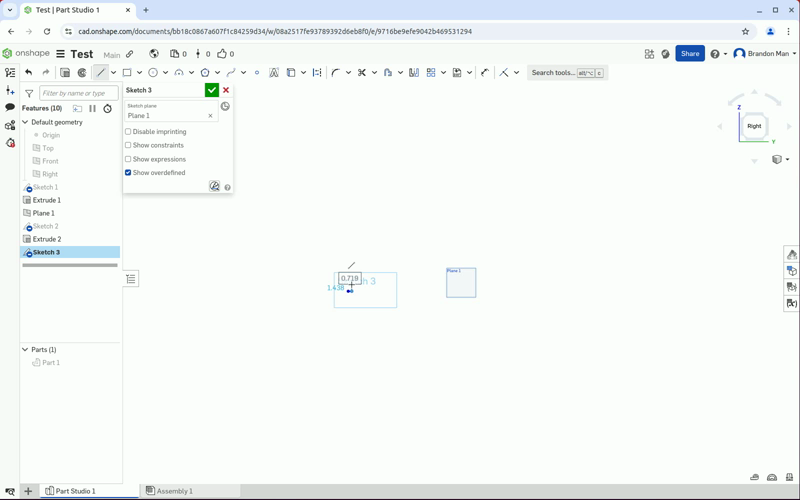
scroll(6)
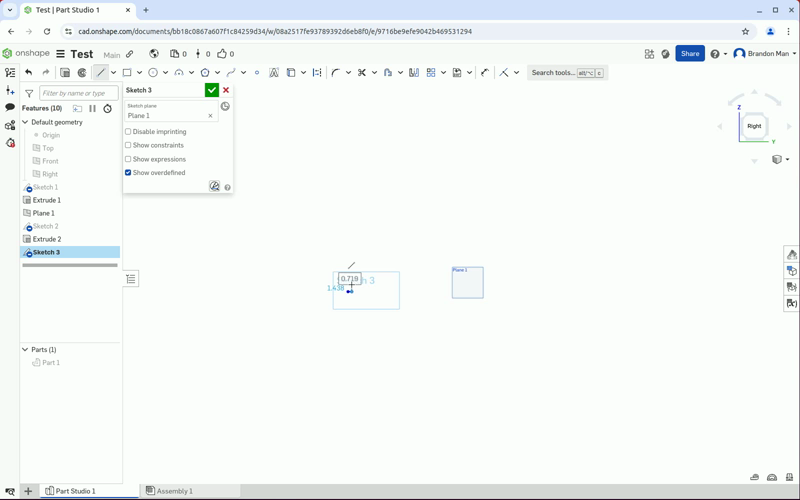
scroll(6)
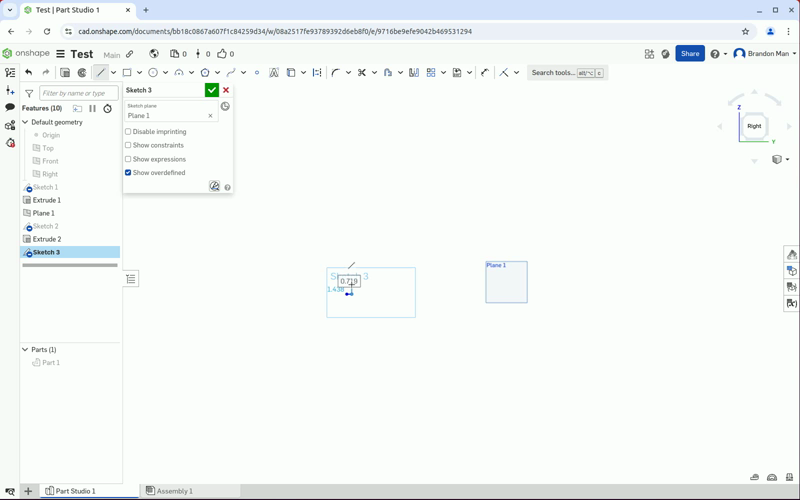
scroll(6)
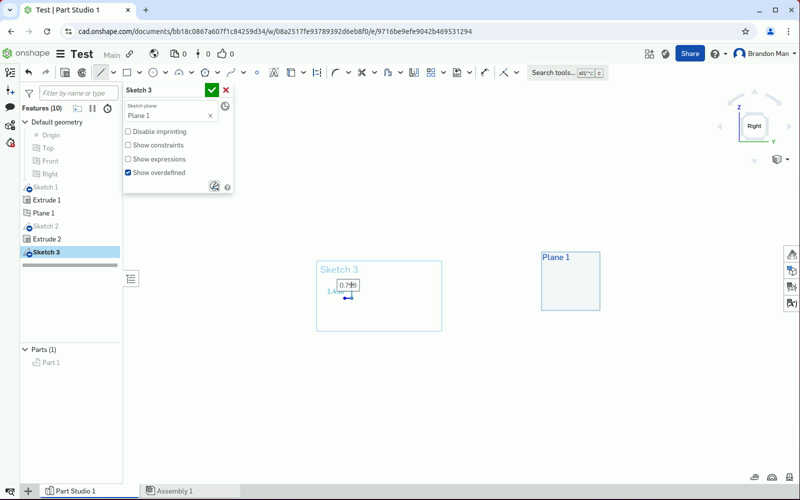
scroll(6)
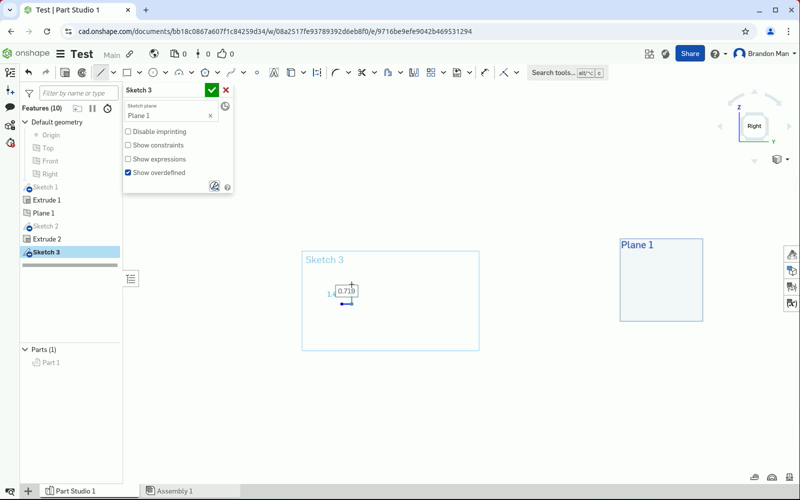
scroll(6)
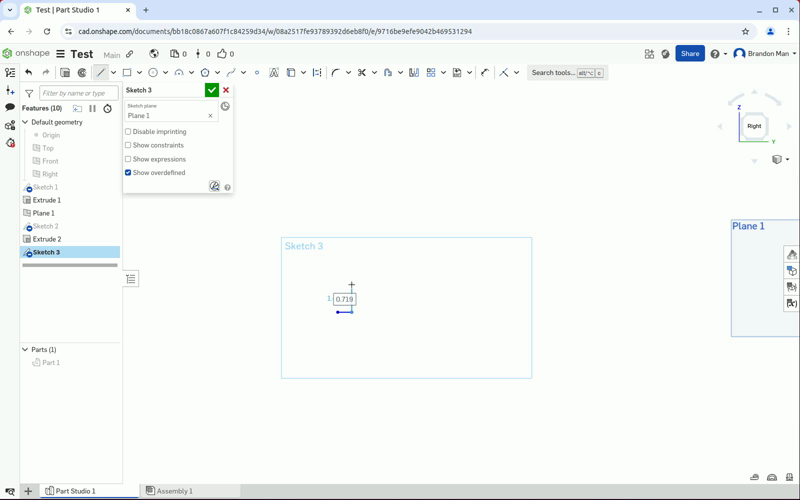
scroll(6)
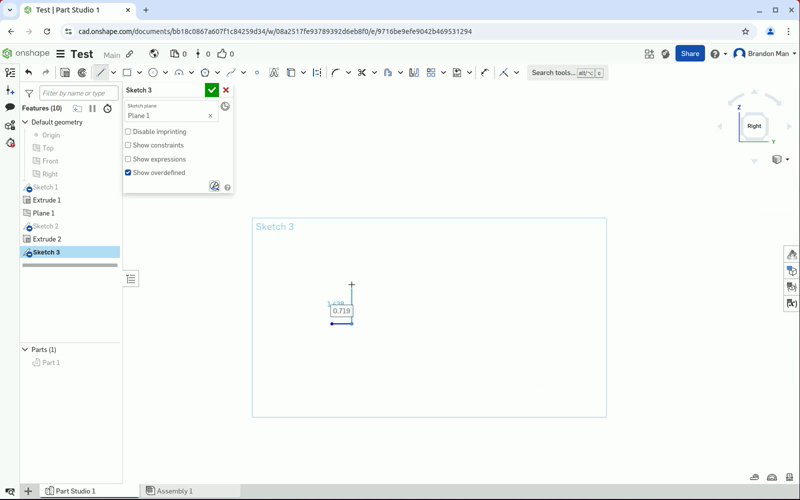
scroll(6)
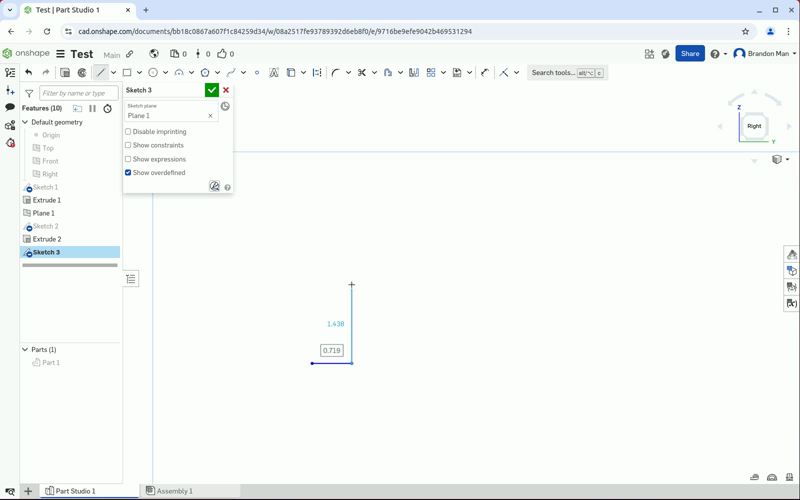
click(351, 284)
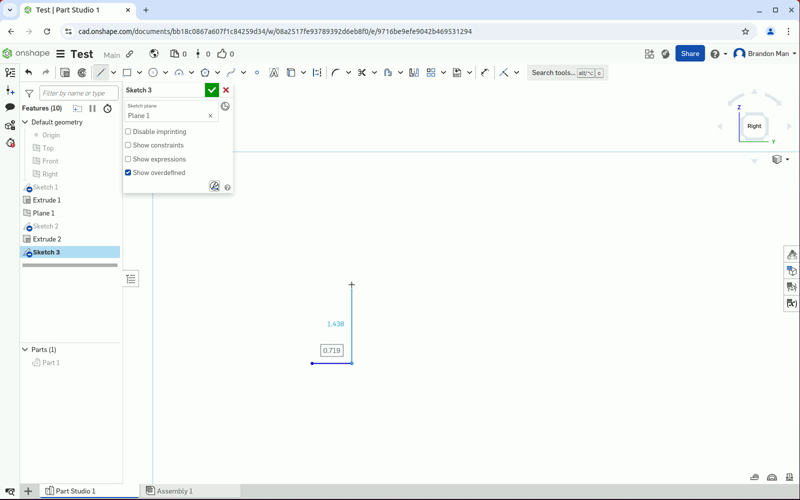
scroll(-6)
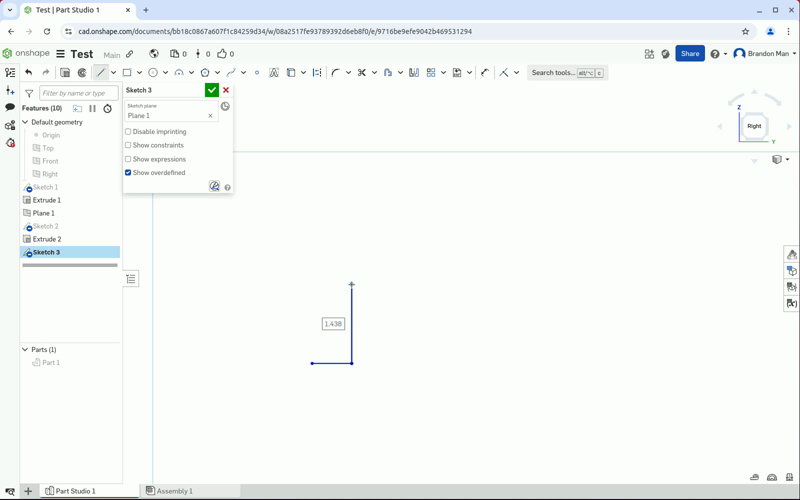
scroll(-6)
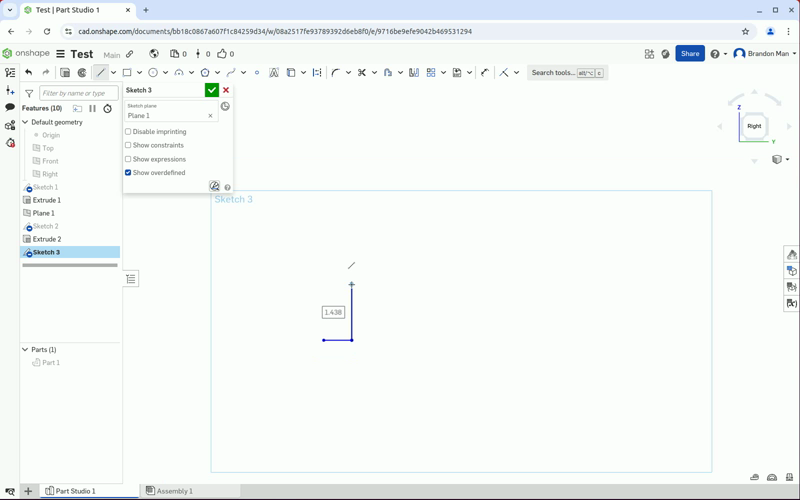
scroll(-6)
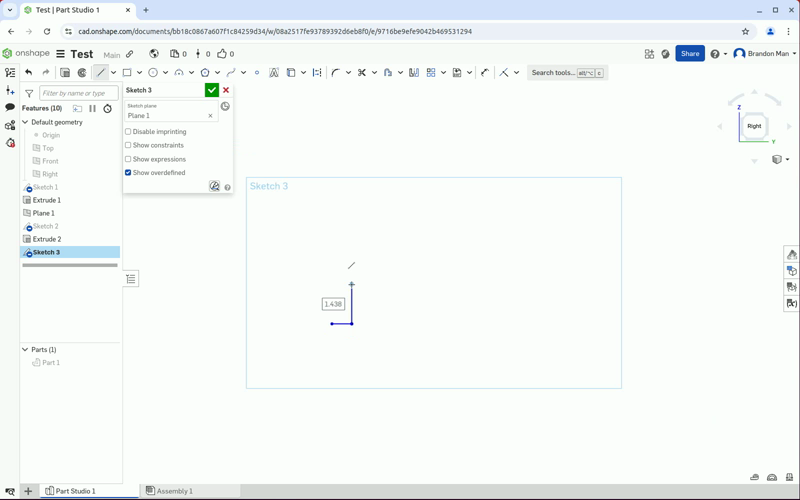
scroll(-6)
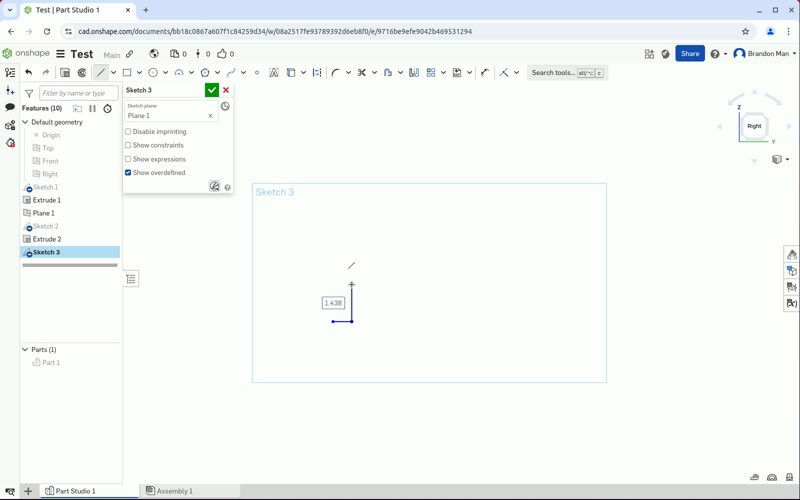
scroll(-6)
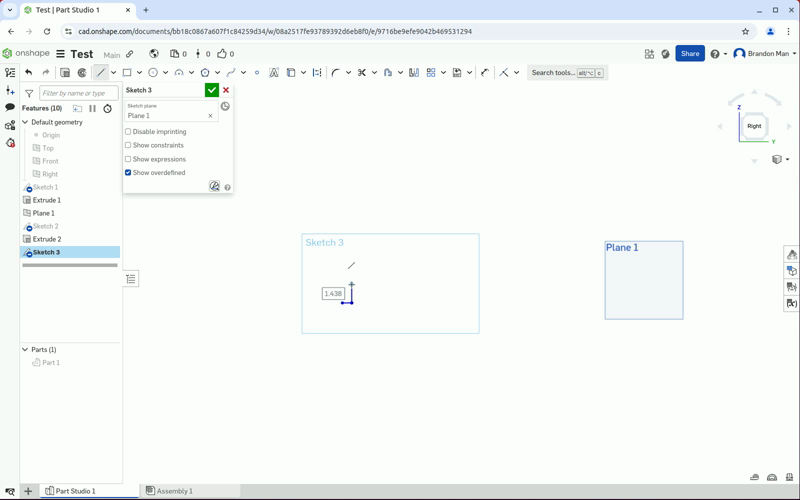
scroll(-6)
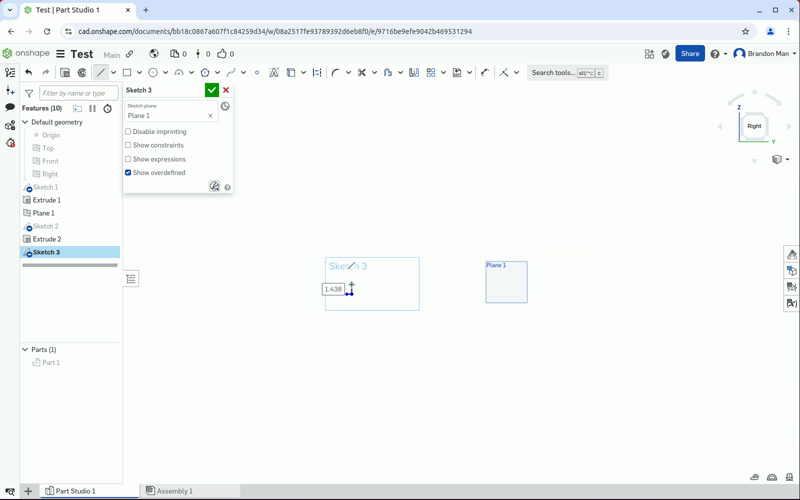
scroll(-6)
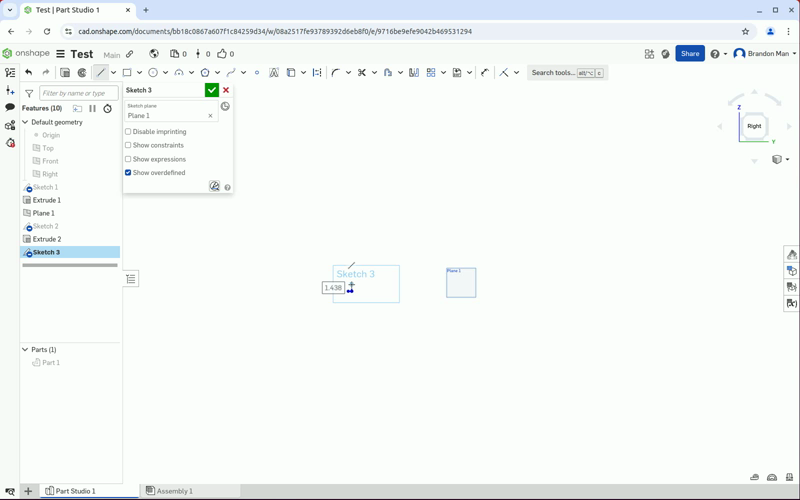
key_up(shift)
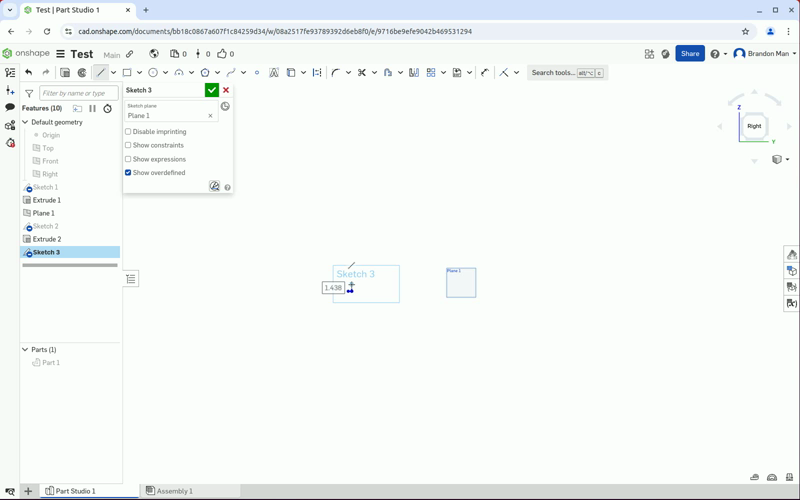
key_down(shift)
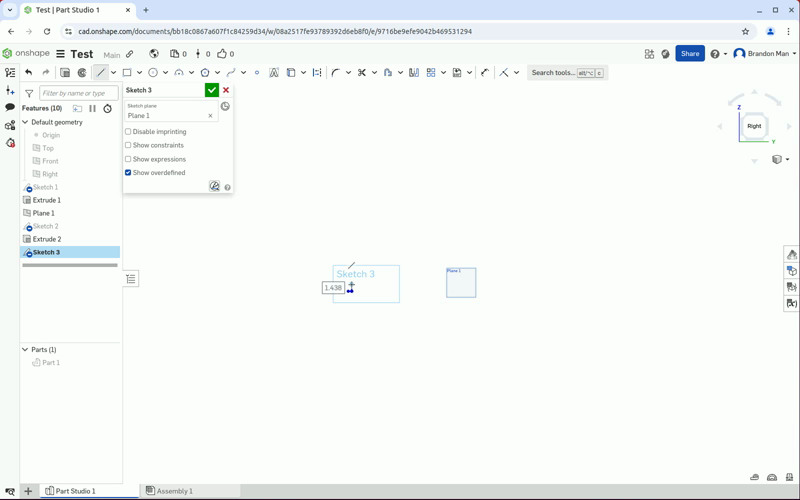
mouse_move(381, 284)
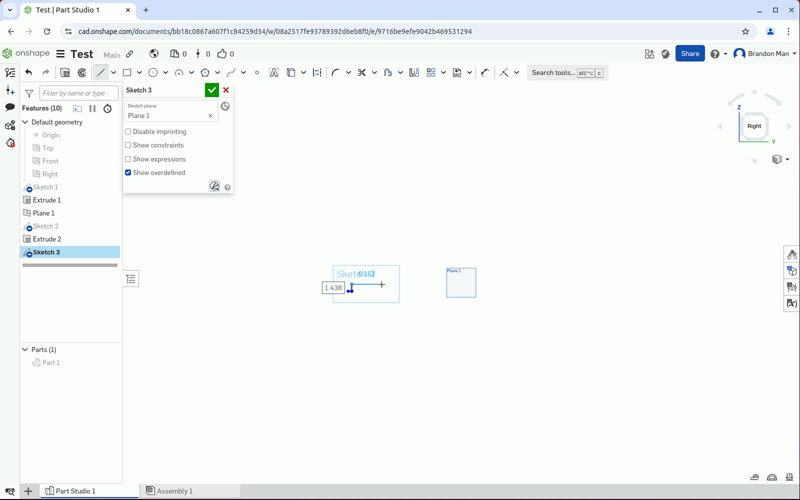
mouse_move(348, 284)
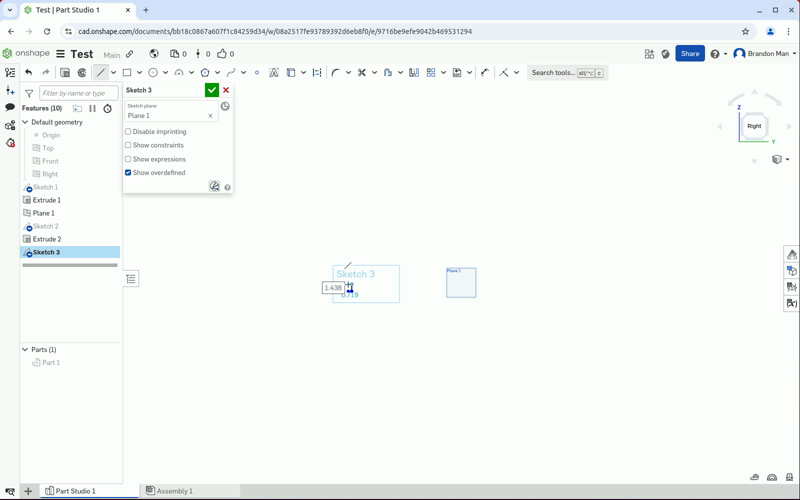
scroll(6)
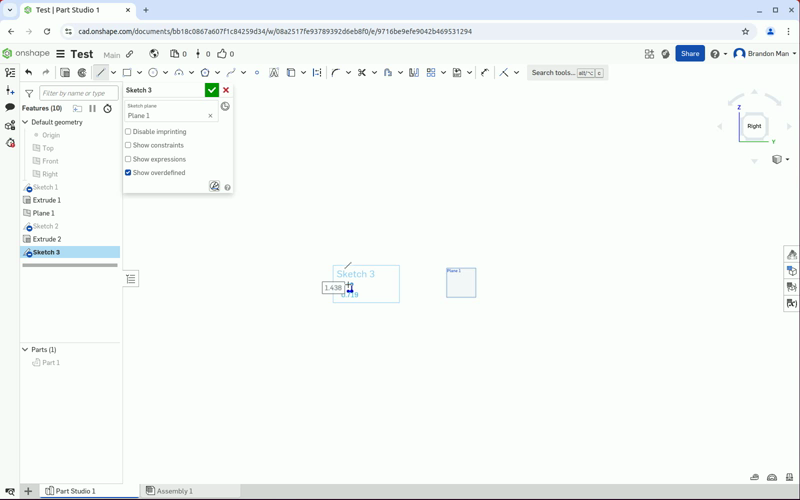
scroll(6)
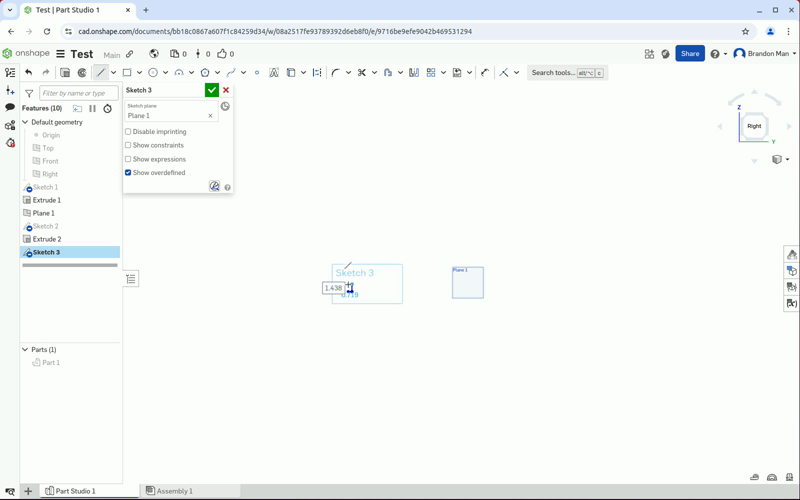
scroll(6)
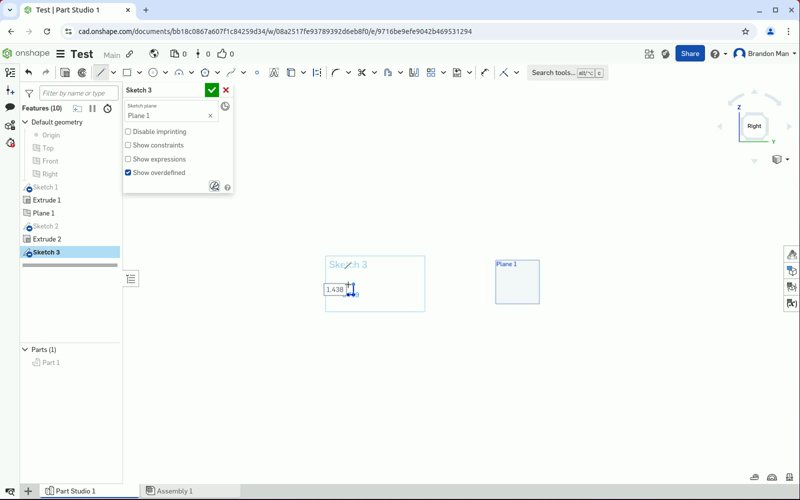
scroll(6)
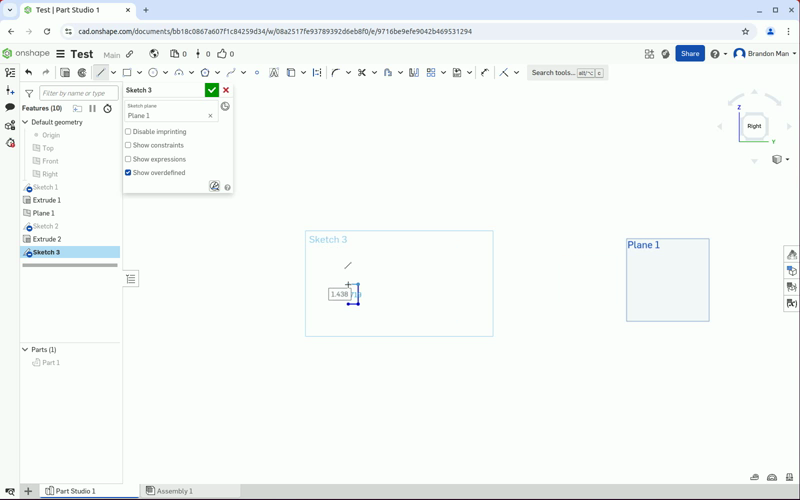
scroll(6)
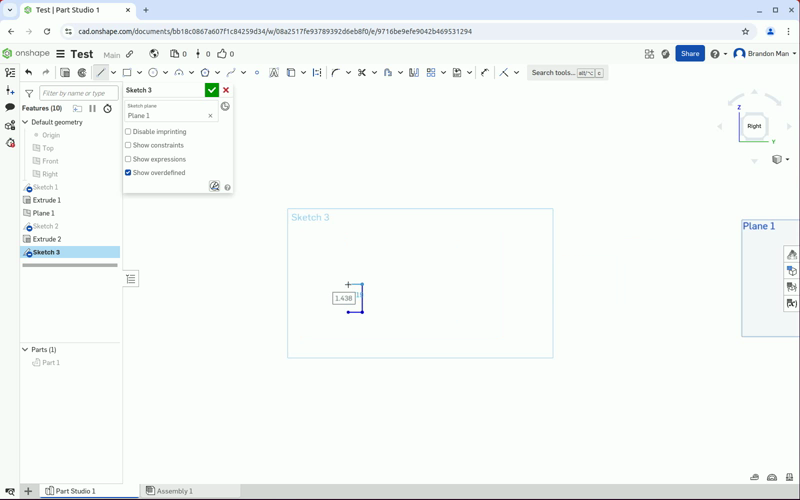
scroll(6)
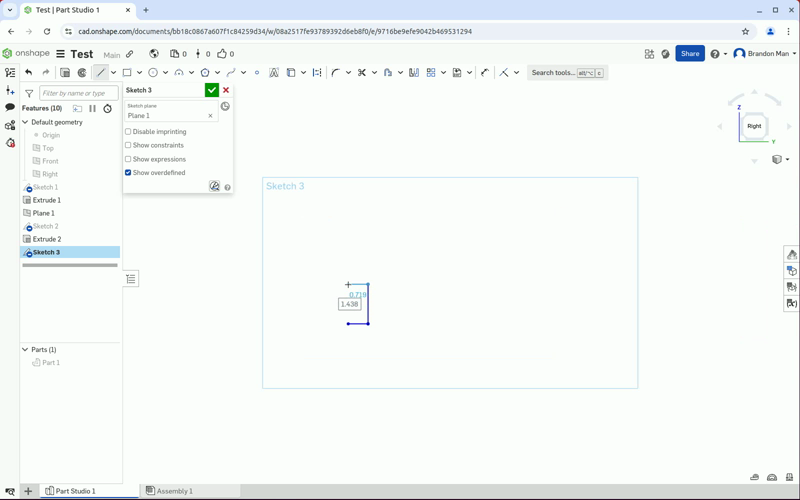
scroll(6)
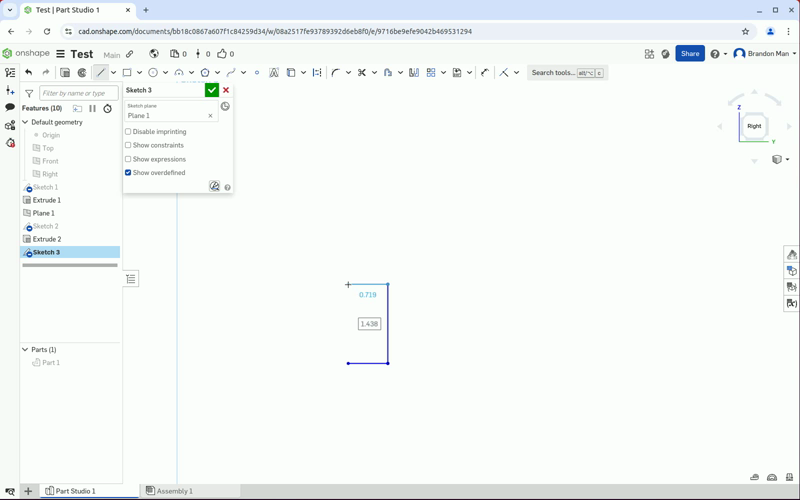
click(348, 284)
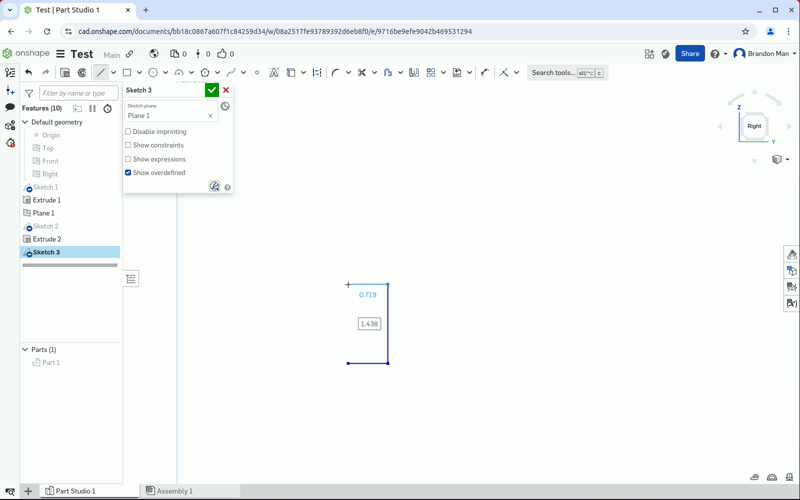
scroll(-6)
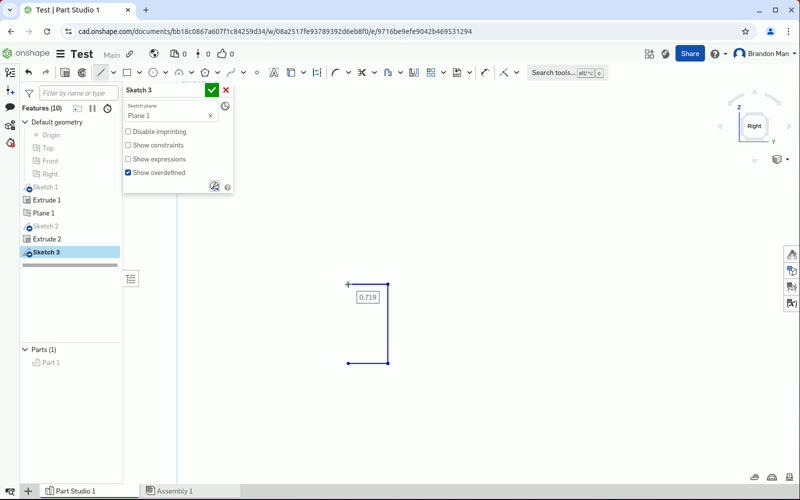
scroll(-6)
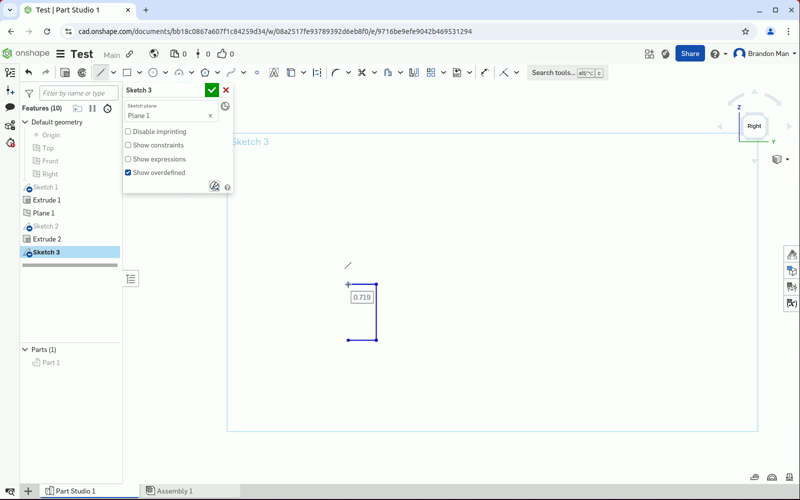
scroll(-6)
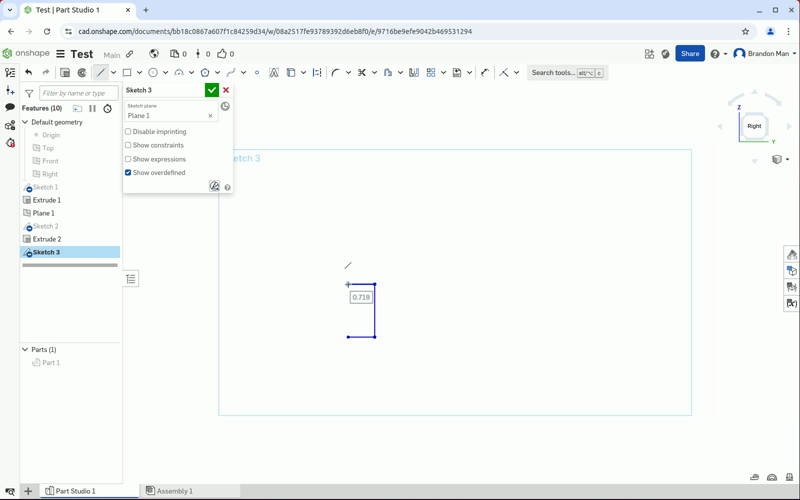
scroll(-6)
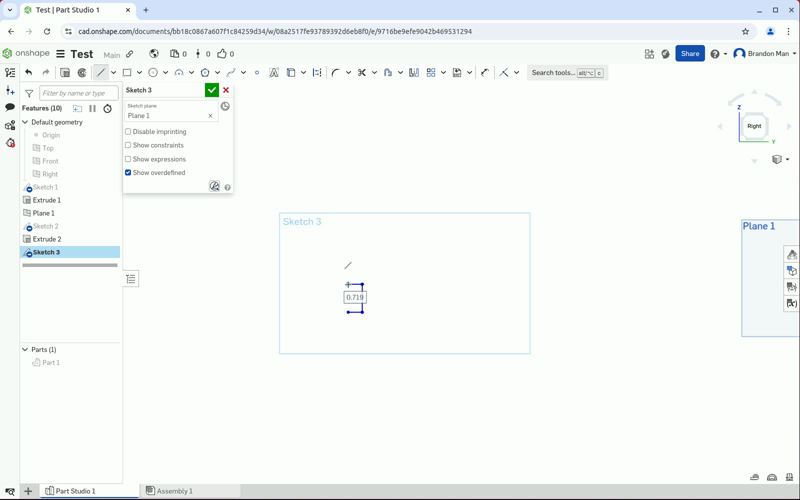
scroll(-6)
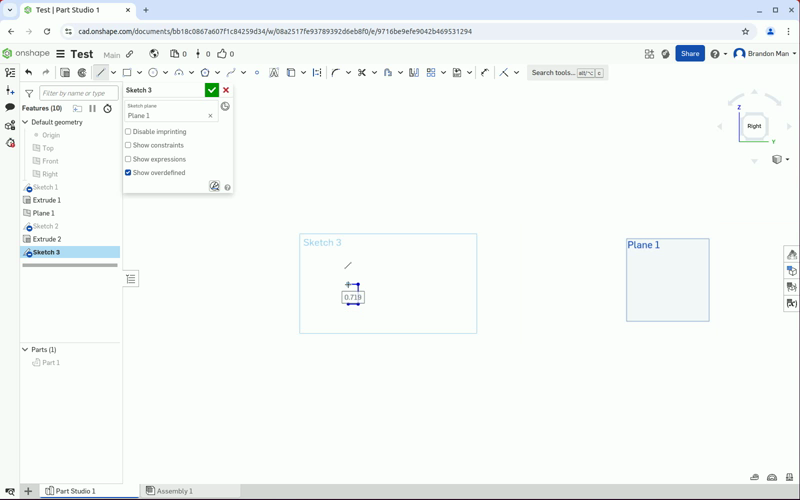
scroll(-6)
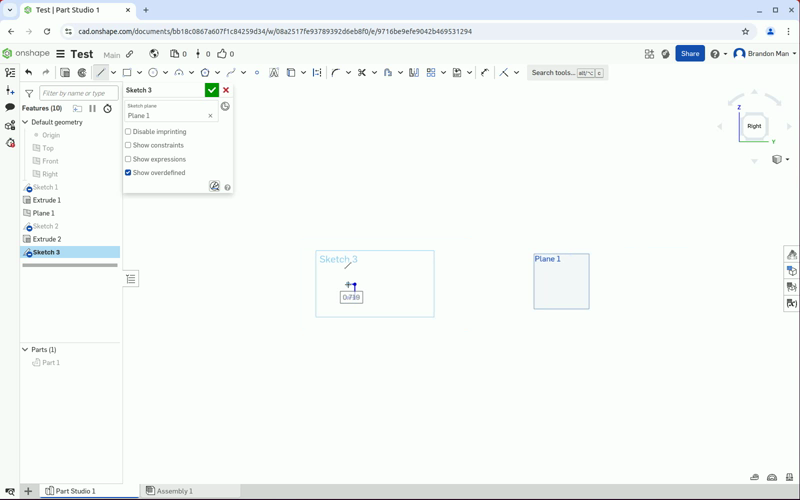
scroll(-6)
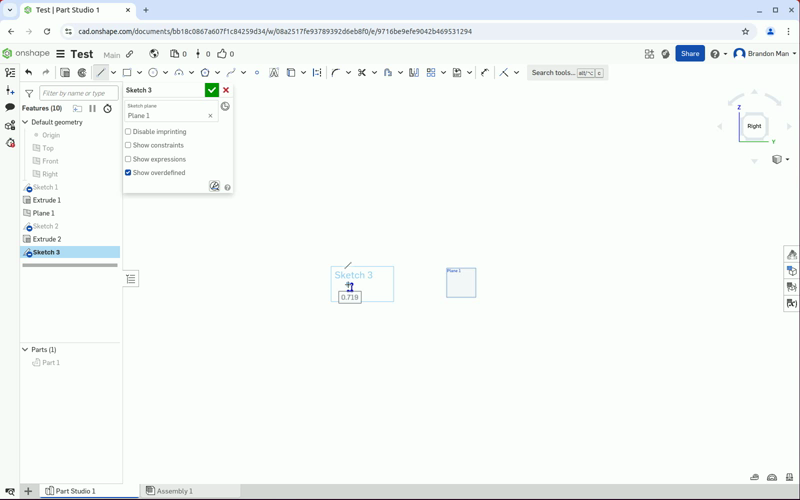
key_up(shift)
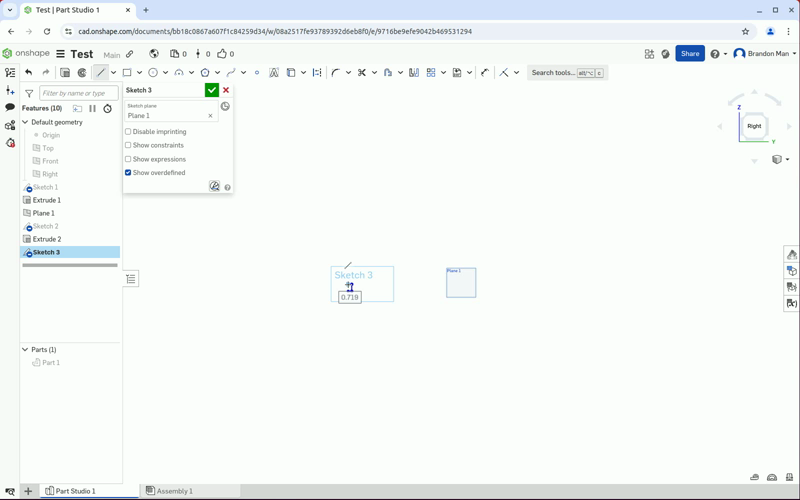
mouse_move(378, 284)
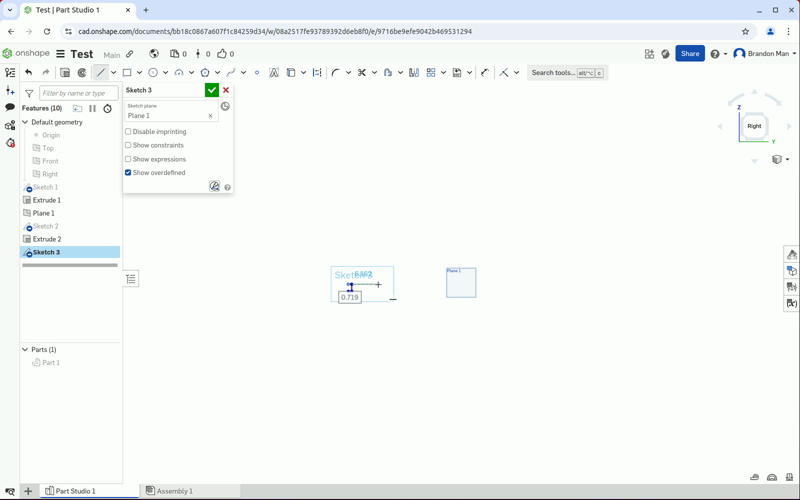
key_down(shift)
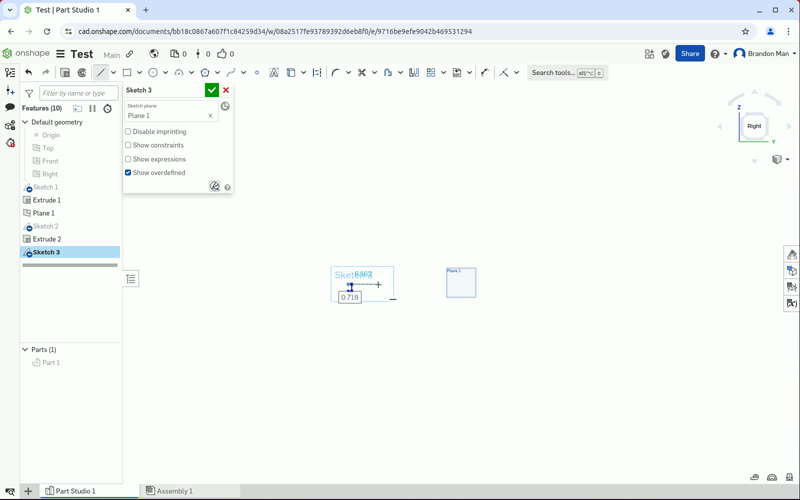
mouse_move(348, 291)
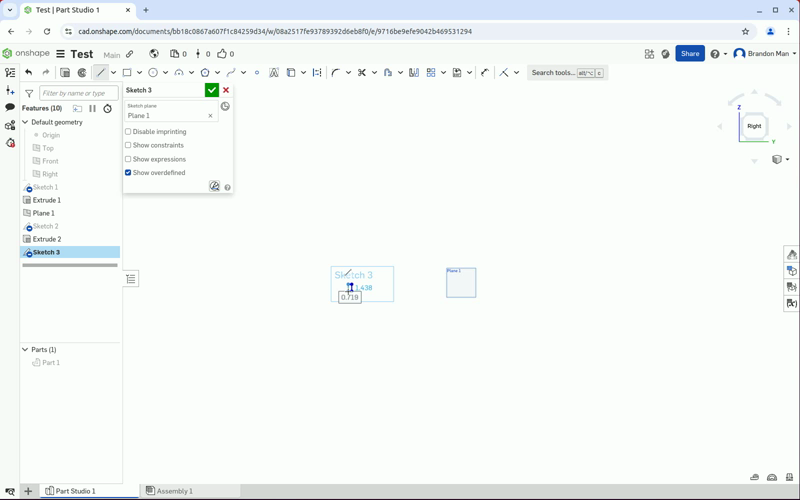
scroll(6)
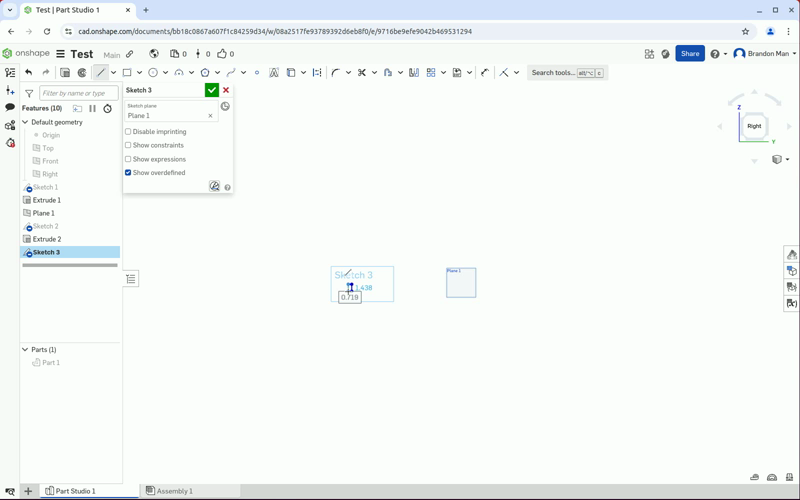
scroll(6)
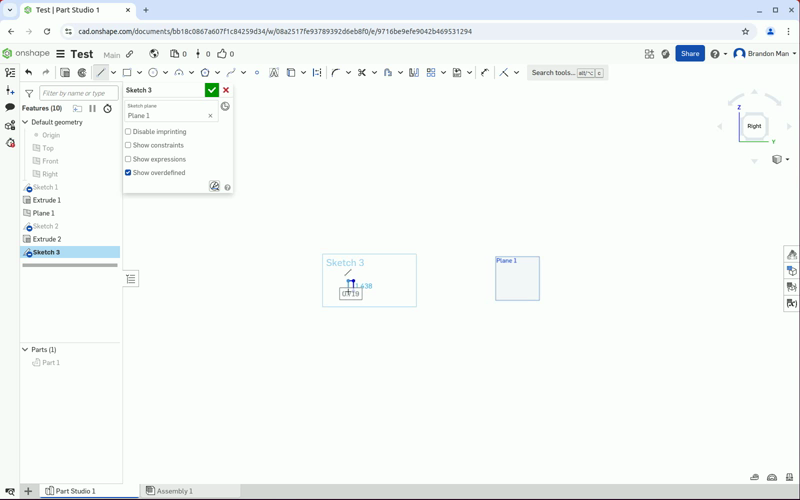
scroll(6)
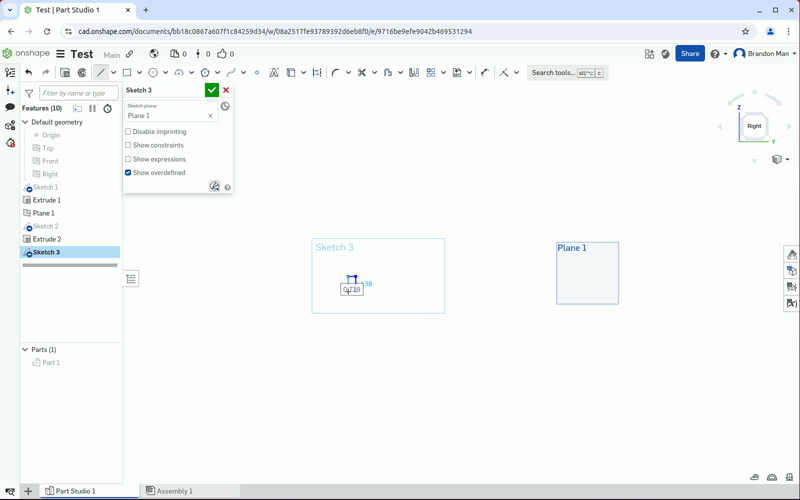
scroll(6)
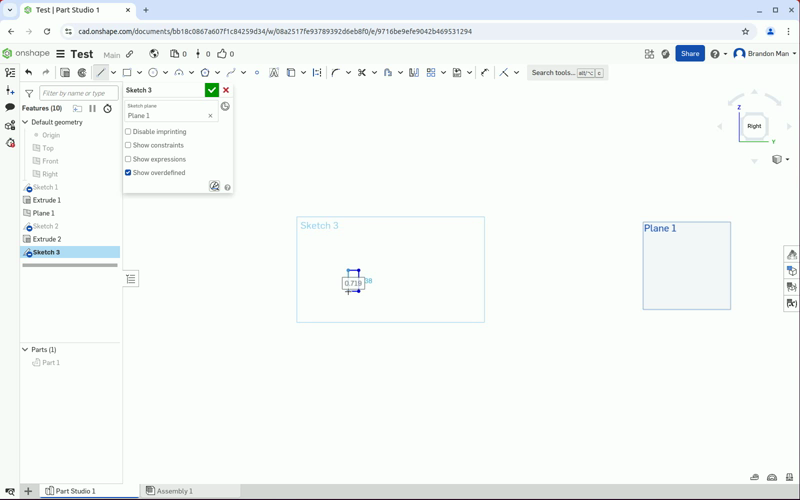
scroll(6)
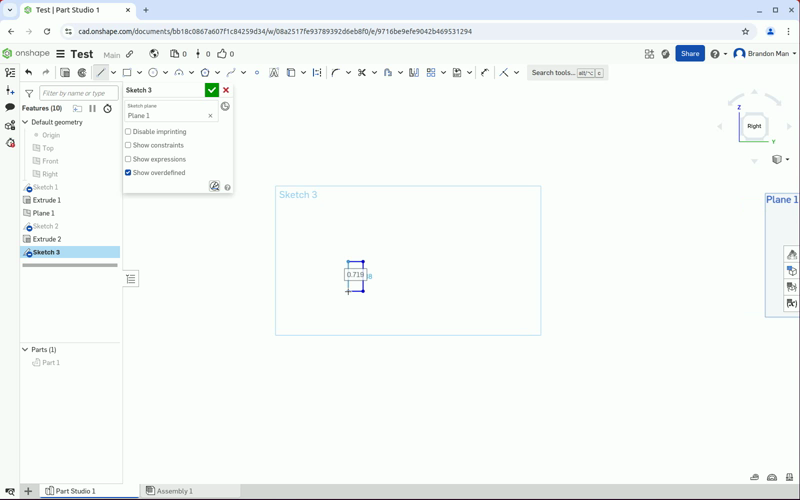
scroll(6)
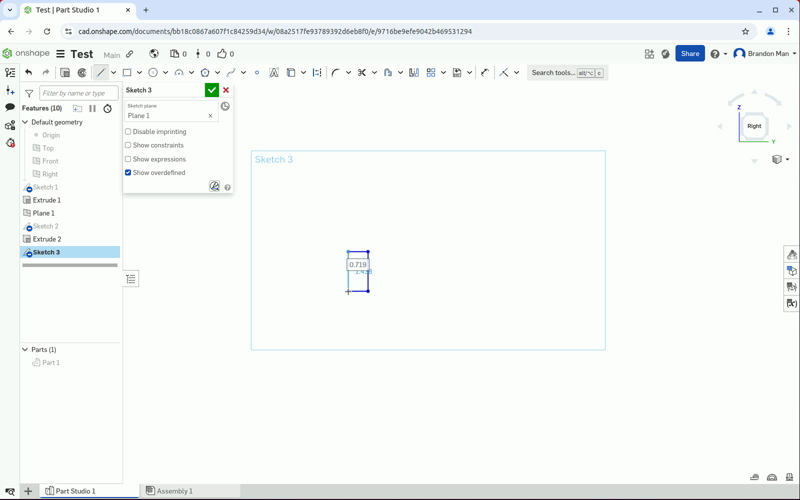
scroll(6)
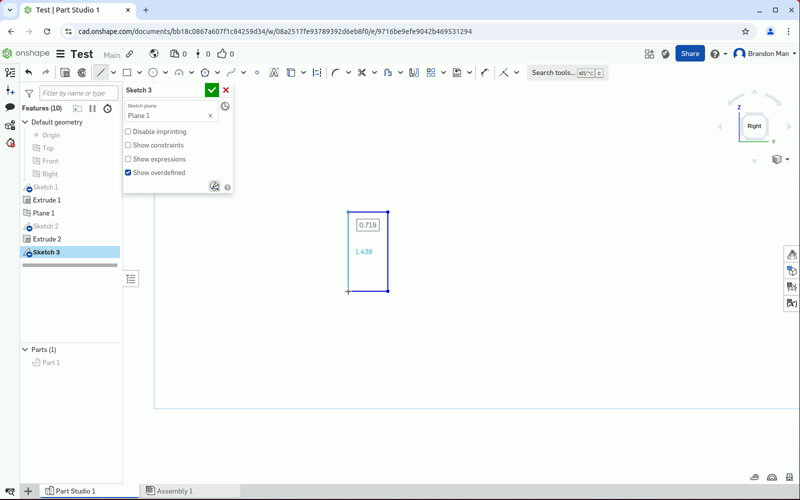
key_up(shift)
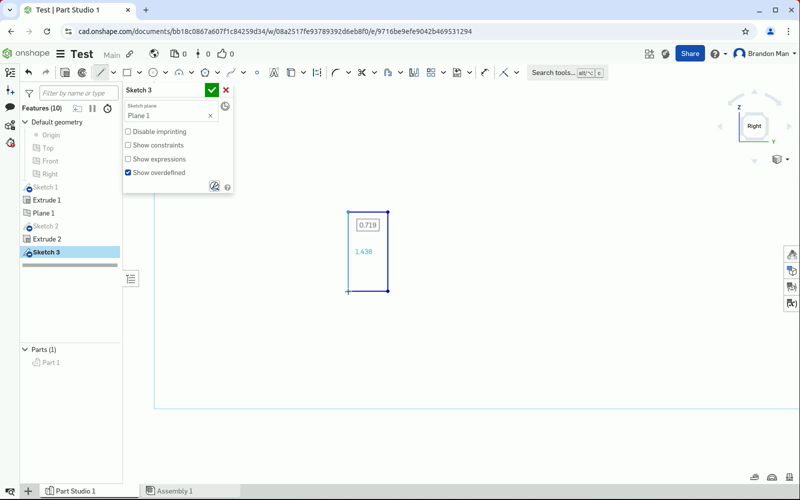
click(348, 291)
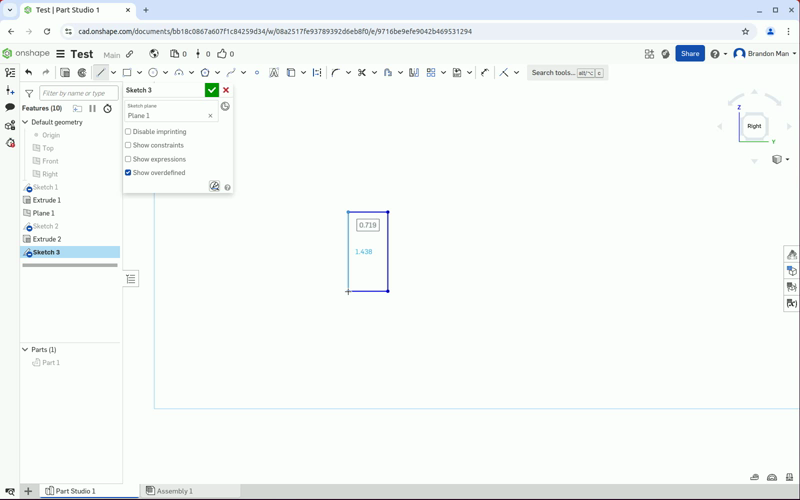
scroll(-6)
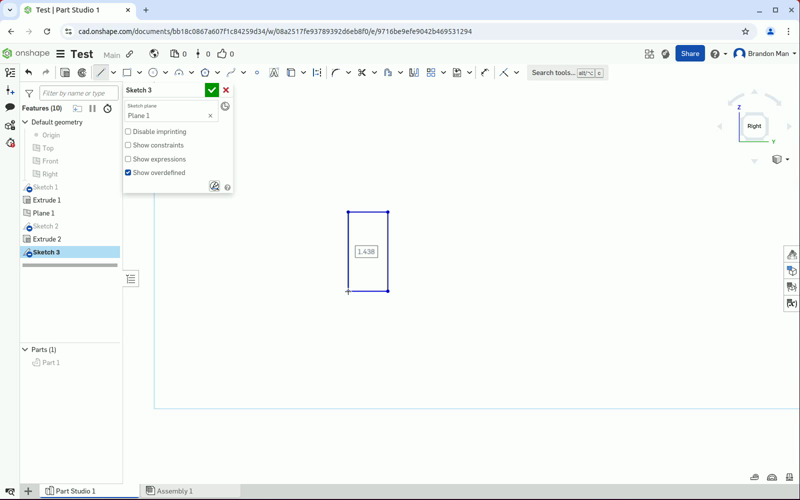
scroll(-6)
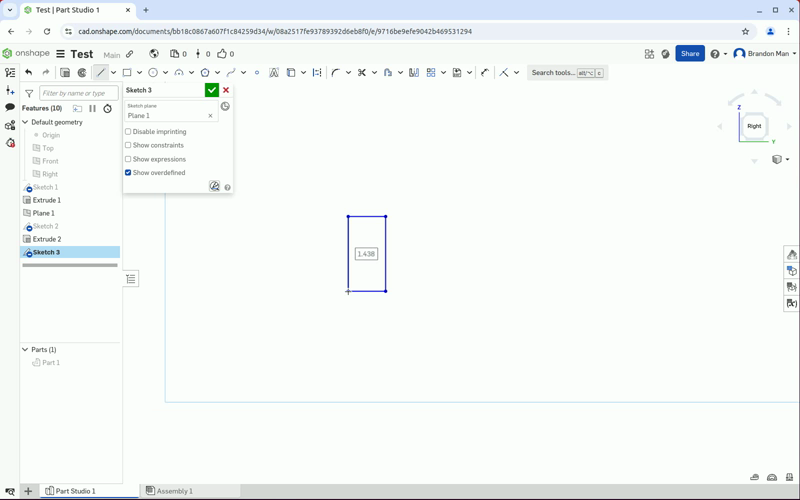
scroll(-6)
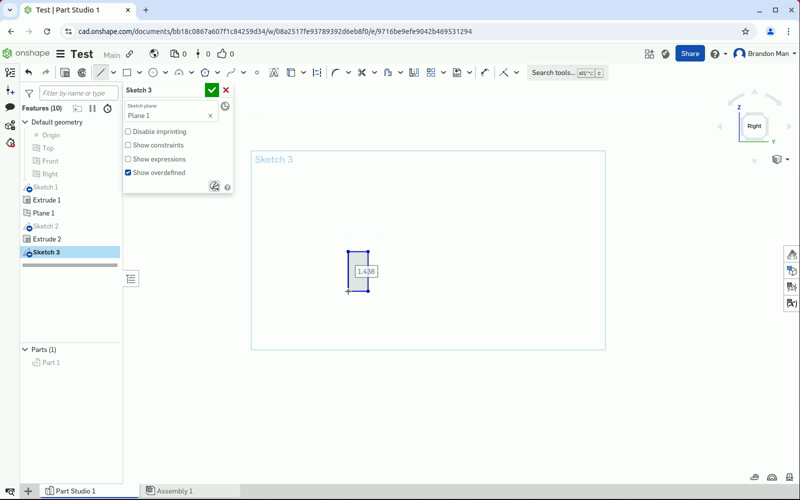
scroll(-6)
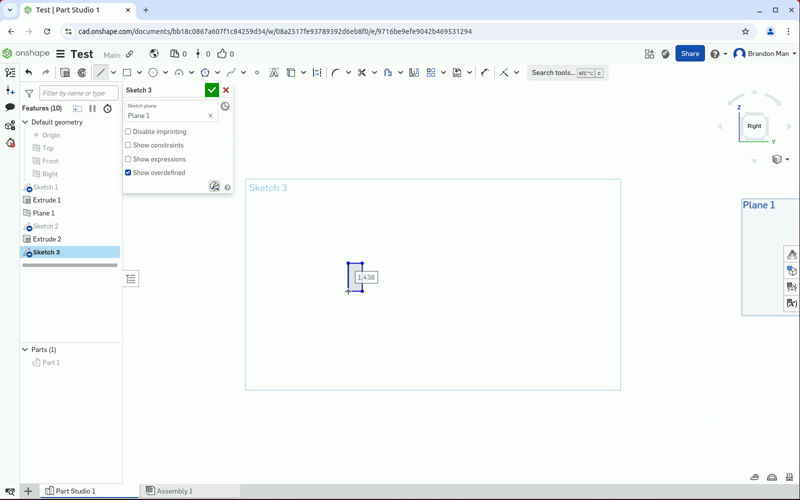
scroll(-6)
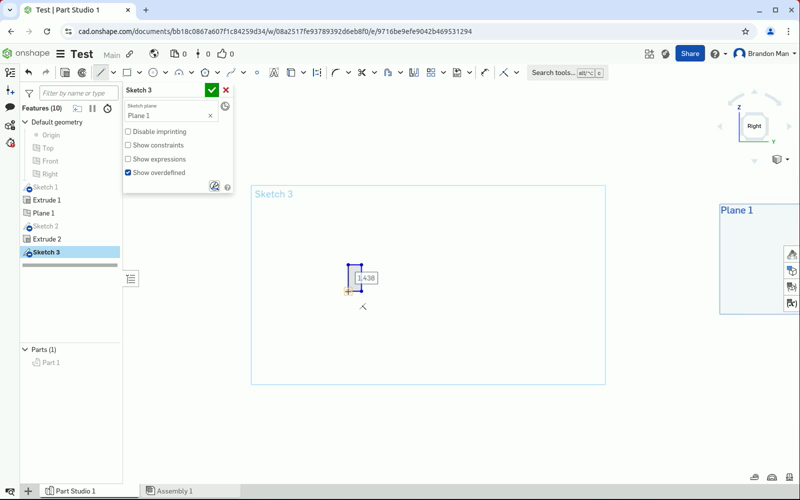
scroll(-6)
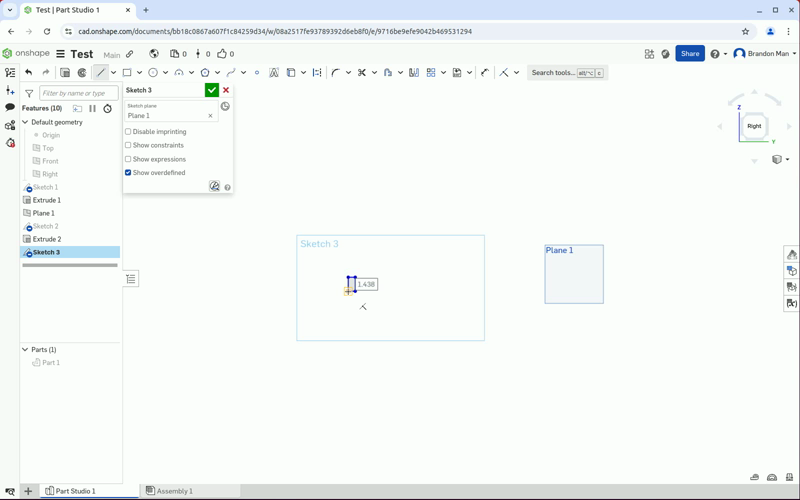
scroll(-6)
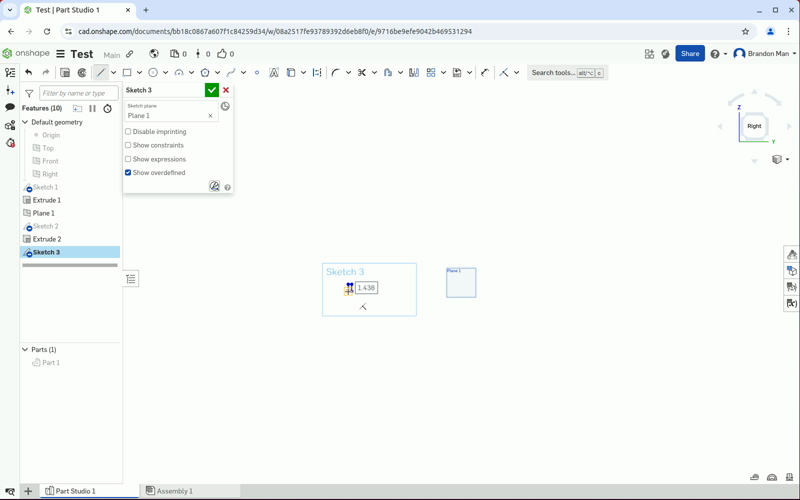
key(esc)
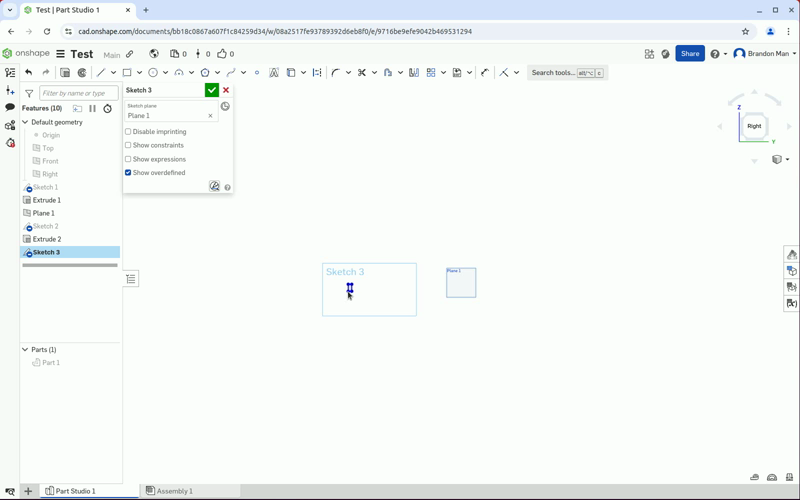
mouse_move(348, 290)
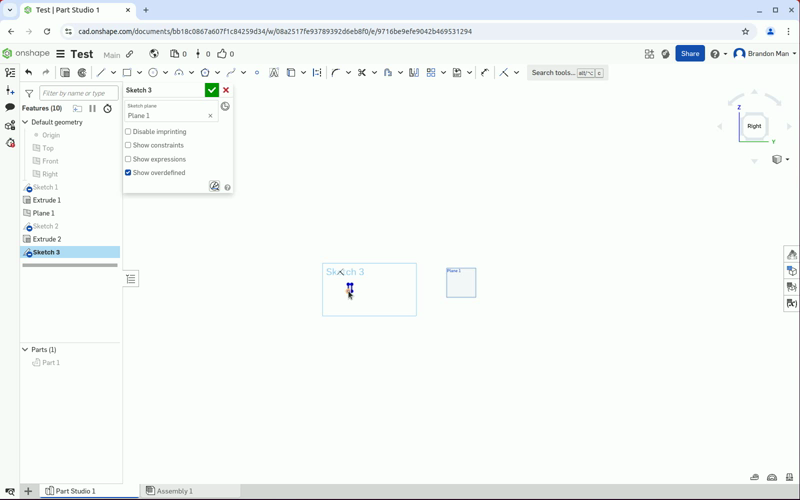
scroll(6)
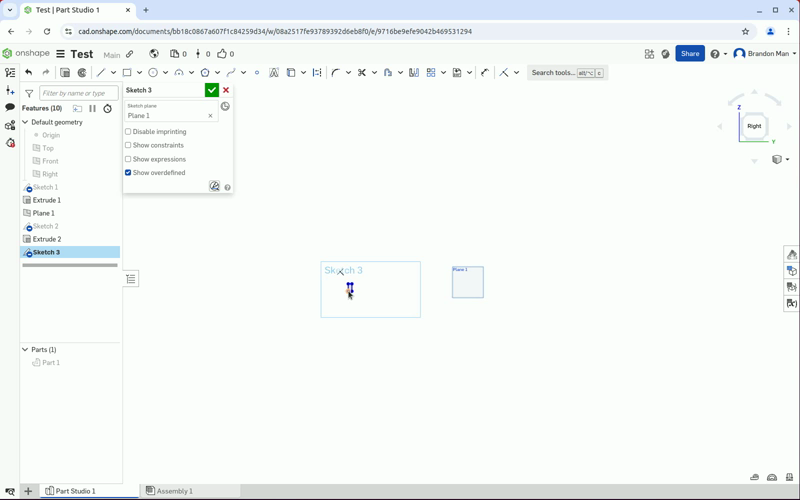
scroll(6)
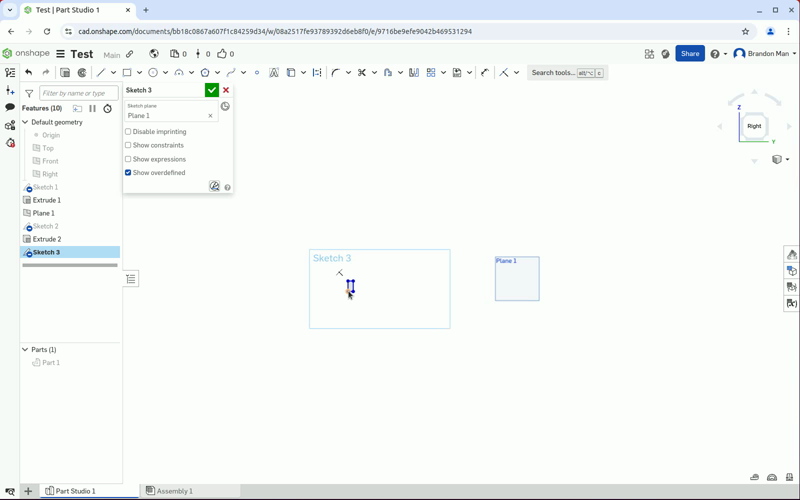
scroll(6)
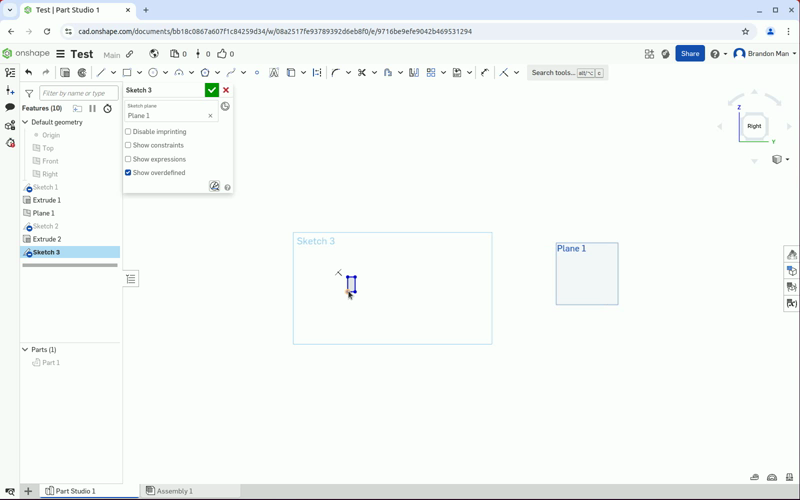
scroll(6)
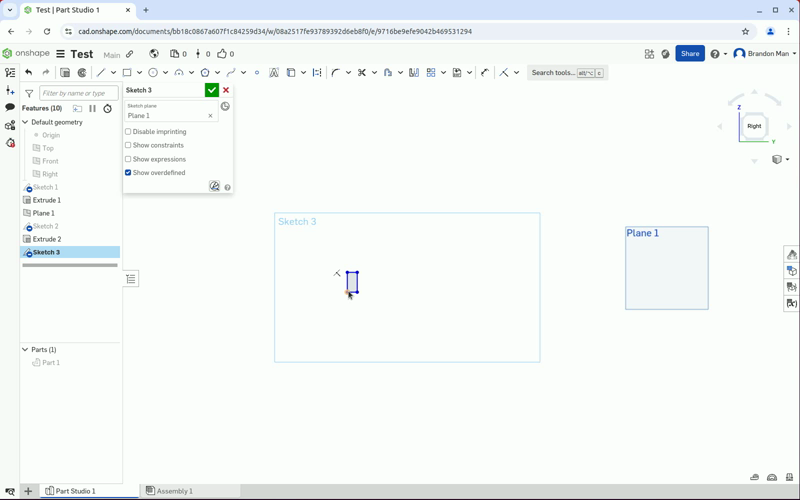
scroll(6)
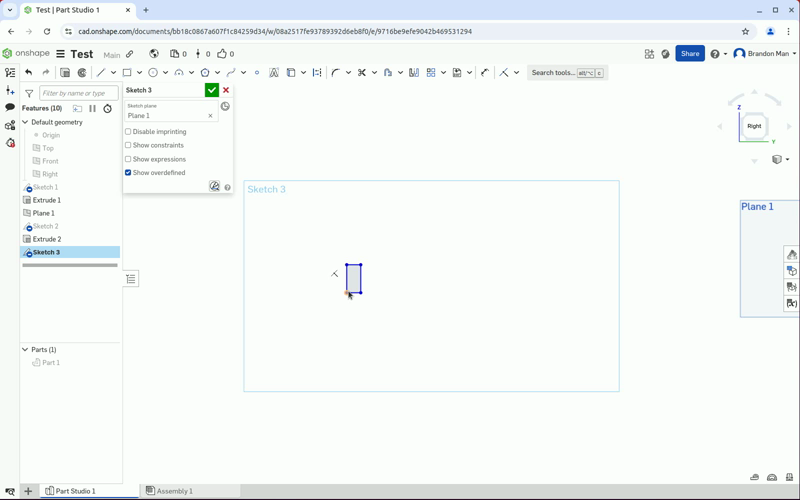
scroll(6)
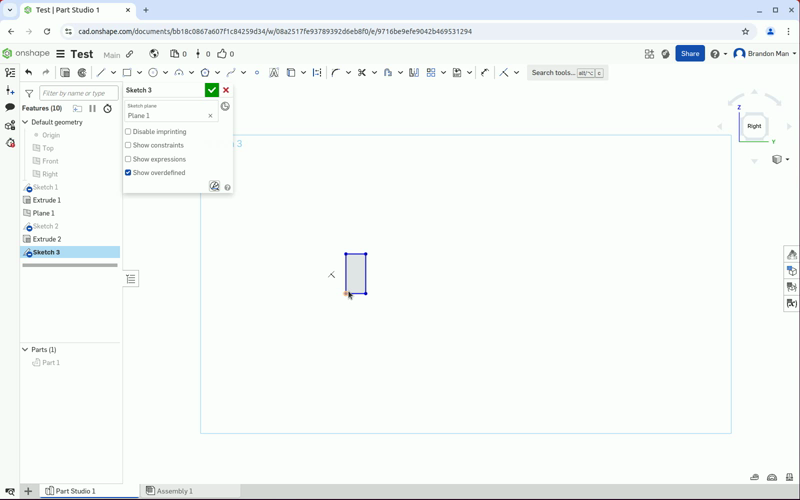
scroll(6)
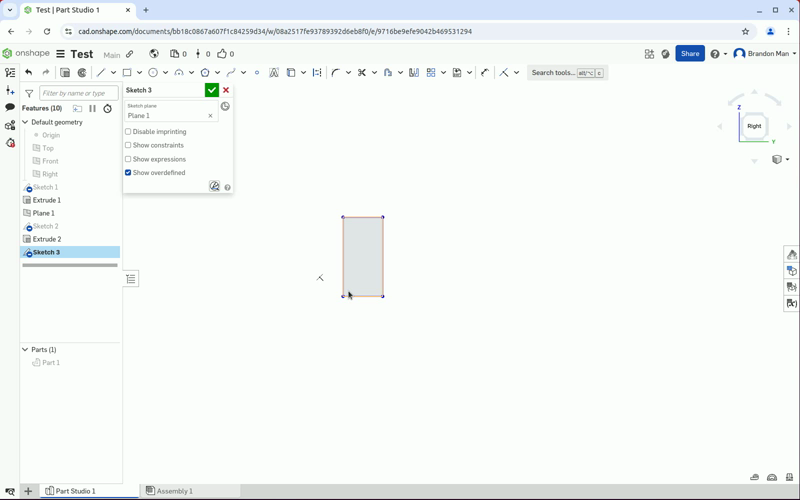
click(348, 290)
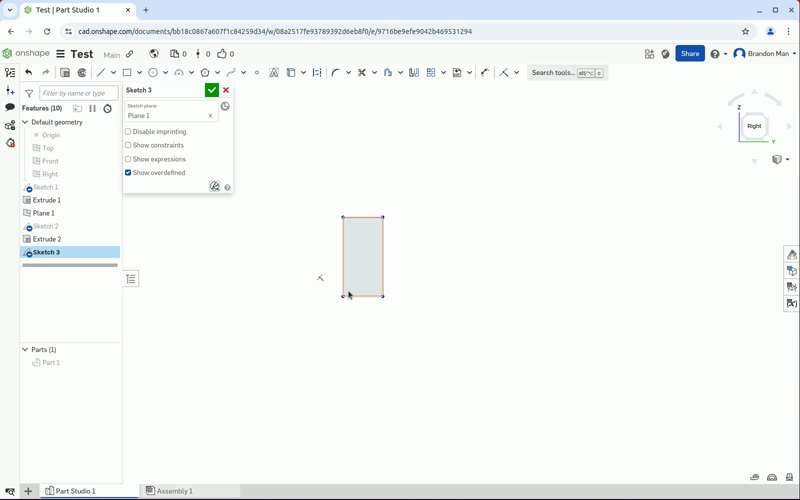
scroll(-6)
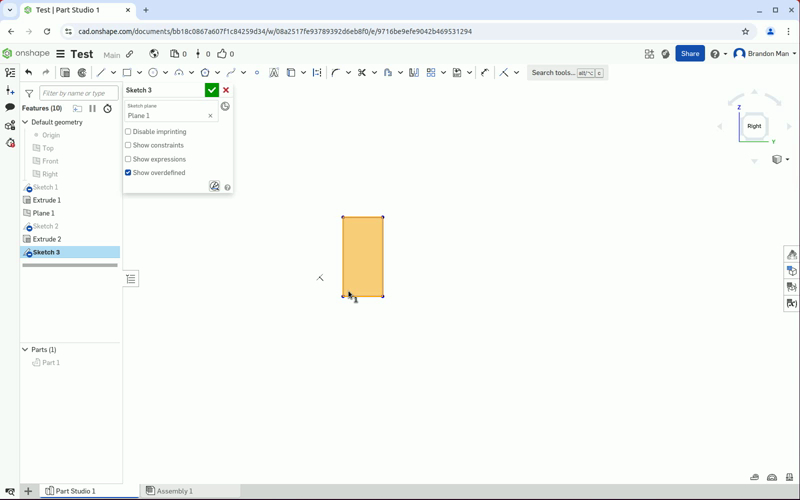
scroll(-6)
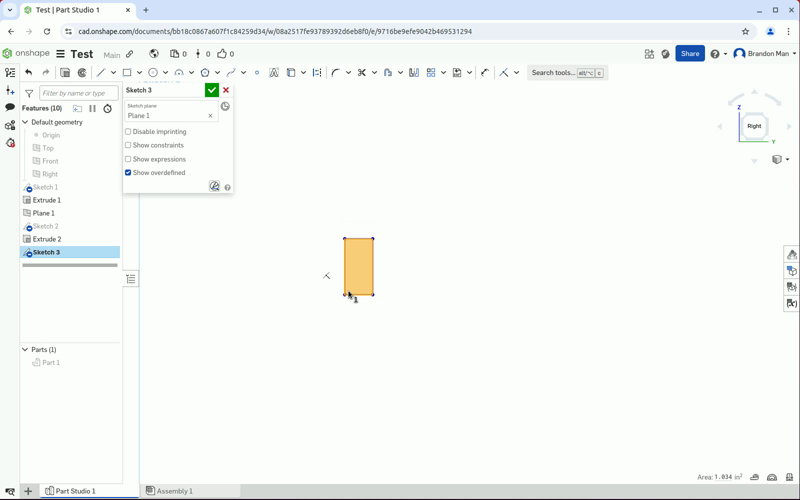
scroll(-6)
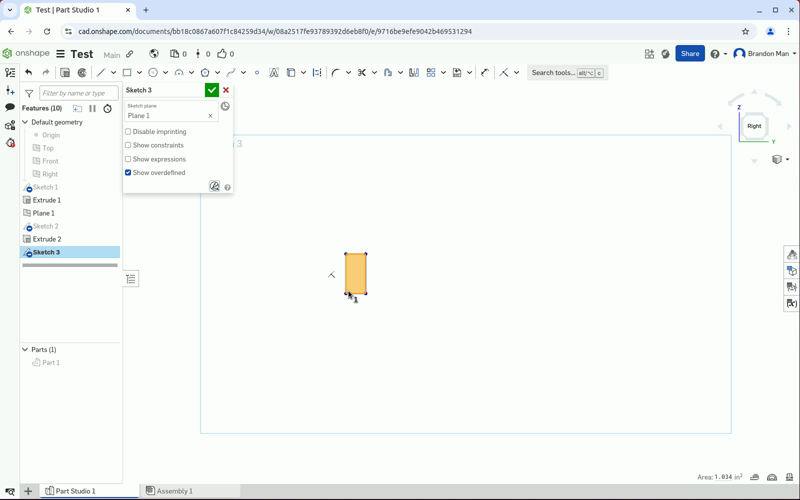
scroll(-6)
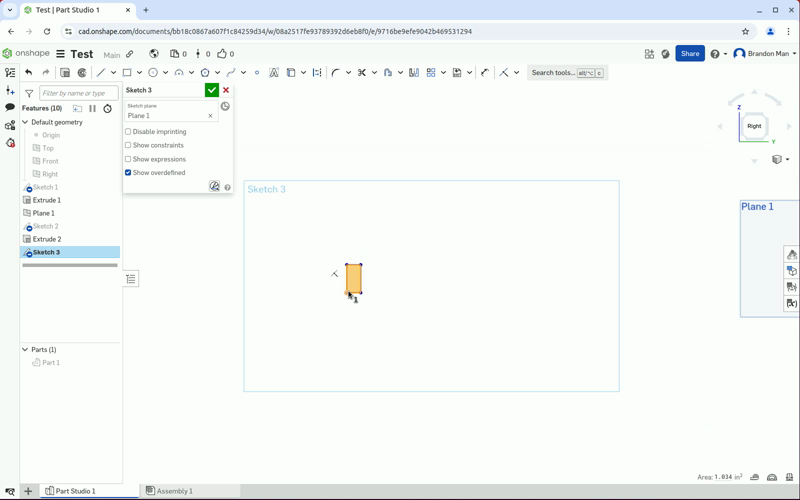
scroll(-6)
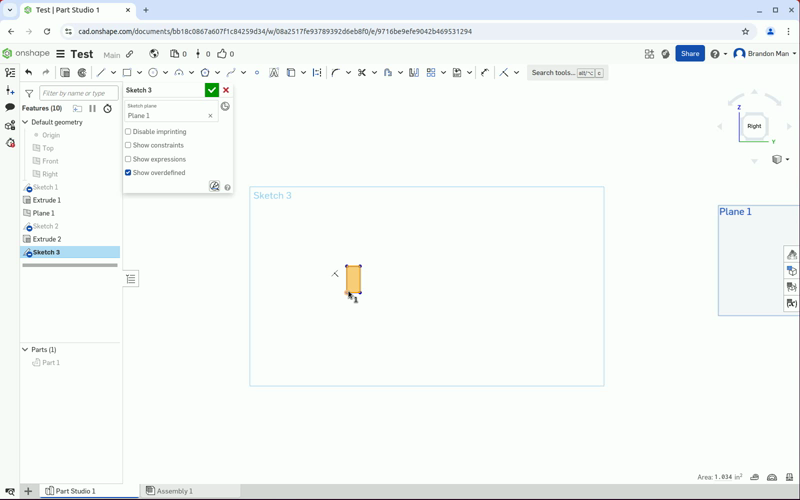
scroll(-6)
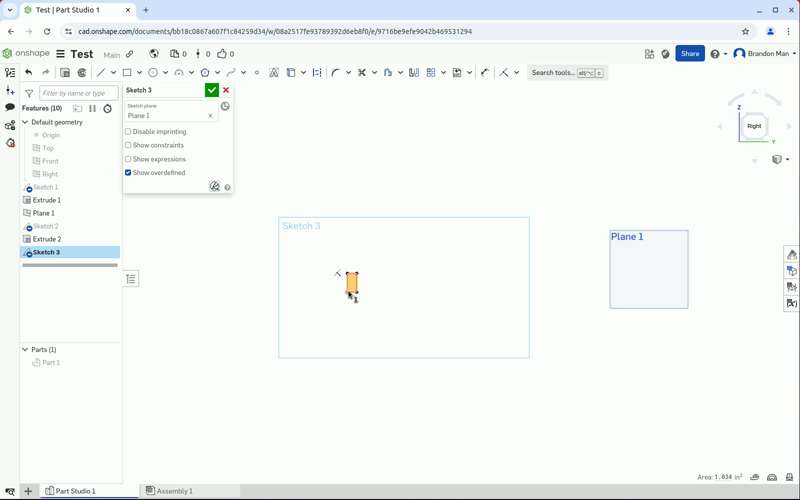
scroll(-6)
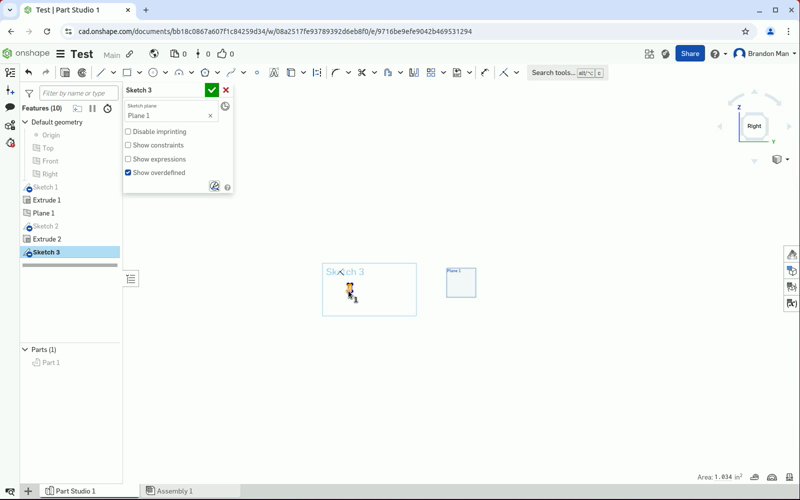
mouse_move(73, 352)
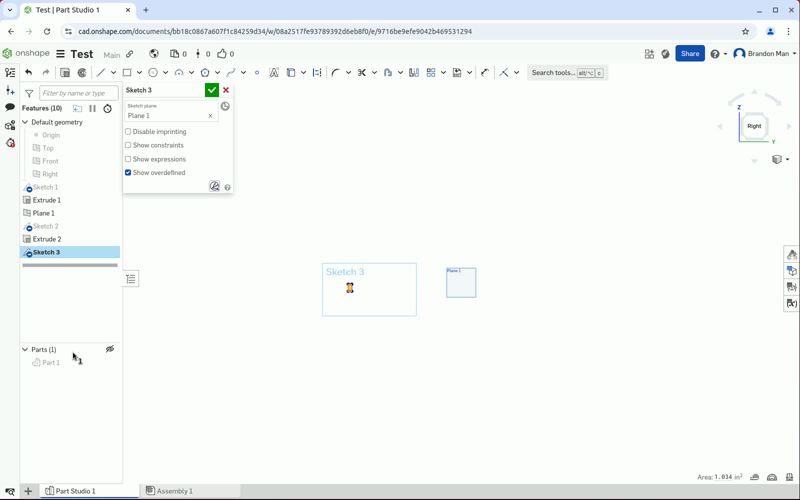
key(shift+y)
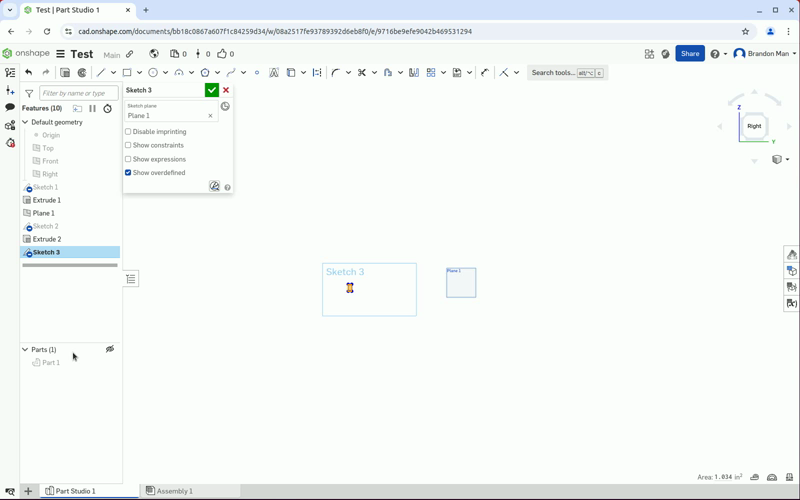
key(shift+e)
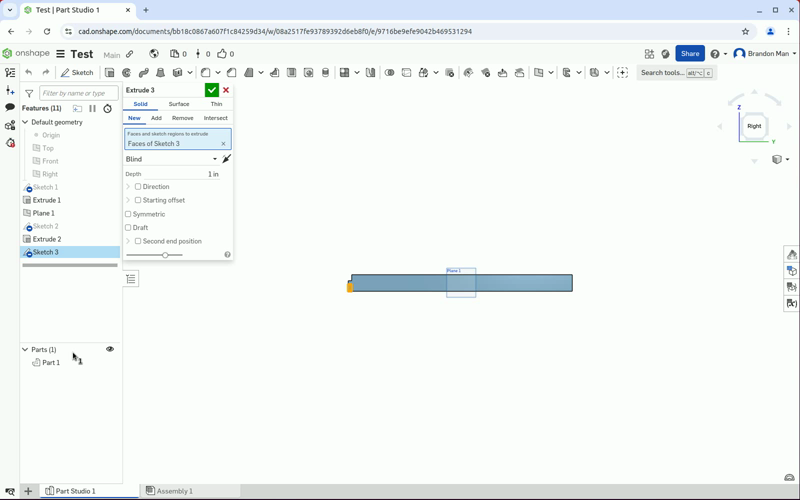
mouse_move(143, 106)
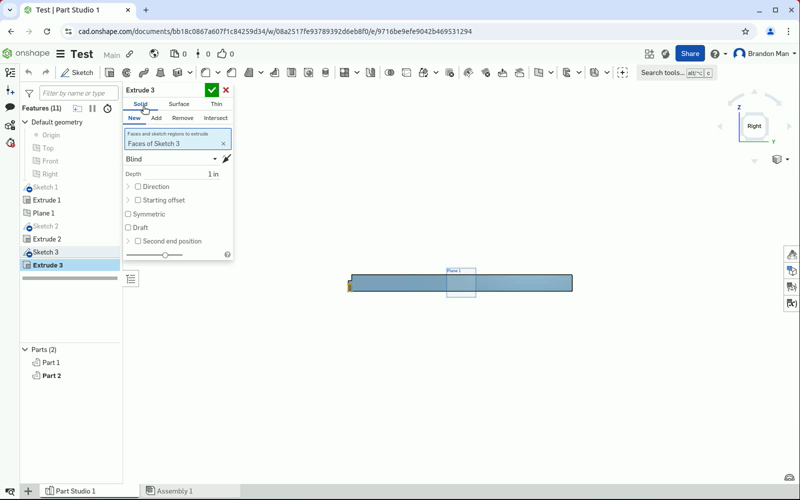
click(143, 106)
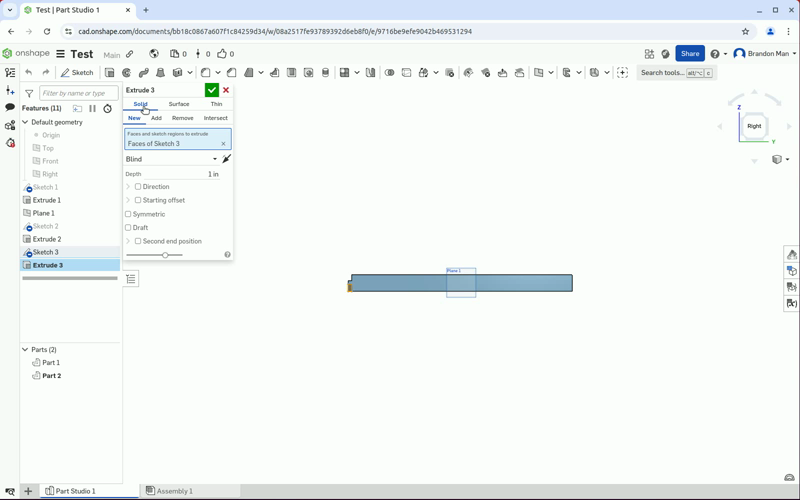
mouse_move(186, 120)
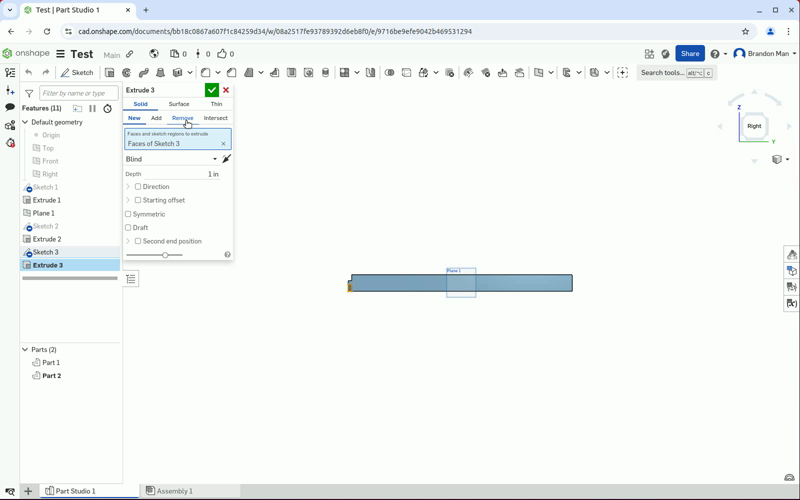
click(186, 120)
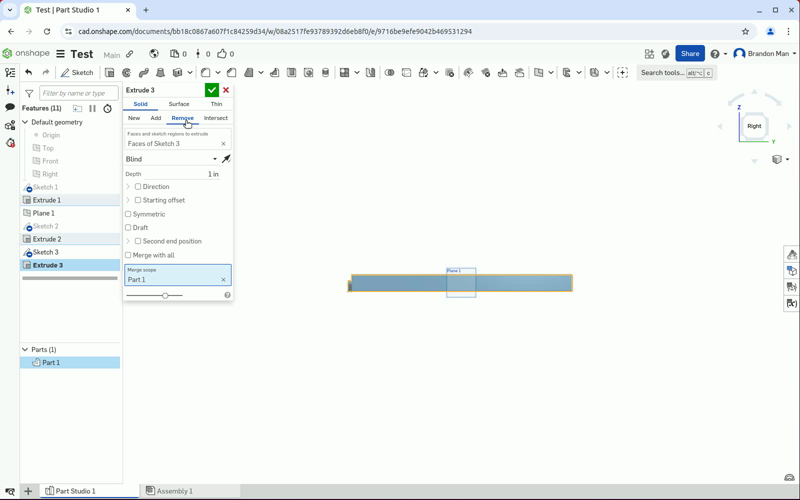
key(tab, 4)
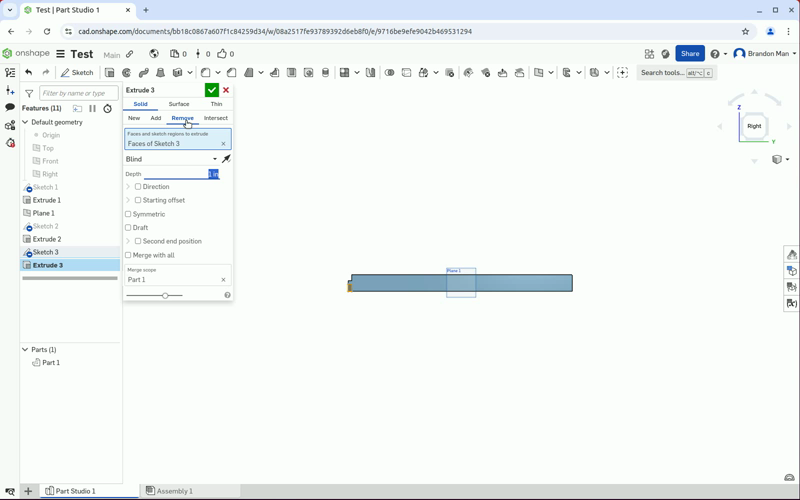
text(1.926)
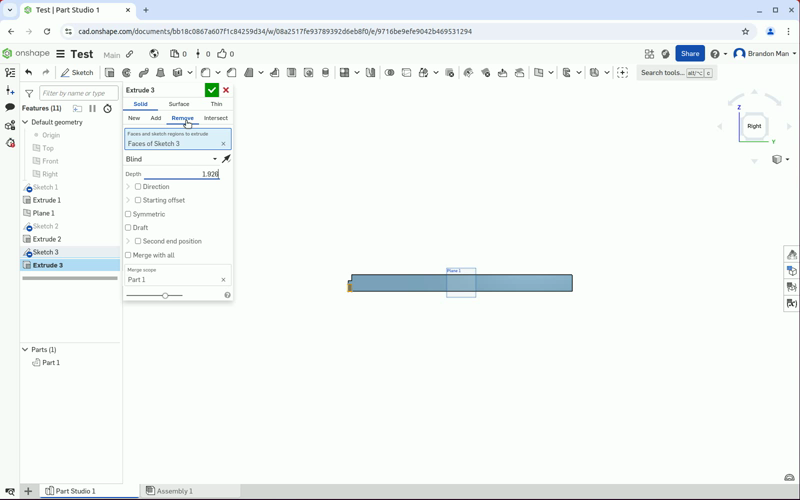
key(tab, 6)
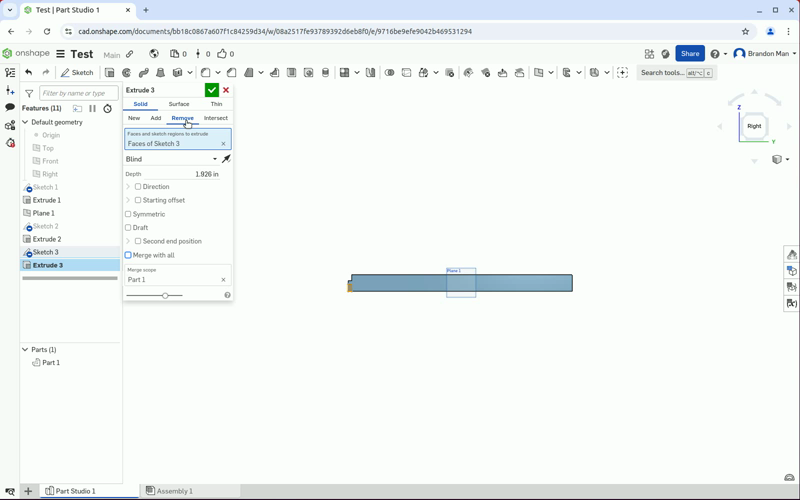
key(space)
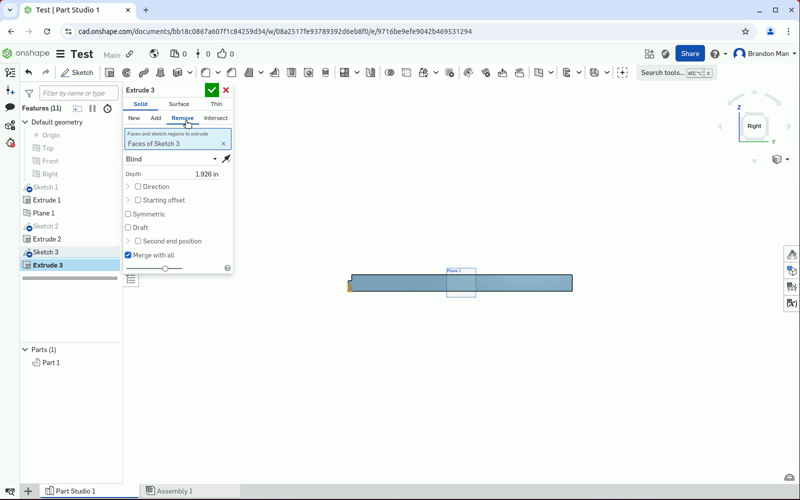
key(enter)
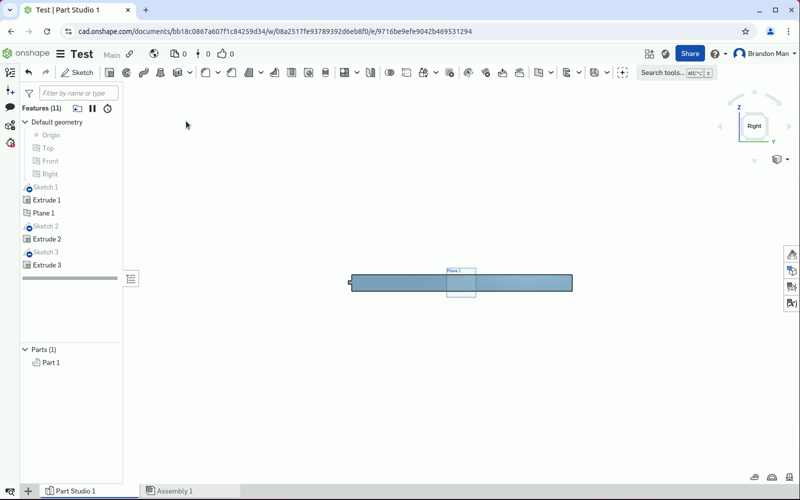
key(shift+h)
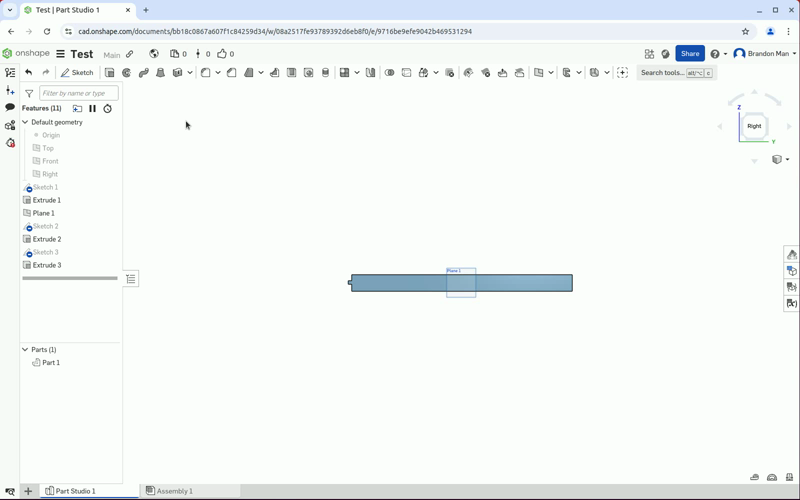
key(shift+h)
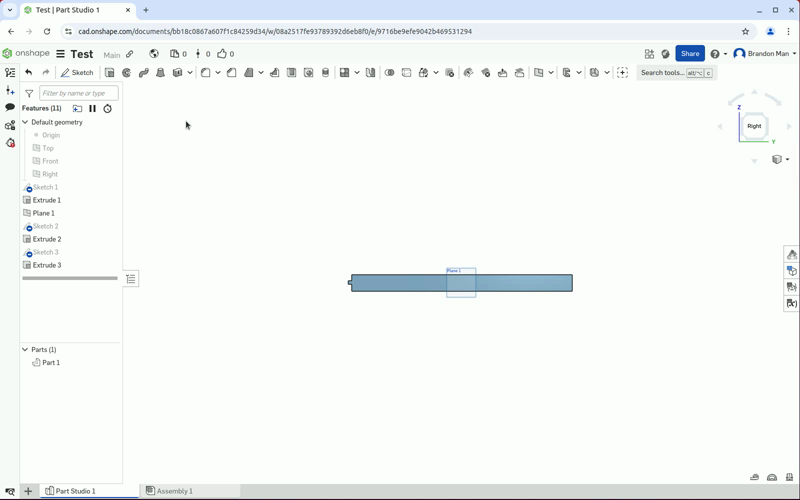
mouse_move(73, 189)
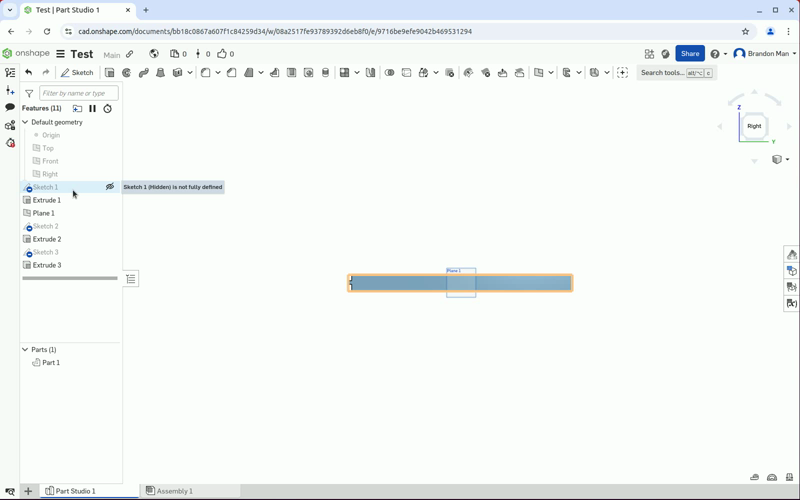
click(73, 189)
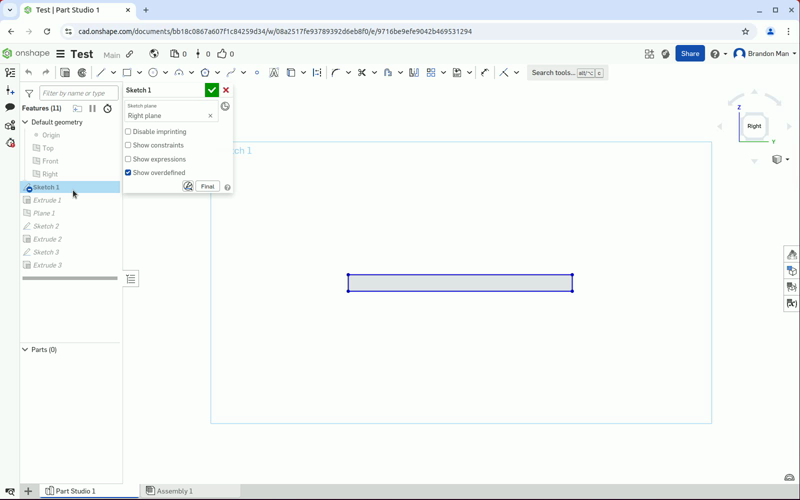
mouse_move(229, 92)
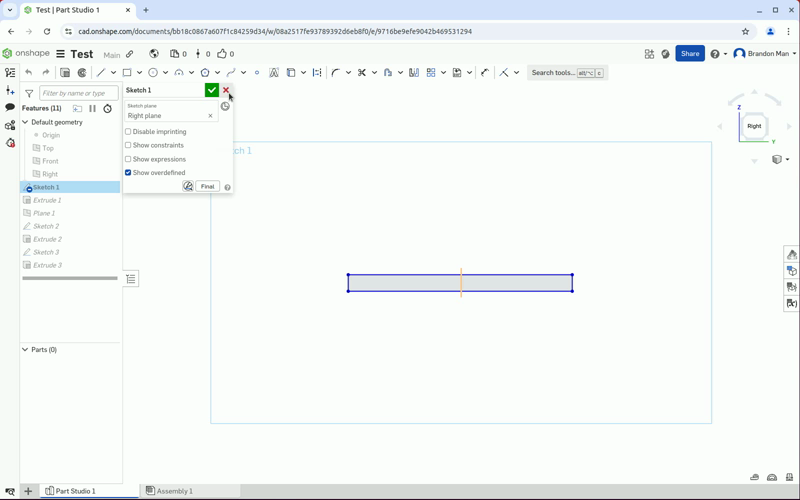
click(229, 92)
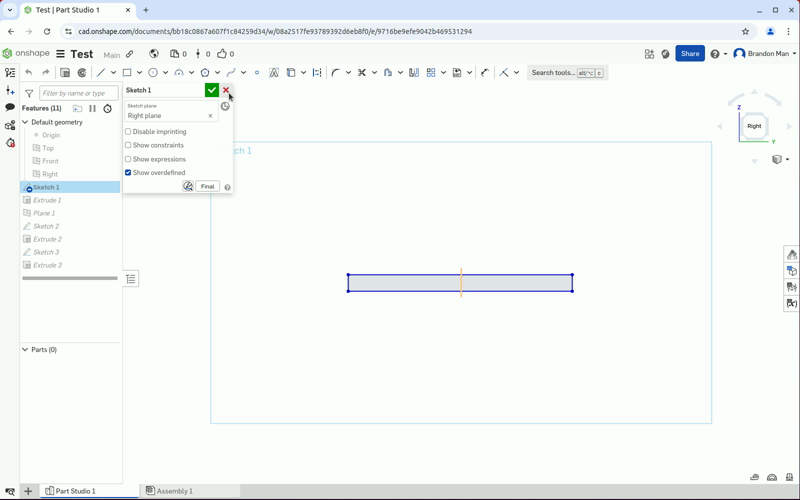
key(shift+s)
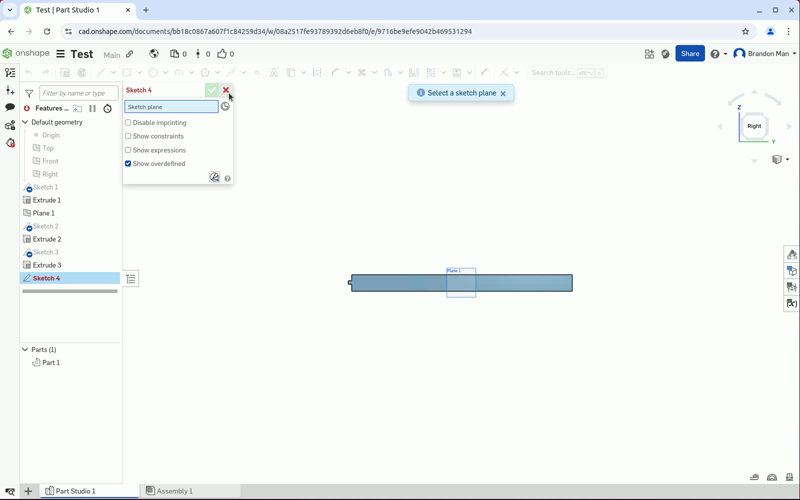
mouse_move(73, 215)
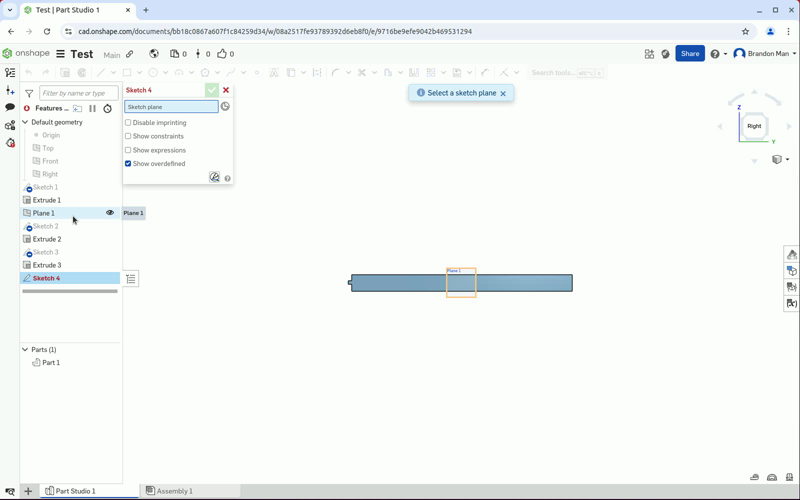
click(73, 215)
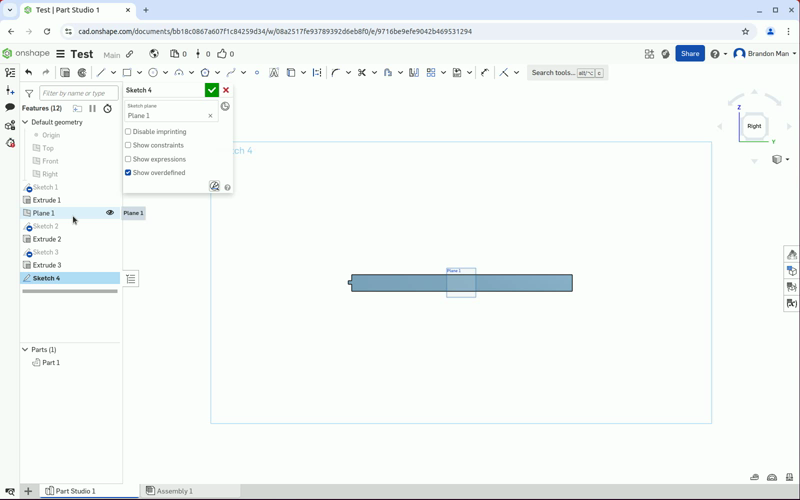
mouse_move(73, 352)
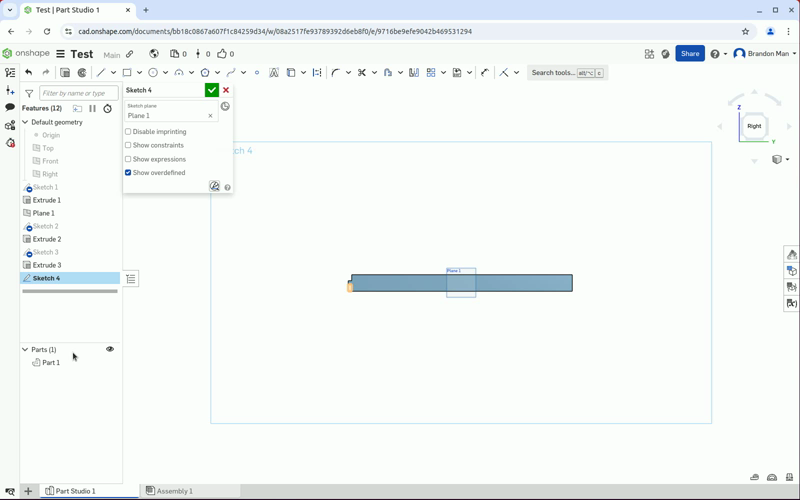
key(y)
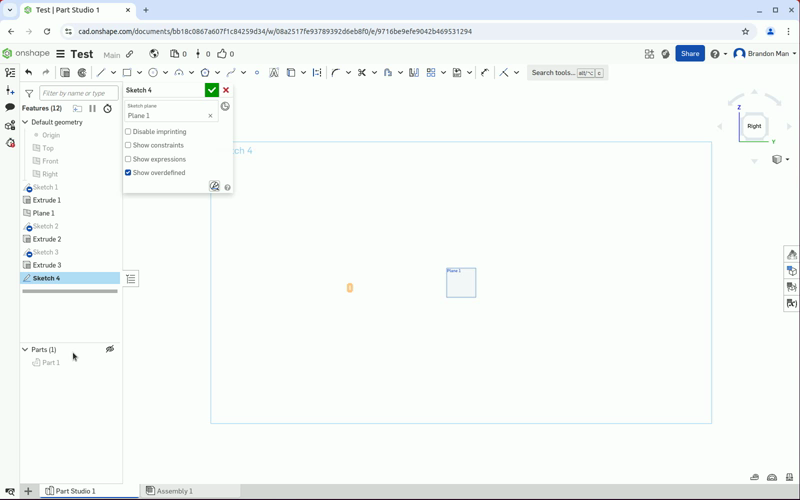
key(l)
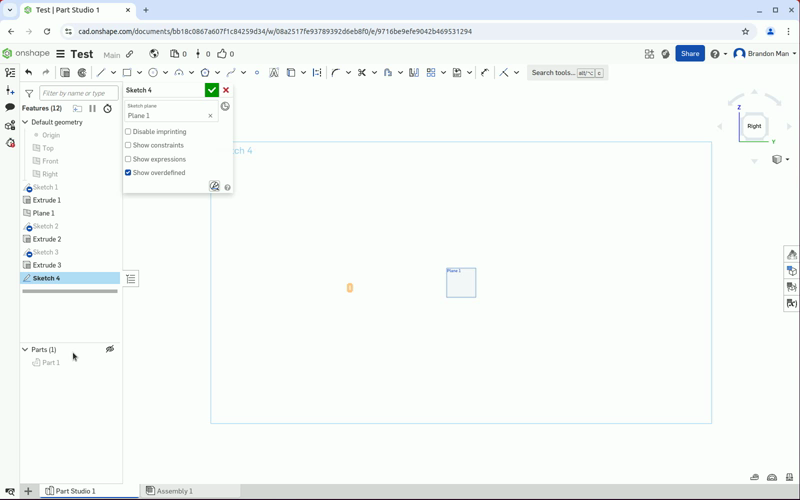
key_down(shift)
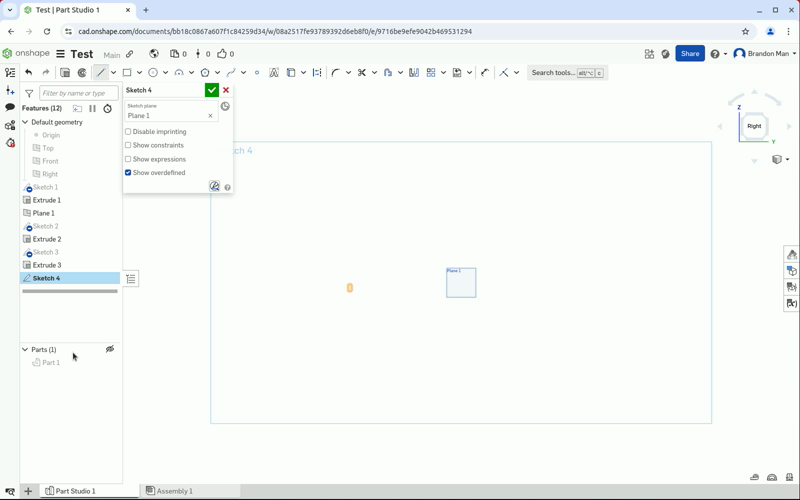
mouse_move(569, 280)
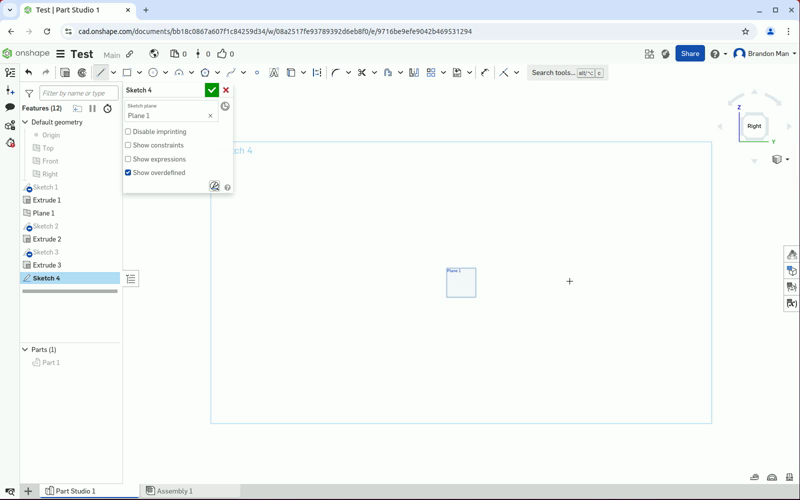
click(569, 280)
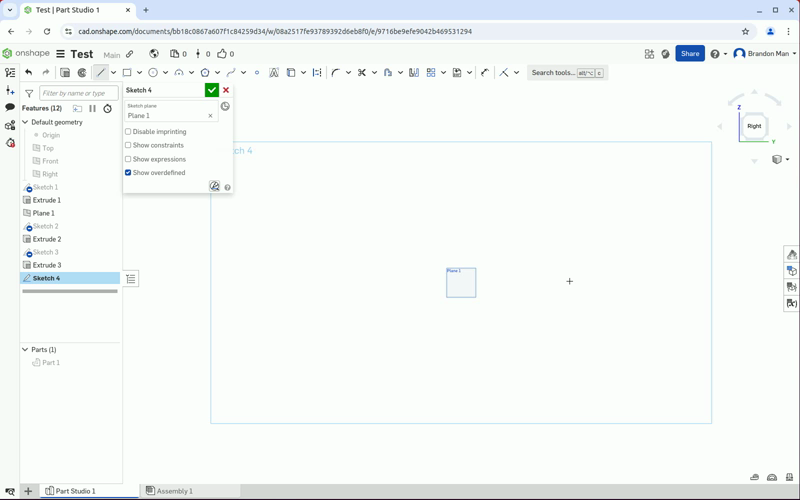
key_up(shift)
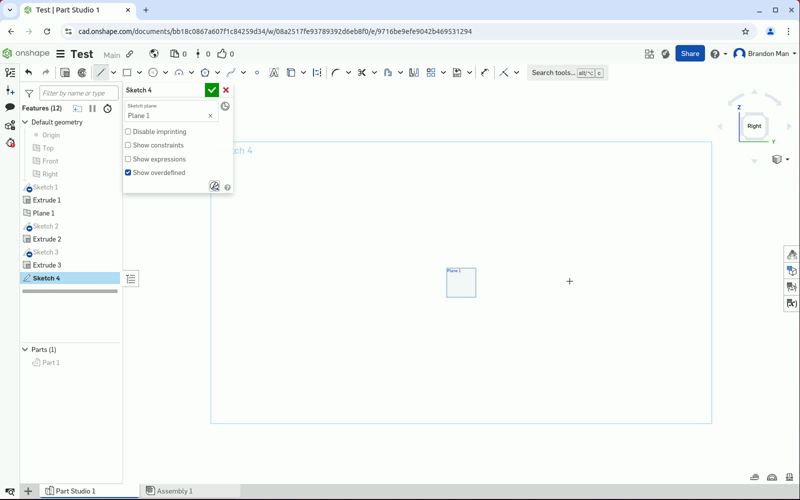
key_down(shift)
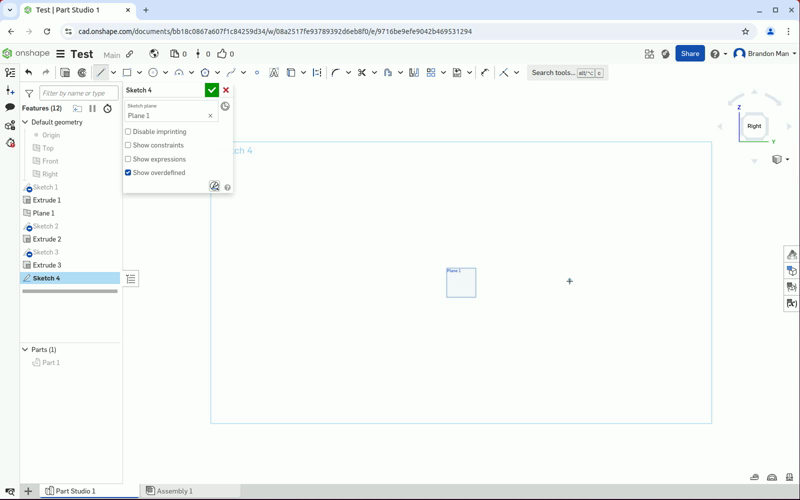
mouse_move(589, 280)
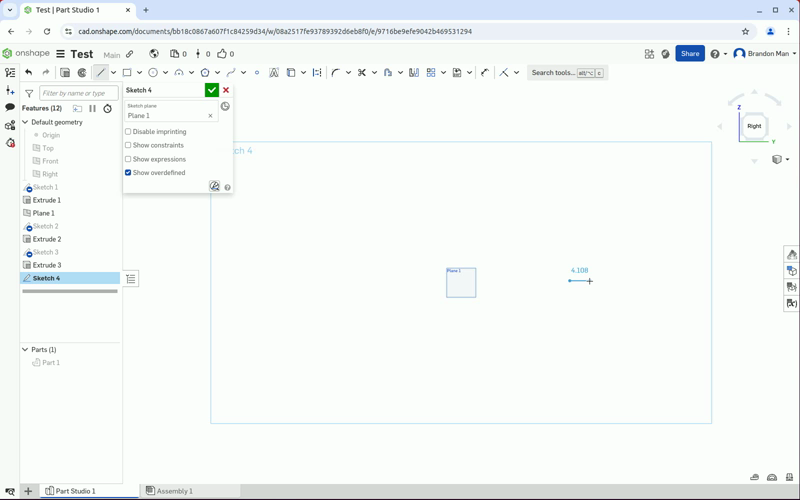
mouse_move(573, 280)
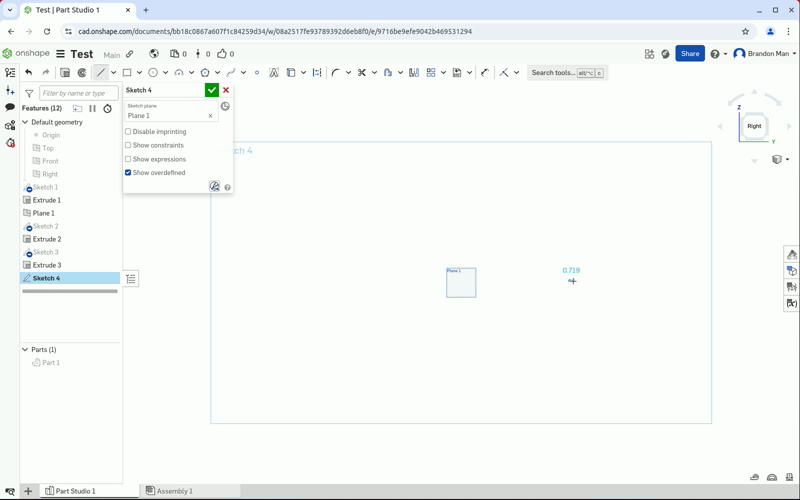
scroll(6)
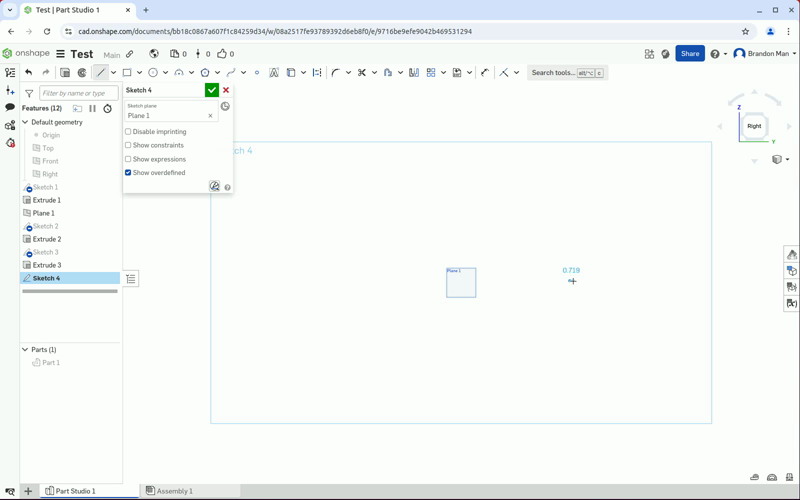
scroll(6)
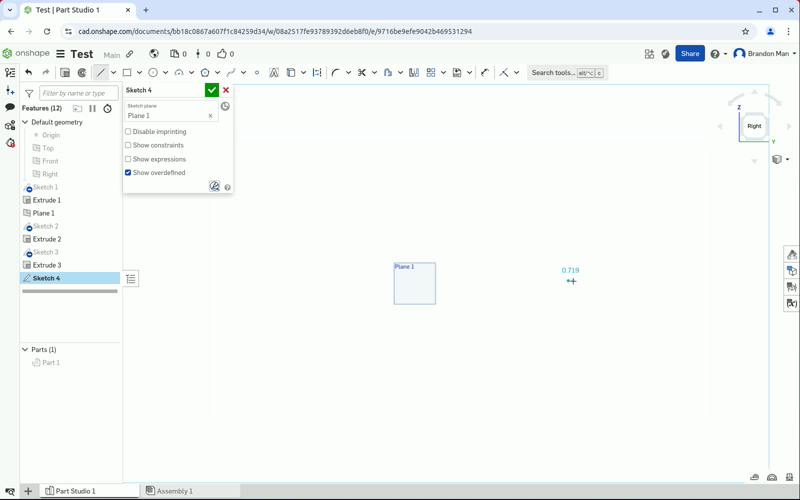
scroll(6)
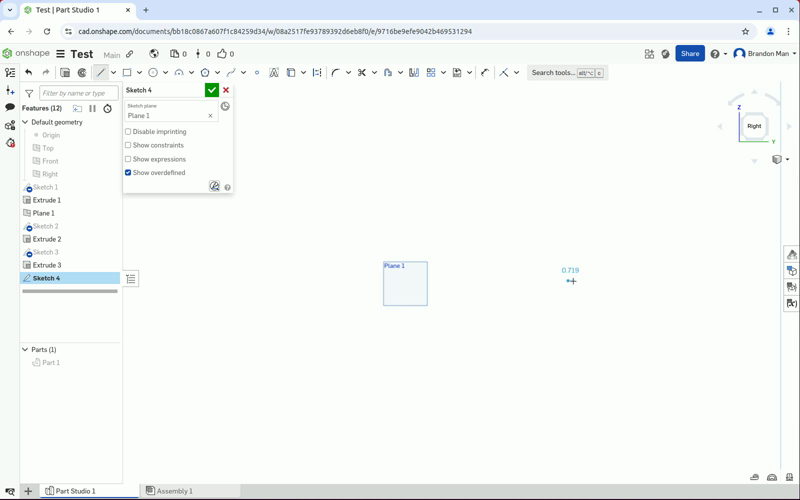
scroll(6)
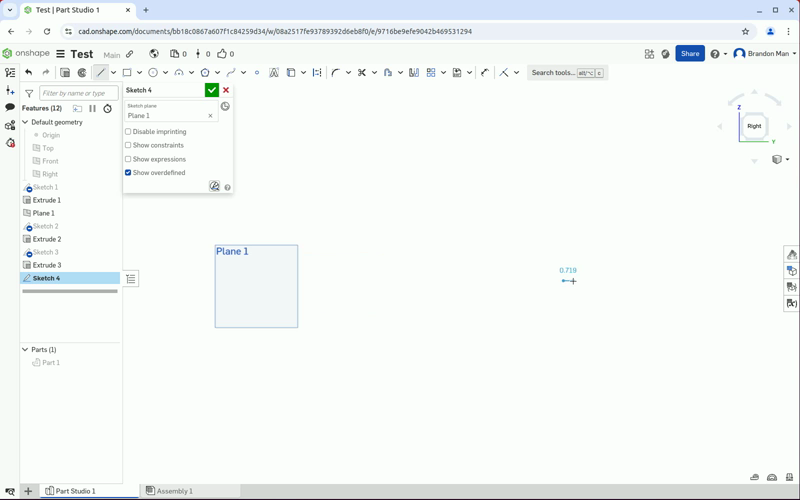
scroll(6)
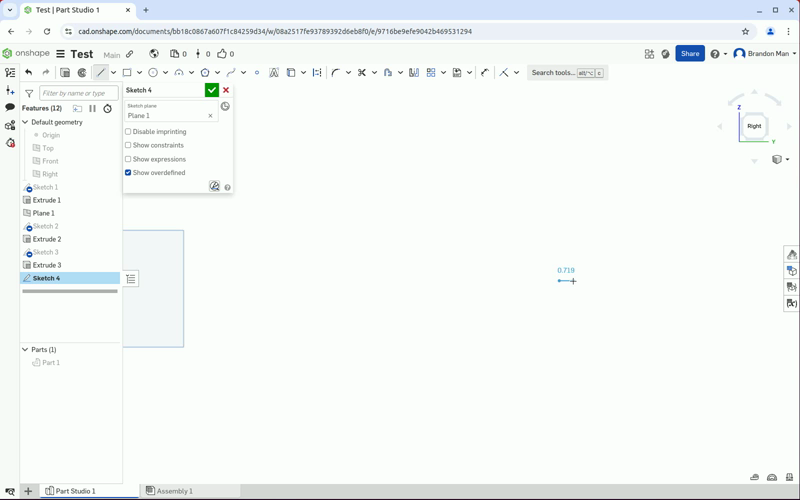
scroll(6)
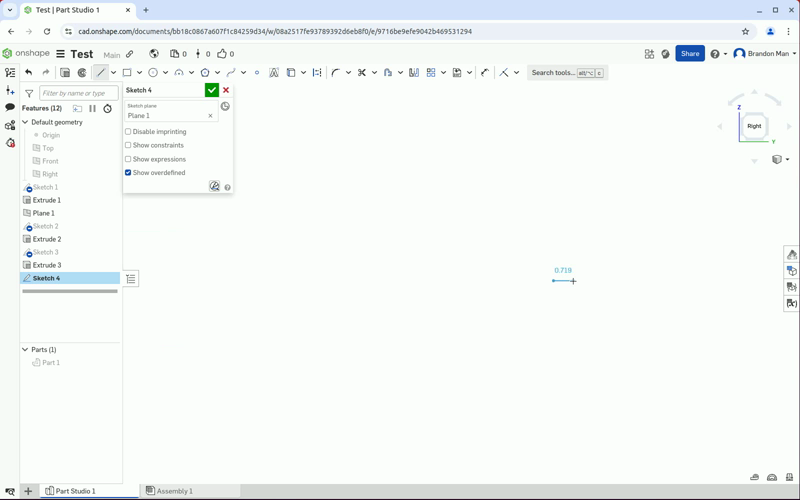
scroll(6)
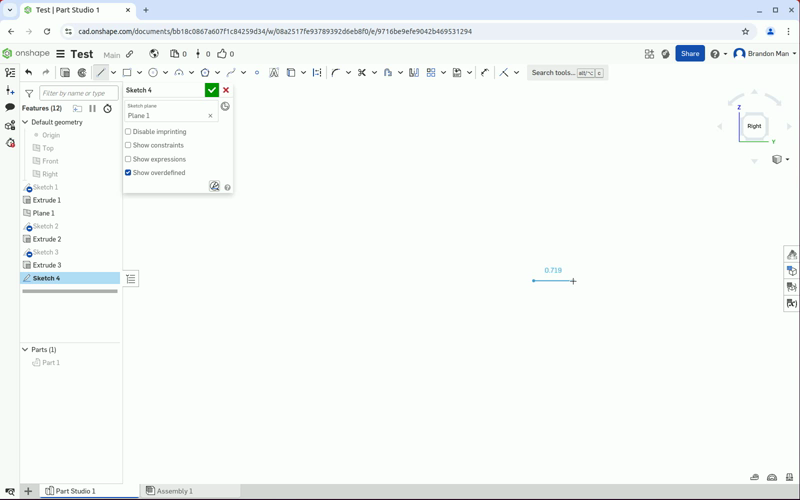
click(573, 280)
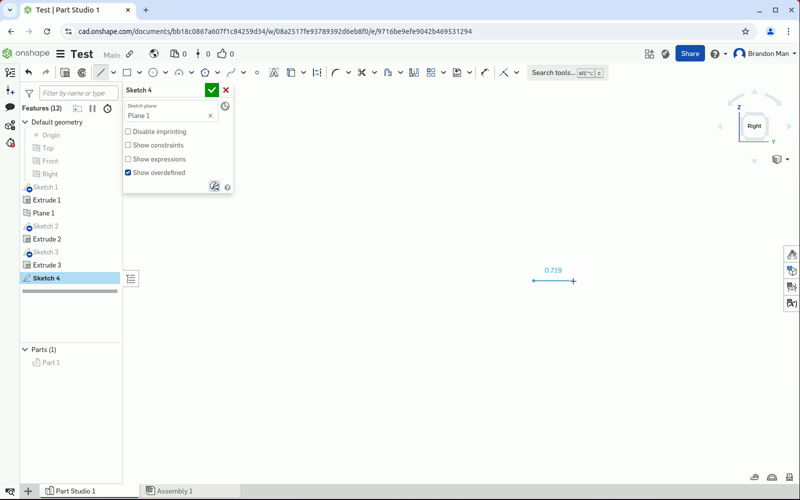
scroll(-6)
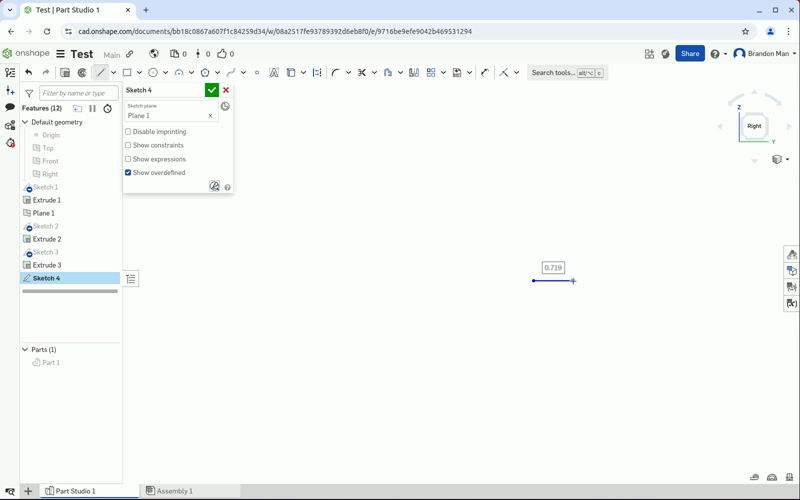
scroll(-6)
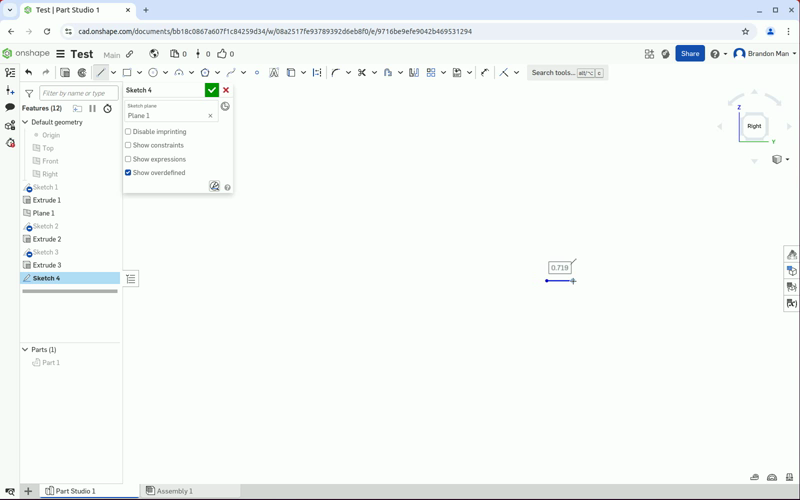
scroll(-6)
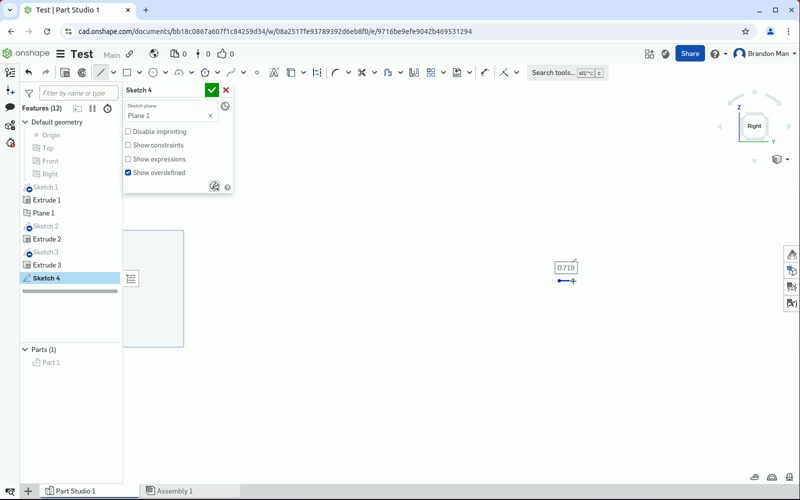
scroll(-6)
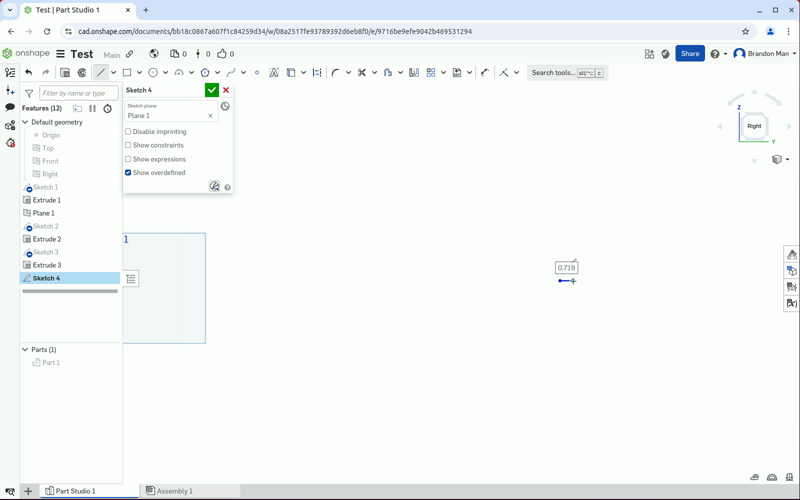
scroll(-6)
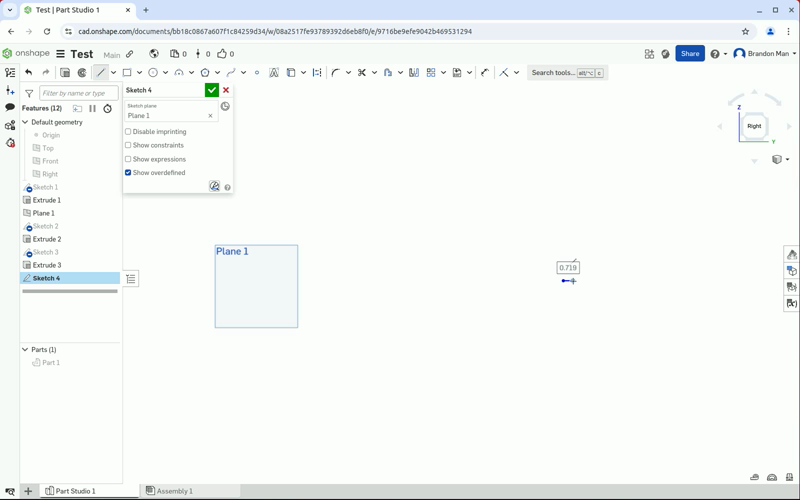
scroll(-6)
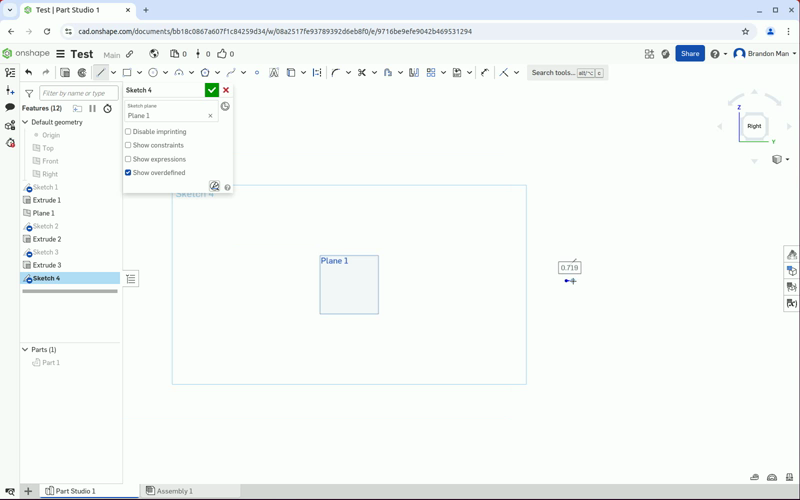
scroll(-6)
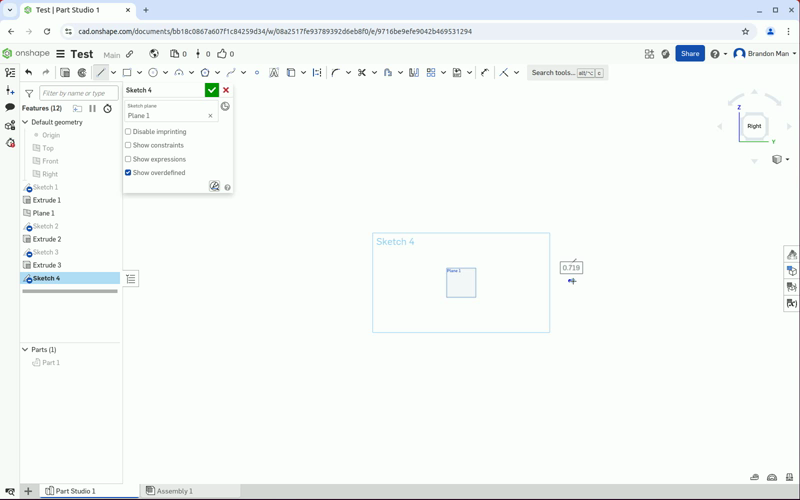
key_up(shift)
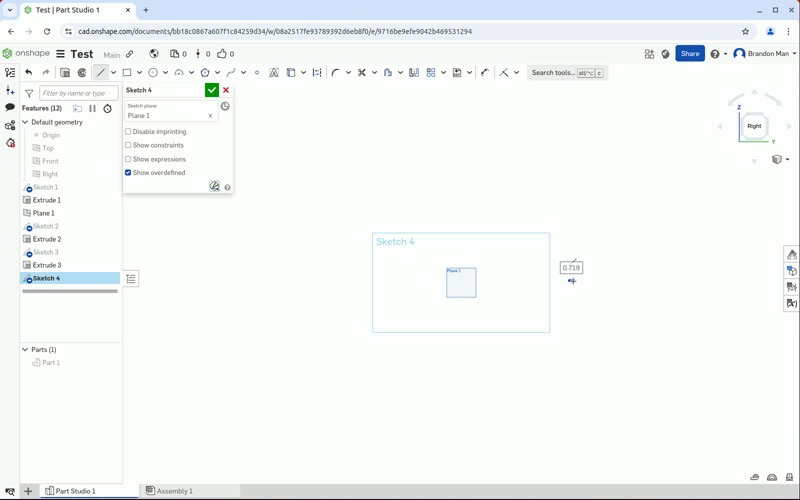
key_down(shift)
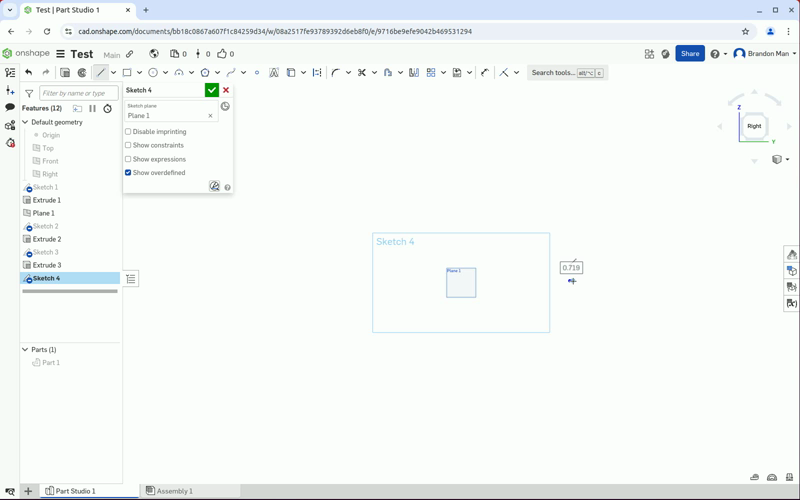
mouse_move(589, 280)
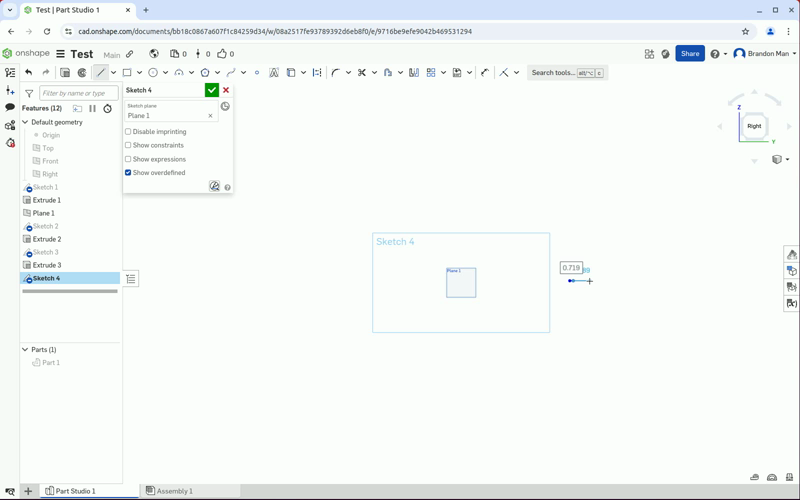
mouse_move(573, 273)
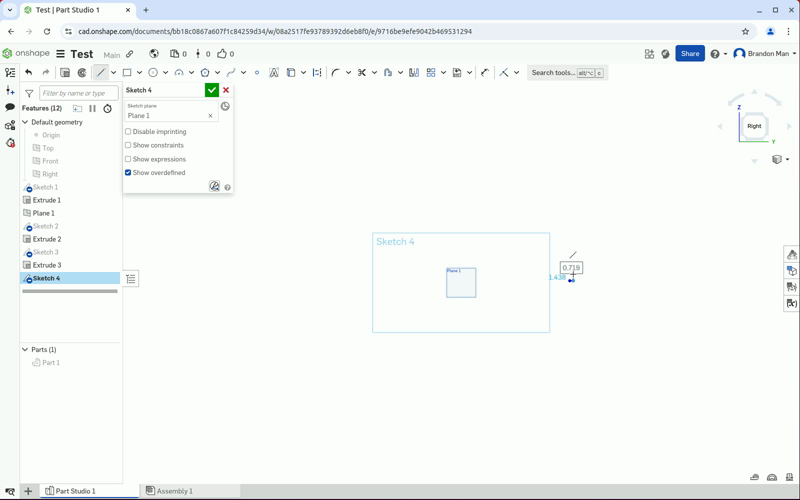
scroll(6)
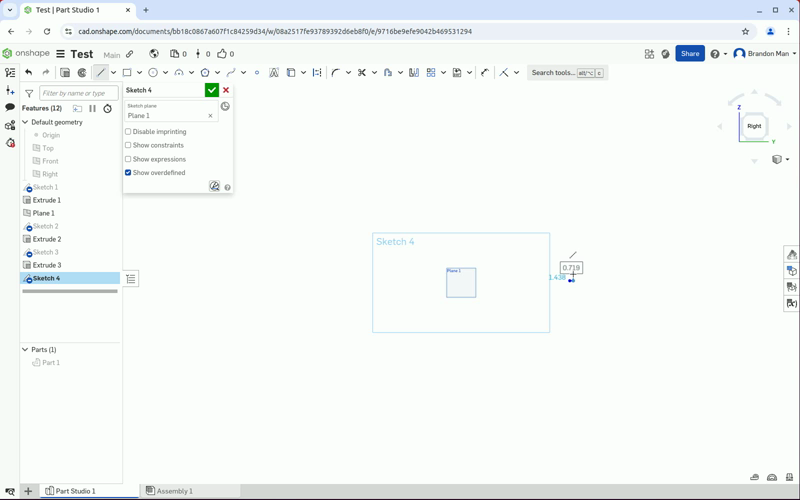
scroll(6)
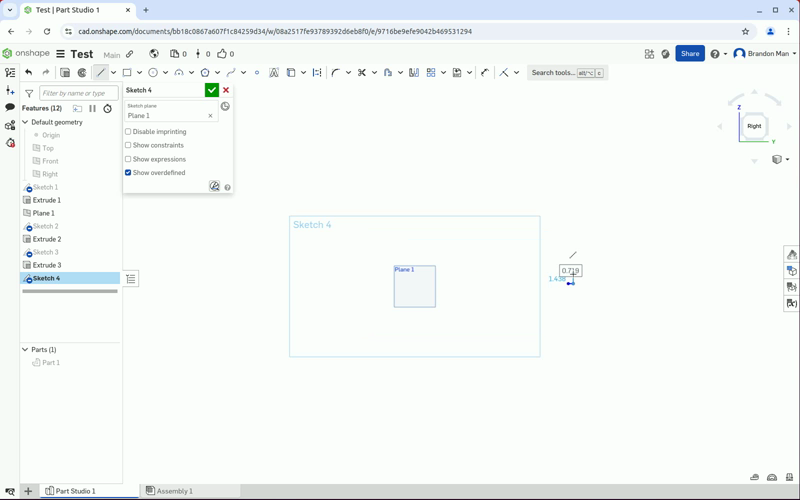
scroll(6)
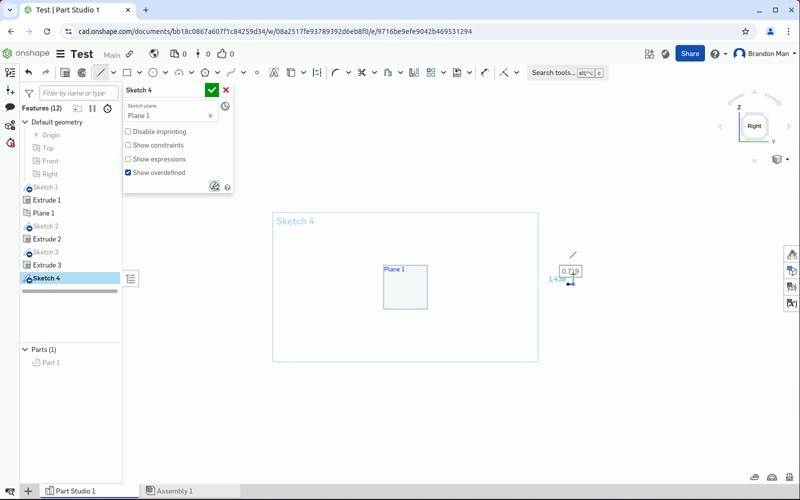
scroll(6)
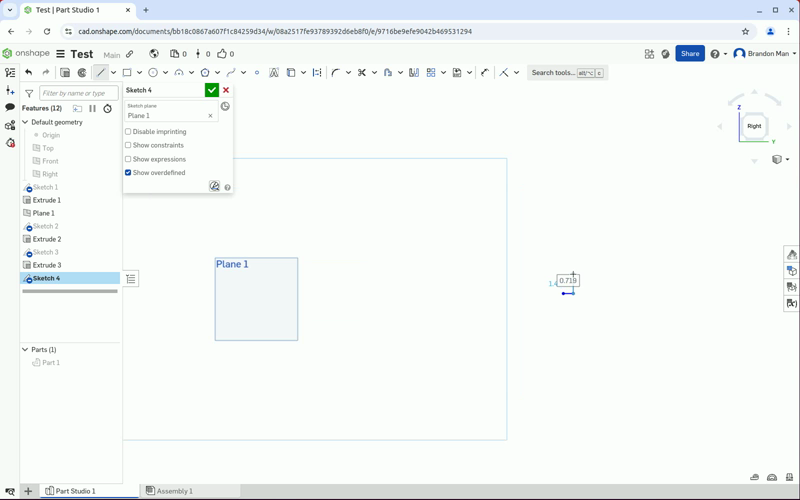
scroll(6)
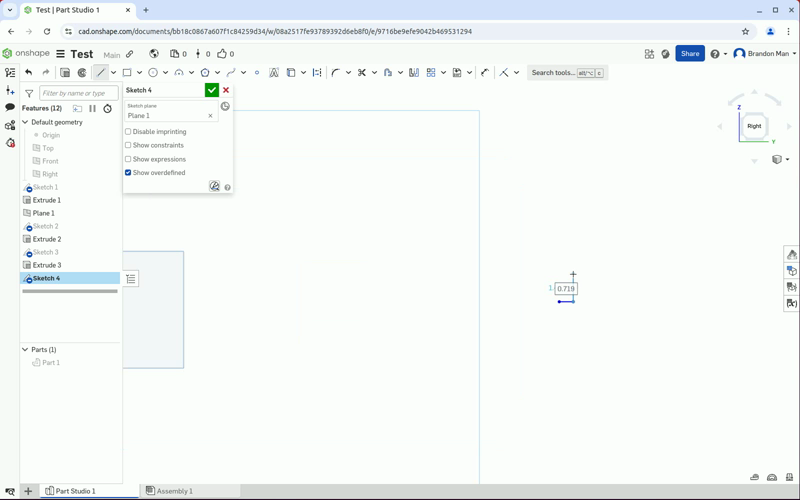
scroll(6)
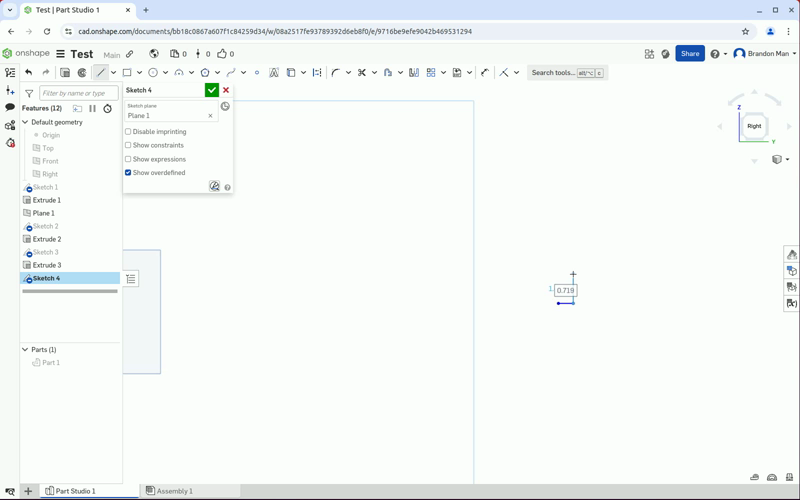
scroll(6)
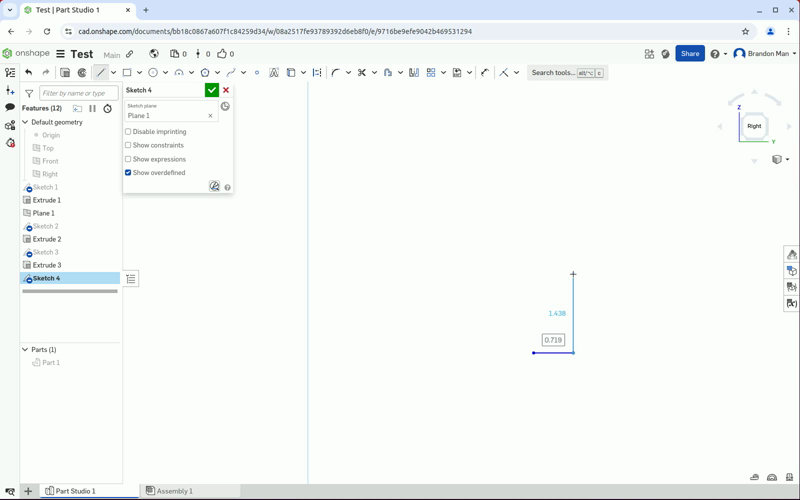
click(573, 273)
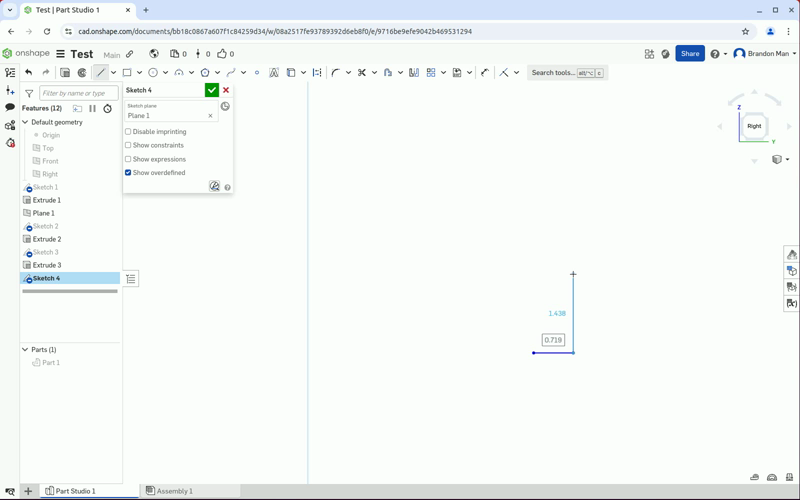
scroll(-6)
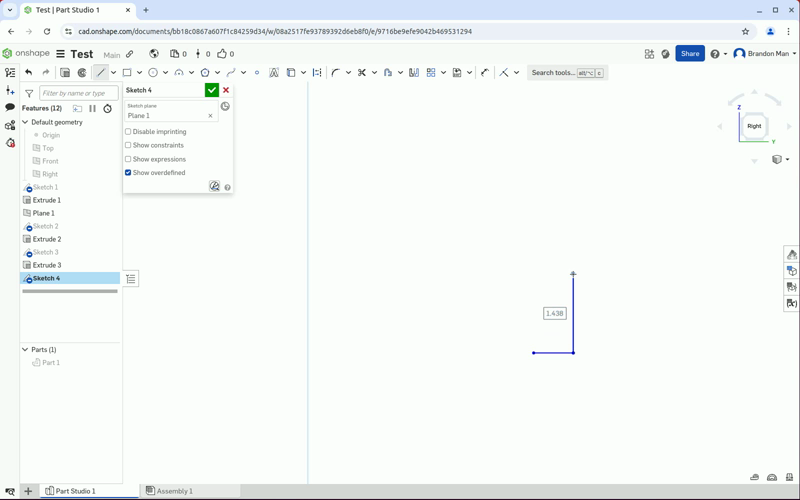
scroll(-6)
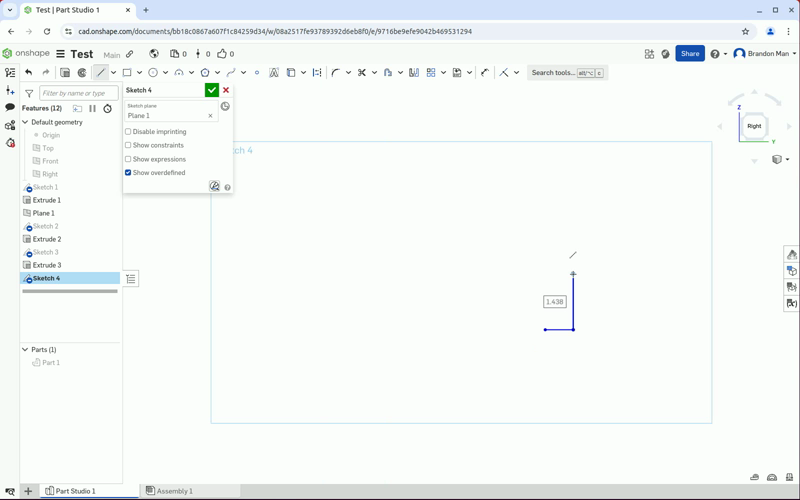
scroll(-6)
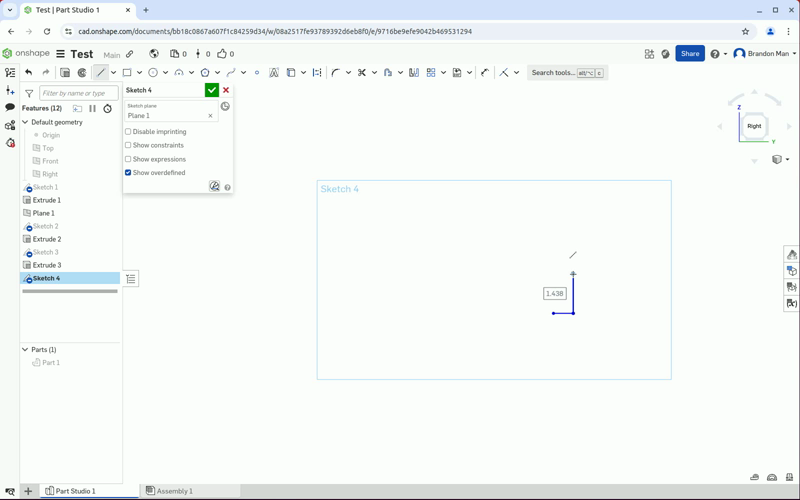
scroll(-6)
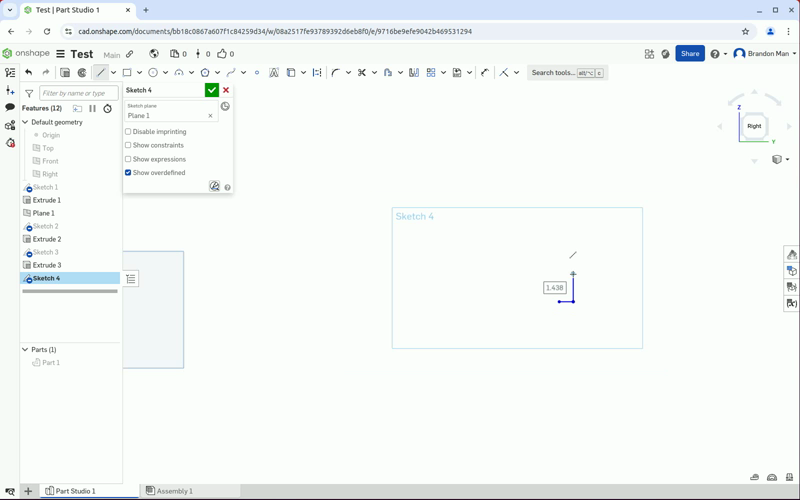
scroll(-6)
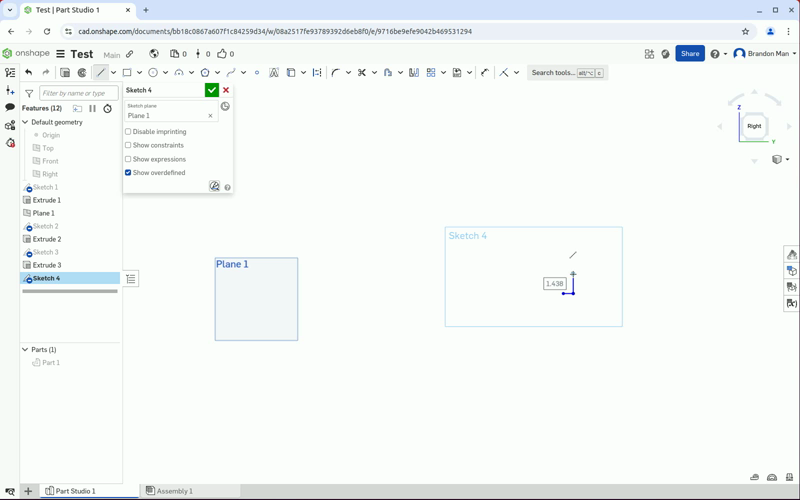
scroll(-6)
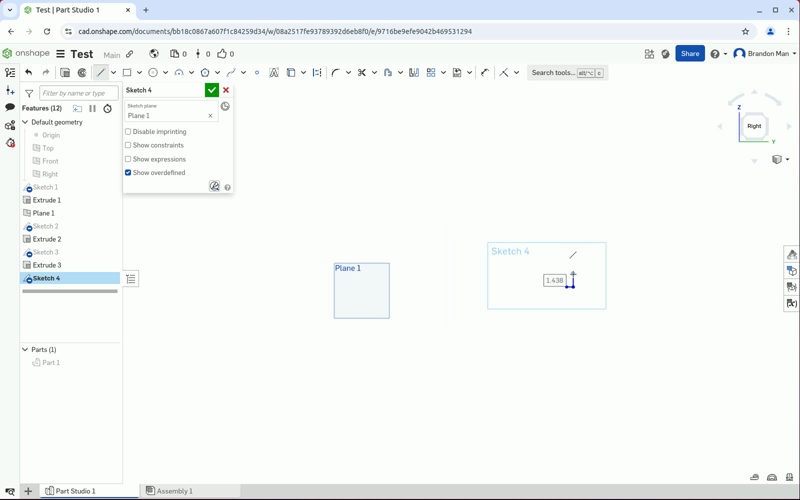
scroll(-6)
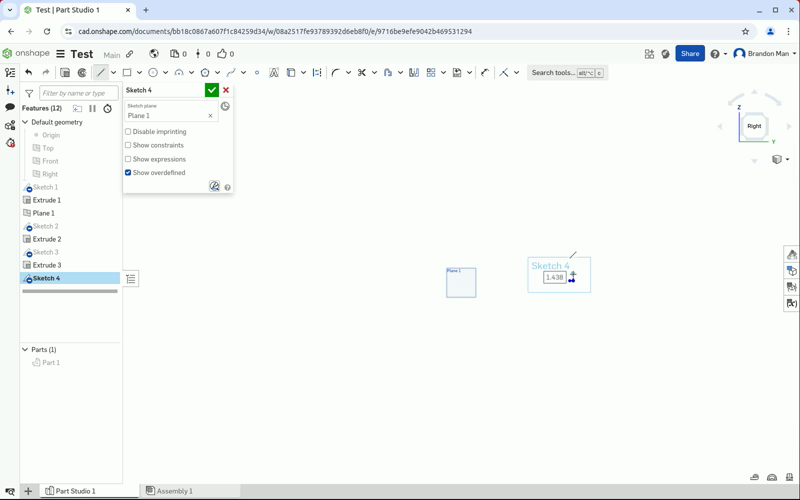
key_up(shift)
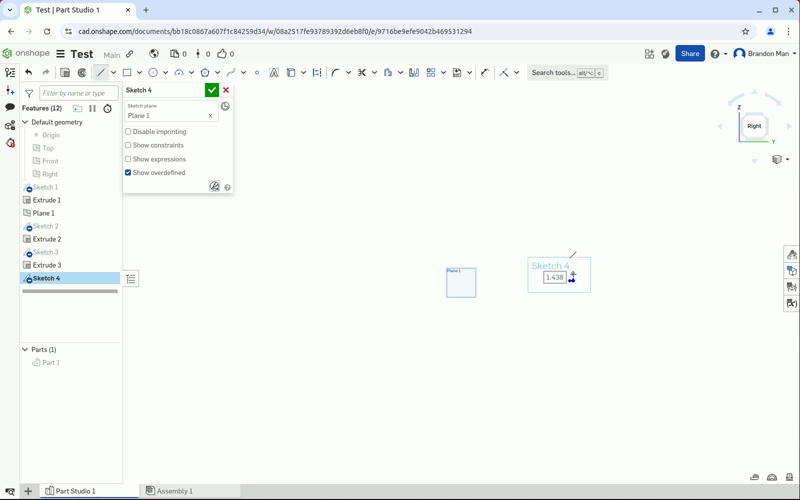
key_down(shift)
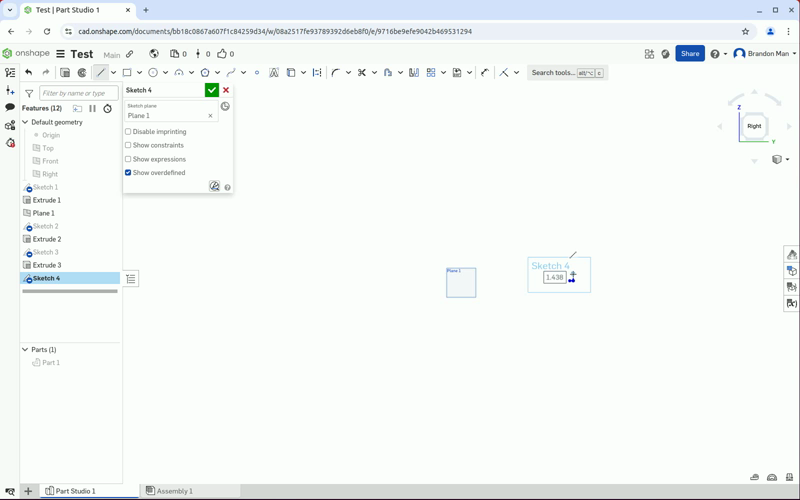
mouse_move(589, 273)
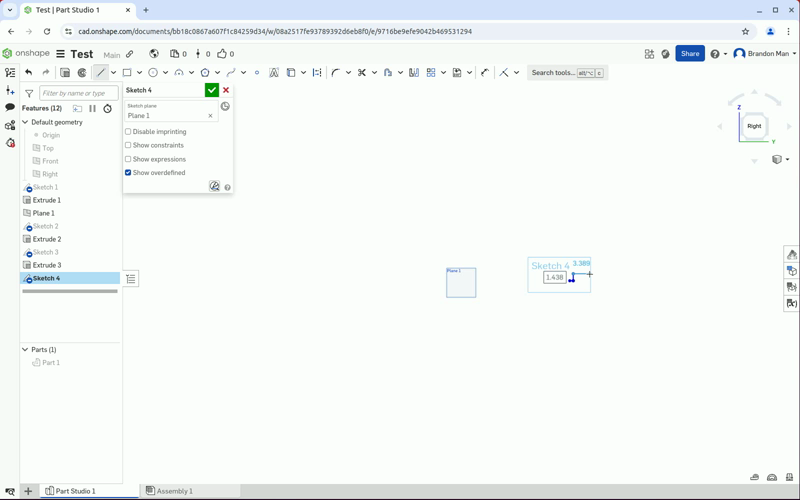
mouse_move(569, 273)
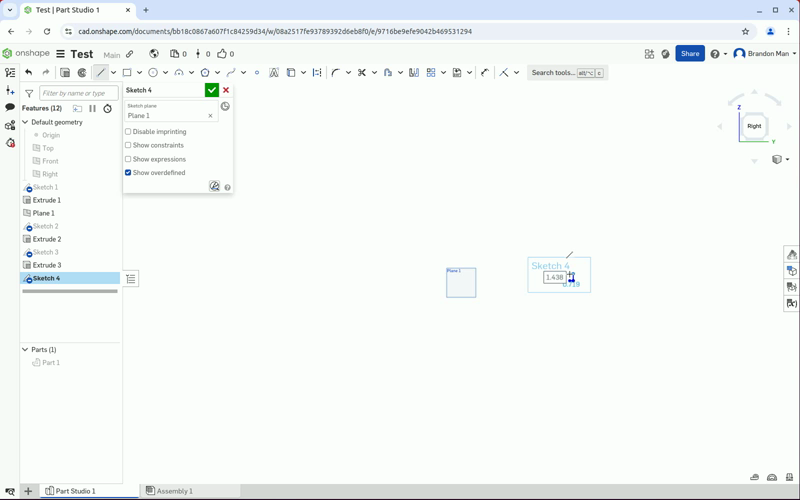
scroll(6)
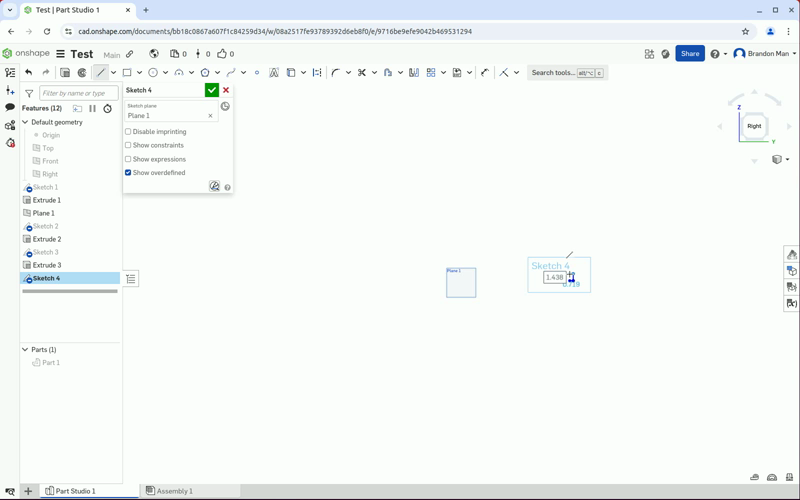
scroll(6)
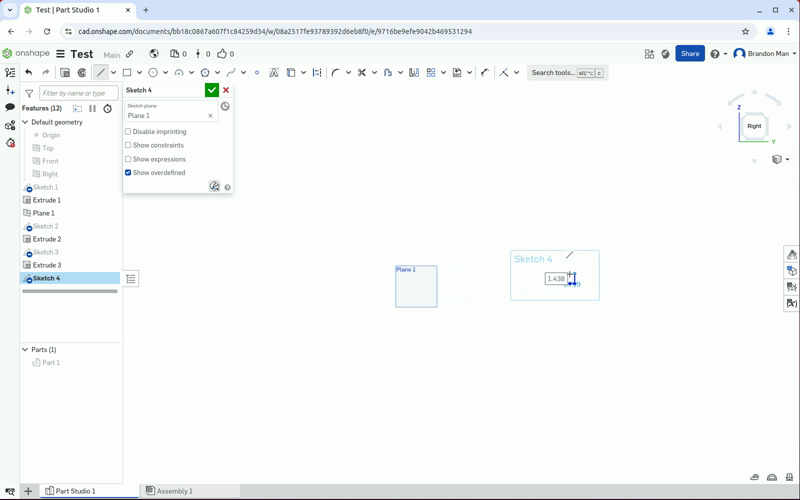
scroll(6)
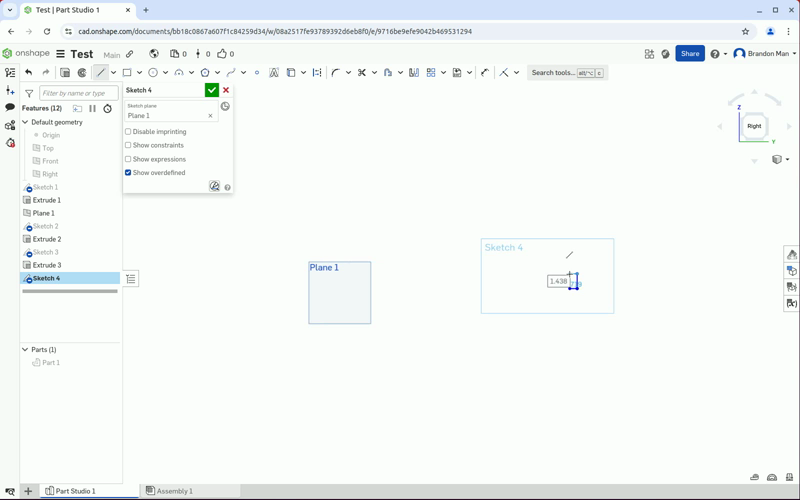
scroll(6)
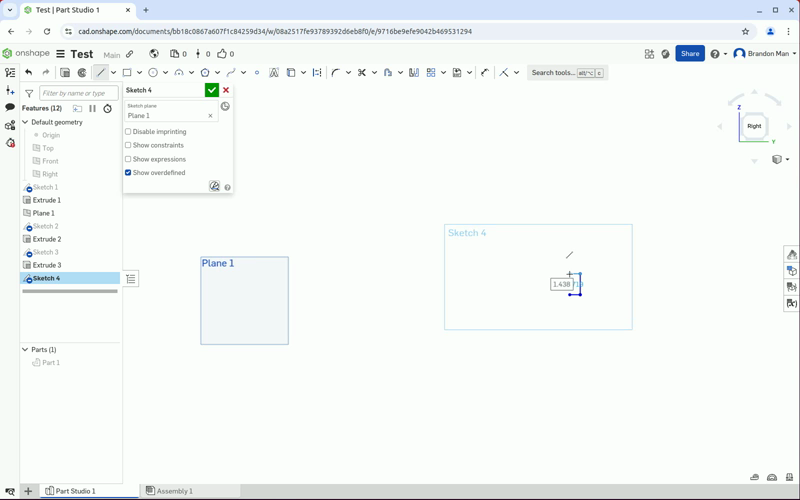
scroll(6)
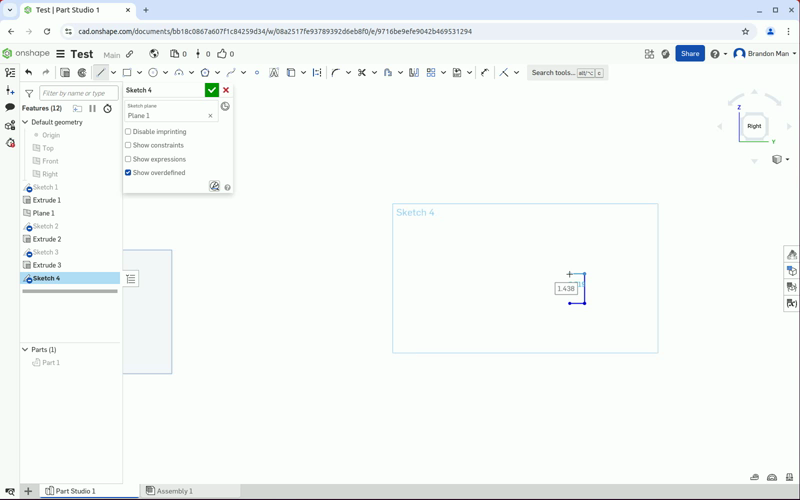
scroll(6)
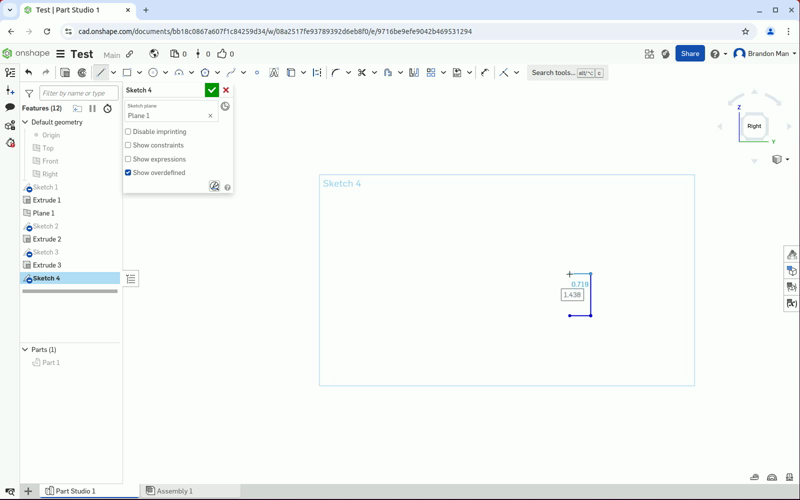
scroll(6)
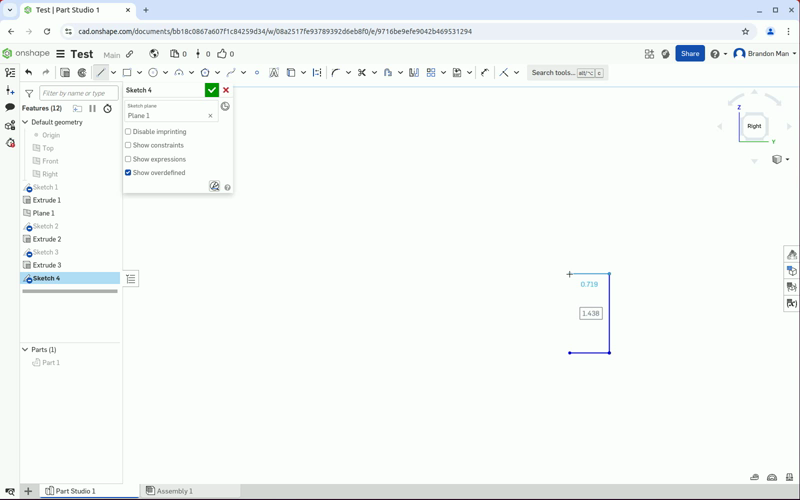
click(569, 273)
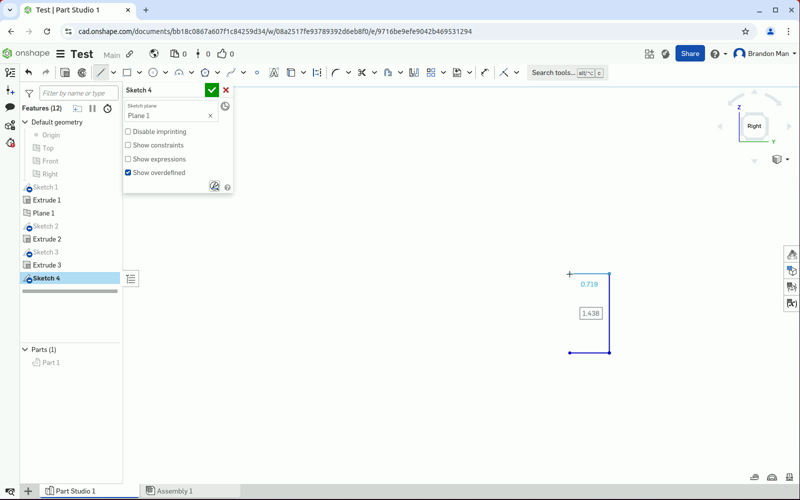
scroll(-6)
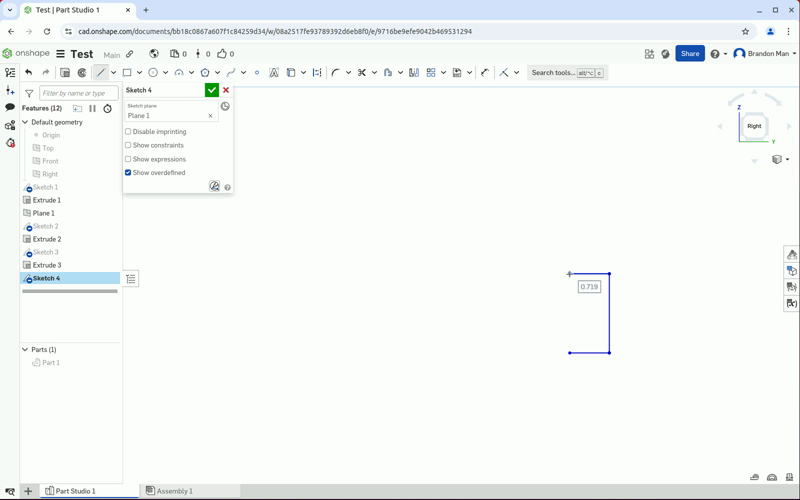
scroll(-6)
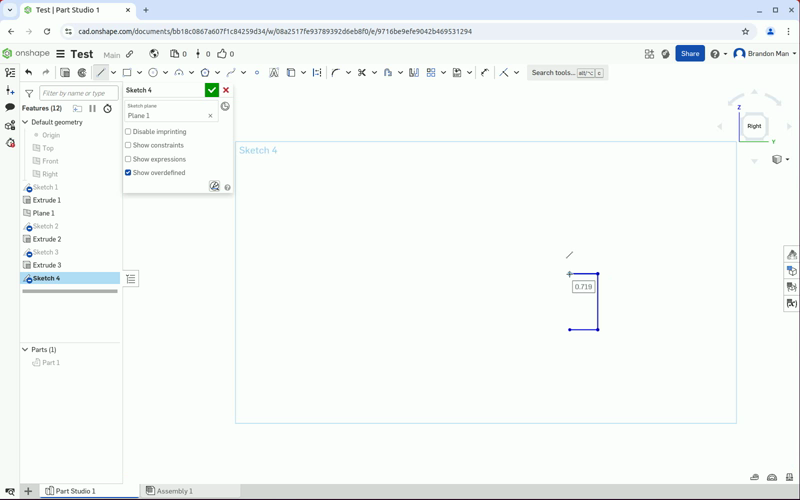
scroll(-6)
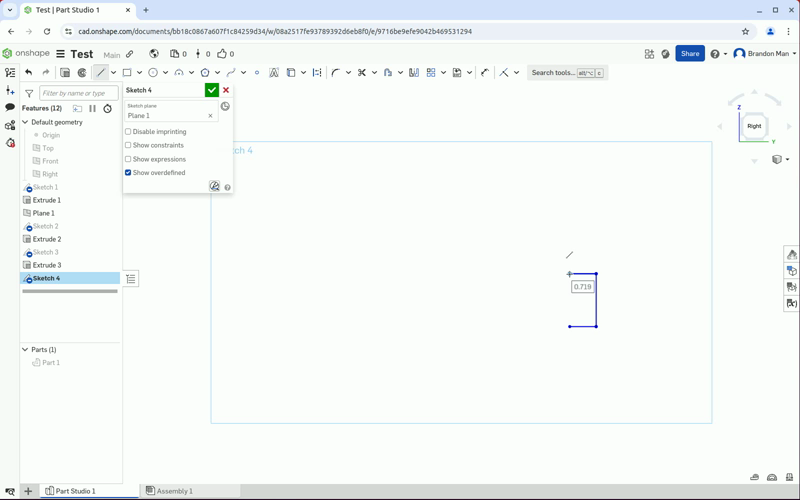
scroll(-6)
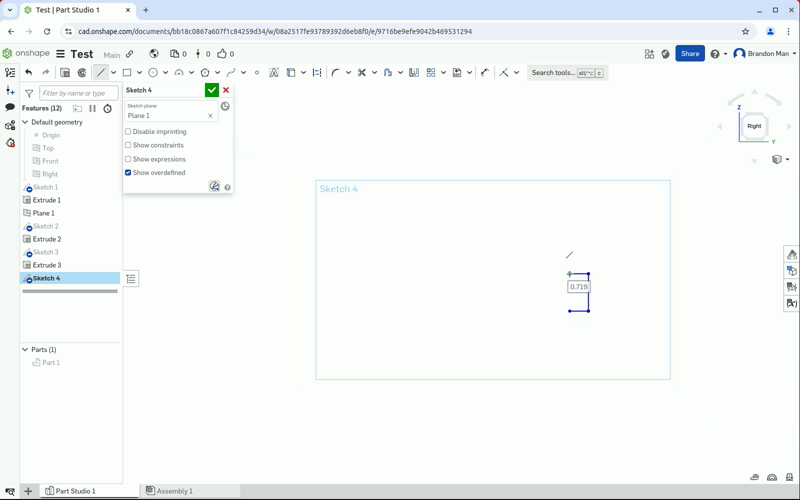
scroll(-6)
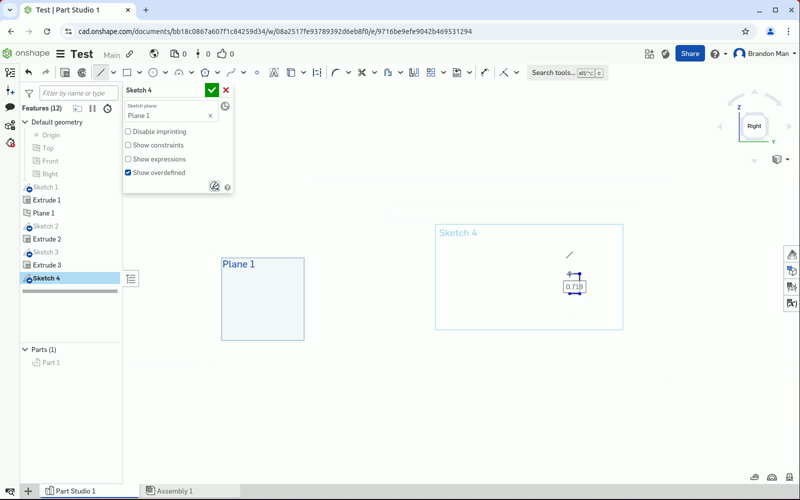
scroll(-6)
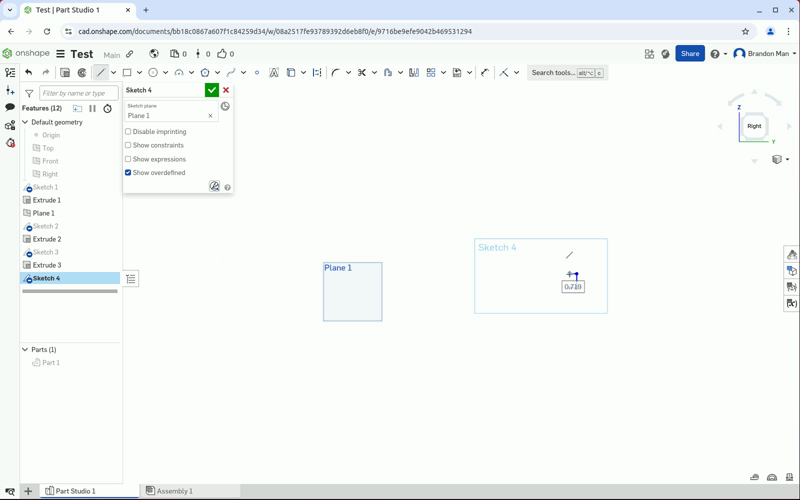
scroll(-6)
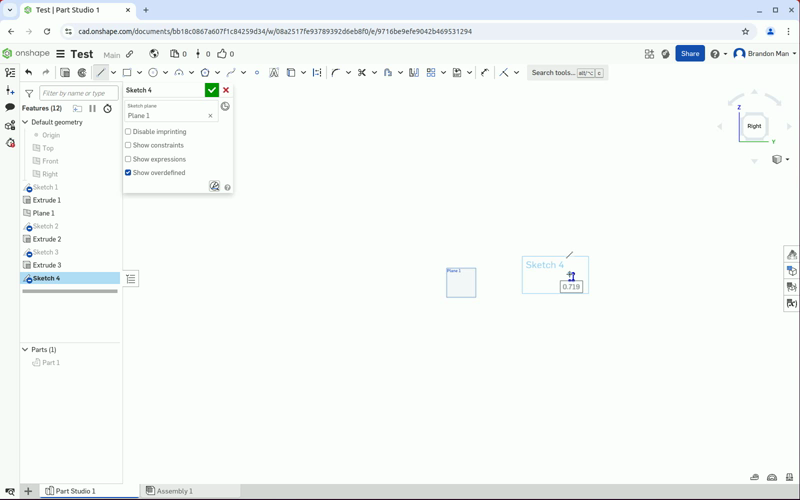
key_up(shift)
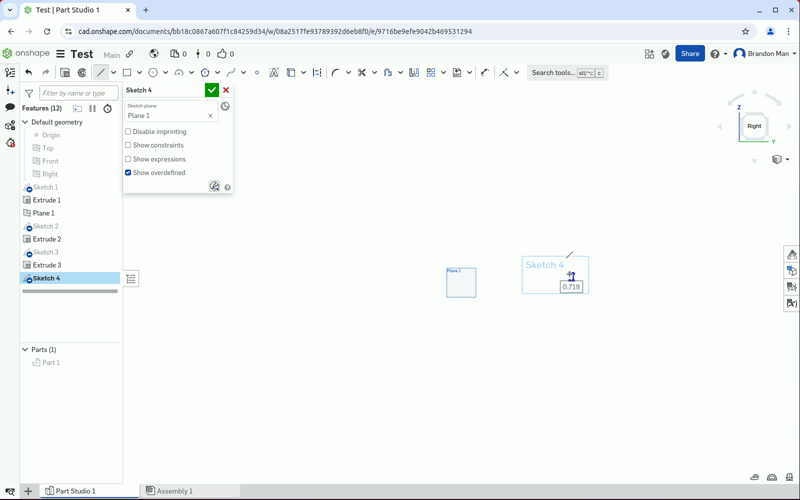
mouse_move(589, 273)
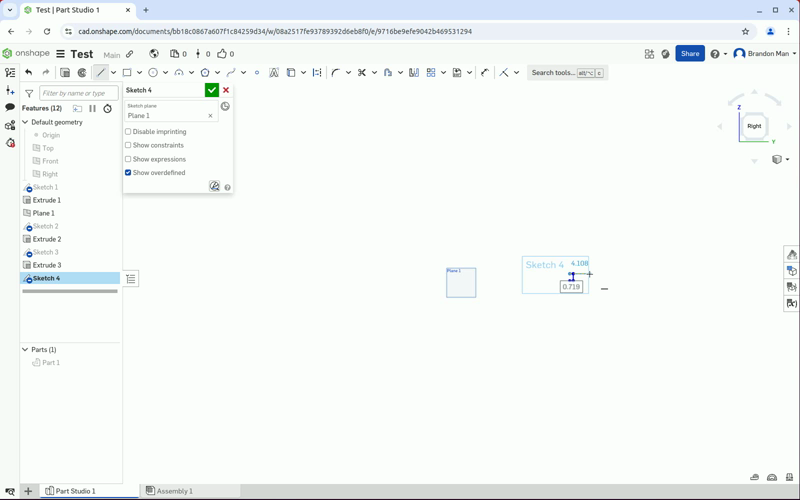
key_down(shift)
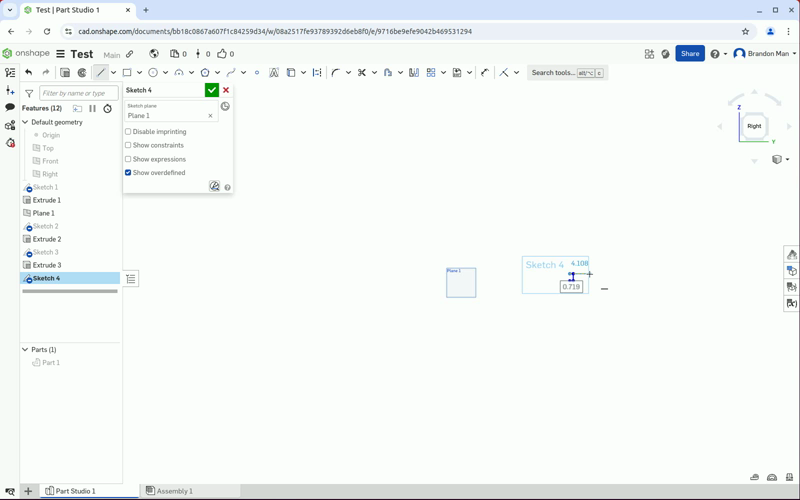
mouse_move(569, 280)
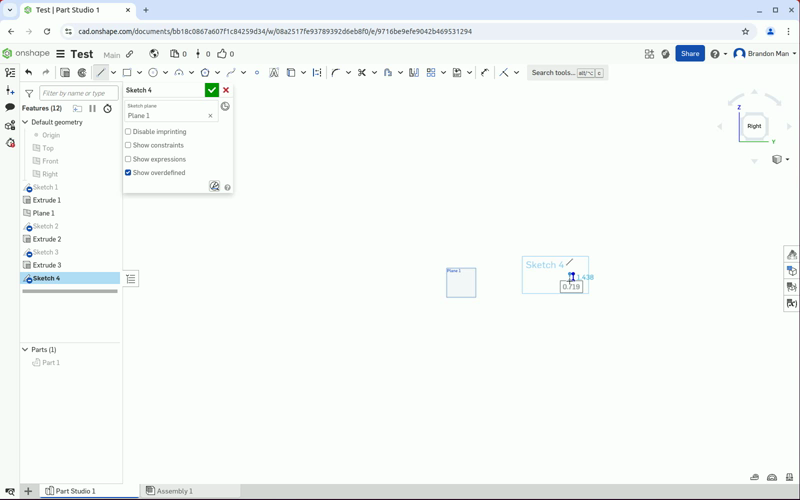
scroll(6)
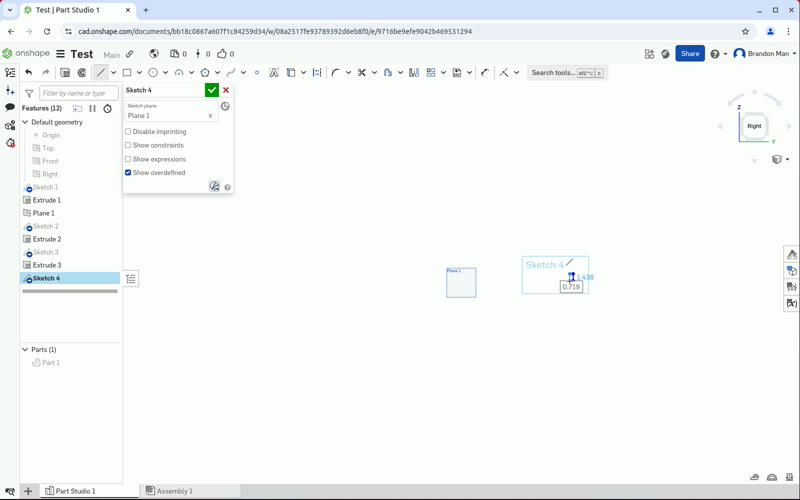
scroll(6)
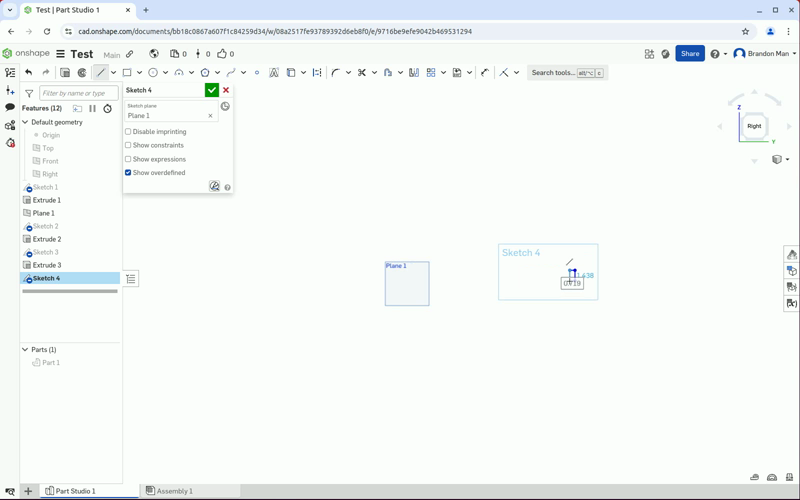
scroll(6)
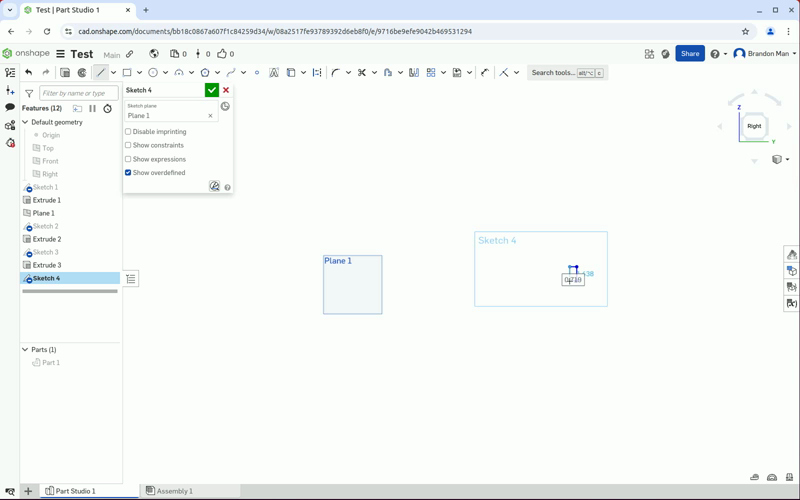
scroll(6)
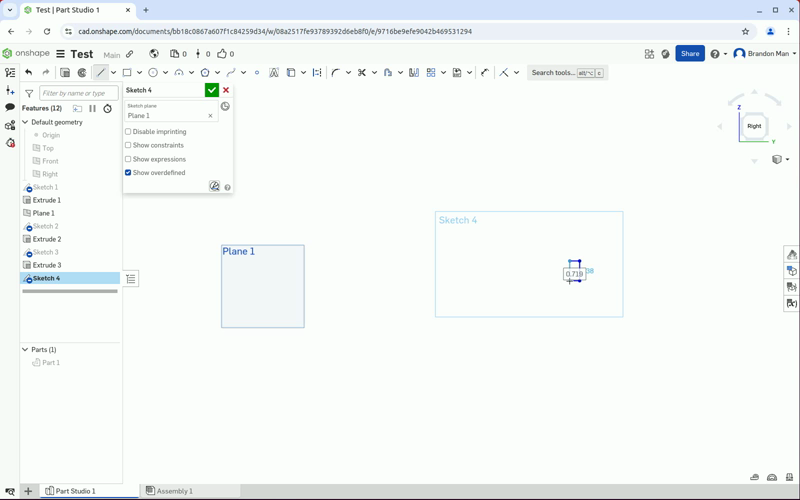
scroll(6)
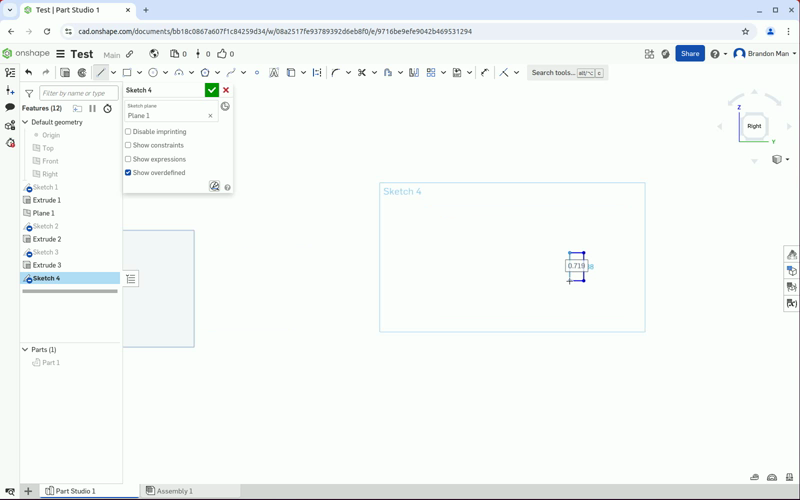
scroll(6)
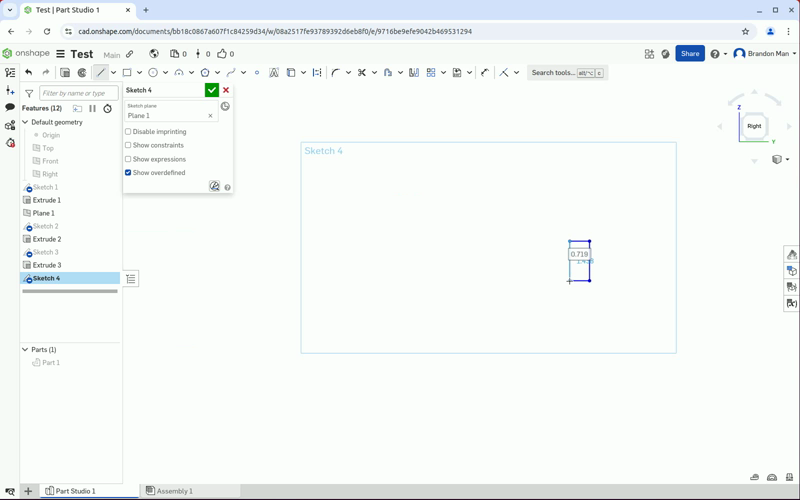
scroll(6)
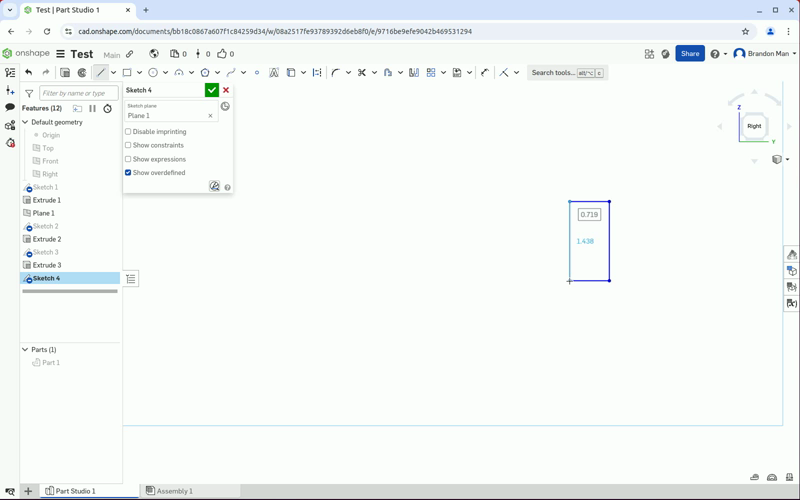
key_up(shift)
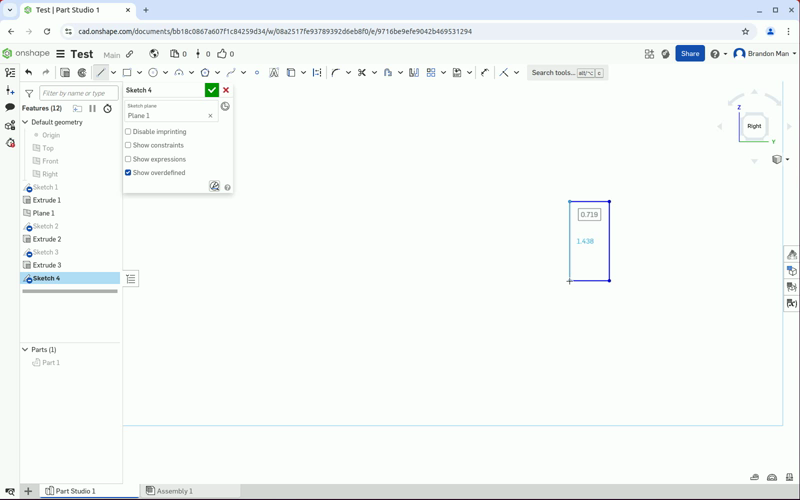
click(569, 280)
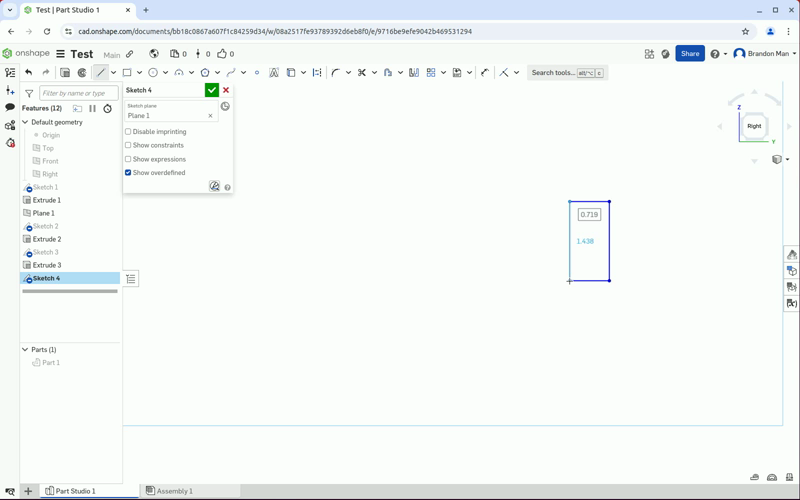
scroll(-6)
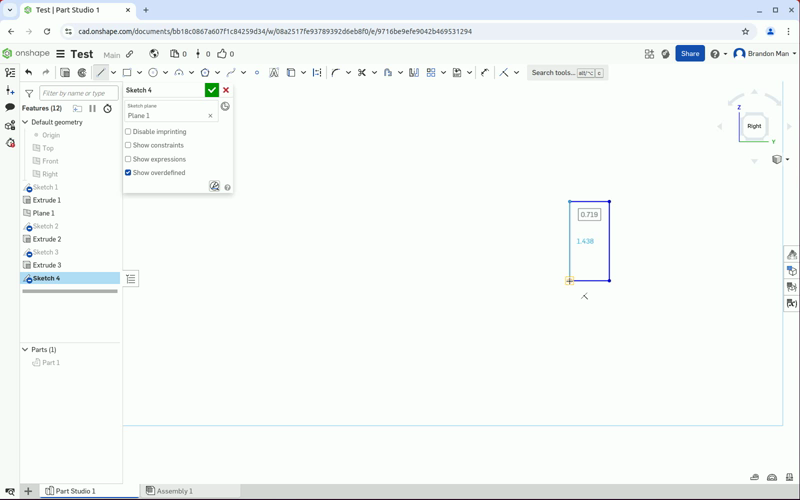
scroll(-6)
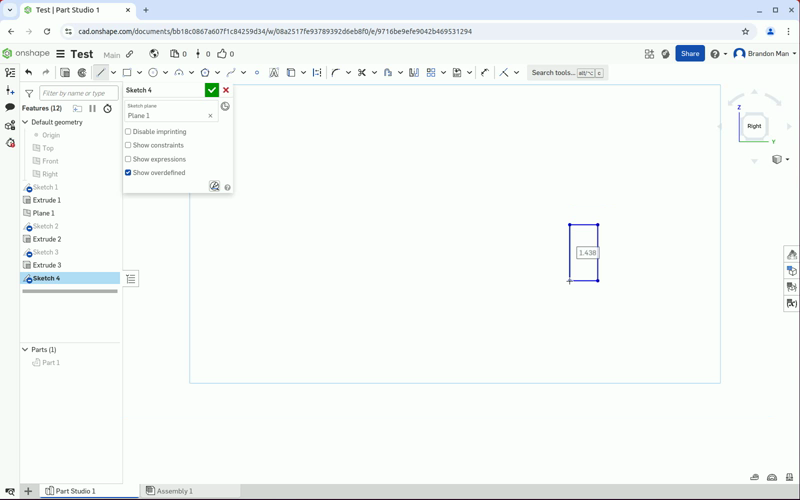
scroll(-6)
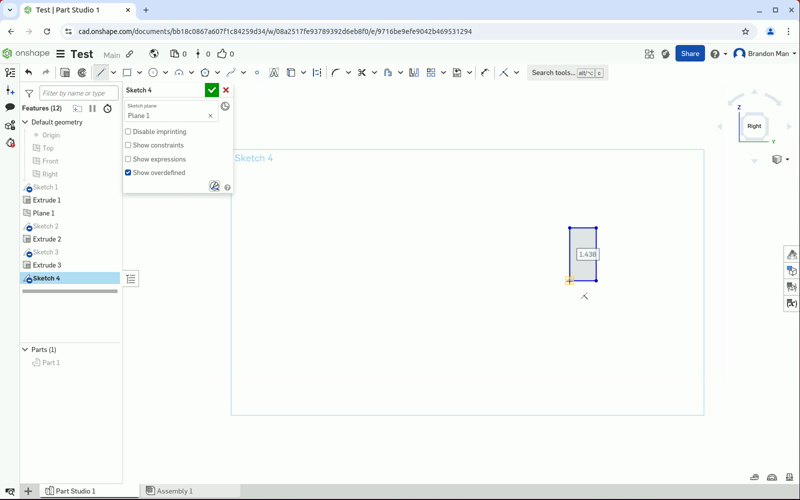
scroll(-6)
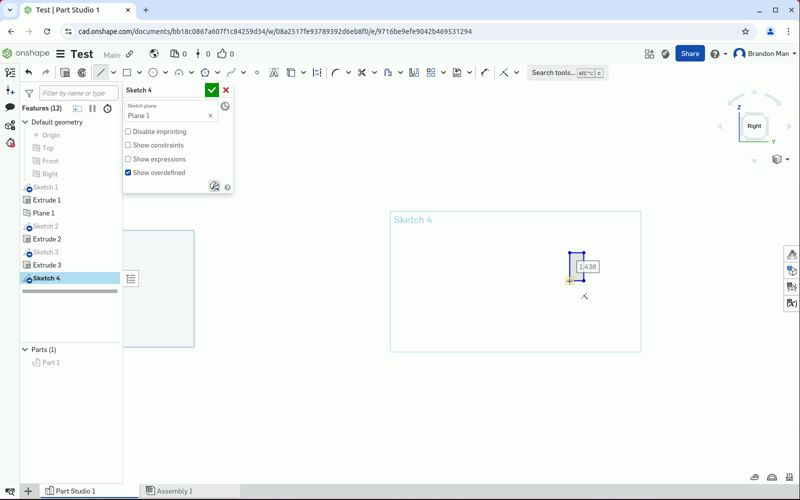
scroll(-6)
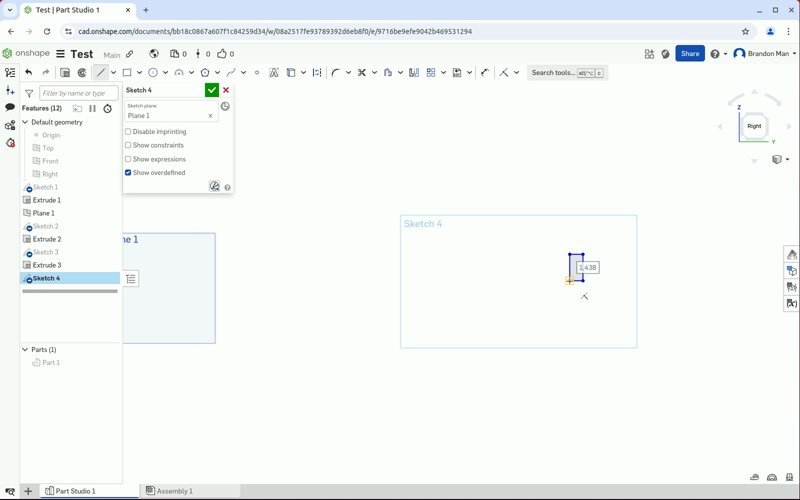
scroll(-6)
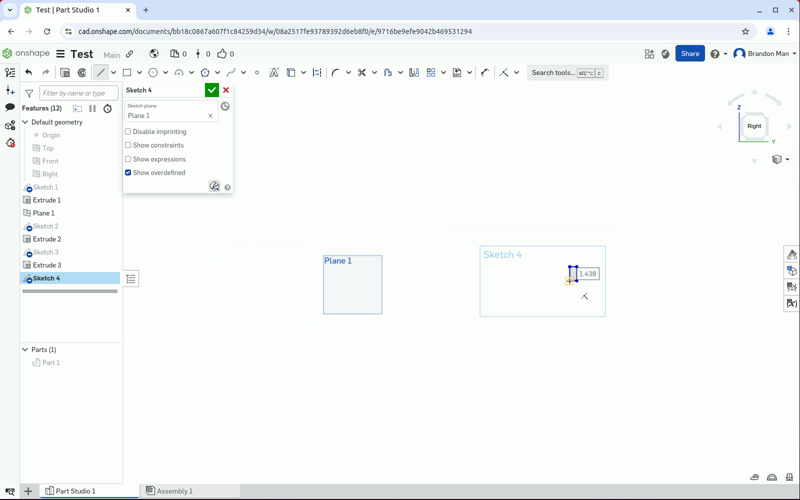
scroll(-6)
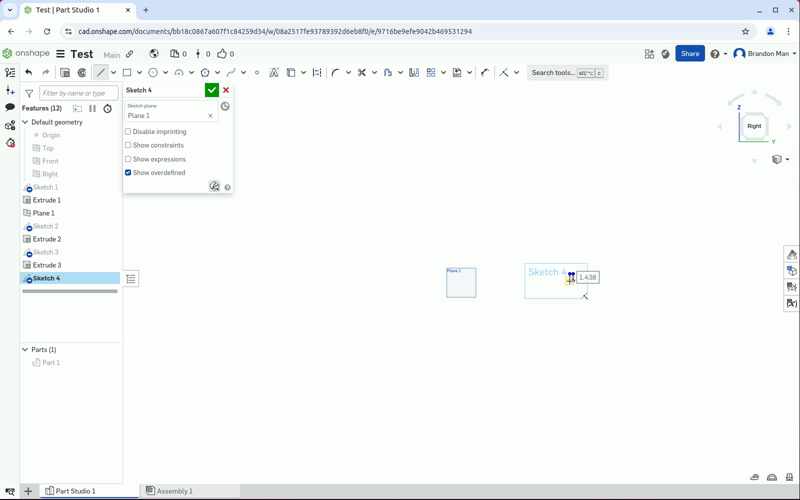
key(esc)
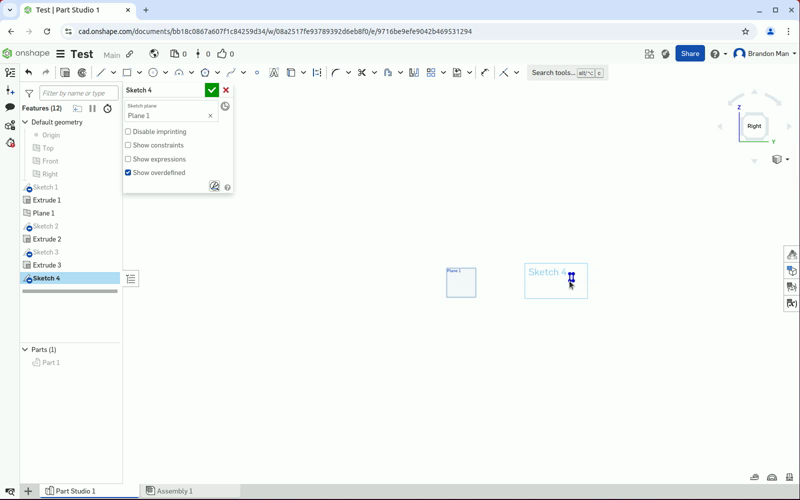
mouse_move(572, 278)
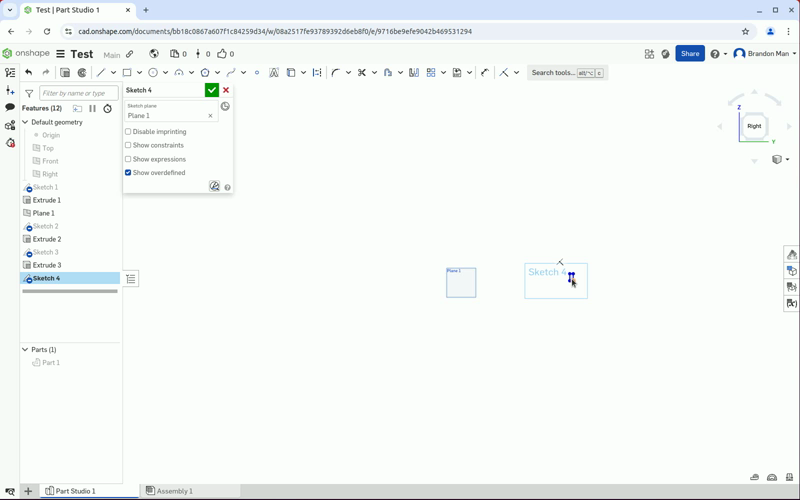
scroll(6)
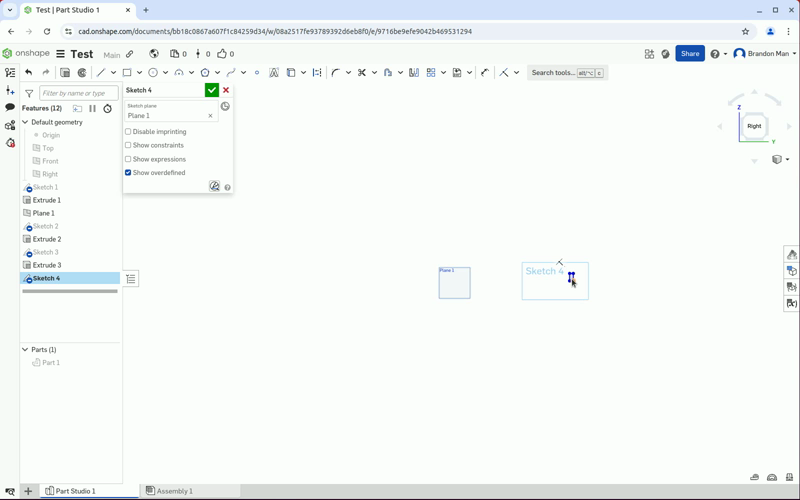
scroll(6)
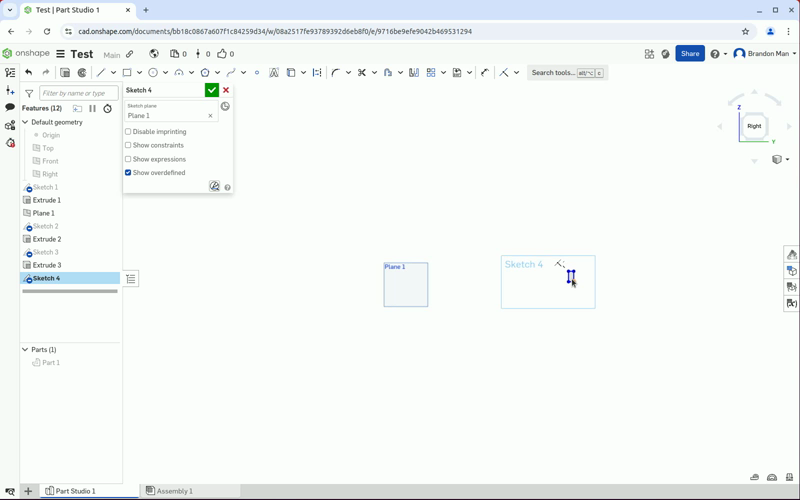
scroll(6)
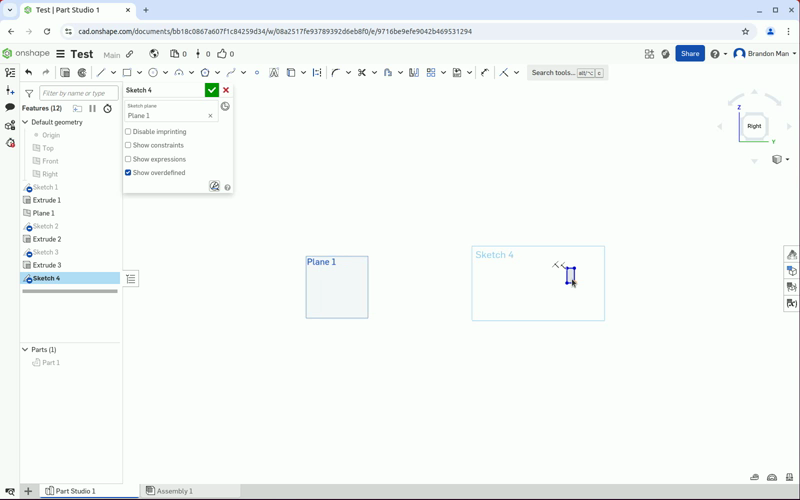
scroll(6)
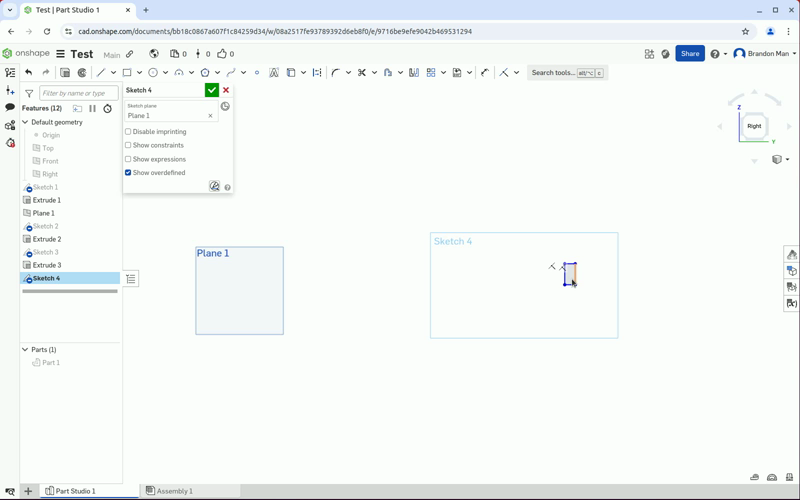
scroll(6)
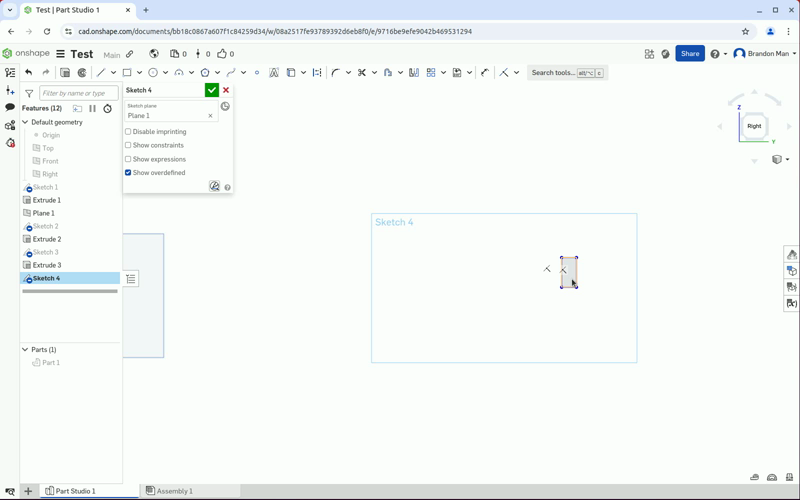
scroll(6)
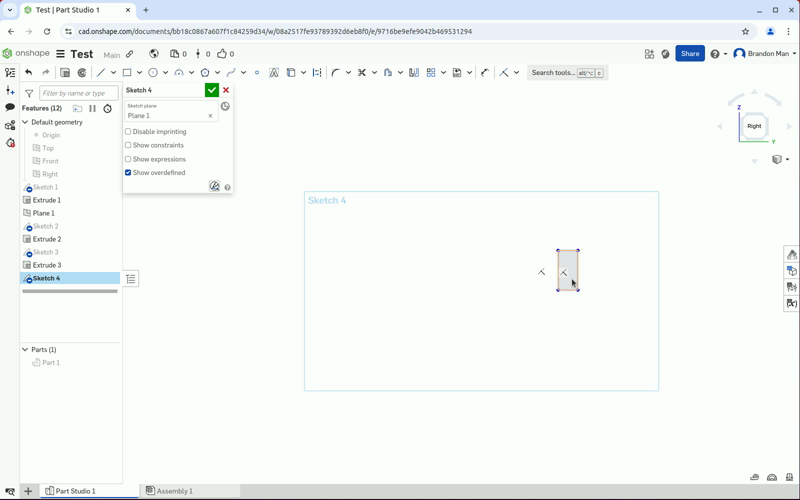
scroll(6)
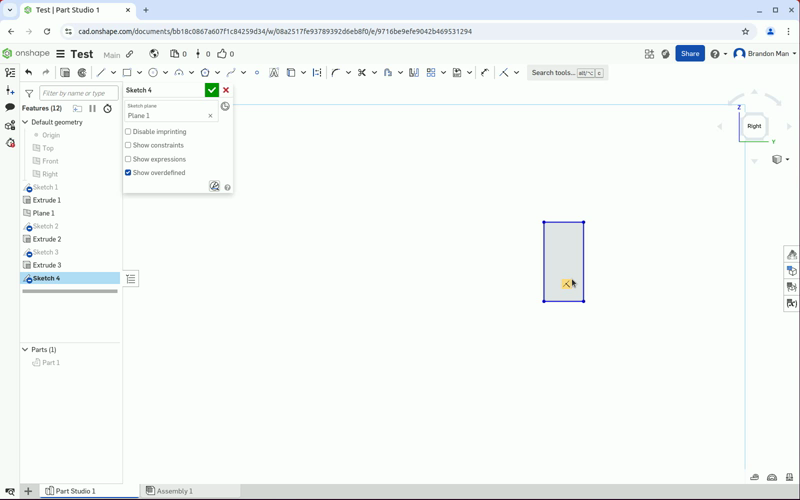
click(572, 278)
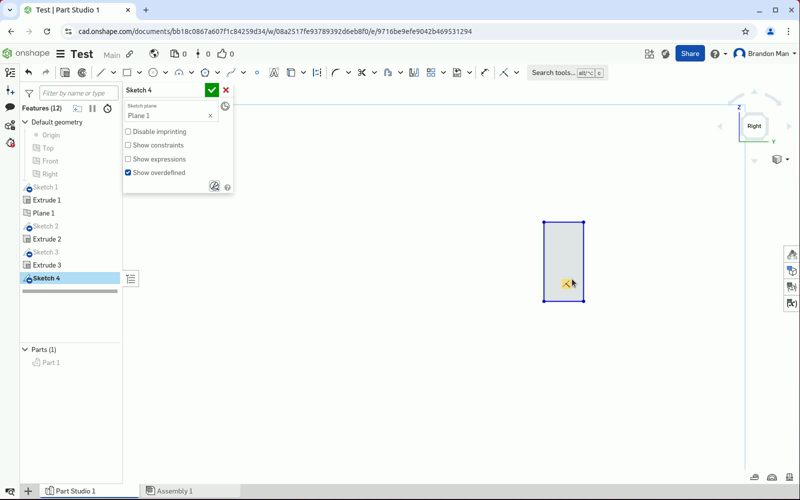
scroll(-6)
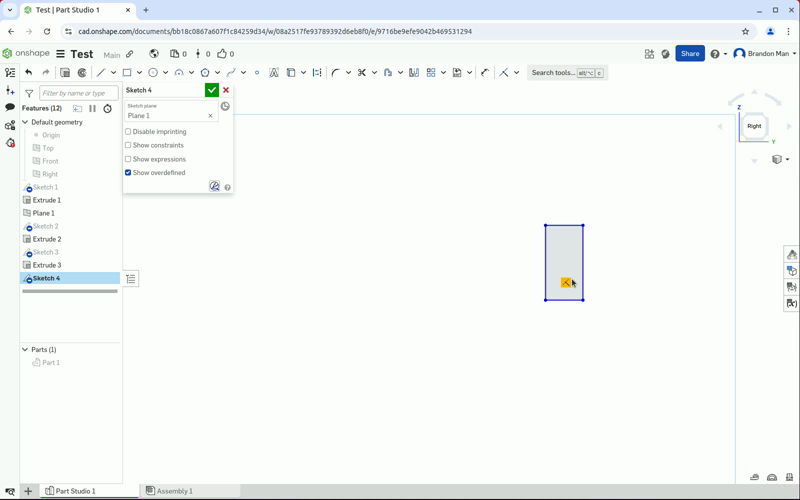
scroll(-6)
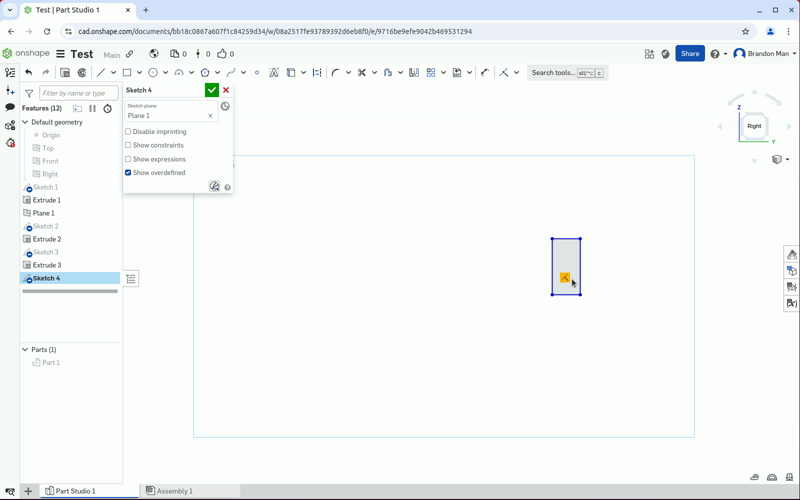
scroll(-6)
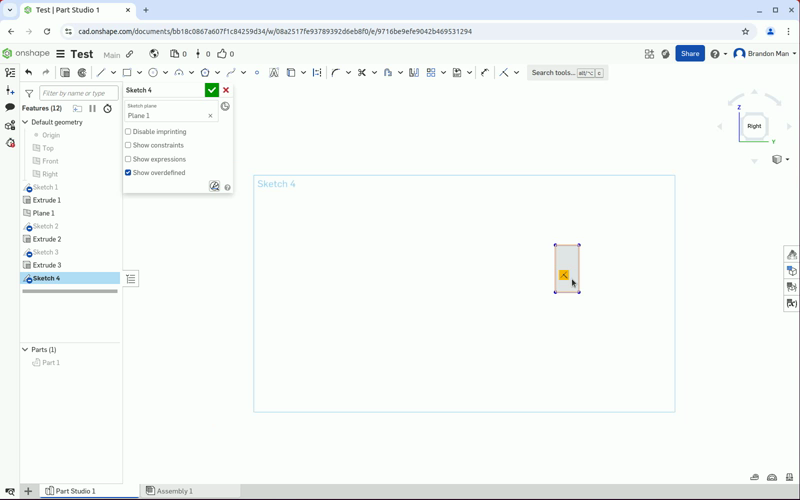
scroll(-6)
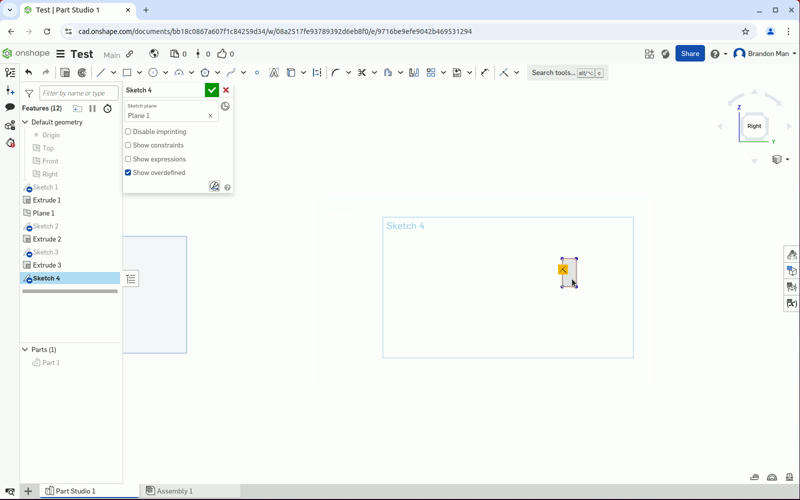
scroll(-6)
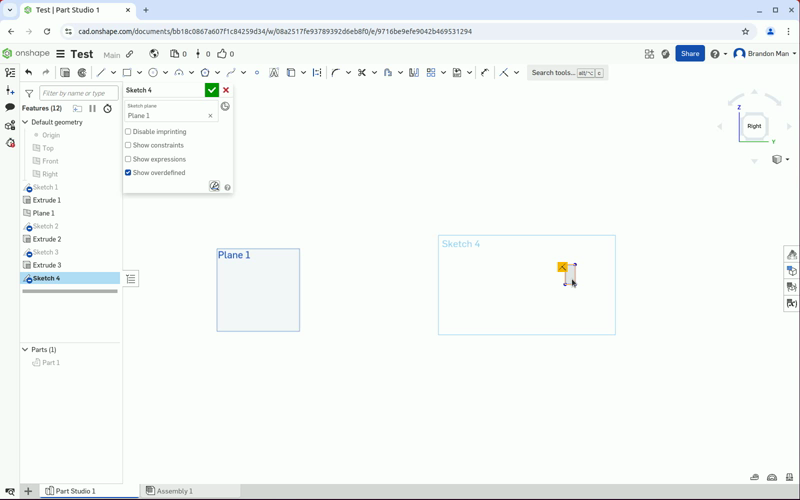
scroll(-6)
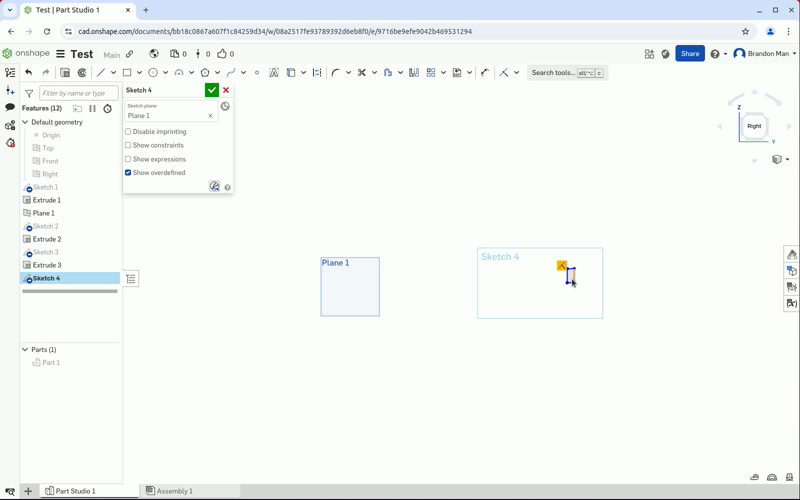
scroll(-6)
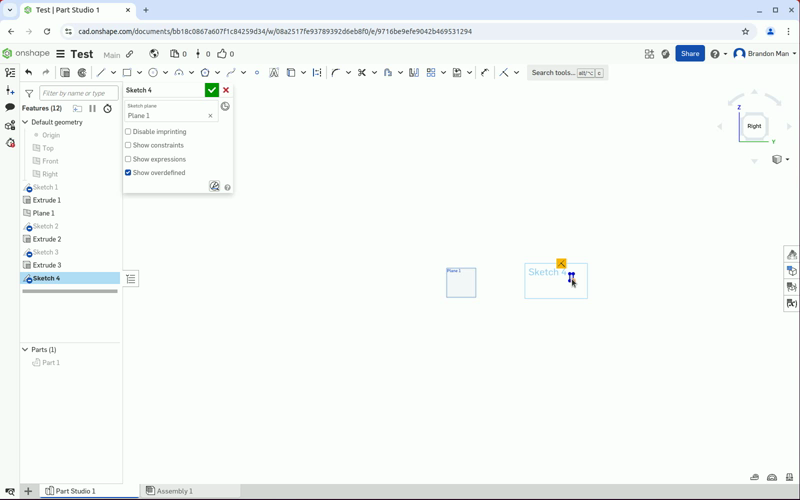
mouse_move(73, 352)
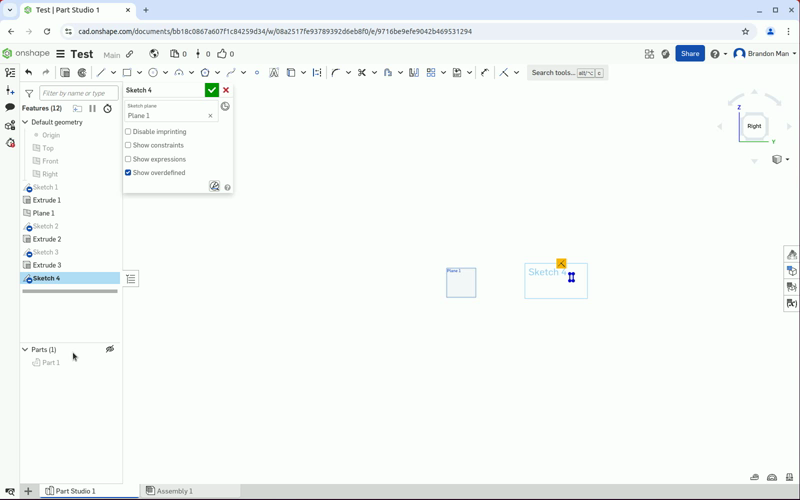
key(shift+y)
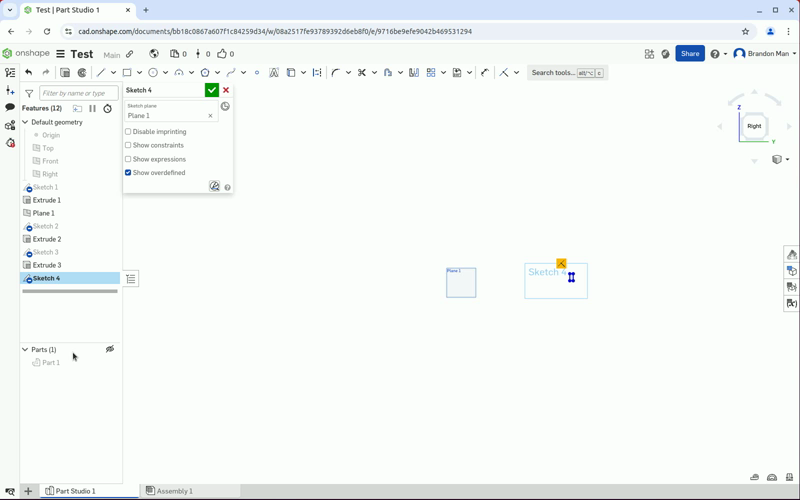
key(shift+e)
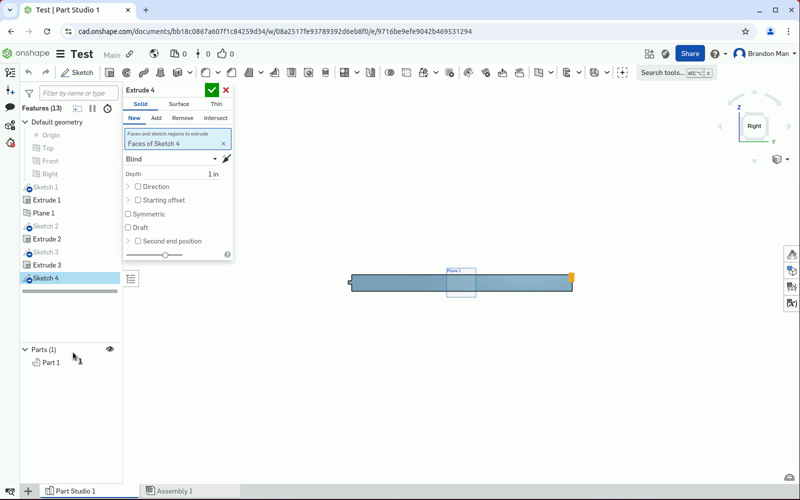
mouse_move(143, 106)
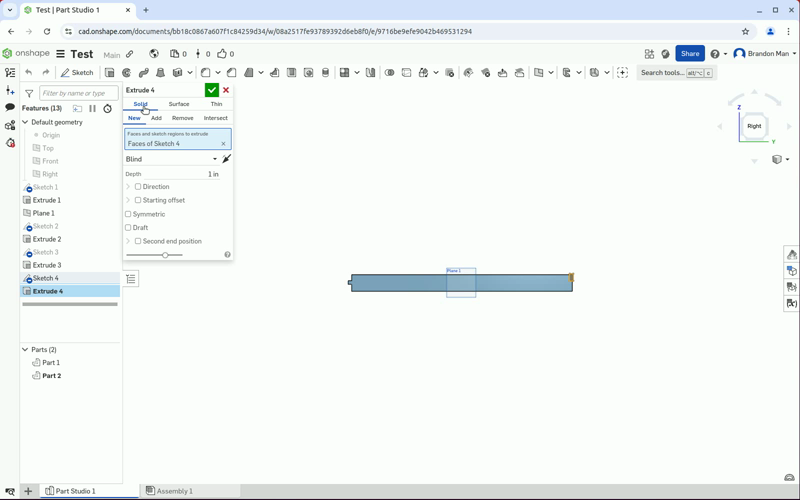
click(143, 106)
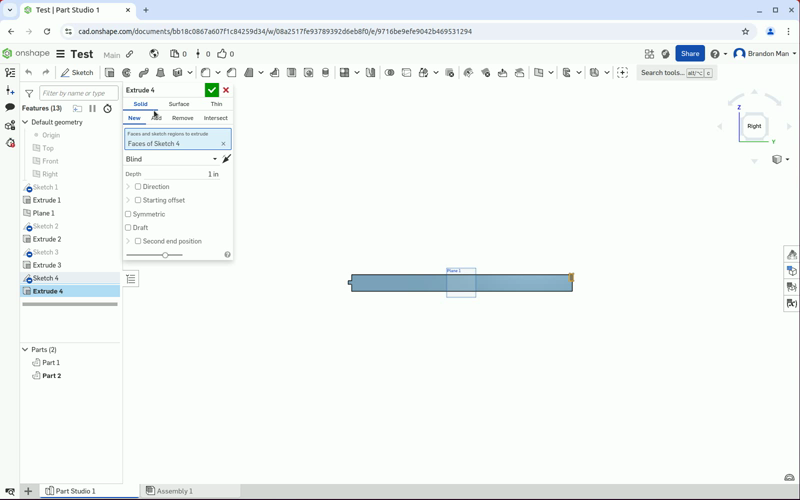
mouse_move(186, 120)
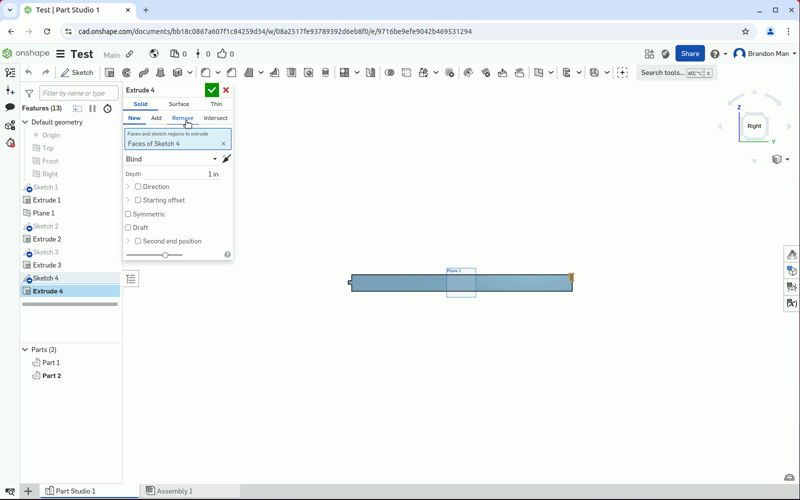
click(186, 120)
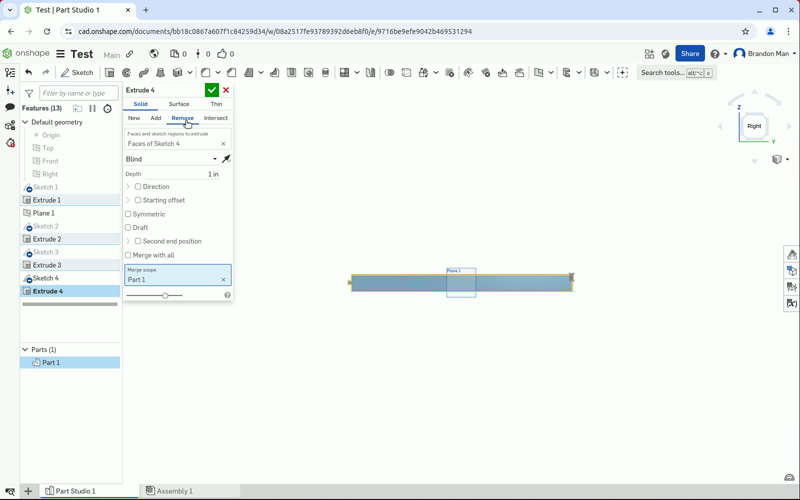
key(tab, 4)
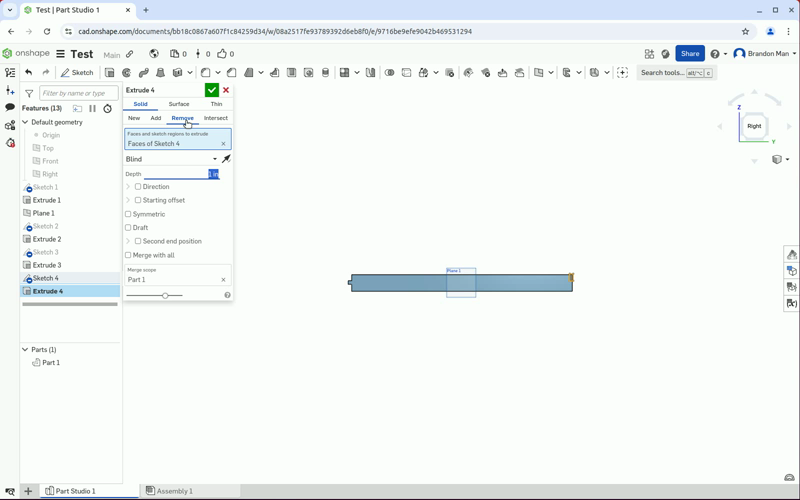
text(1.926)
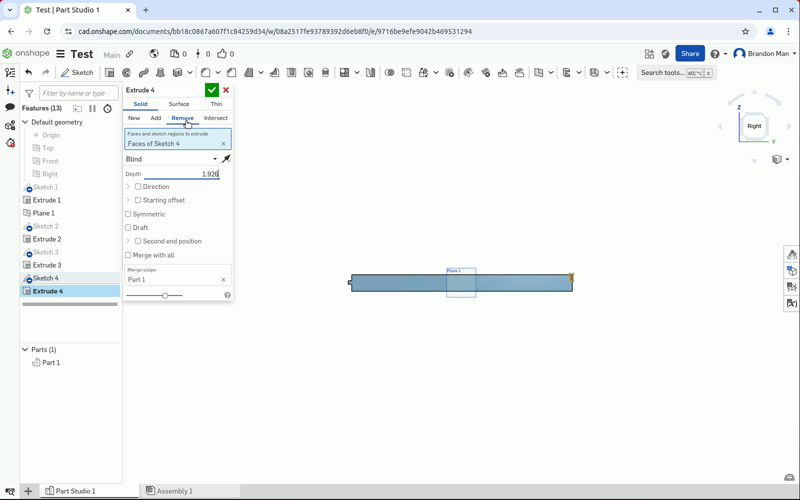
key(tab, 6)
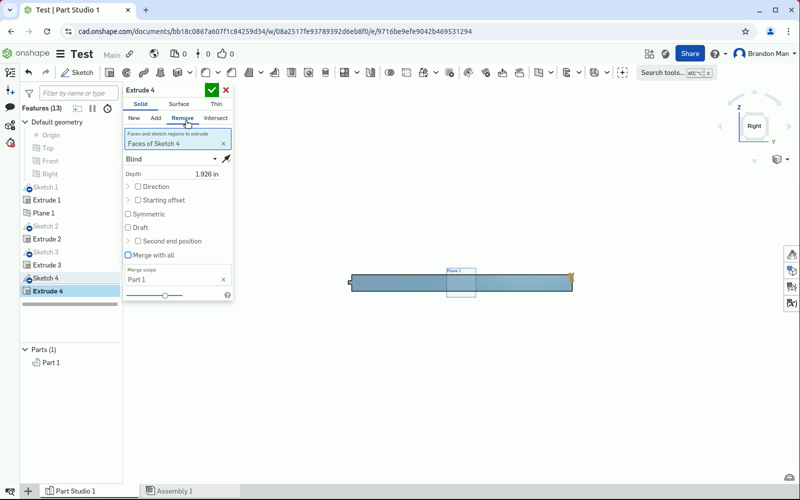
key(space)
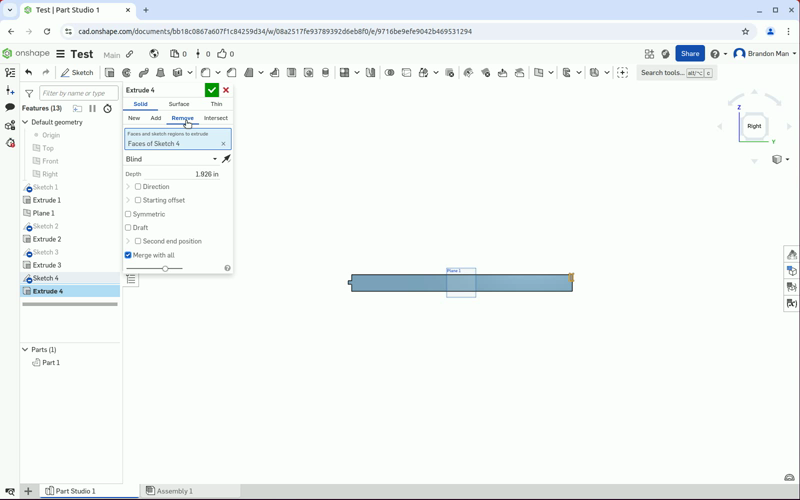
key(enter)
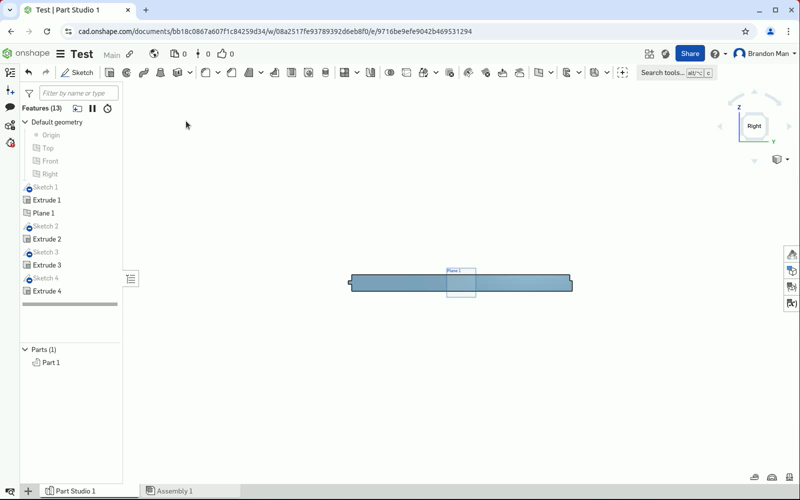
key(shift+h)
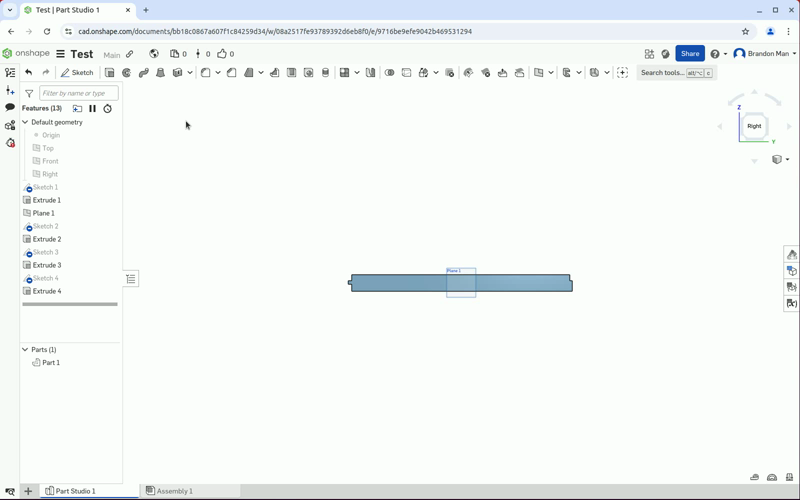
key(shift+h)
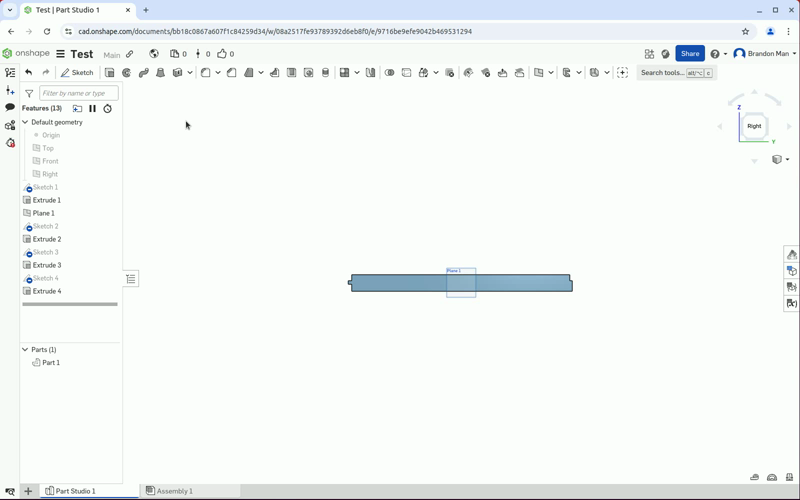
mouse_move(73, 189)
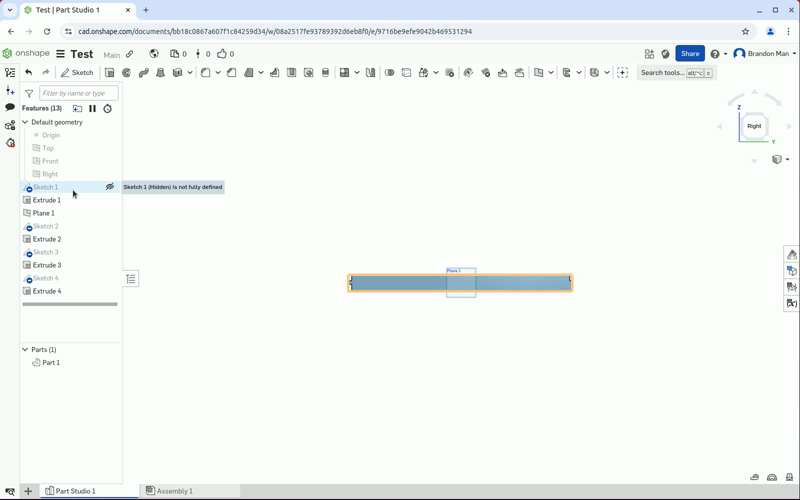
click(73, 189)
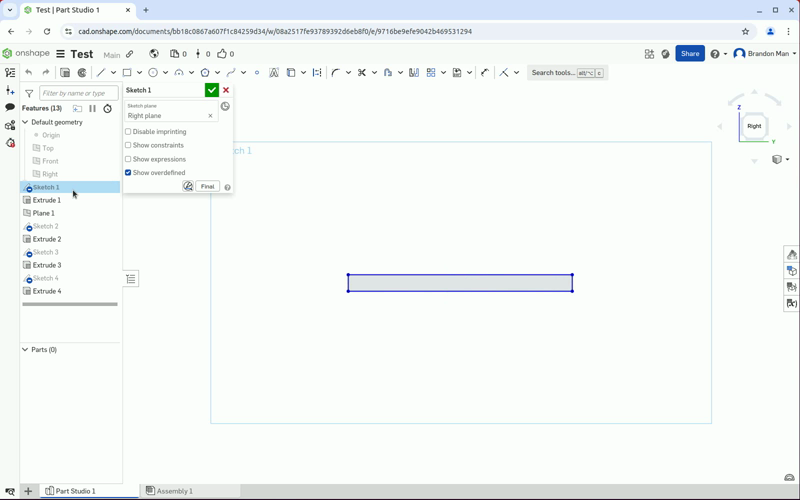
mouse_move(229, 92)
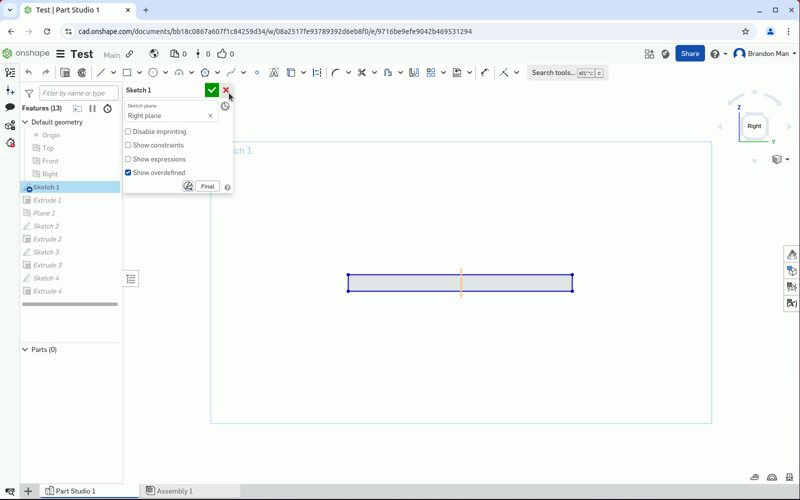
click(229, 92)
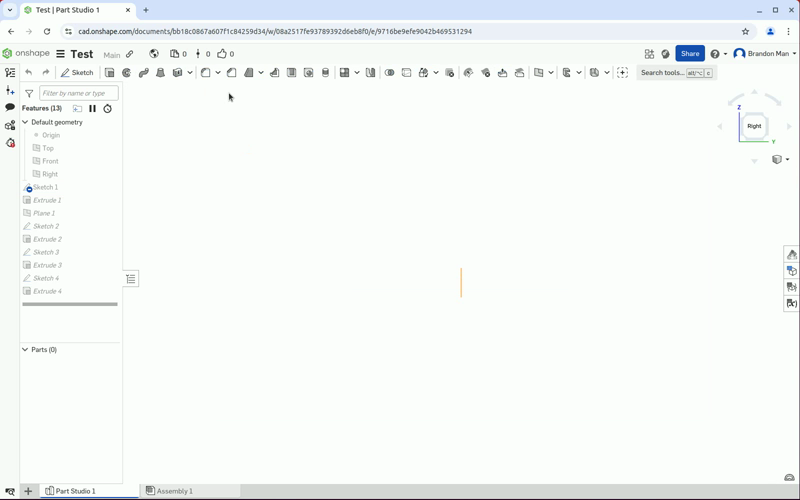
key(shift+s)
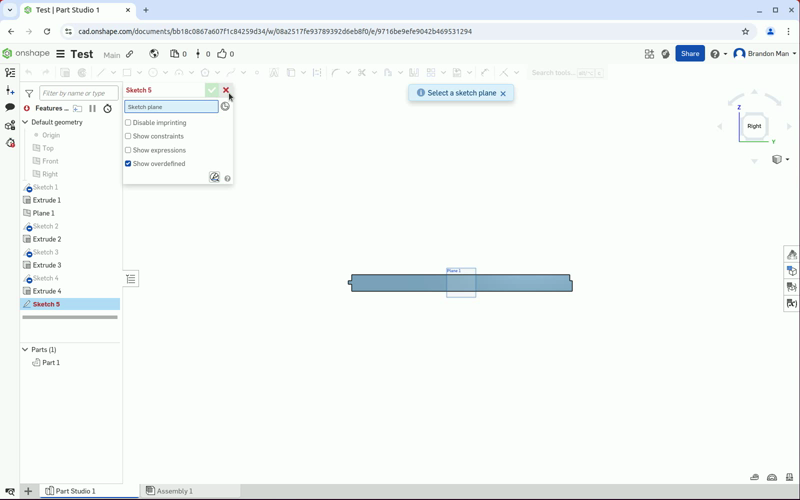
mouse_move(73, 215)
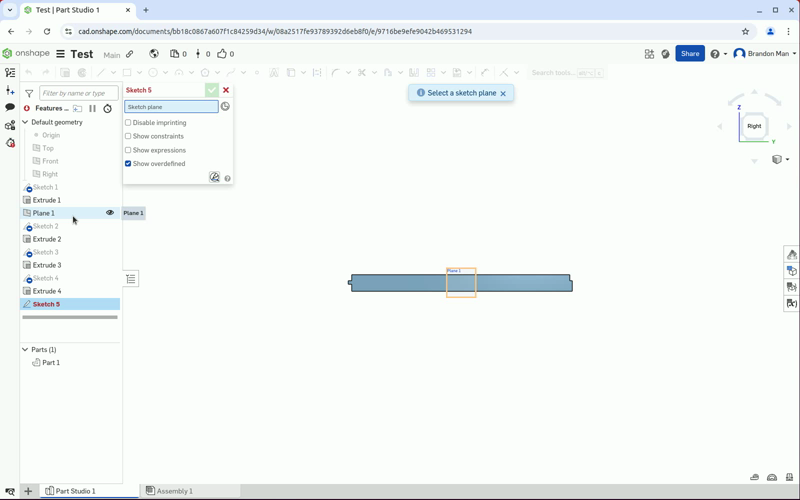
click(73, 215)
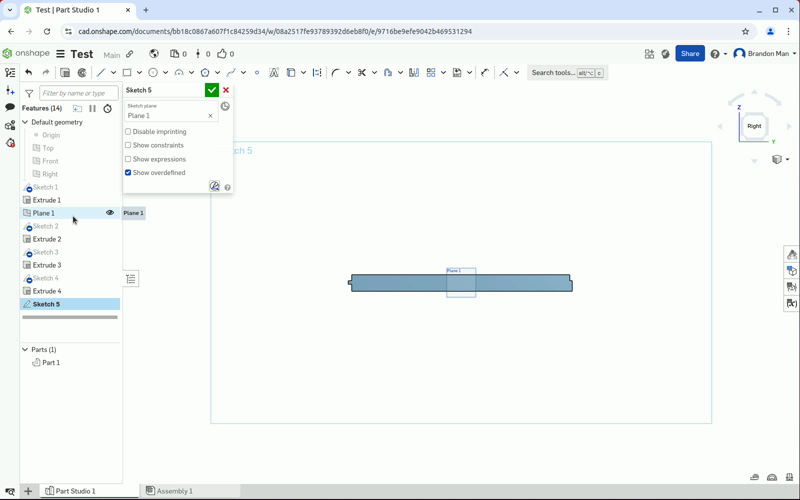
mouse_move(73, 352)
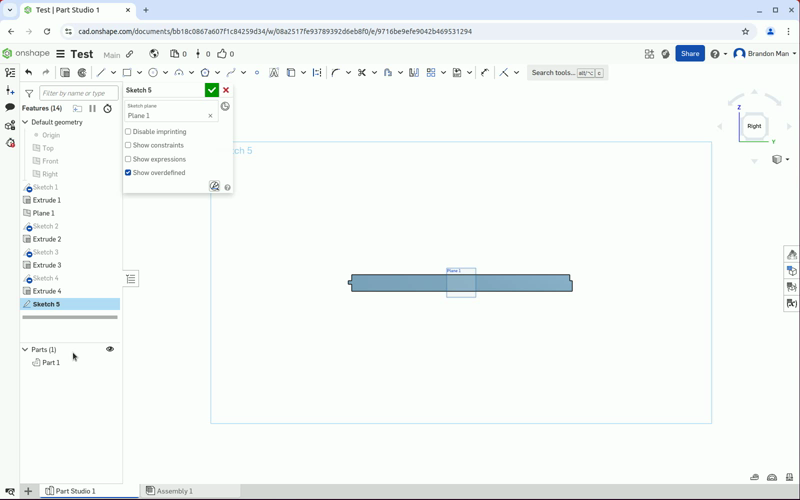
key(y)
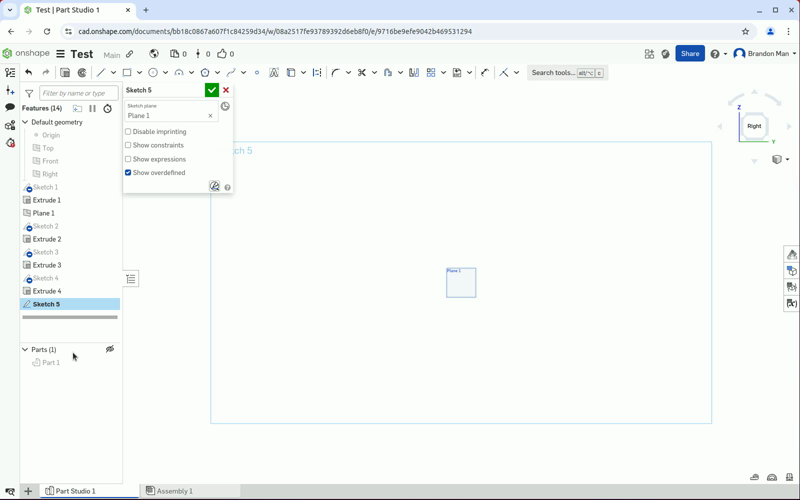
key(l)
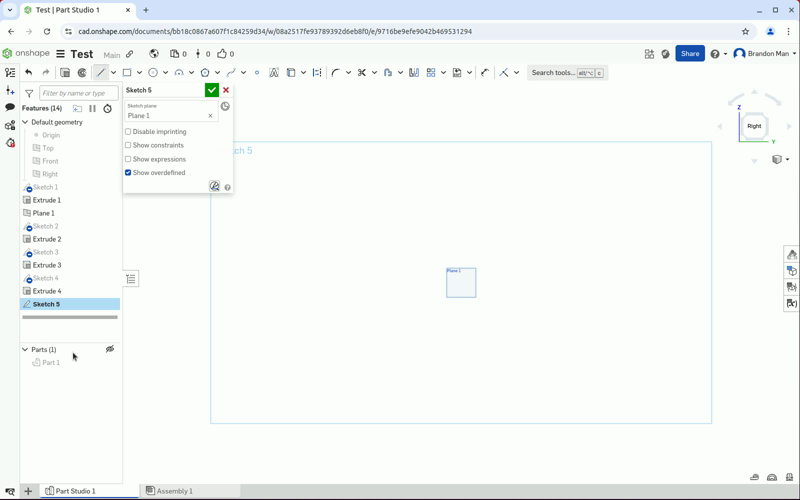
key_down(shift)
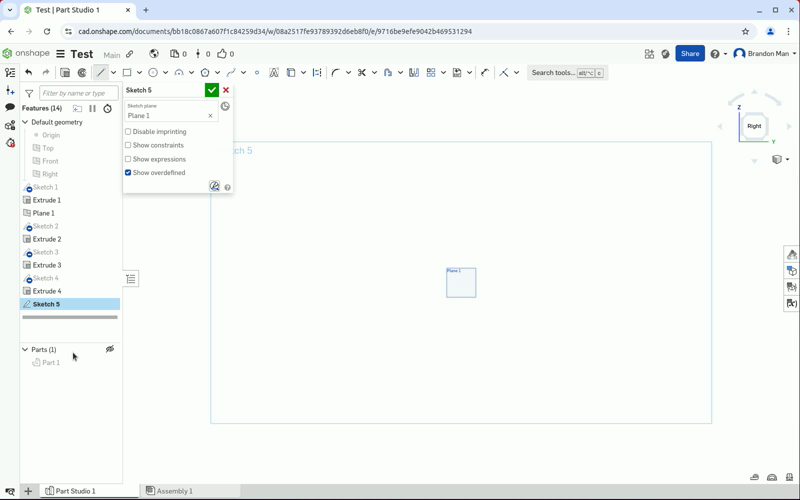
mouse_move(569, 291)
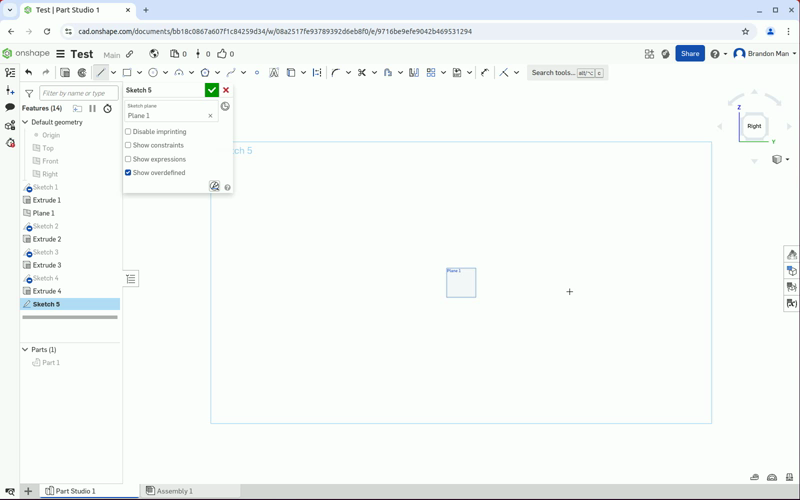
click(569, 291)
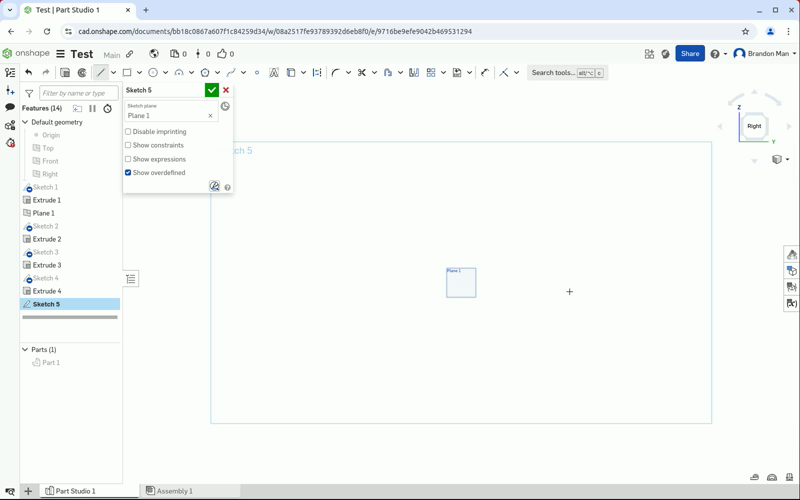
key_up(shift)
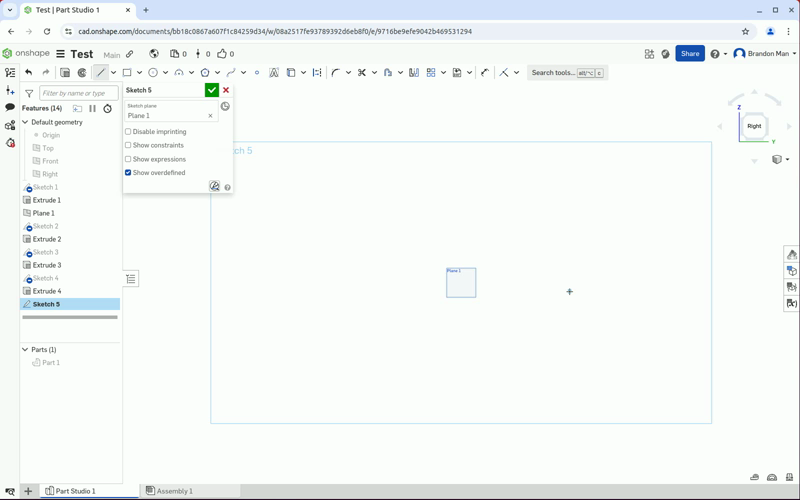
key_down(shift)
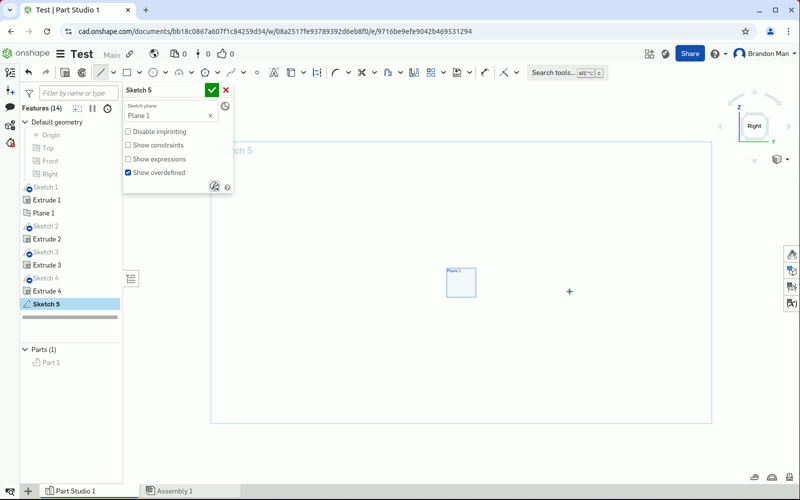
mouse_move(589, 291)
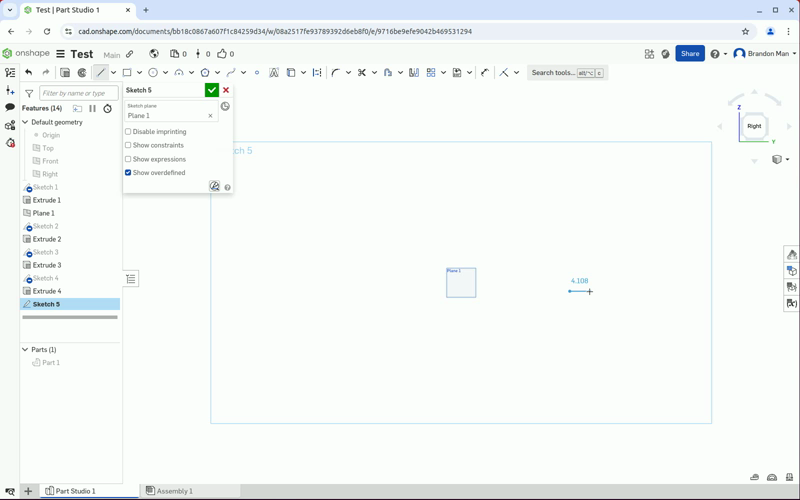
mouse_move(573, 291)
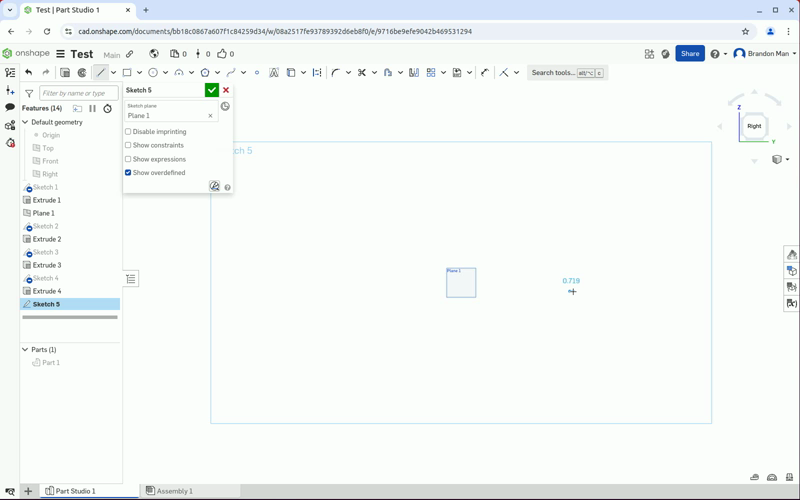
scroll(6)
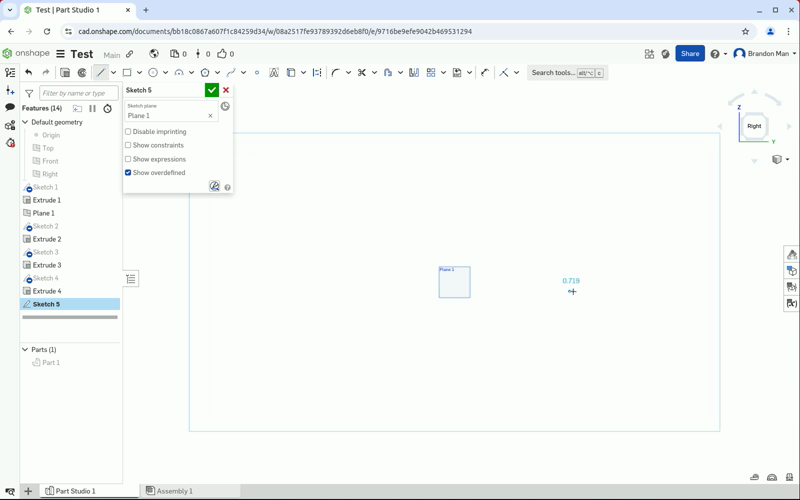
scroll(6)
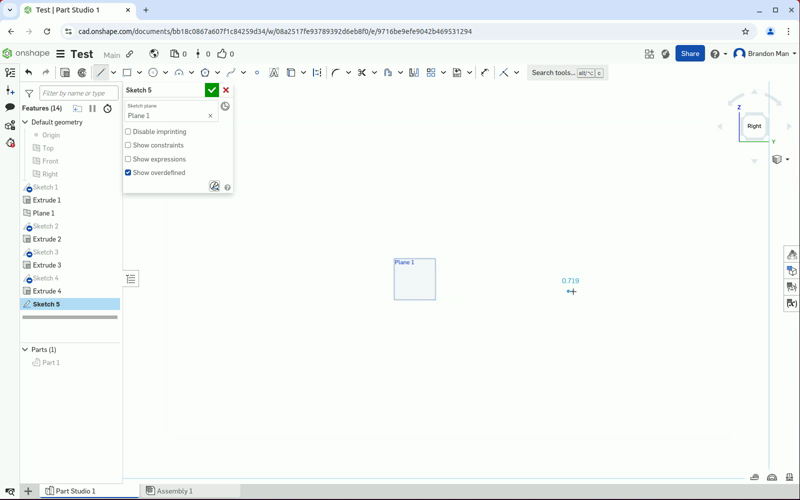
scroll(6)
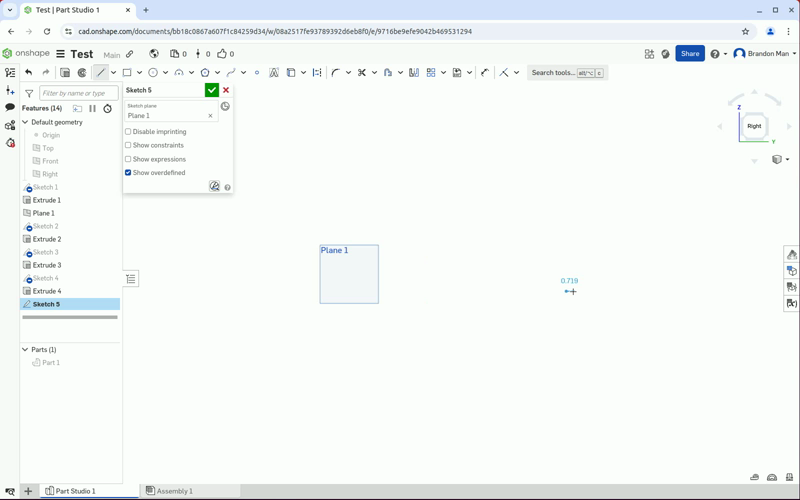
scroll(6)
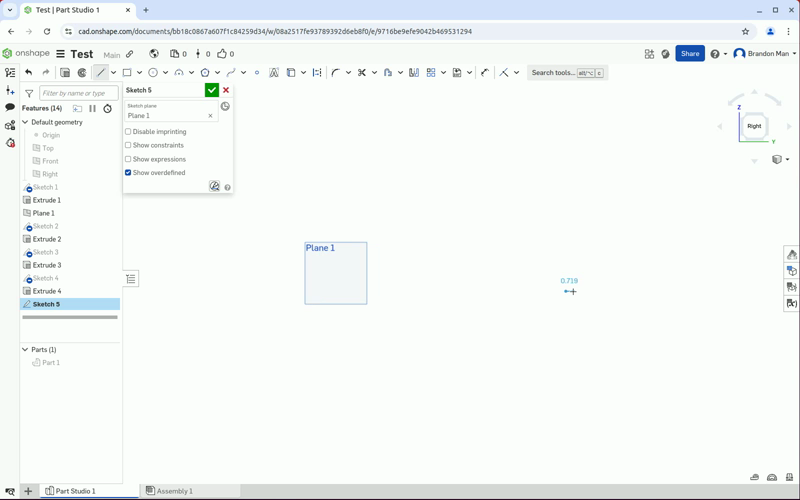
scroll(6)
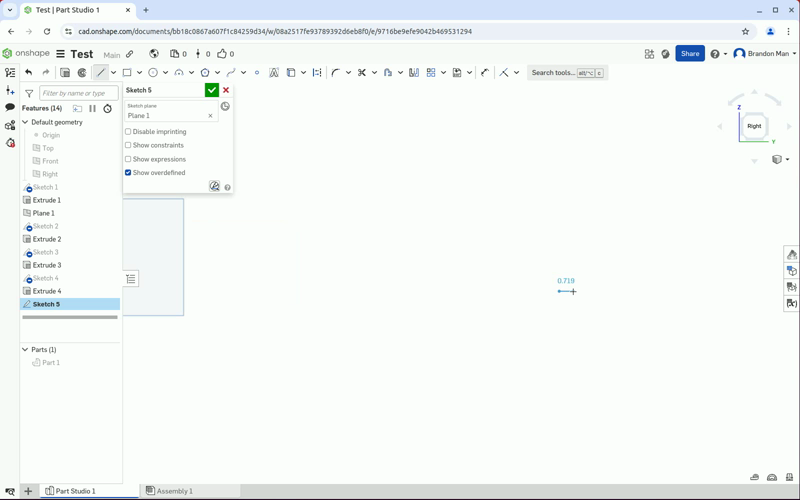
scroll(6)
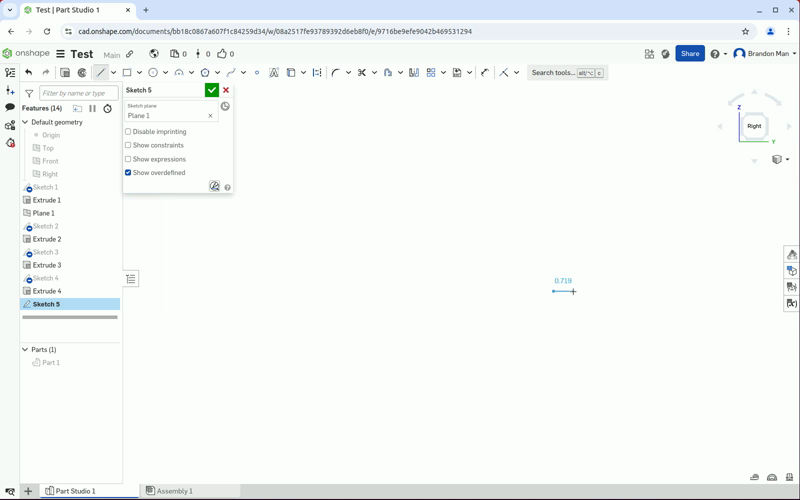
scroll(6)
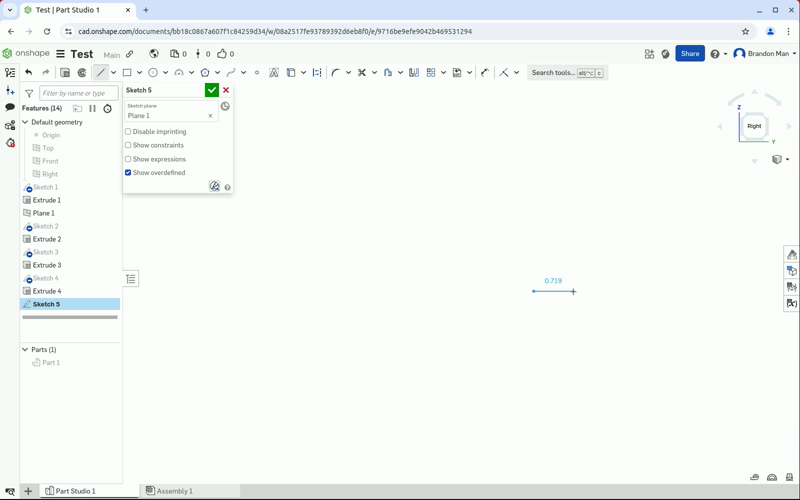
click(573, 291)
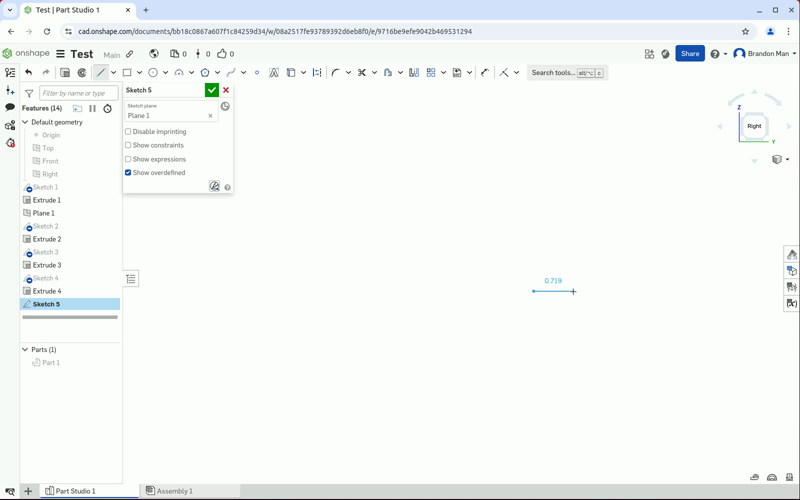
scroll(-6)
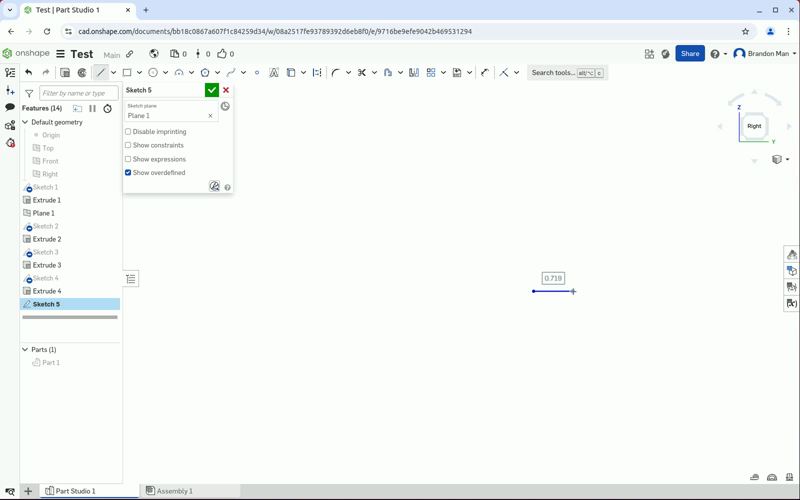
scroll(-6)
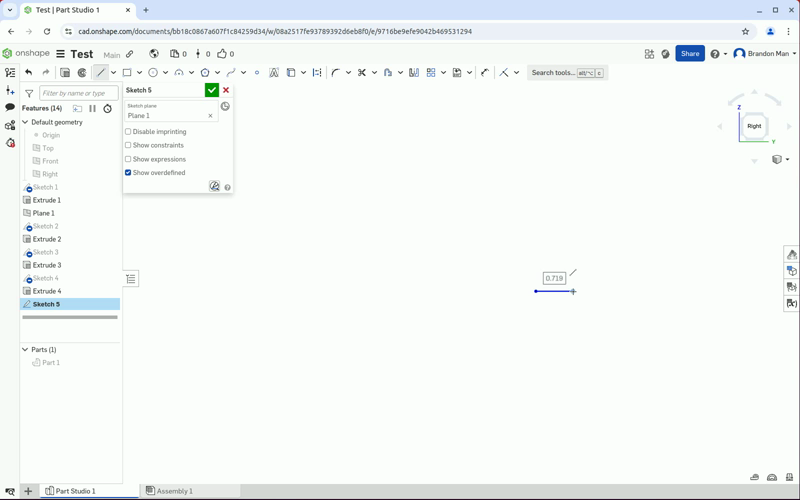
scroll(-6)
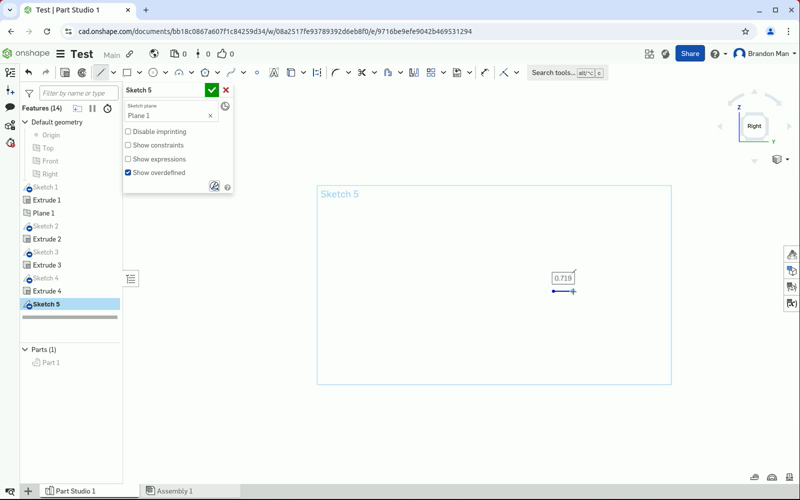
scroll(-6)
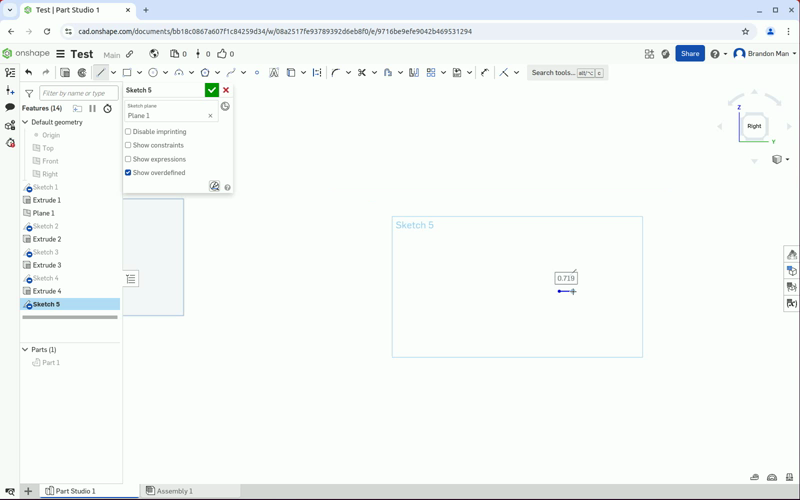
scroll(-6)
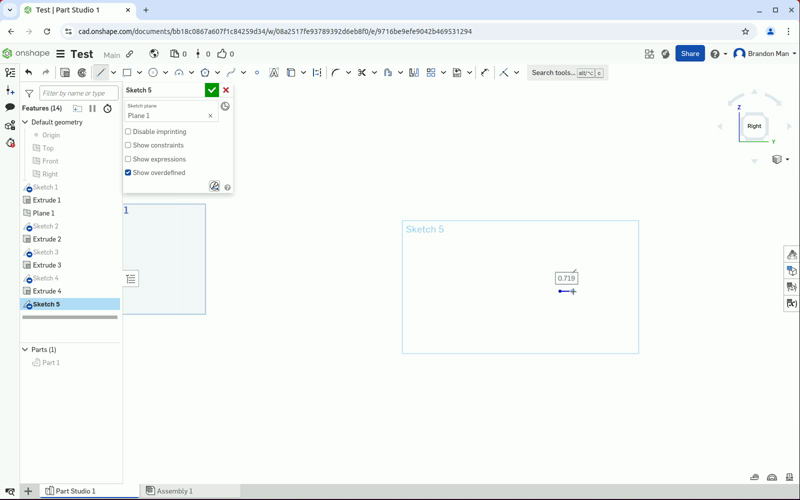
scroll(-6)
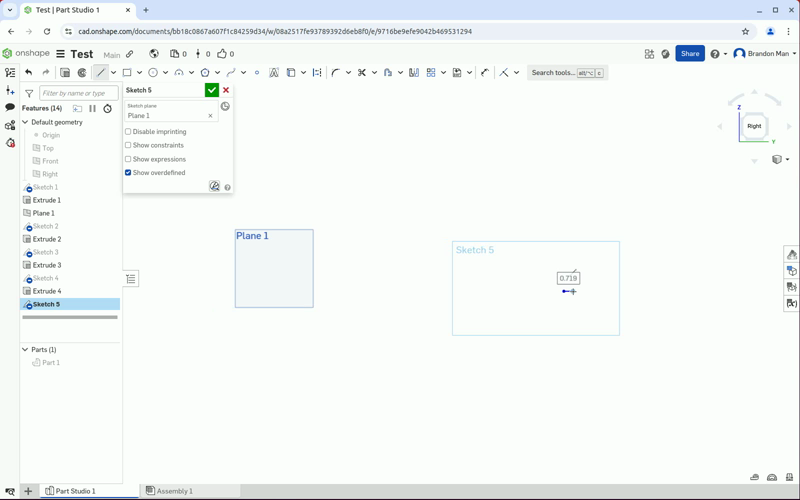
scroll(-6)
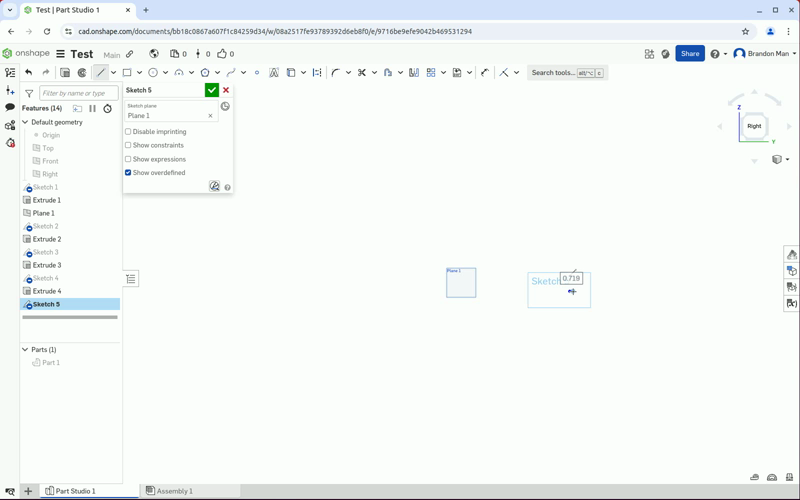
key_up(shift)
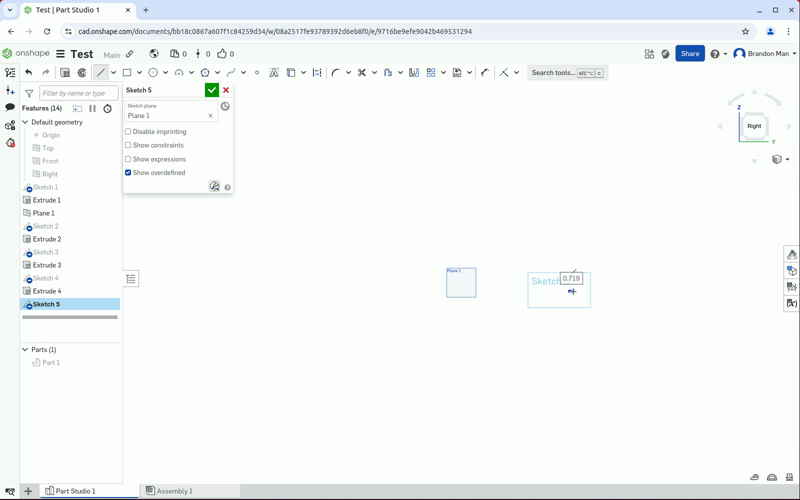
key_down(shift)
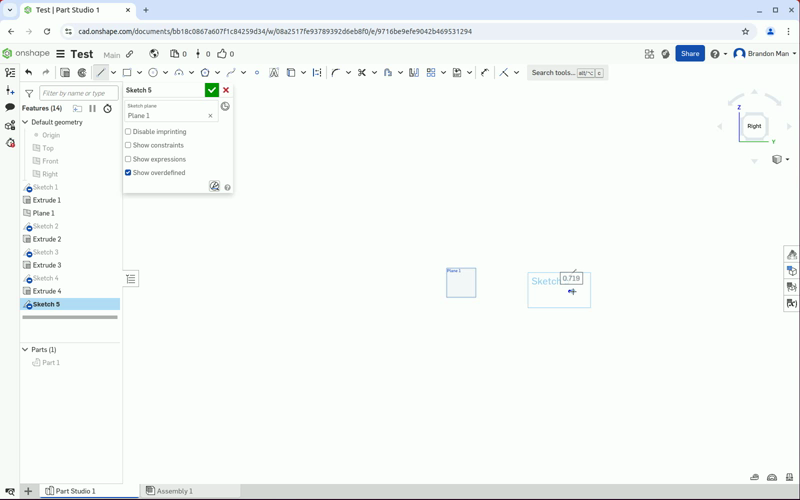
mouse_move(589, 291)
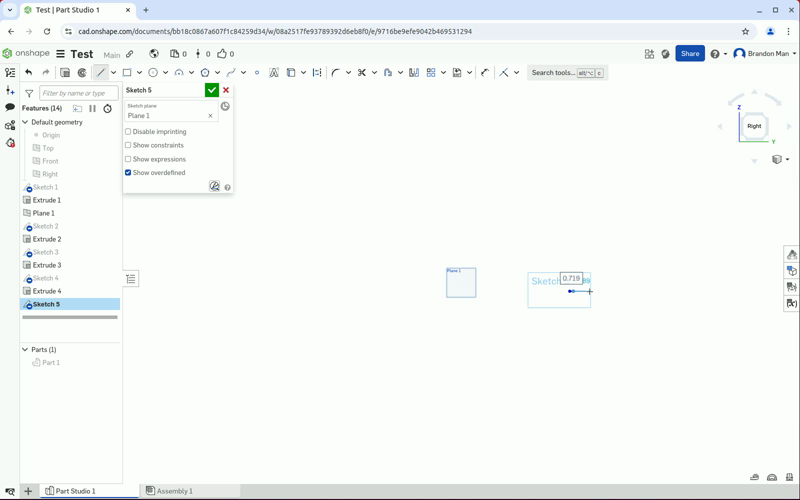
mouse_move(573, 284)
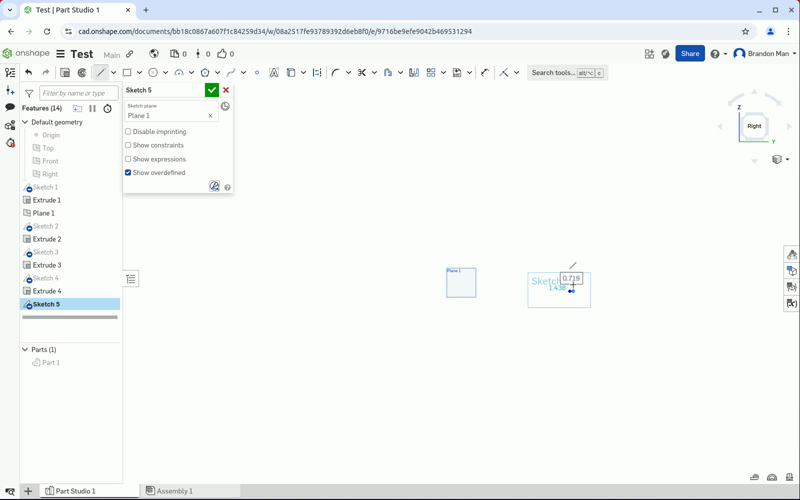
scroll(6)
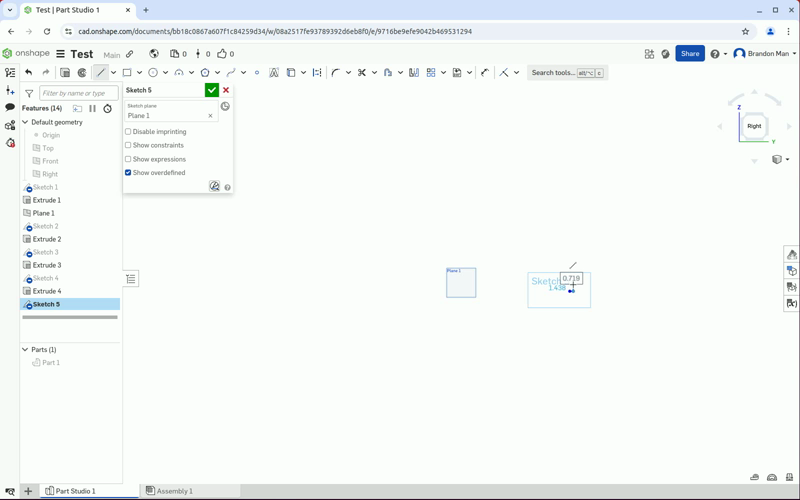
scroll(6)
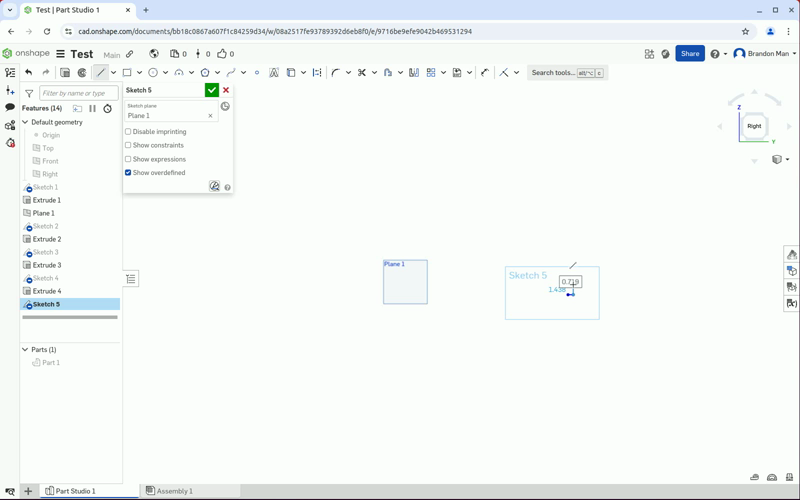
scroll(6)
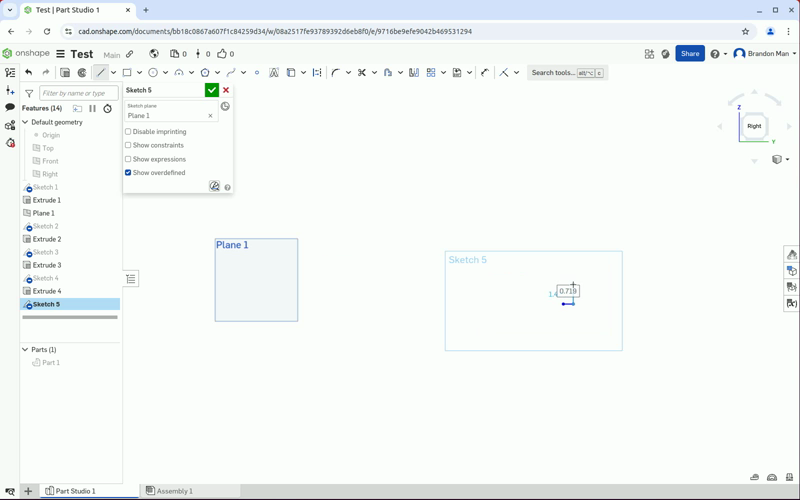
scroll(6)
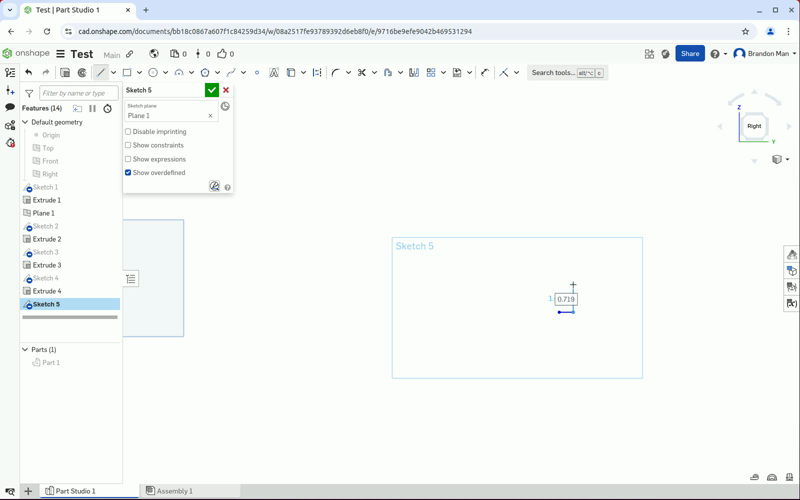
scroll(6)
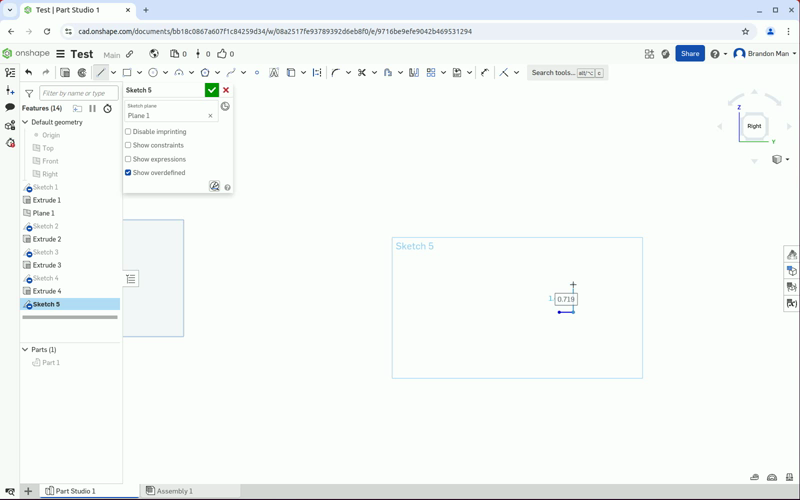
scroll(6)
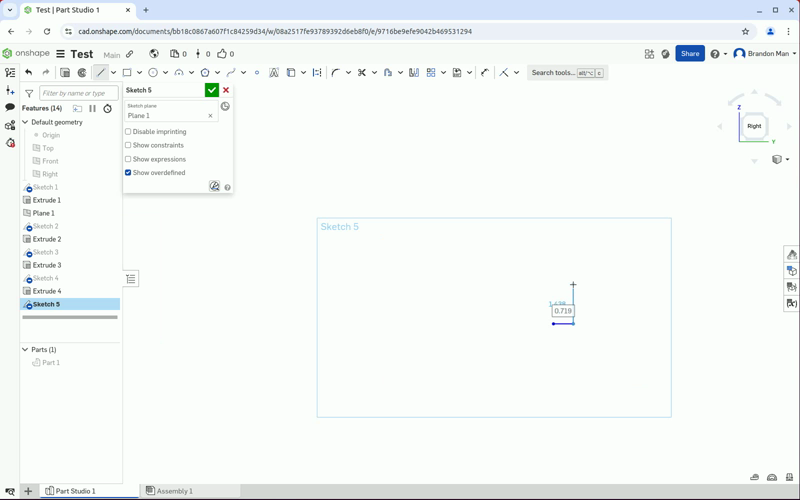
scroll(6)
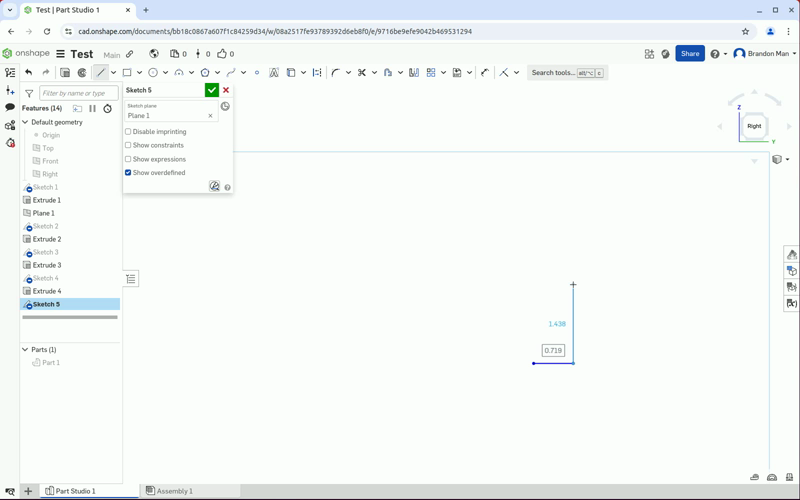
click(573, 284)
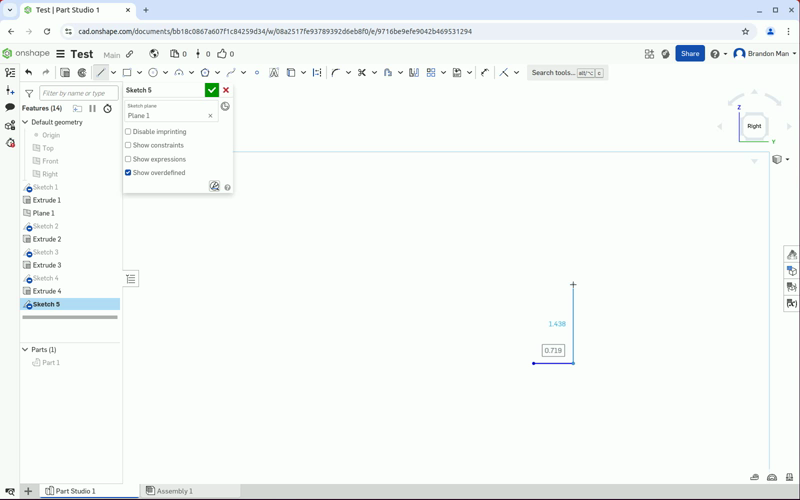
scroll(-6)
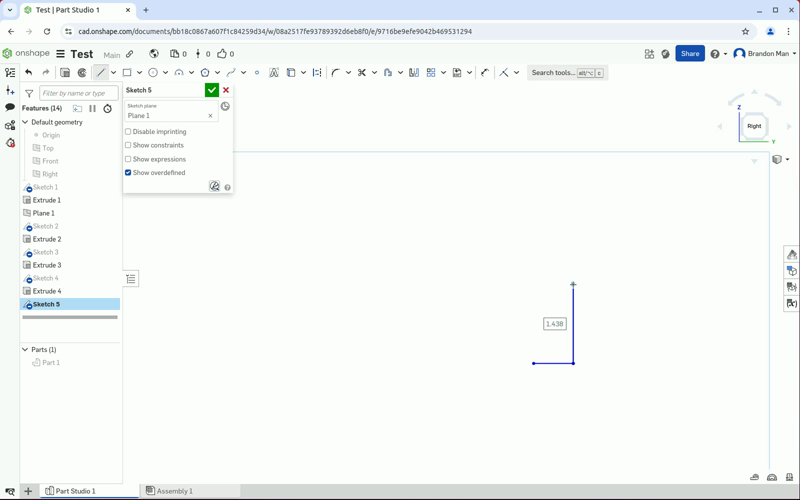
scroll(-6)
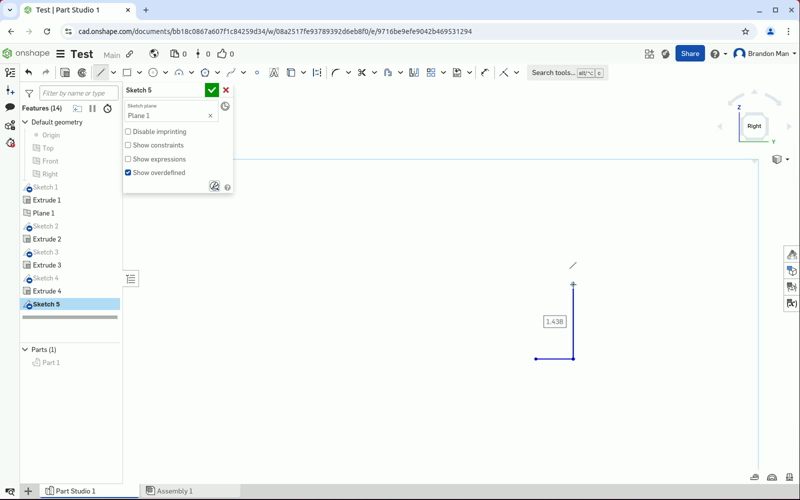
scroll(-6)
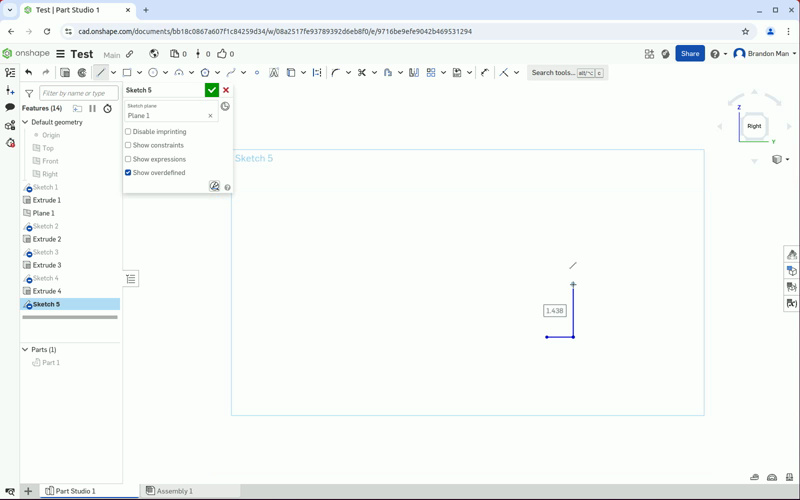
scroll(-6)
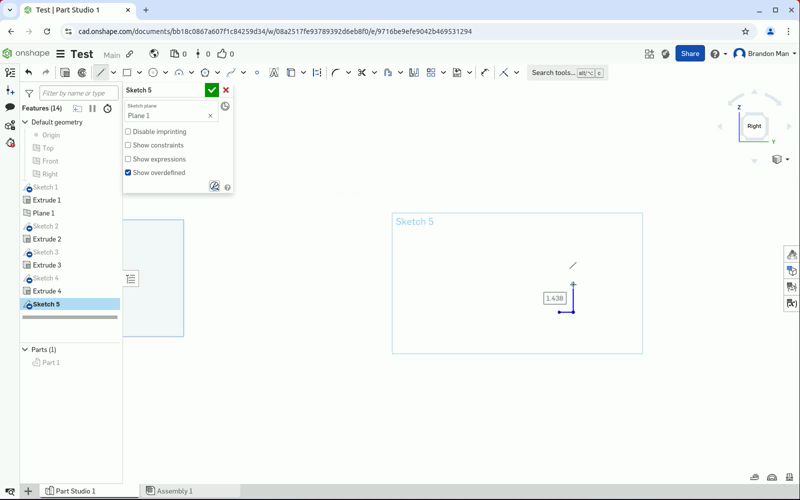
scroll(-6)
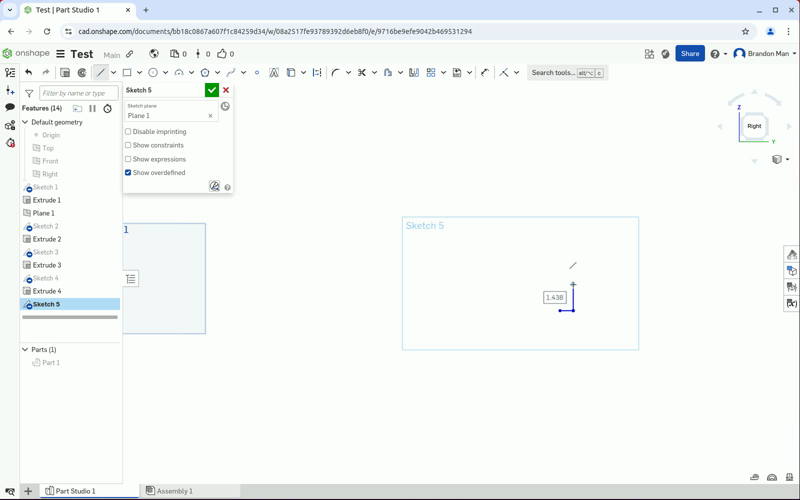
scroll(-6)
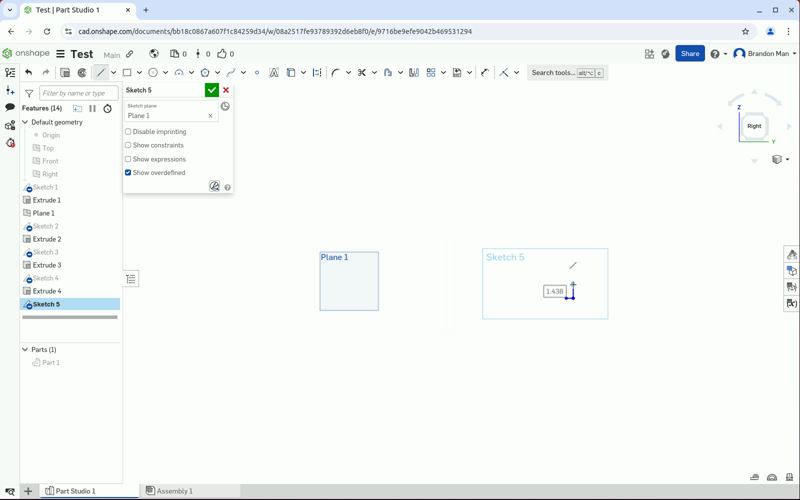
scroll(-6)
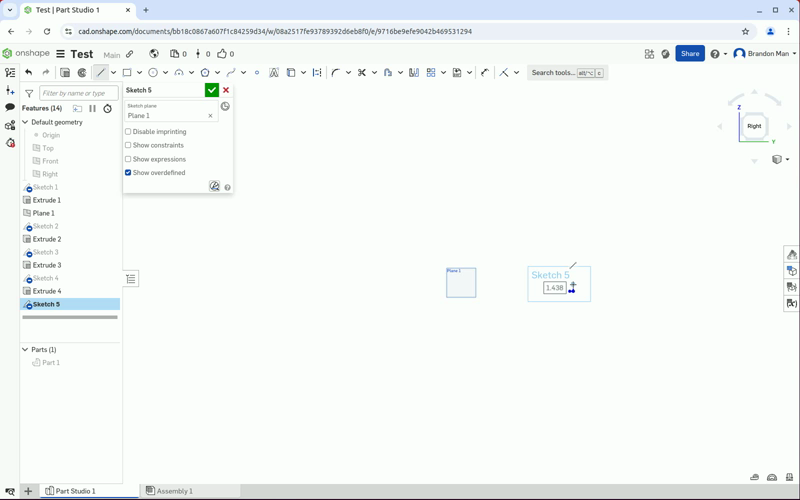
key_up(shift)
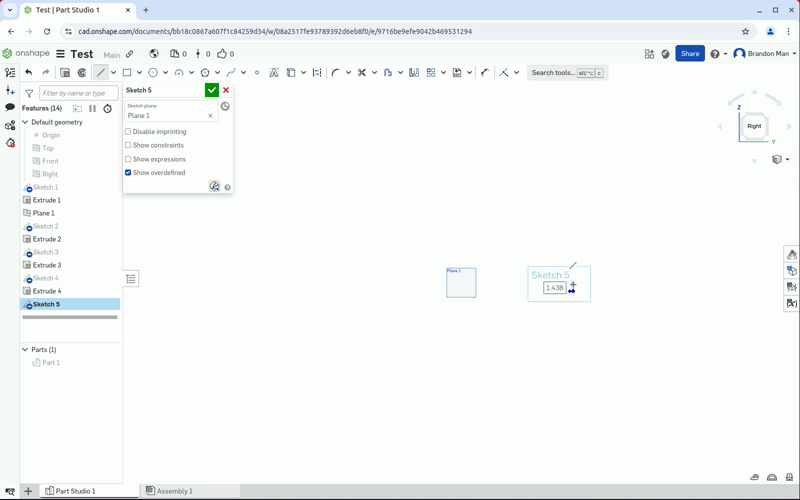
key_down(shift)
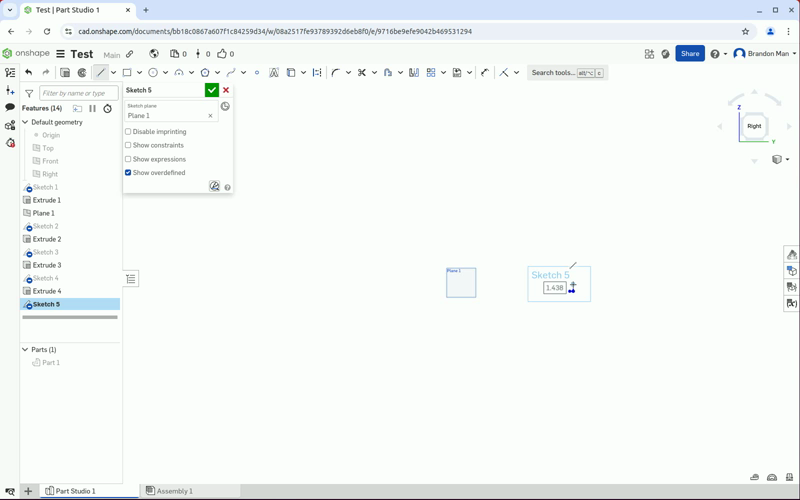
mouse_move(589, 284)
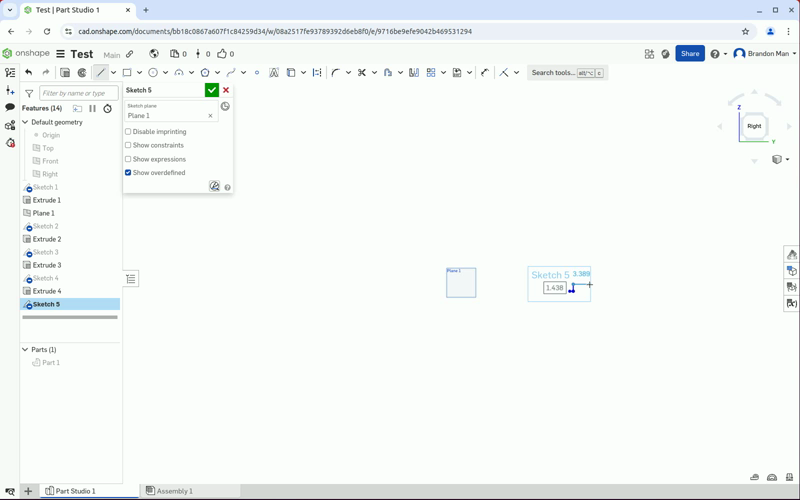
mouse_move(569, 284)
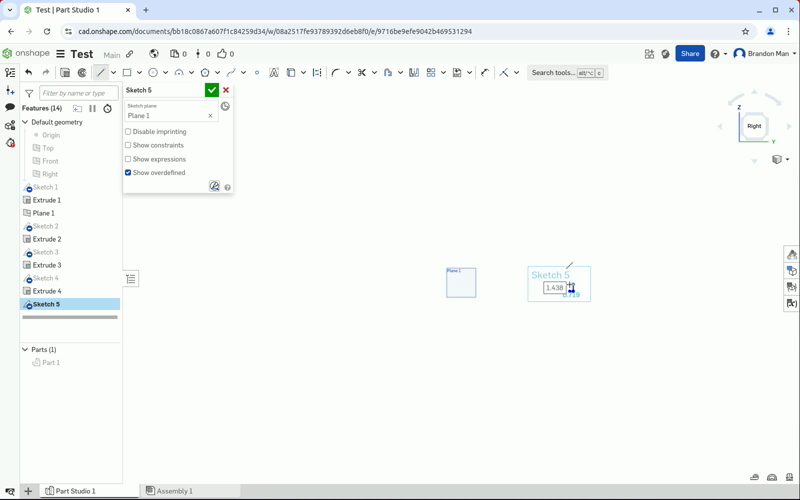
scroll(6)
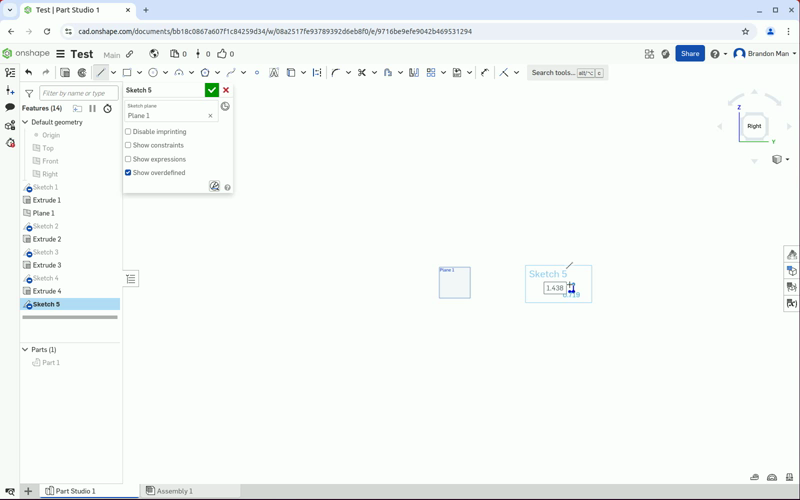
scroll(6)
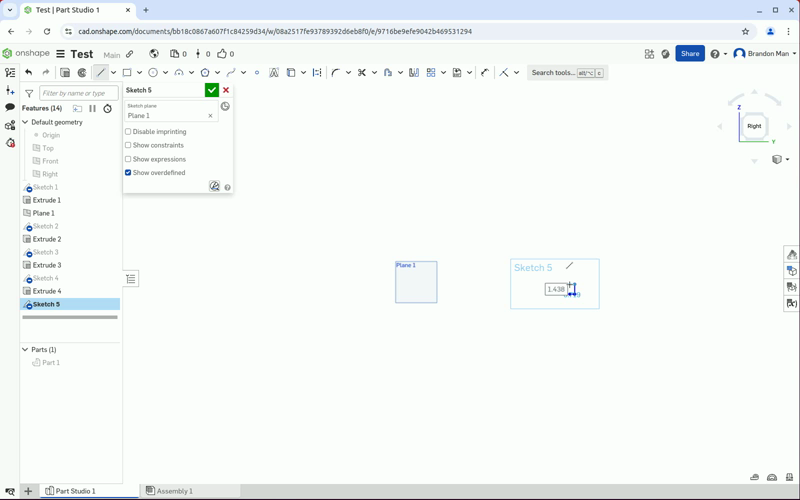
scroll(6)
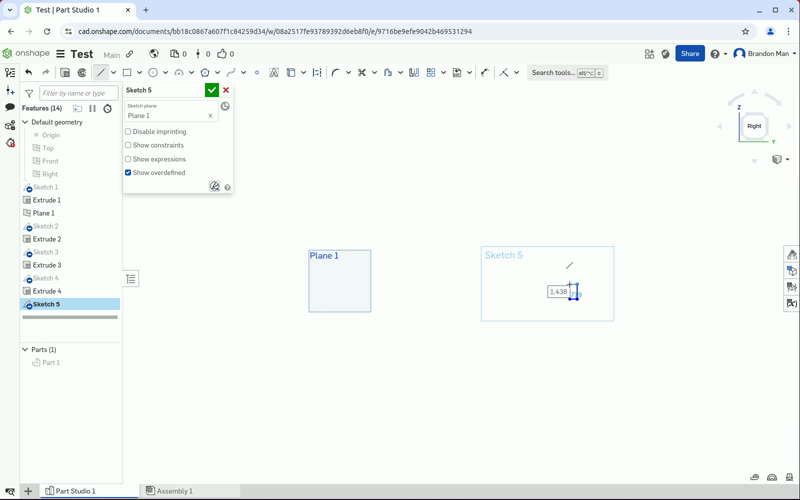
scroll(6)
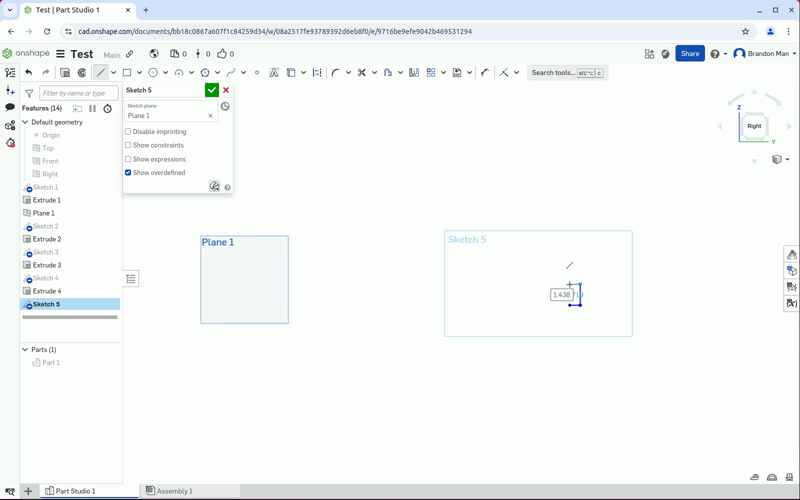
scroll(6)
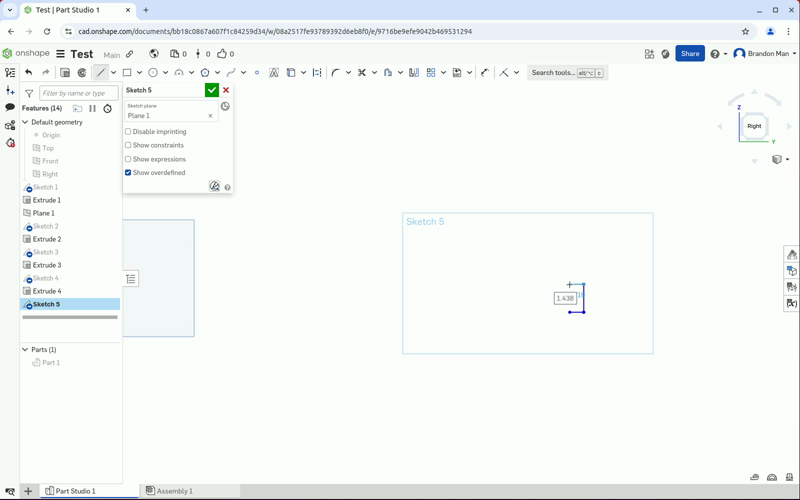
scroll(6)
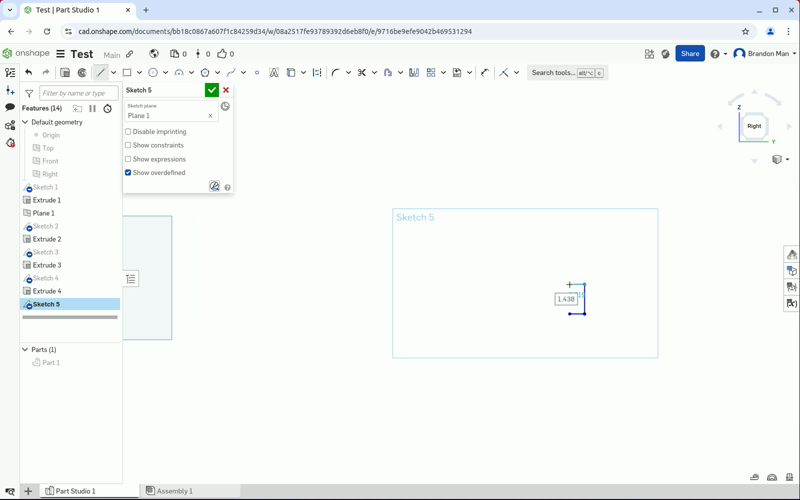
scroll(6)
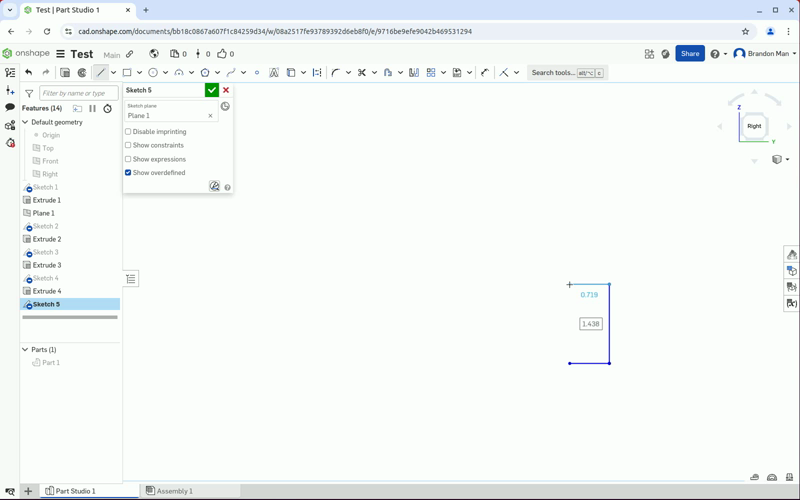
click(569, 284)
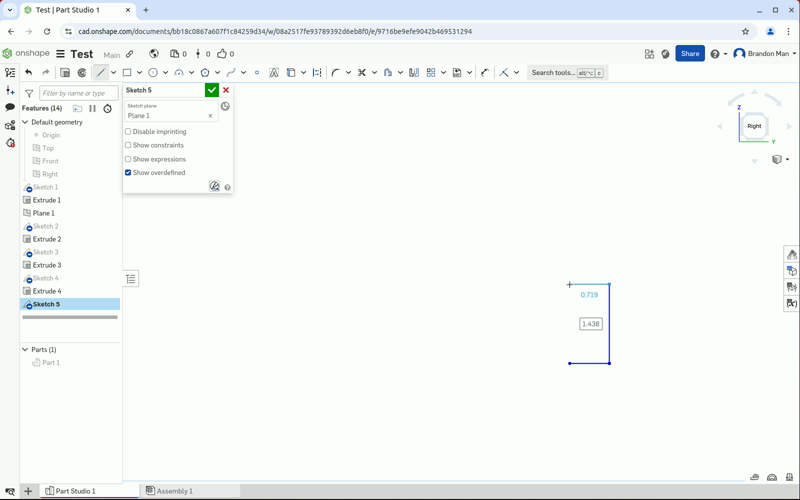
scroll(-6)
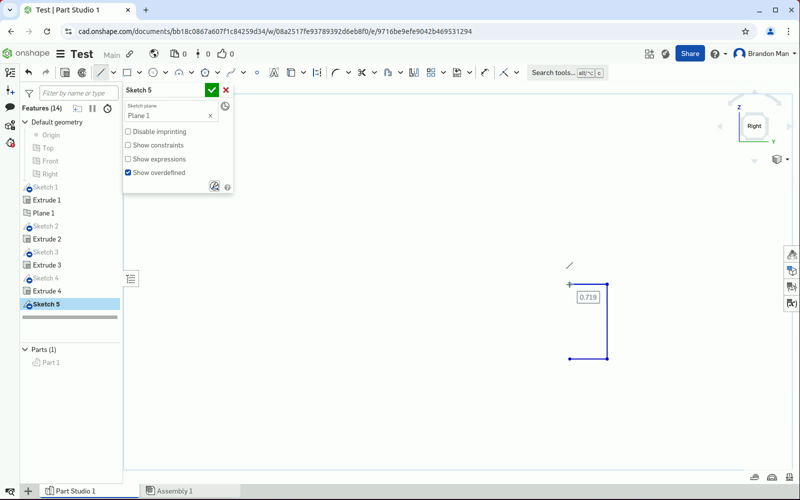
scroll(-6)
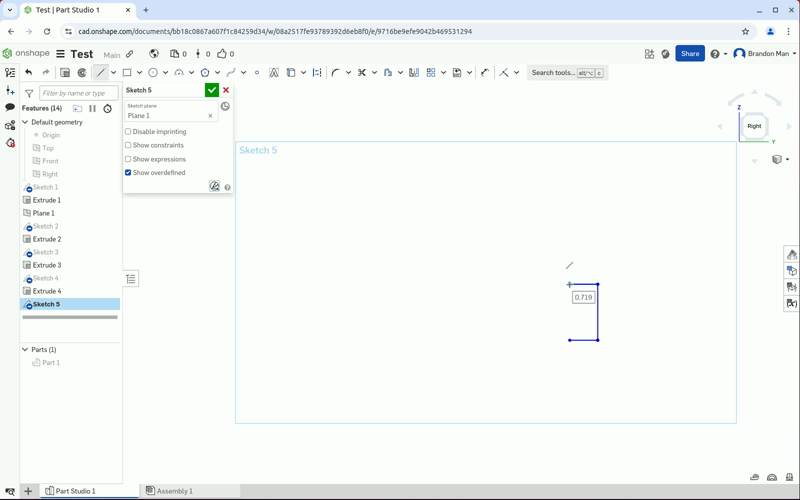
scroll(-6)
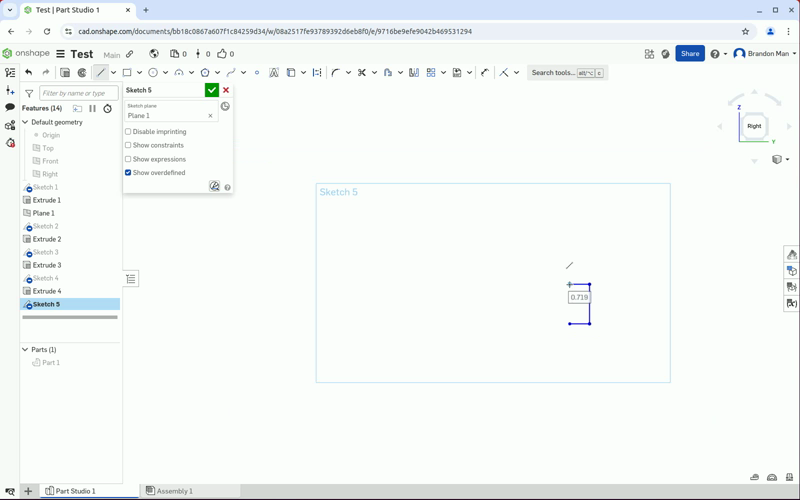
scroll(-6)
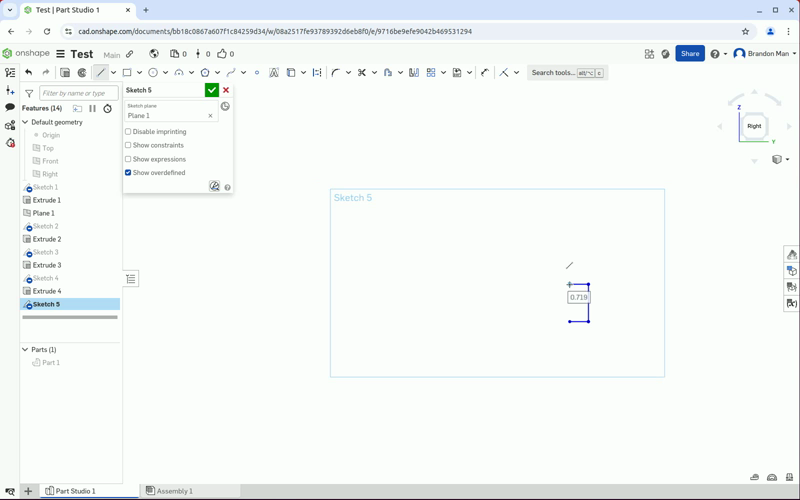
scroll(-6)
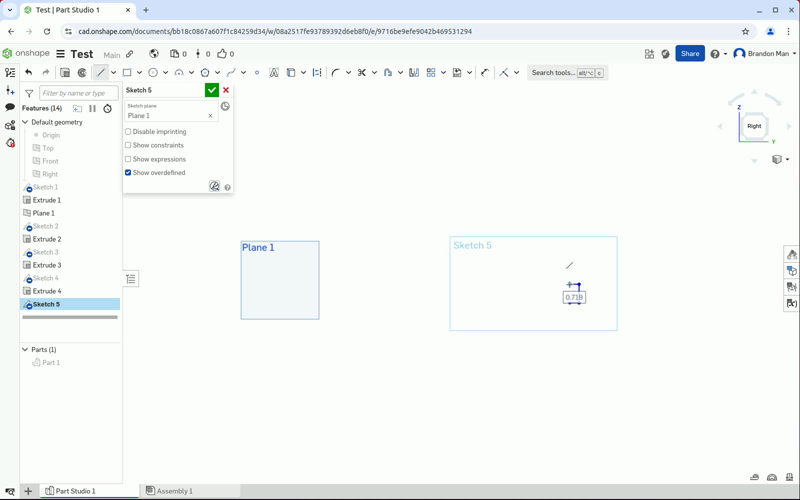
scroll(-6)
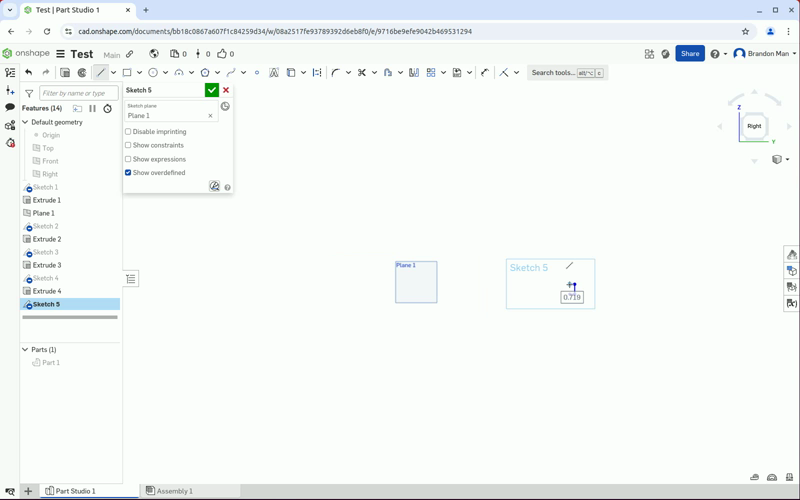
scroll(-6)
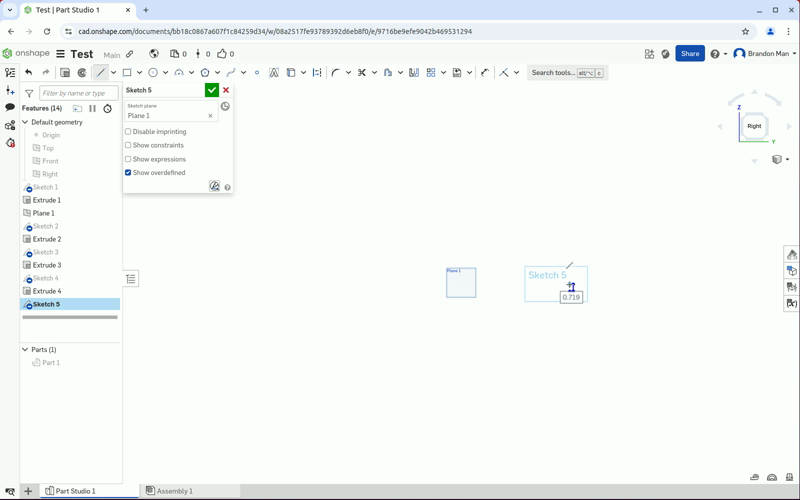
key_up(shift)
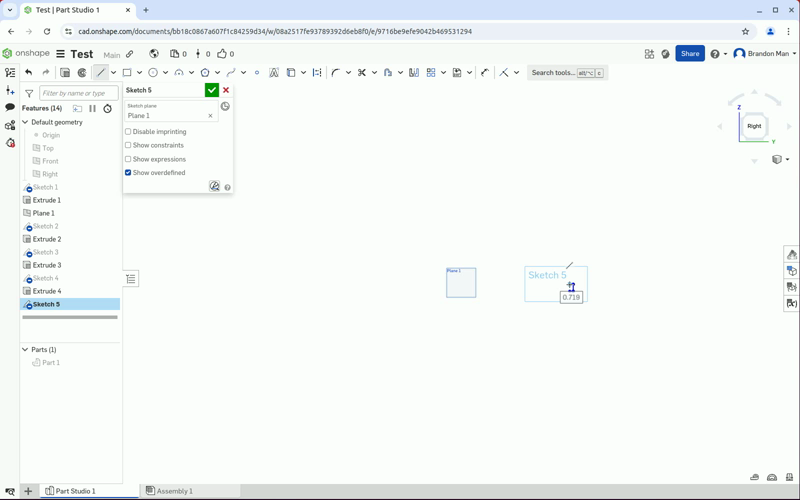
mouse_move(589, 284)
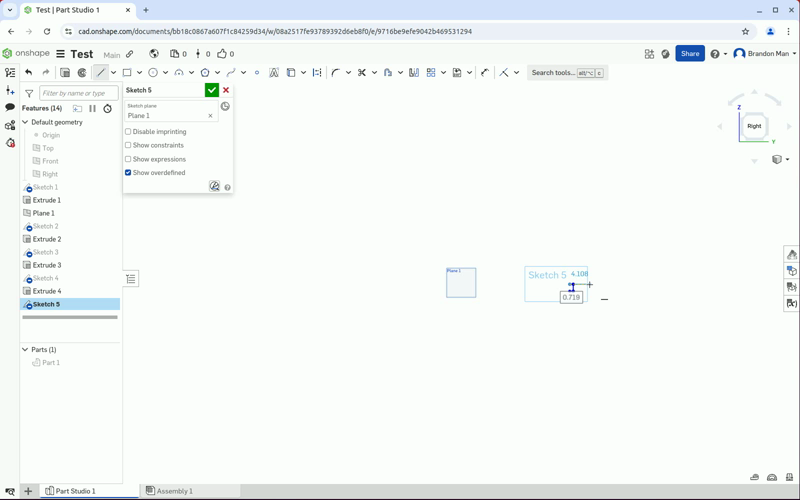
key_down(shift)
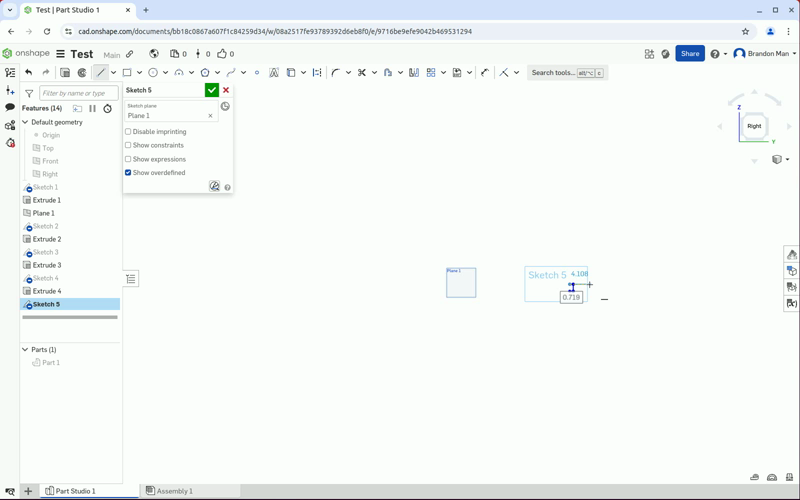
mouse_move(569, 291)
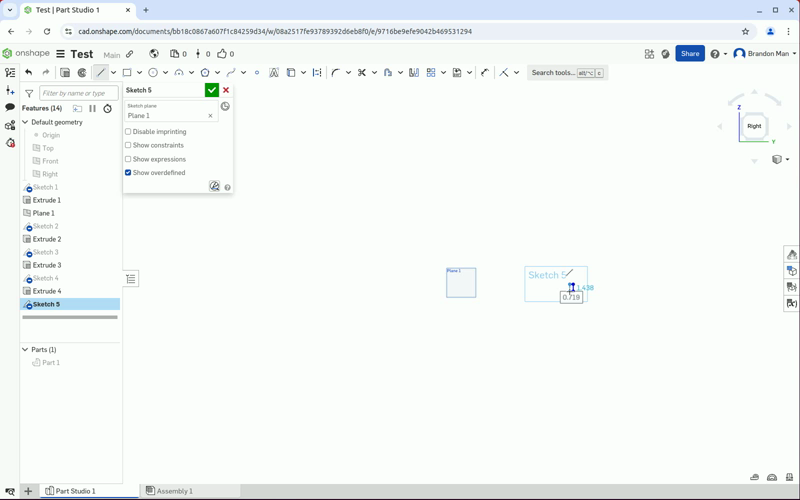
scroll(6)
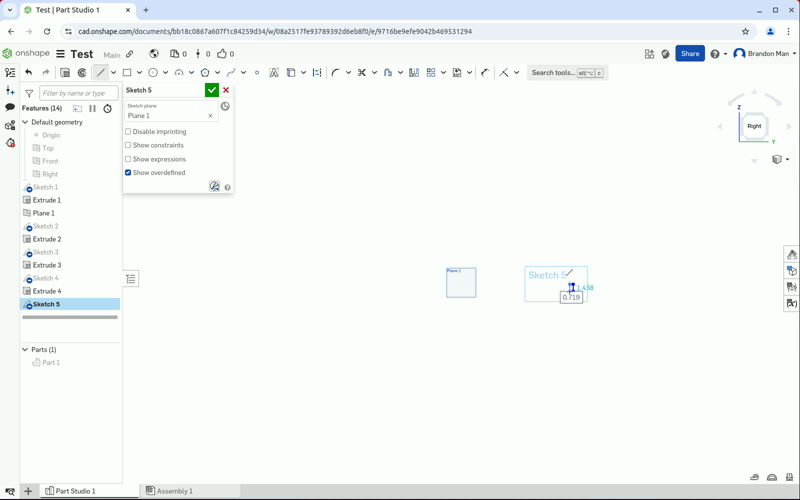
scroll(6)
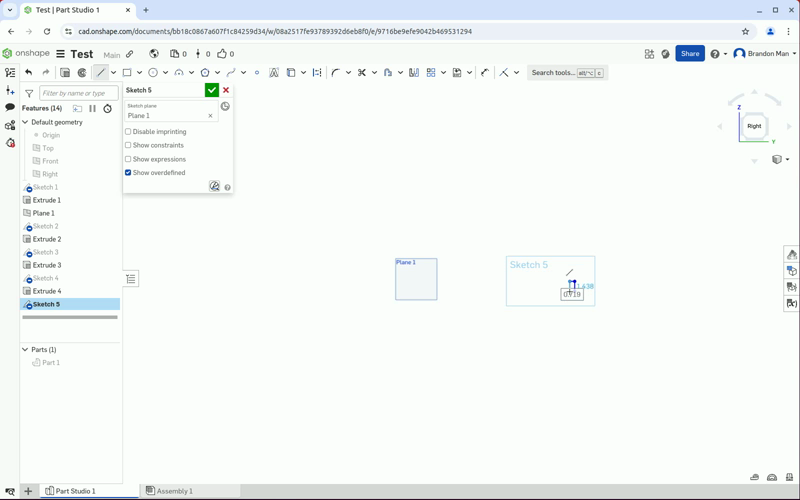
scroll(6)
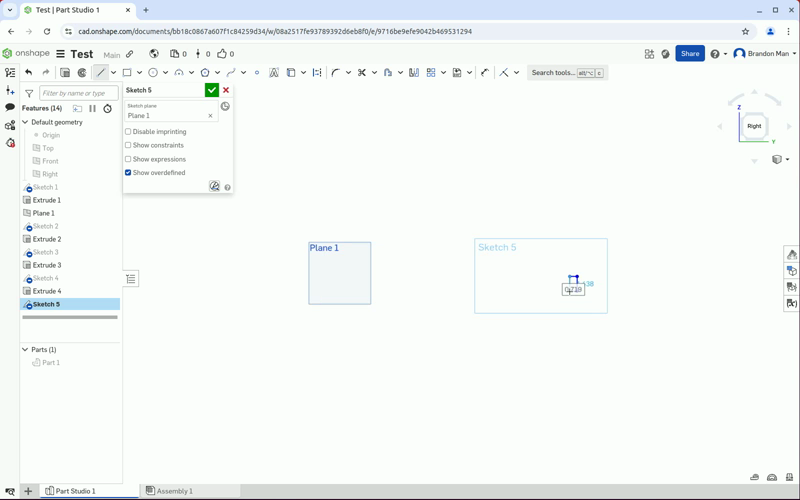
scroll(6)
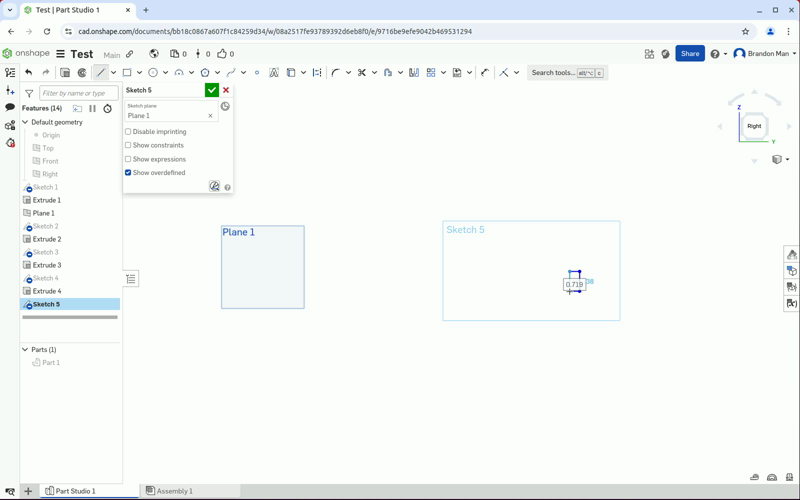
scroll(6)
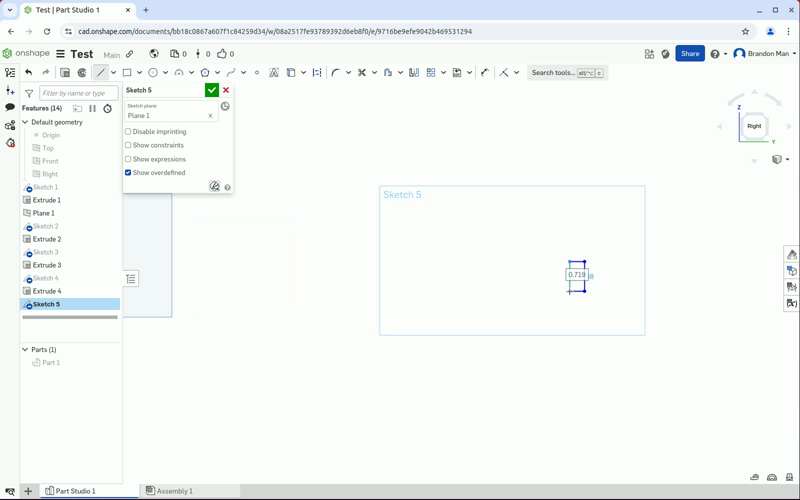
scroll(6)
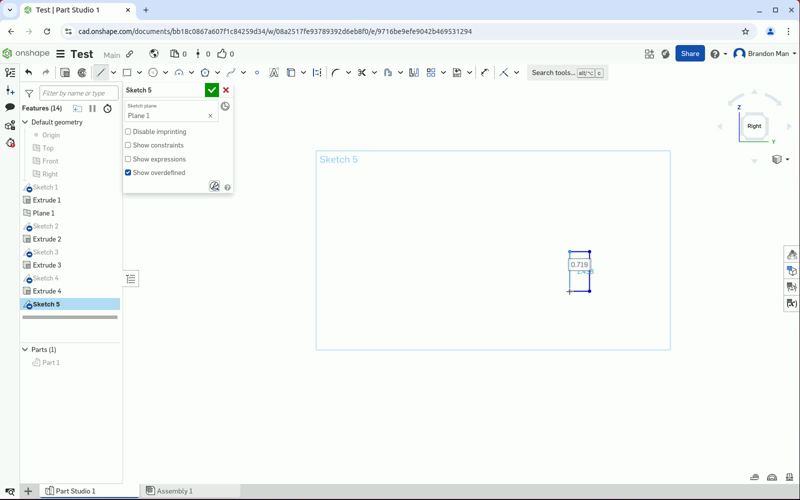
scroll(6)
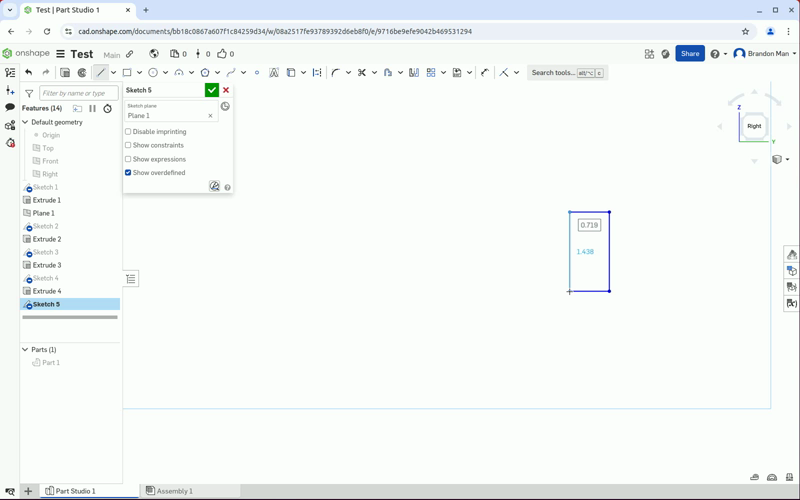
key_up(shift)
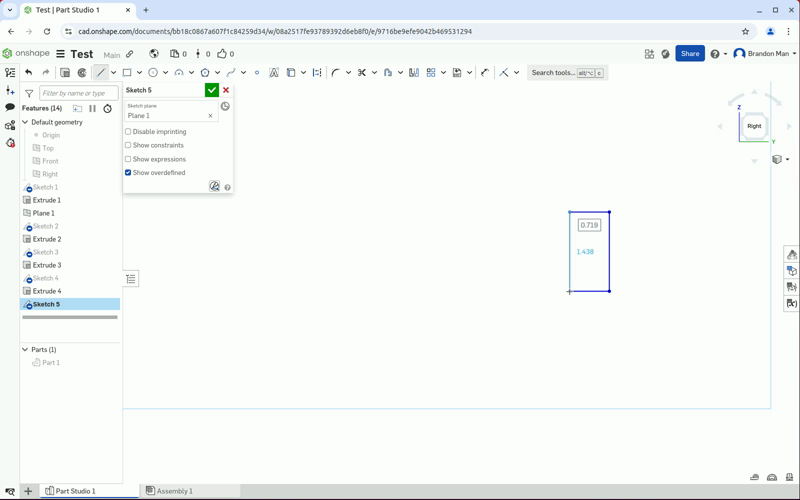
click(569, 291)
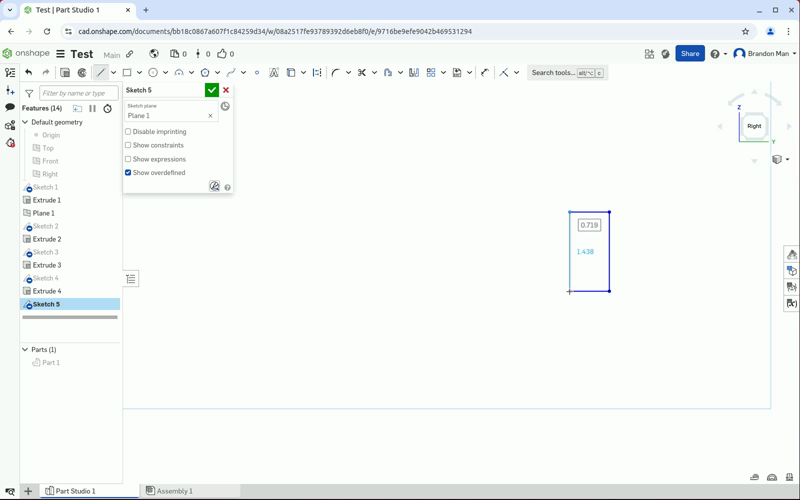
scroll(-6)
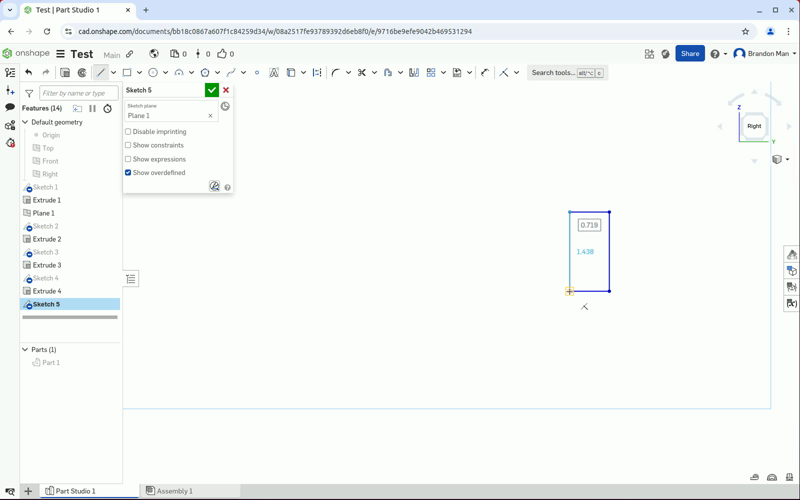
scroll(-6)
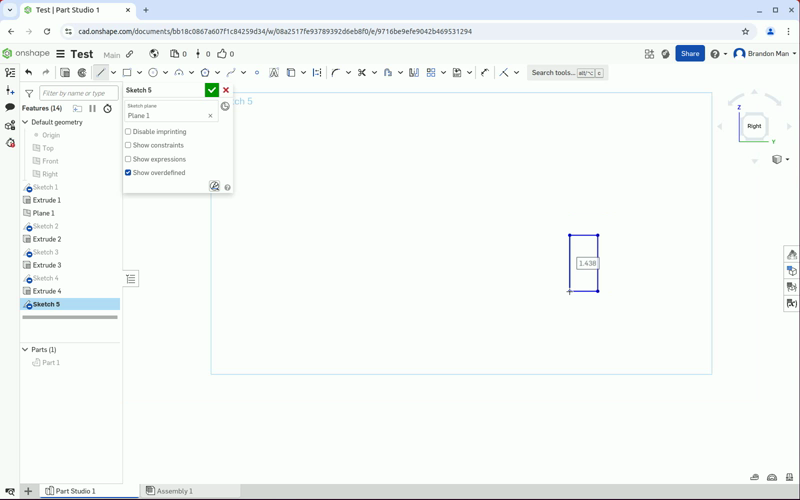
scroll(-6)
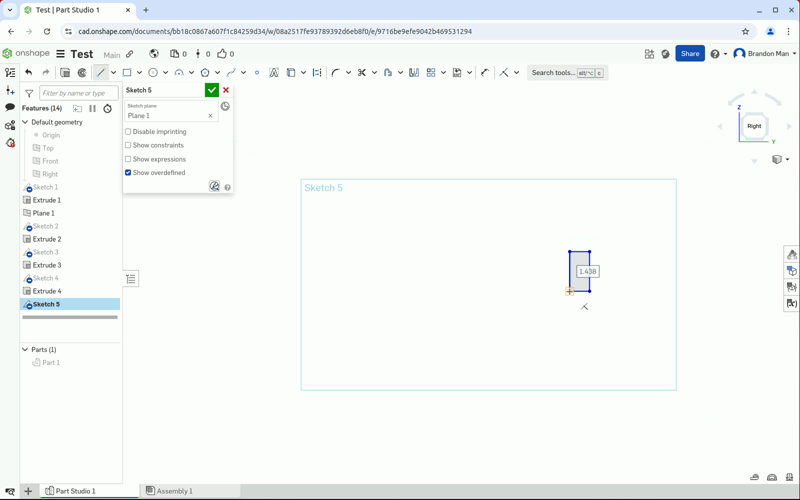
scroll(-6)
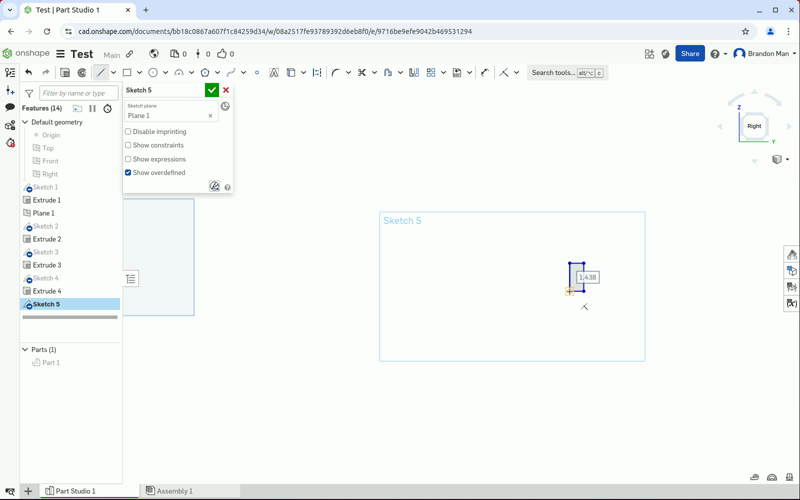
scroll(-6)
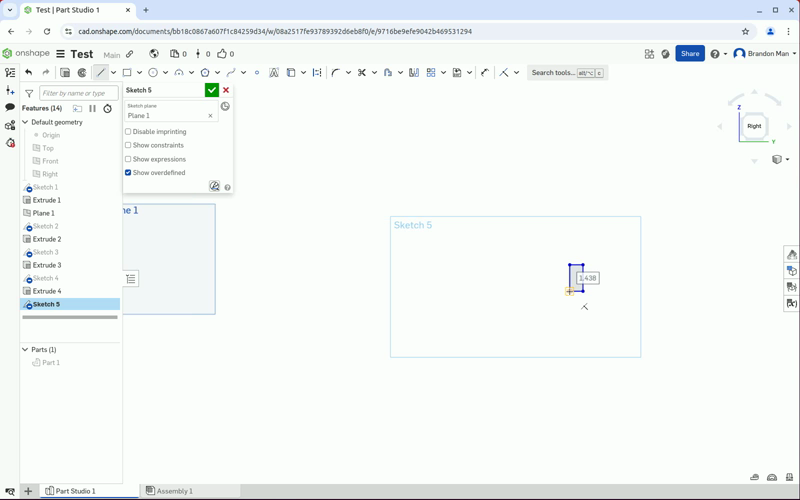
scroll(-6)
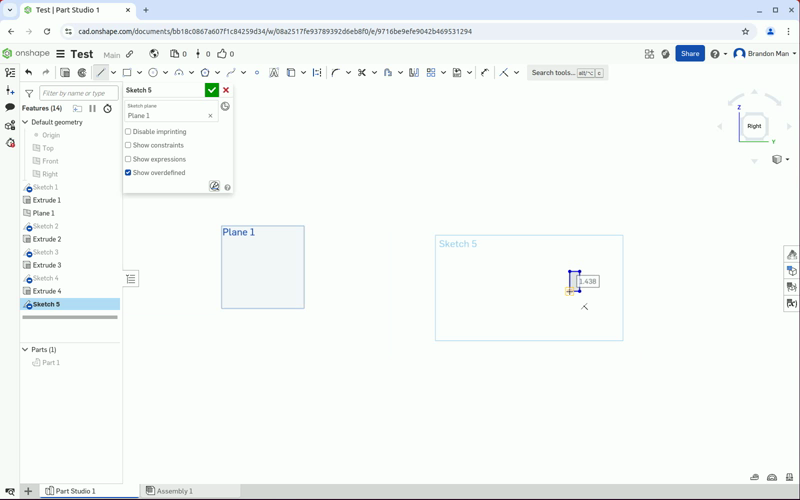
scroll(-6)
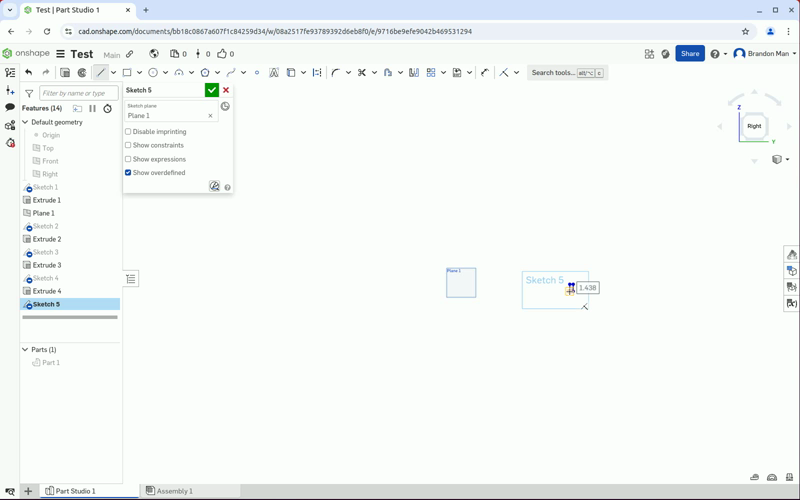
key(esc)
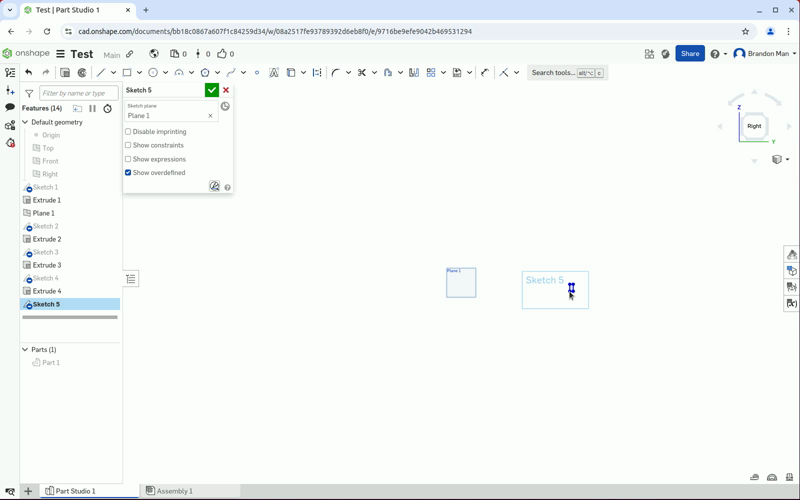
mouse_move(571, 287)
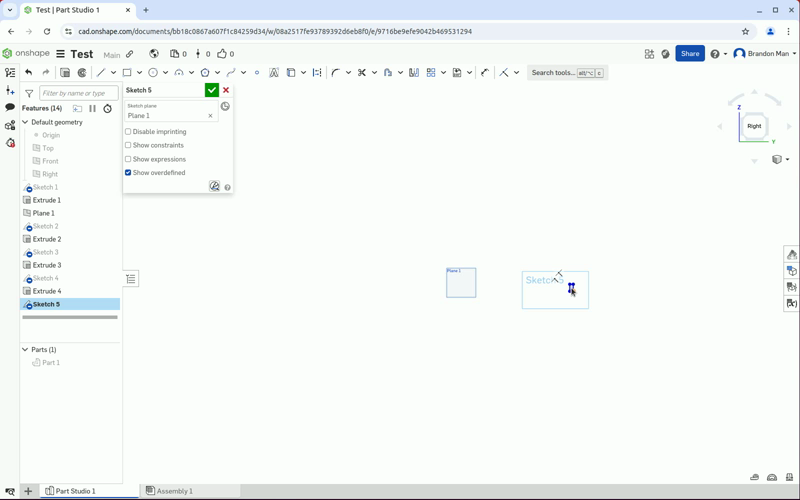
scroll(6)
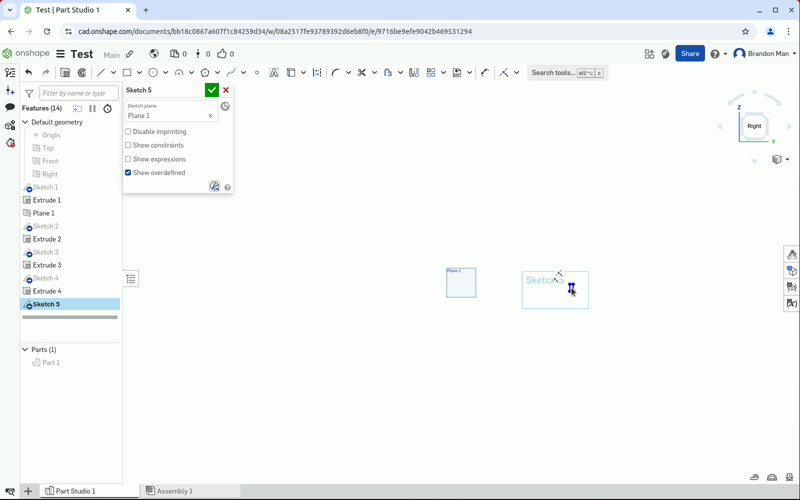
scroll(6)
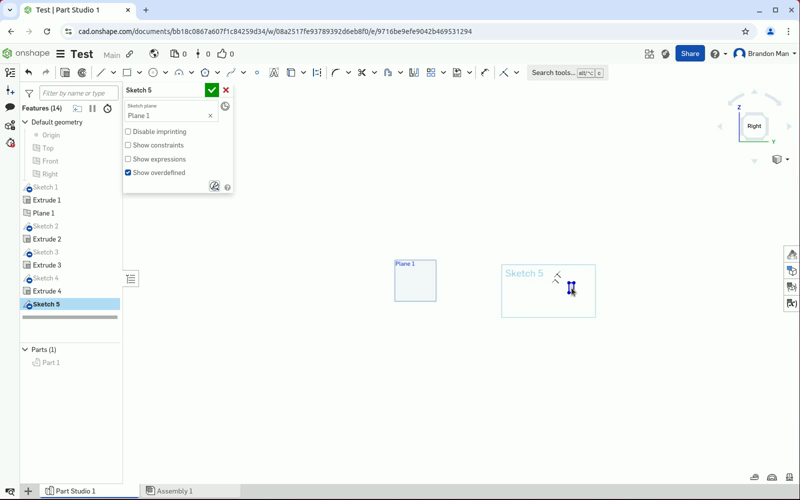
scroll(6)
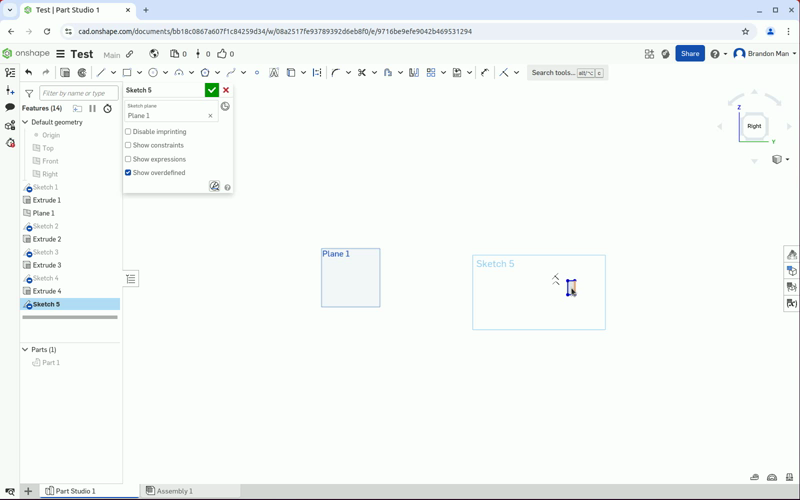
scroll(6)
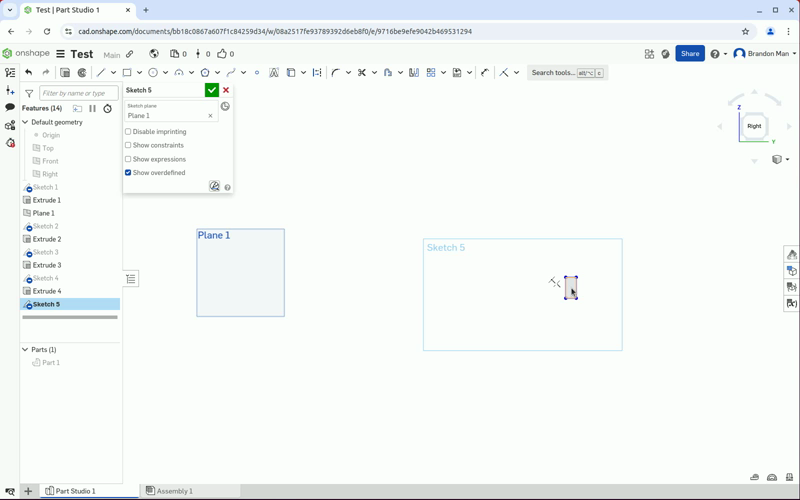
scroll(6)
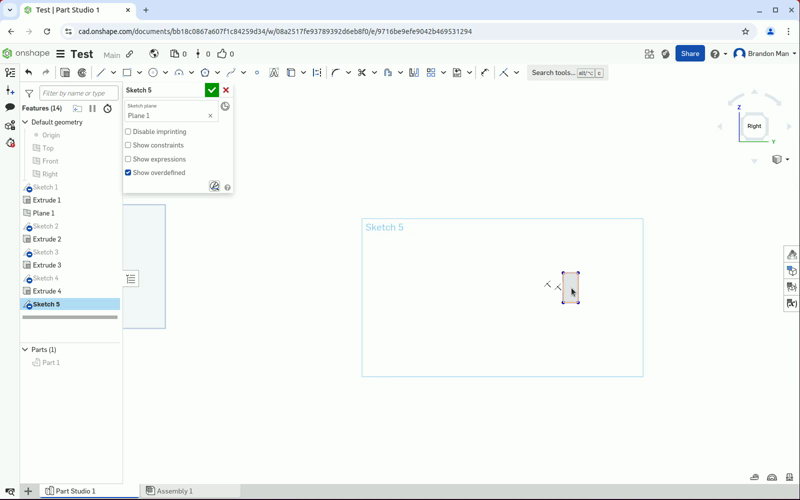
scroll(6)
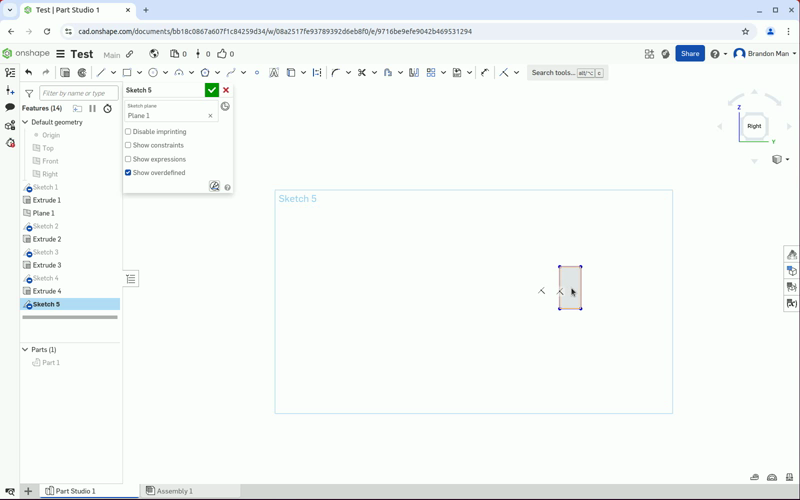
scroll(6)
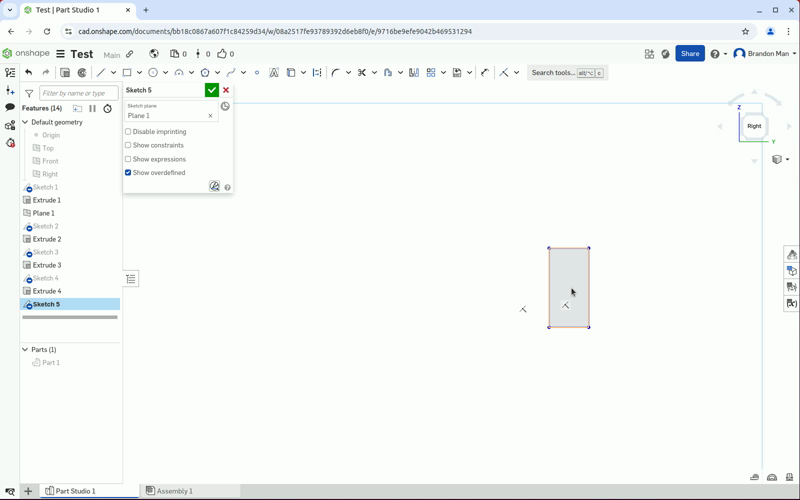
click(571, 287)
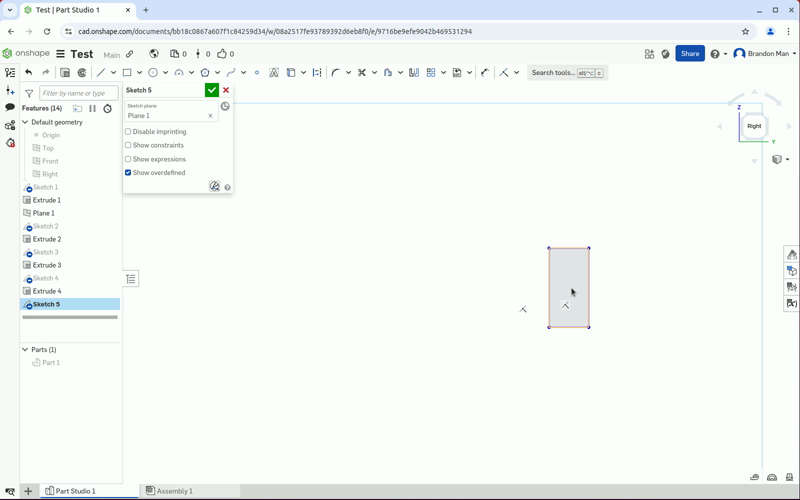
scroll(-6)
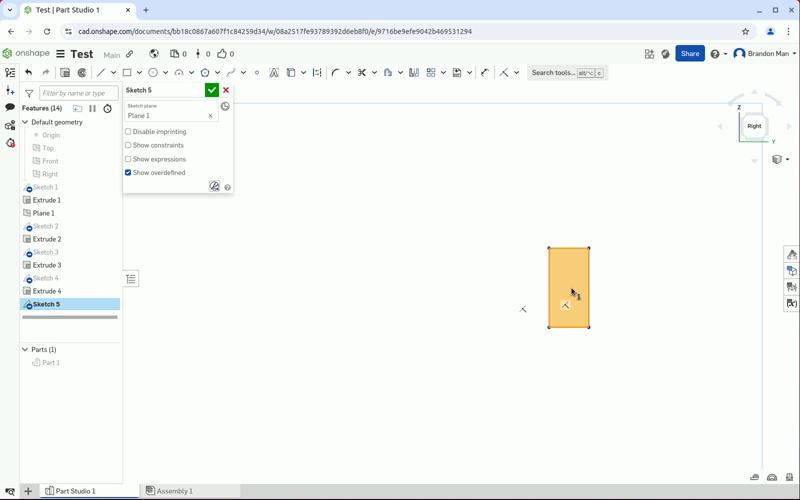
scroll(-6)
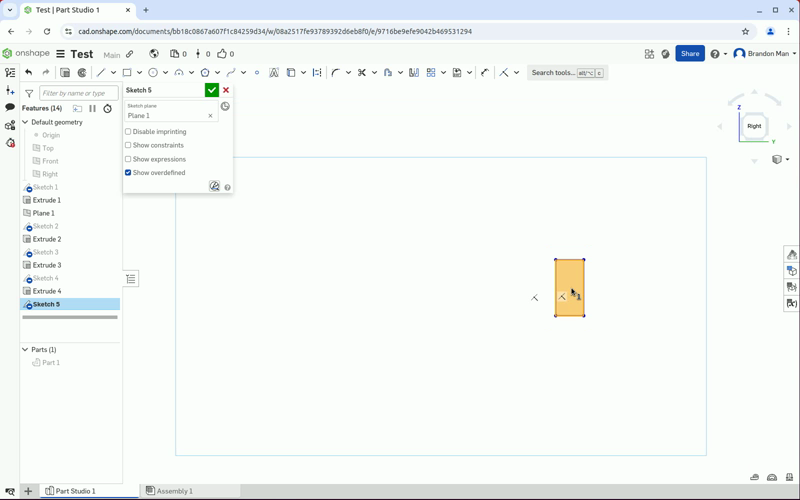
scroll(-6)
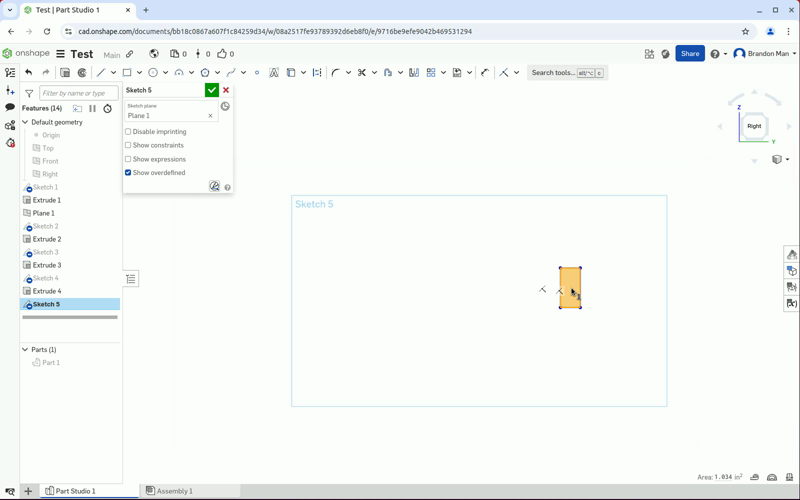
scroll(-6)
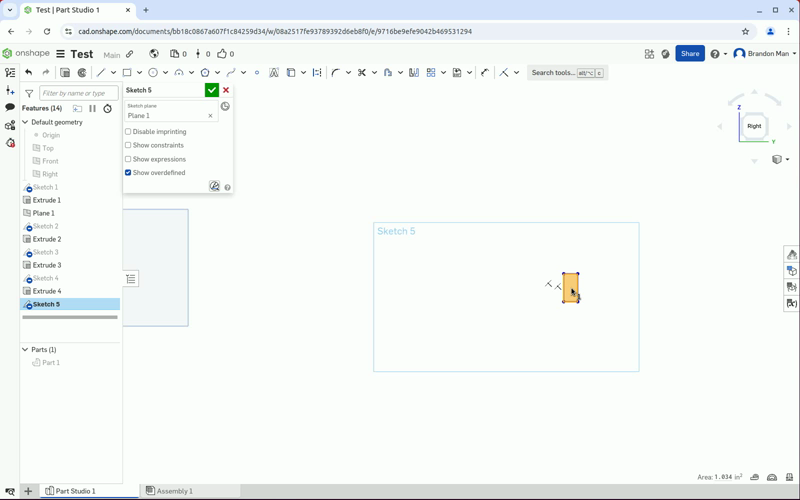
scroll(-6)
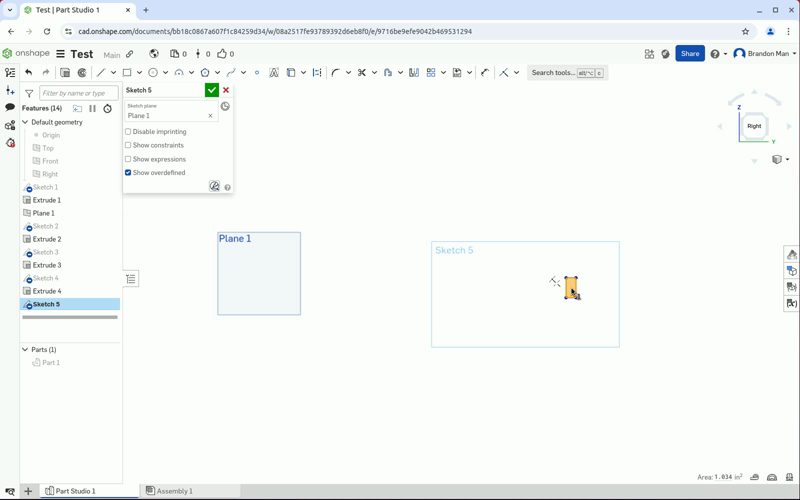
scroll(-6)
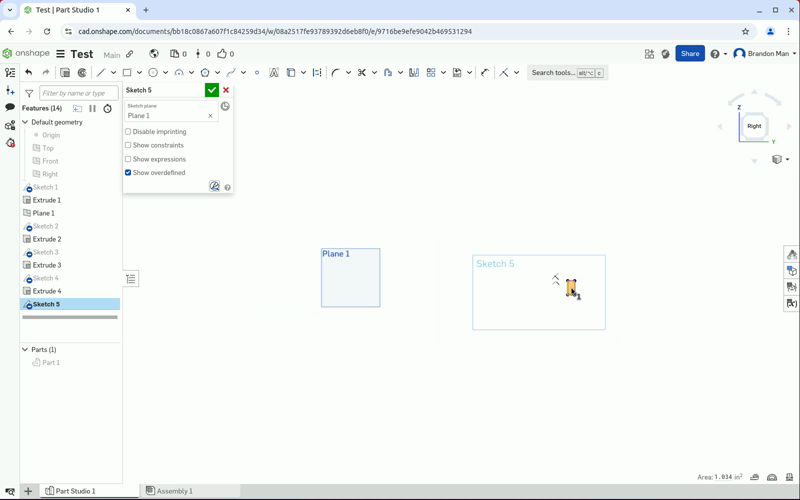
scroll(-6)
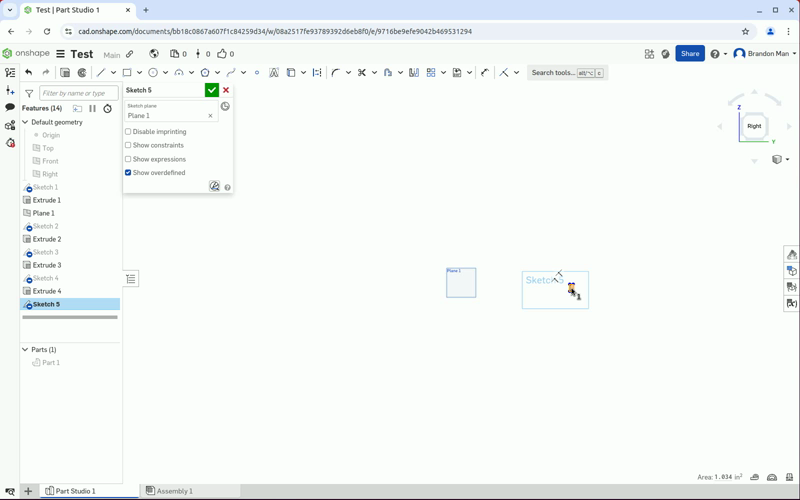
mouse_move(73, 352)
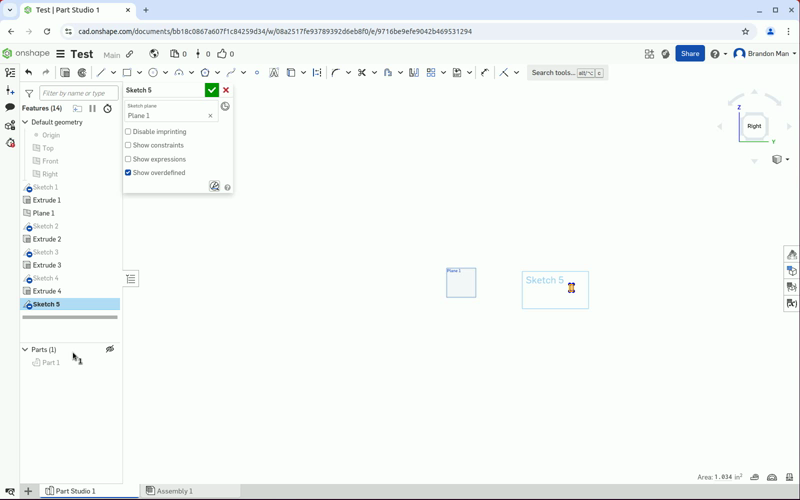
key(shift+y)
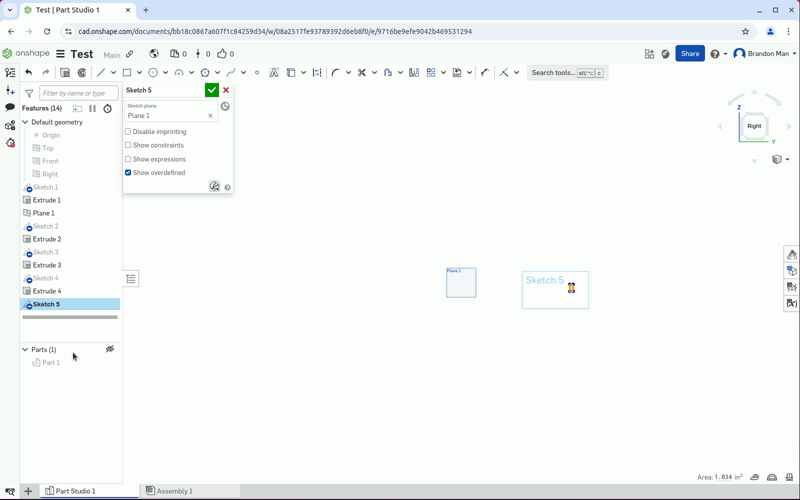
key(shift+e)
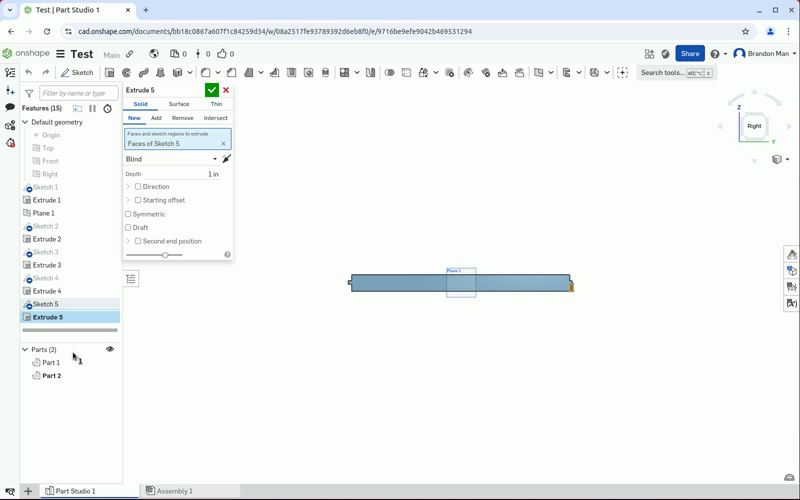
mouse_move(143, 106)
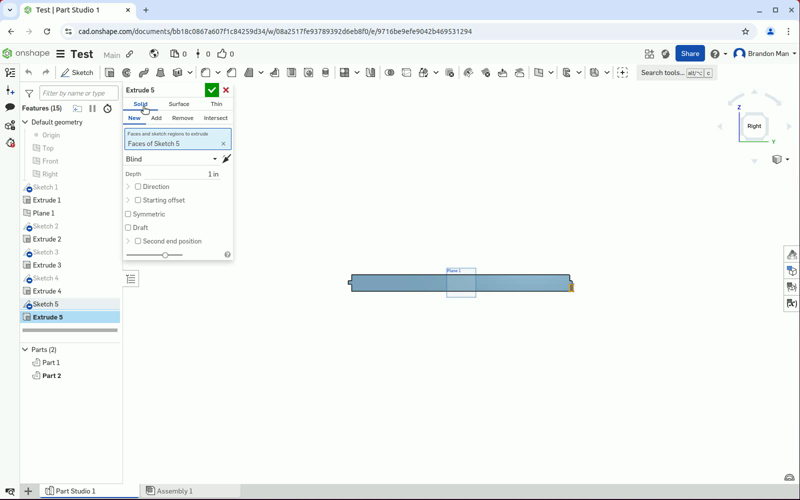
click(143, 106)
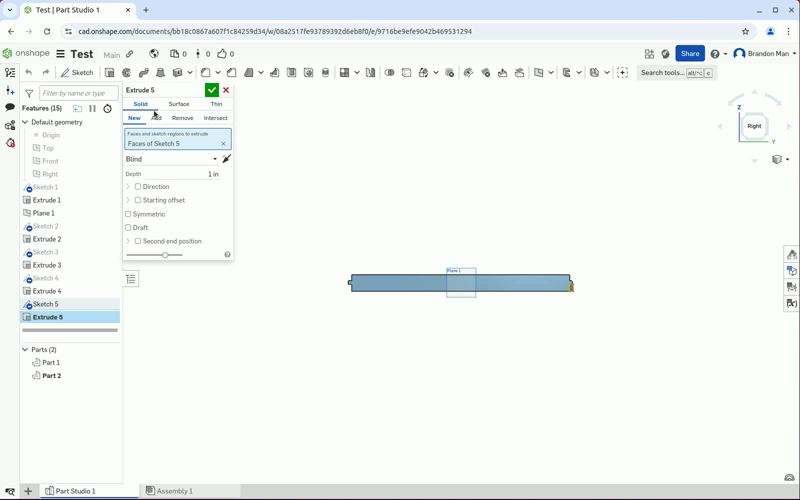
mouse_move(186, 120)
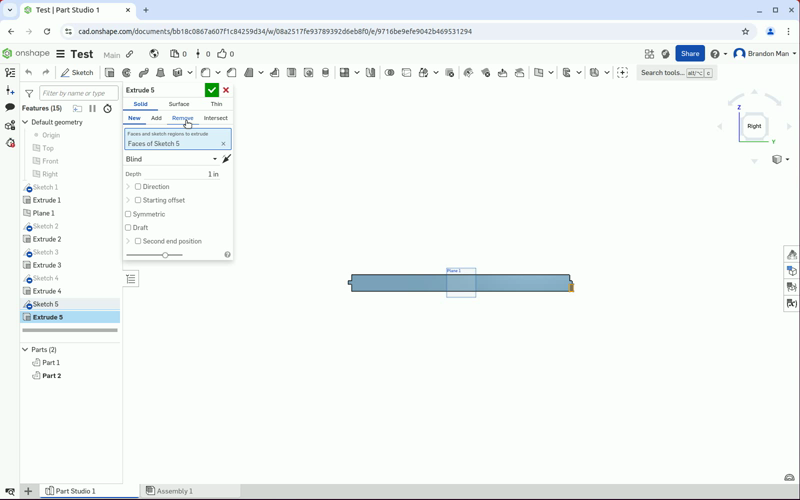
click(186, 120)
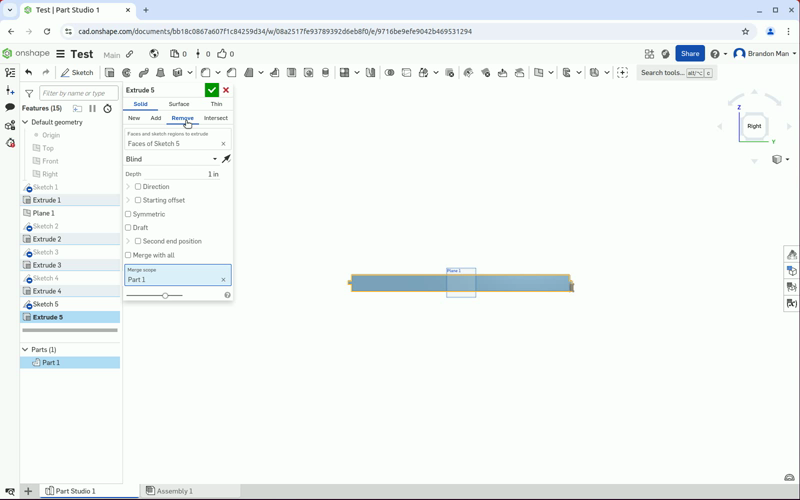
key(tab, 4)
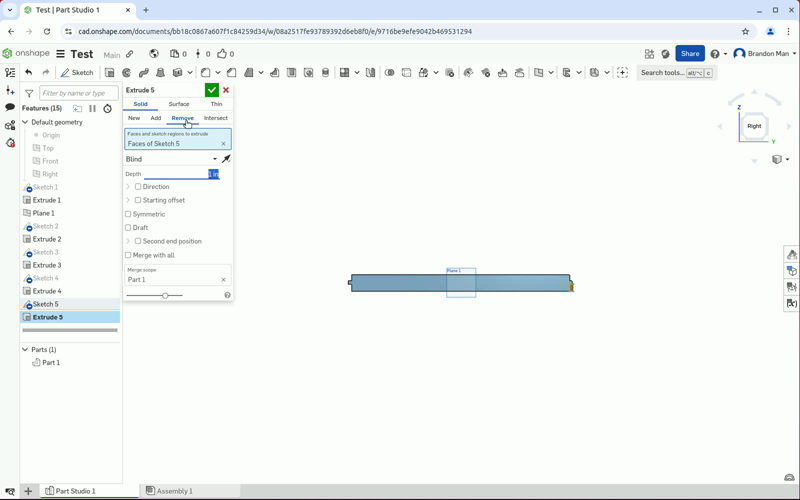
text(1.926)
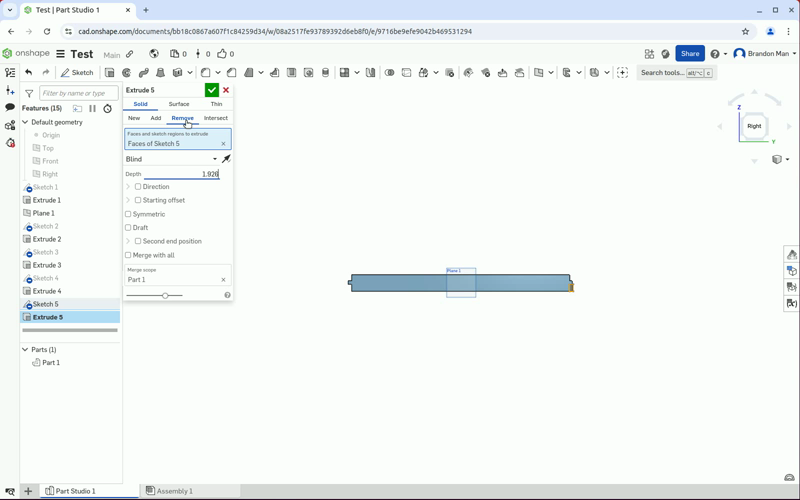
key(tab, 6)
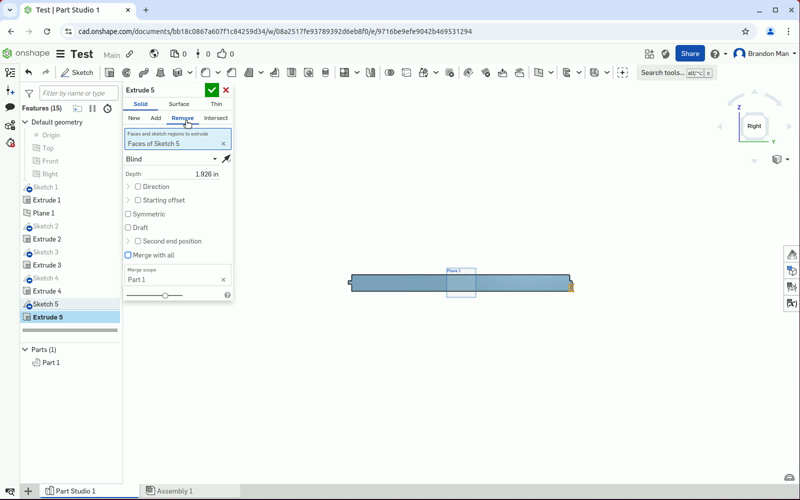
key(space)
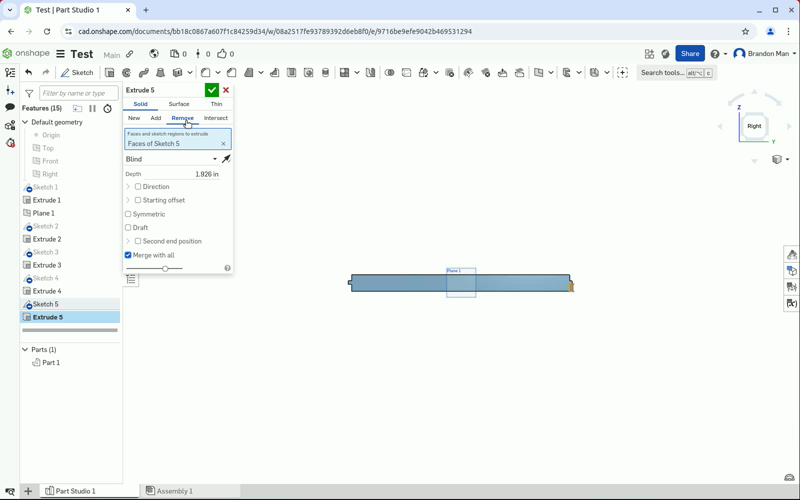
key(enter)
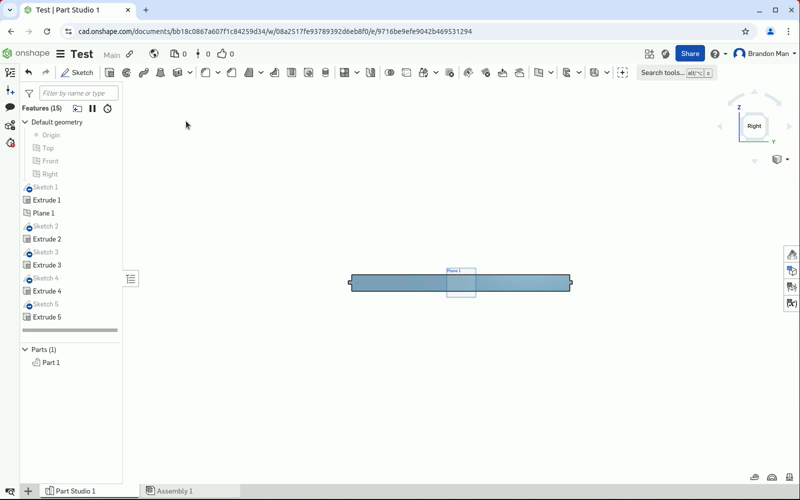
key(shift+h)
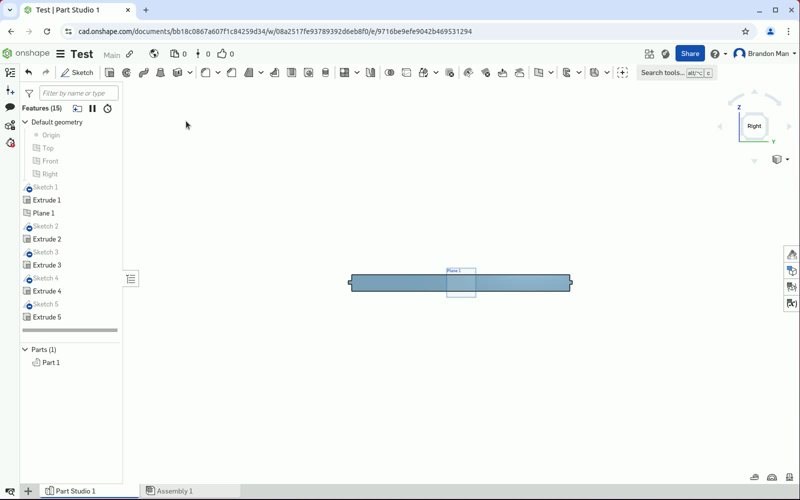
key(shift+h)
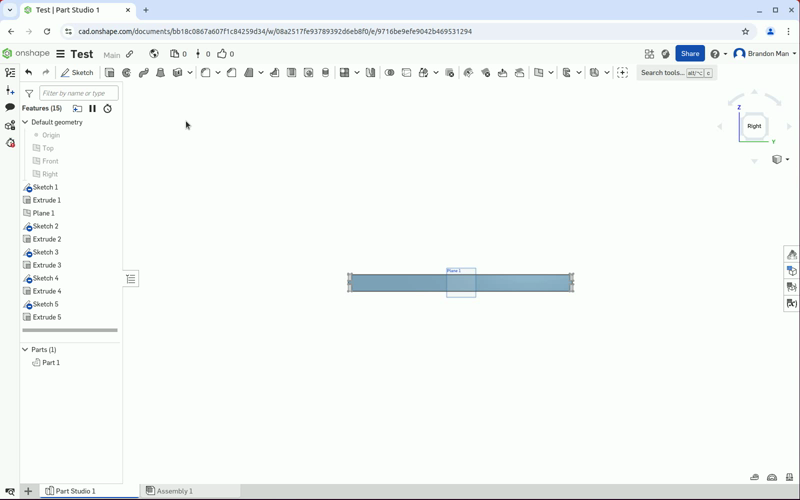
key(shift+7)
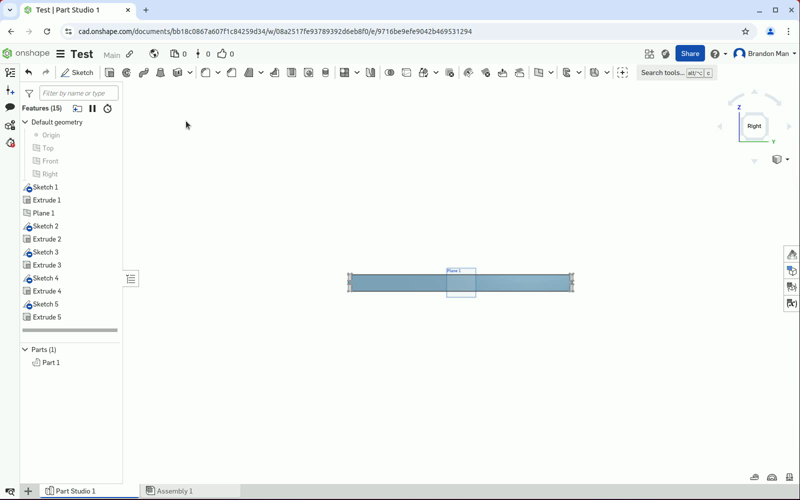
key(right, 2)
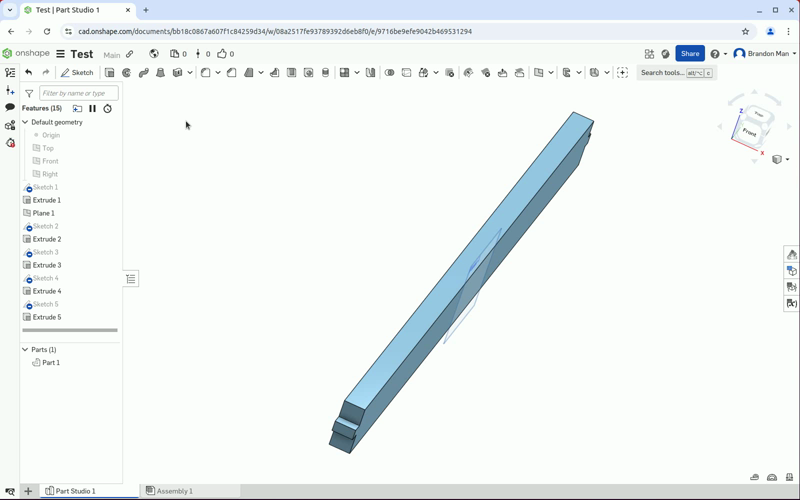
key(down, 2)
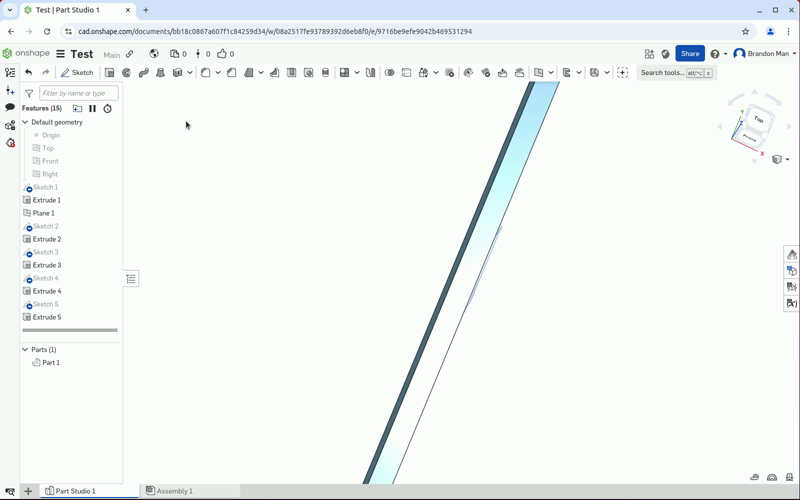
key(up, 2)
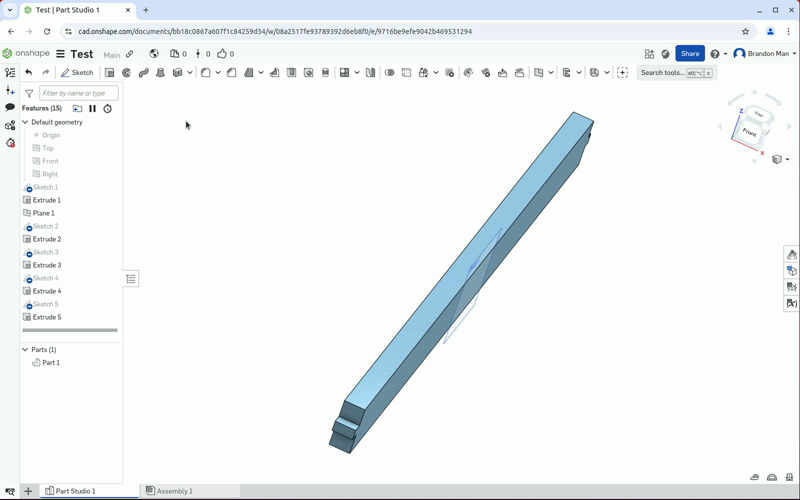
key(left, 2)
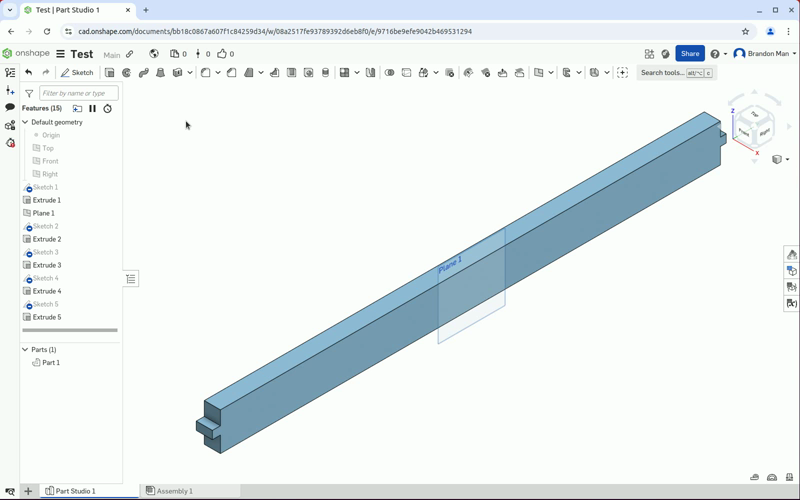
mouse_move(73, 189)
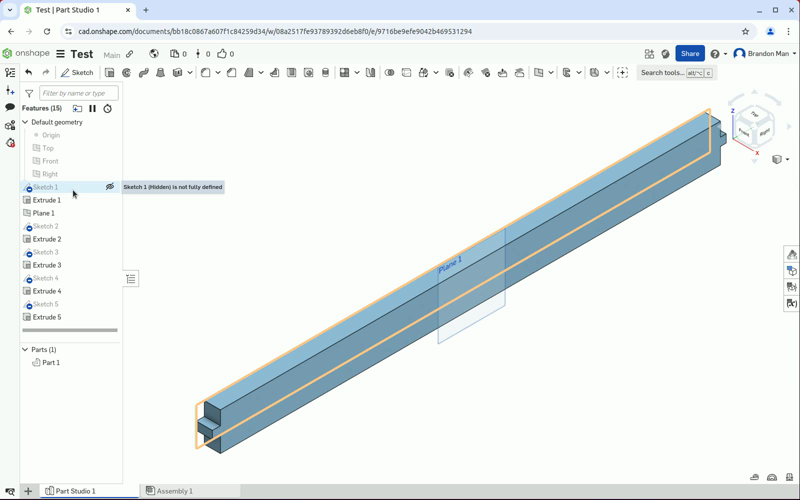
click(73, 189)